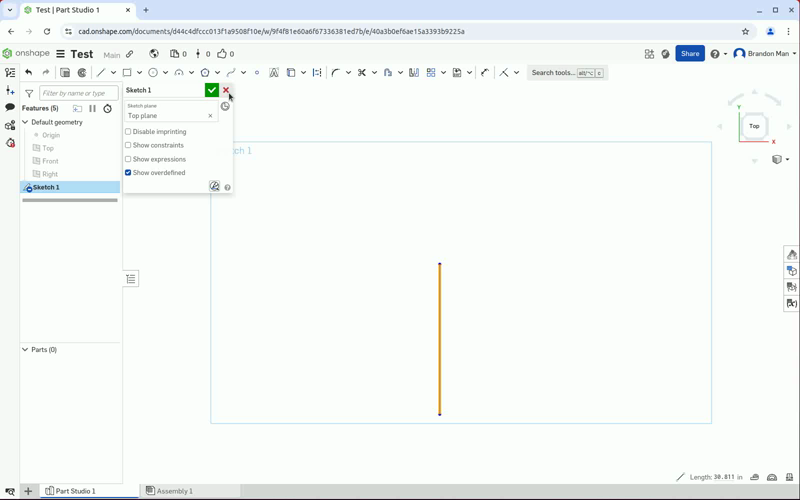
key(shift+h)
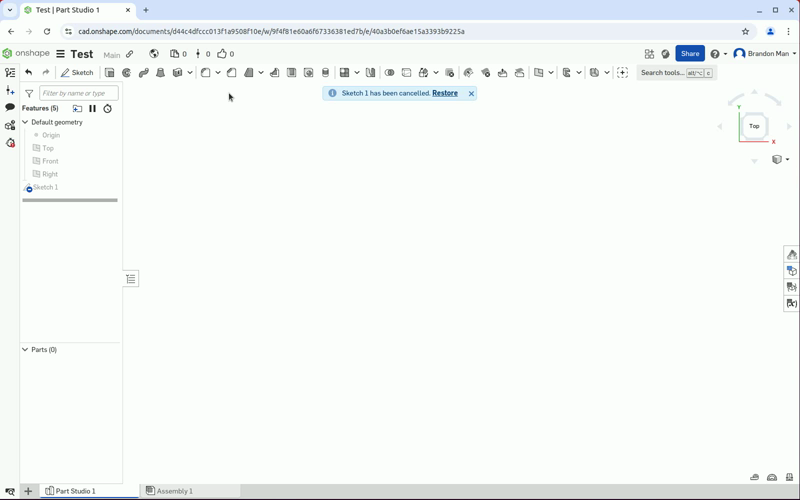
mouse_move(73, 352)
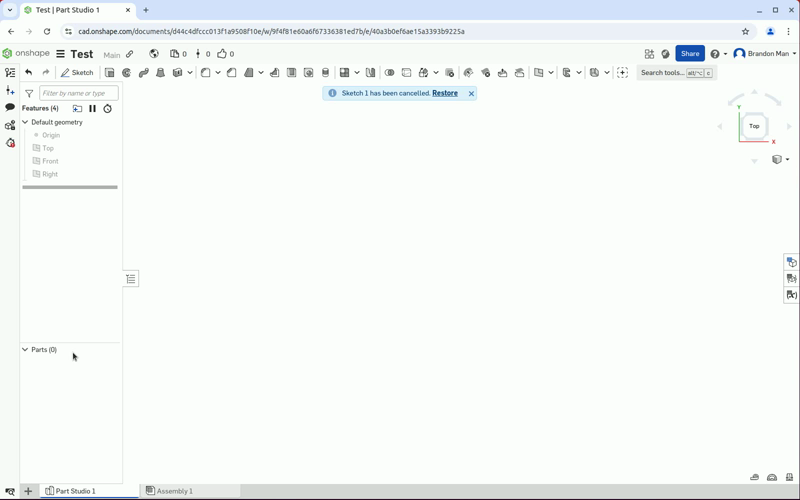
key(y)
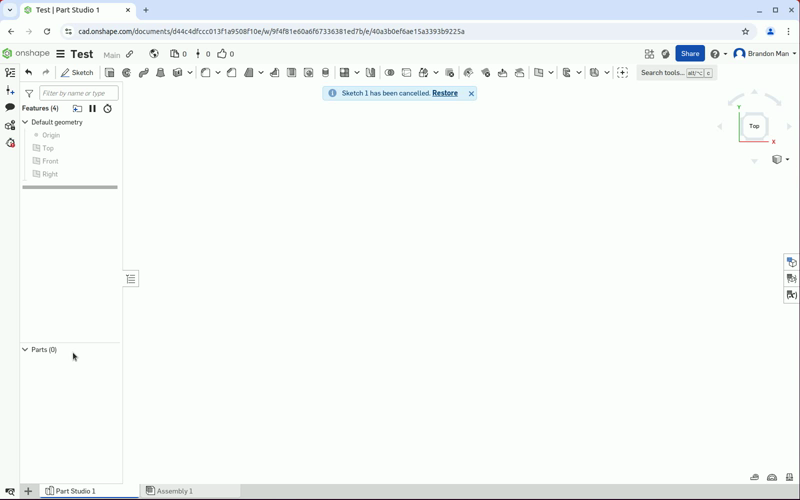
key(shift+p)
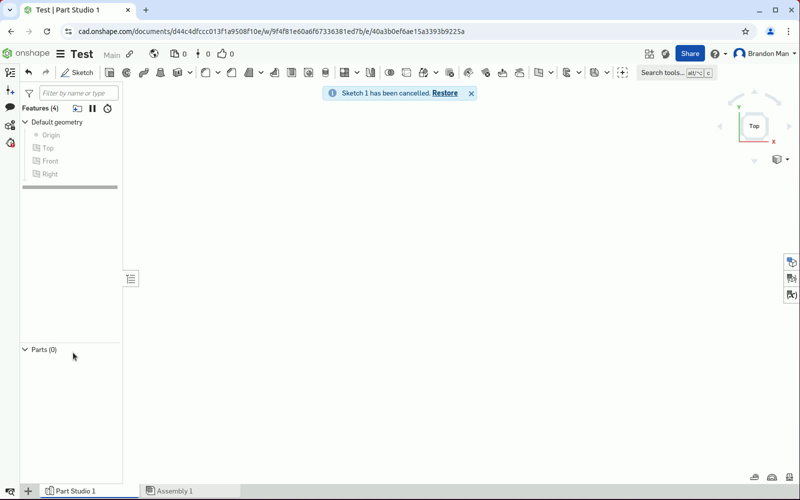
key(space)
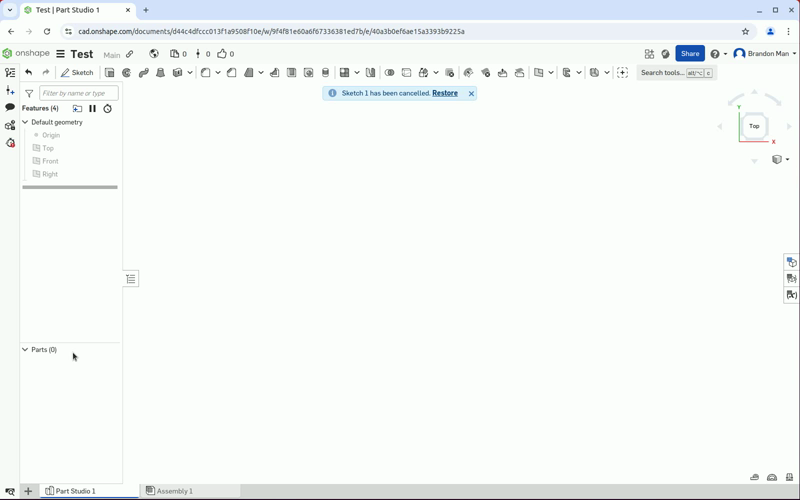
key_down(shift)
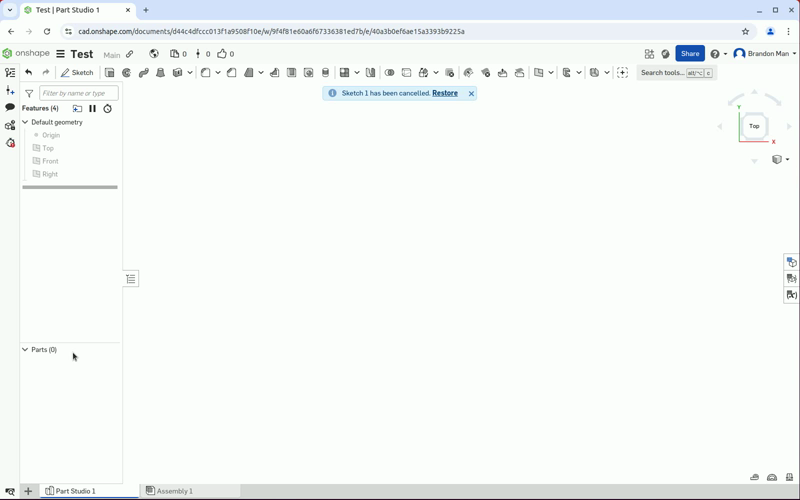
key(up)
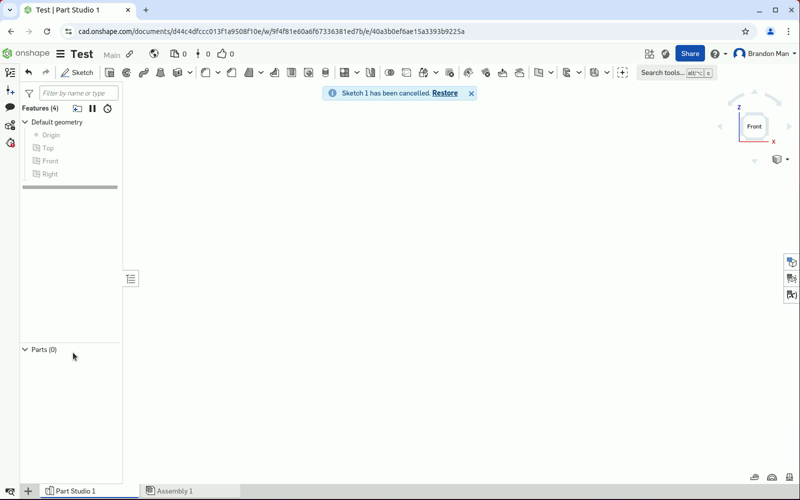
key_up(shift)
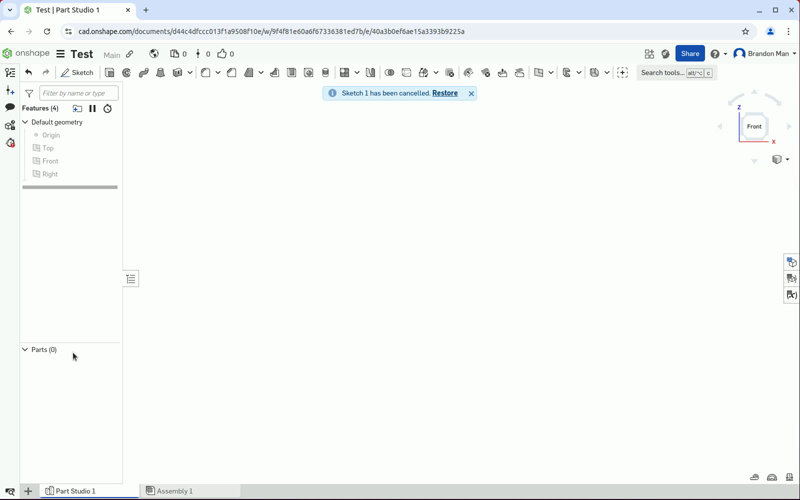
mouse_move(73, 352)
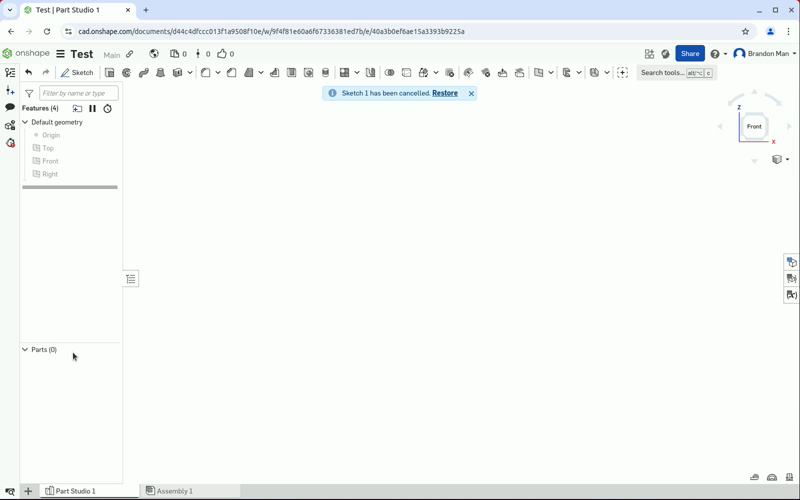
key(shift+y)
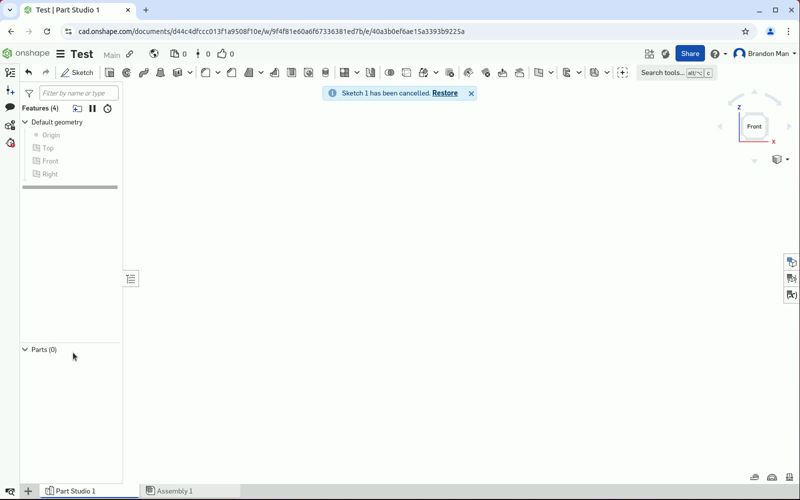
key(shift+s)
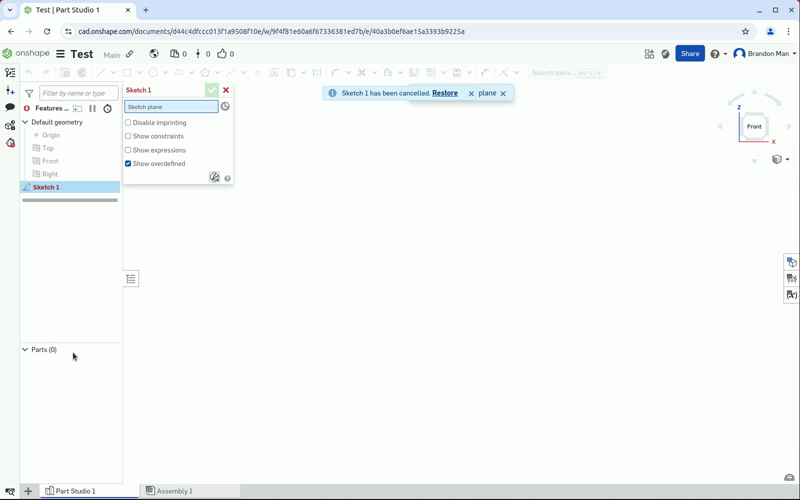
mouse_move(73, 163)
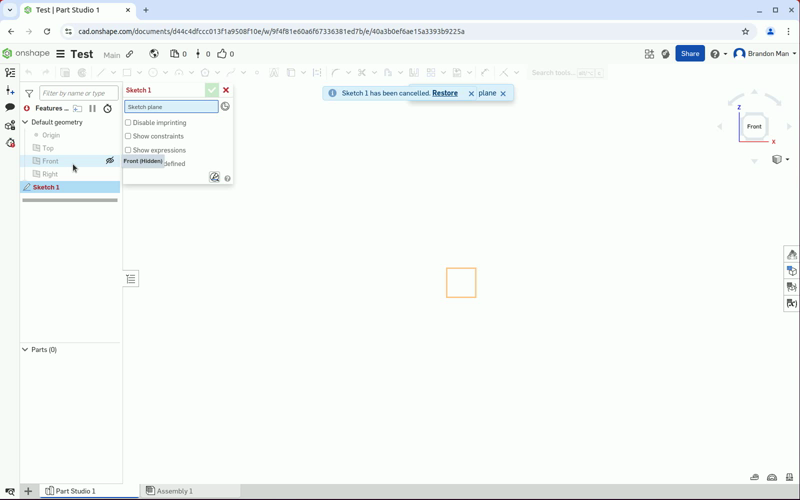
click(73, 163)
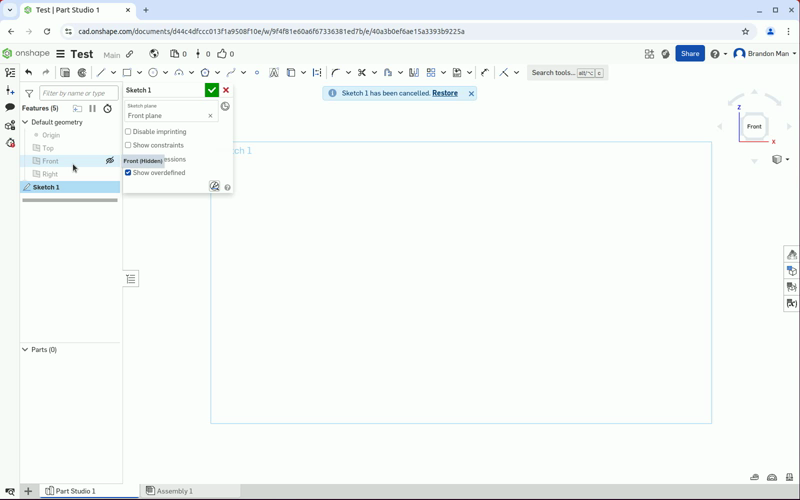
mouse_move(73, 352)
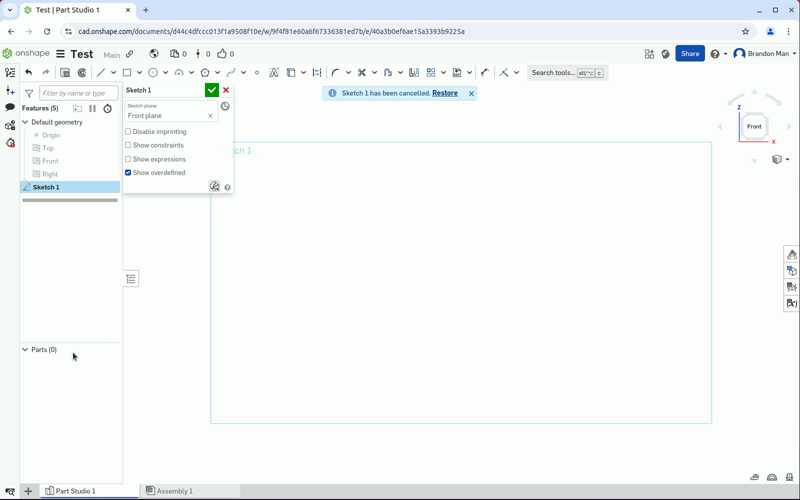
key(y)
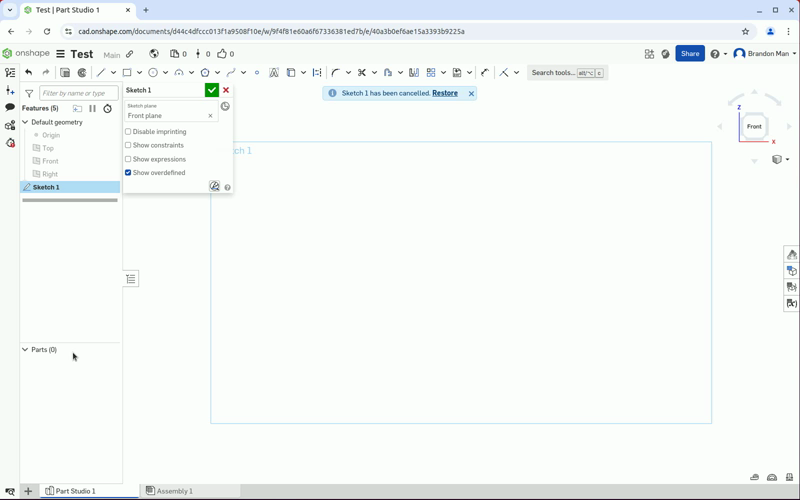
key(l)
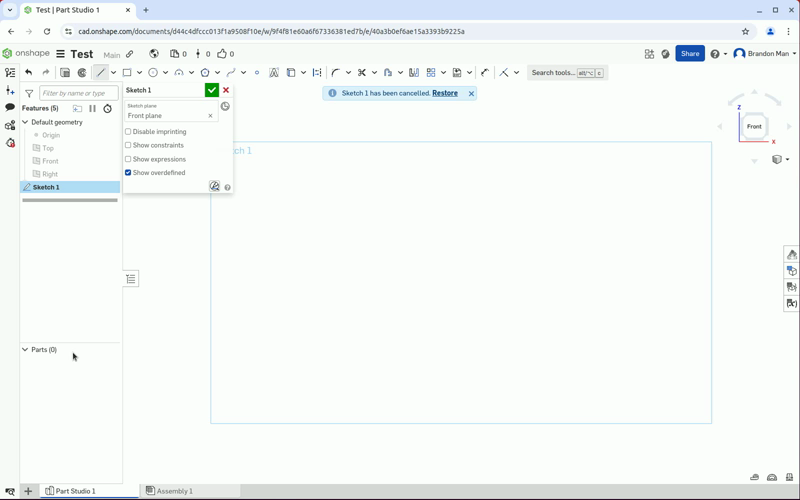
key_down(shift)
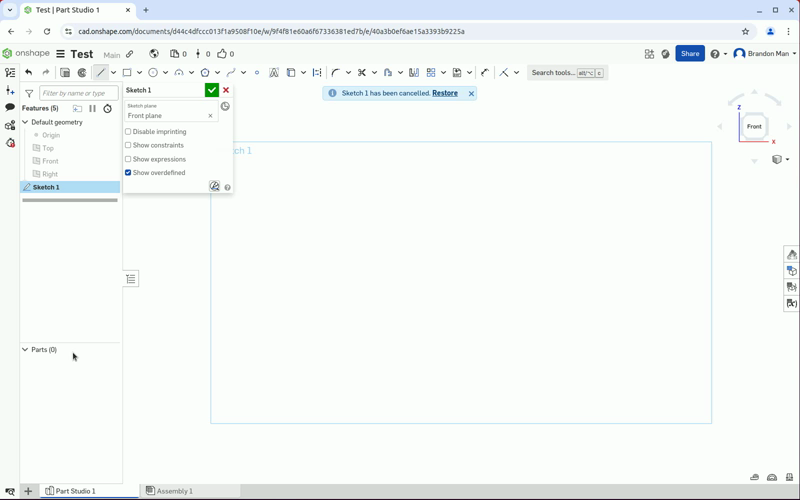
mouse_move(457, 284)
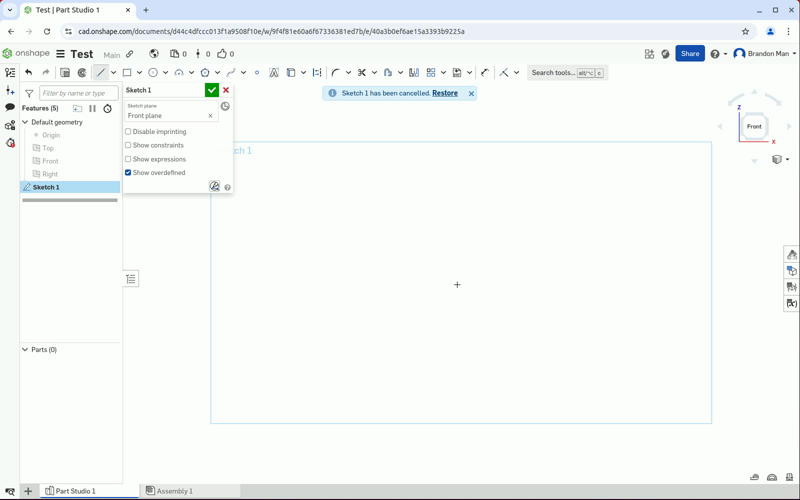
click(457, 284)
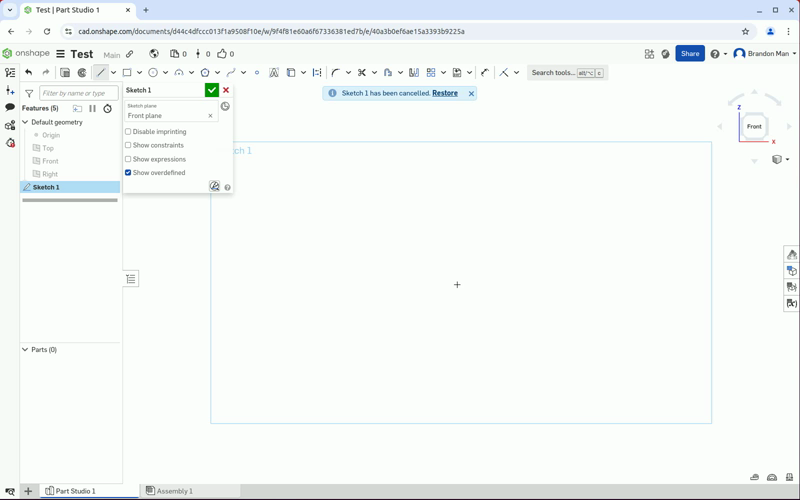
key_up(shift)
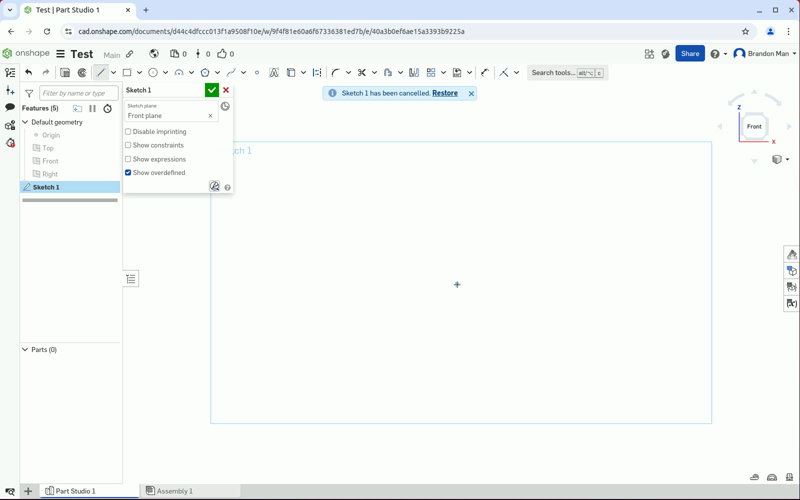
key_down(shift)
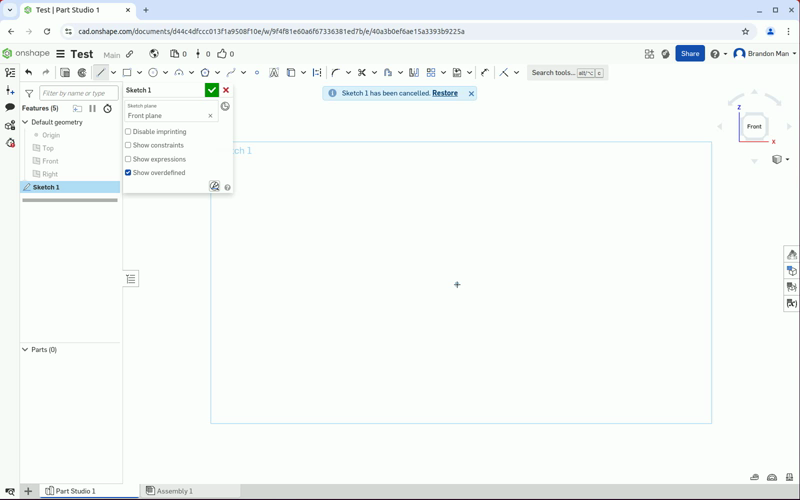
mouse_move(487, 284)
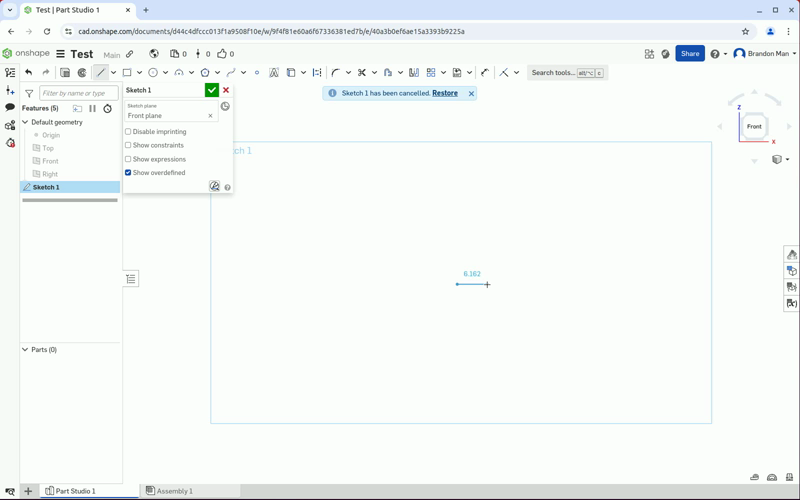
mouse_move(458, 284)
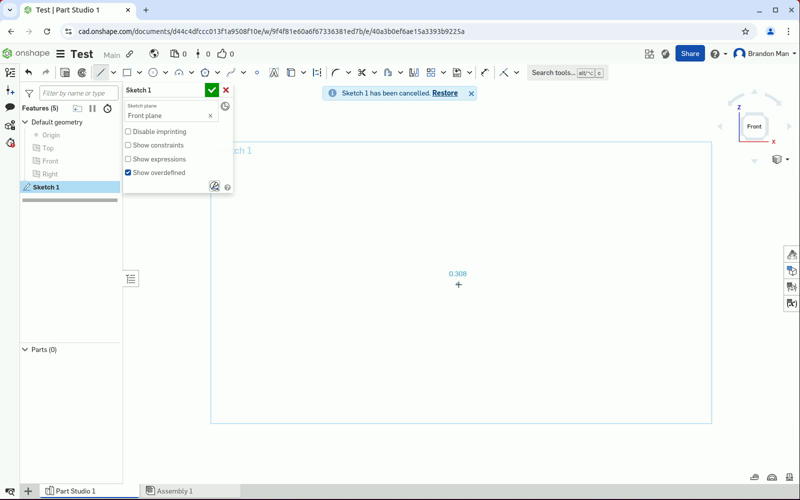
scroll(6)
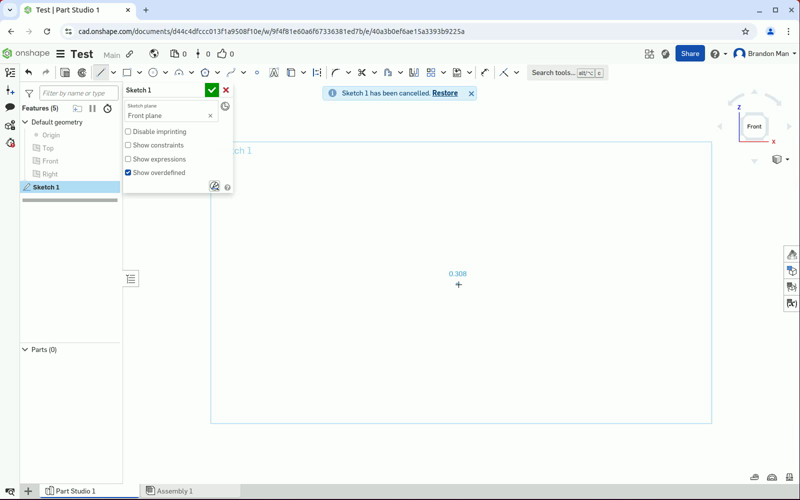
scroll(6)
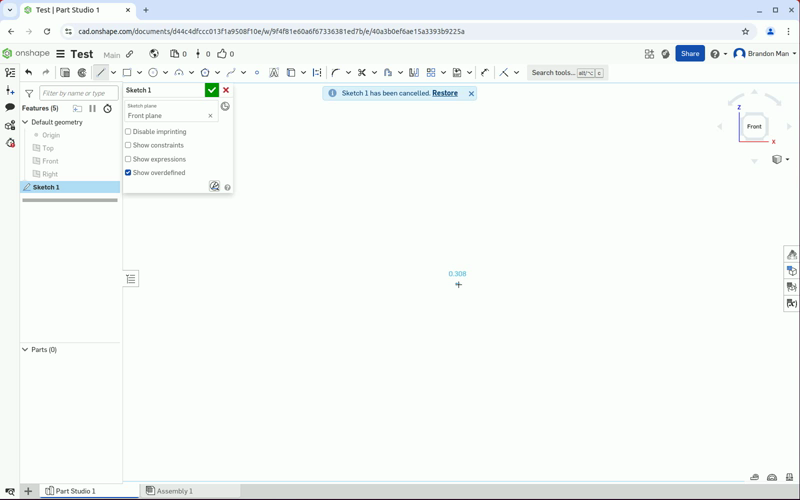
scroll(6)
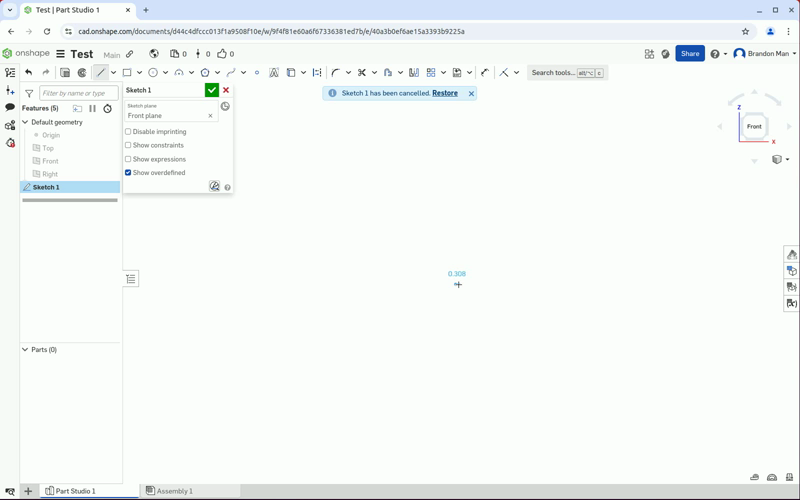
scroll(6)
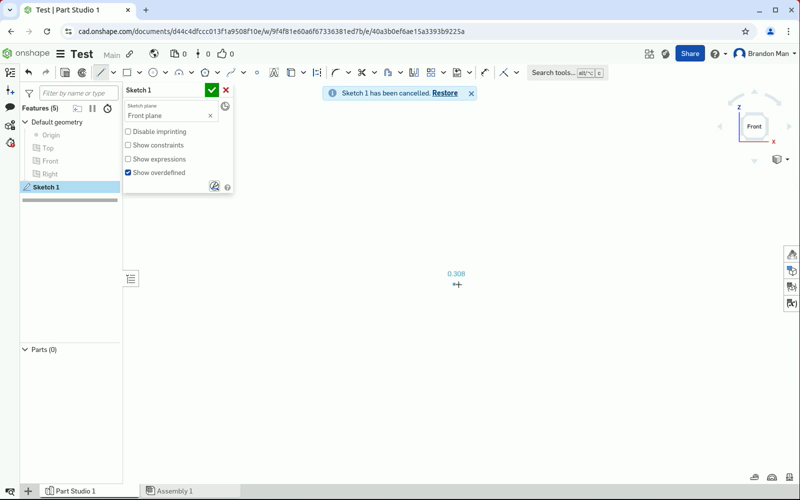
scroll(6)
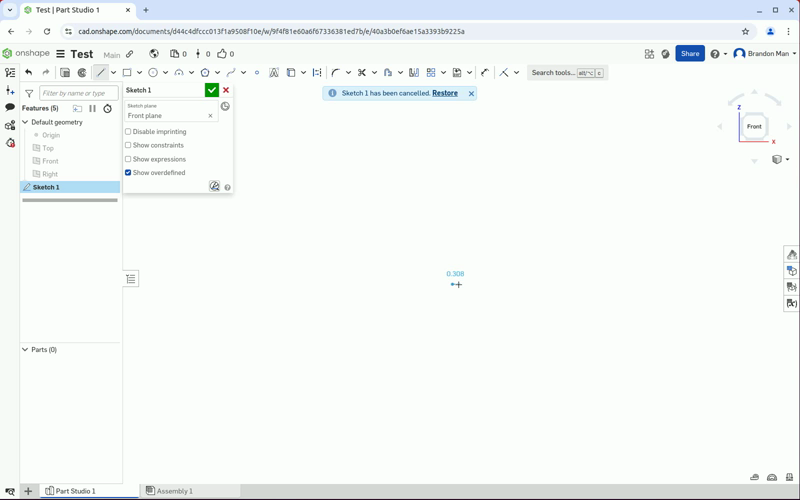
scroll(6)
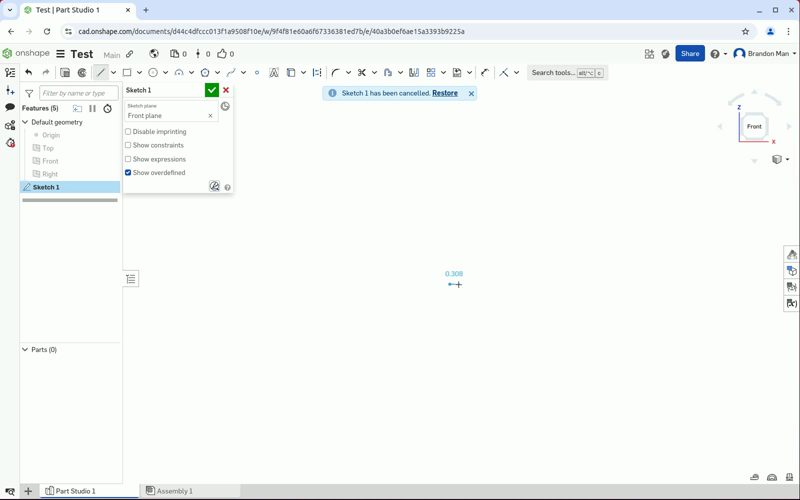
scroll(6)
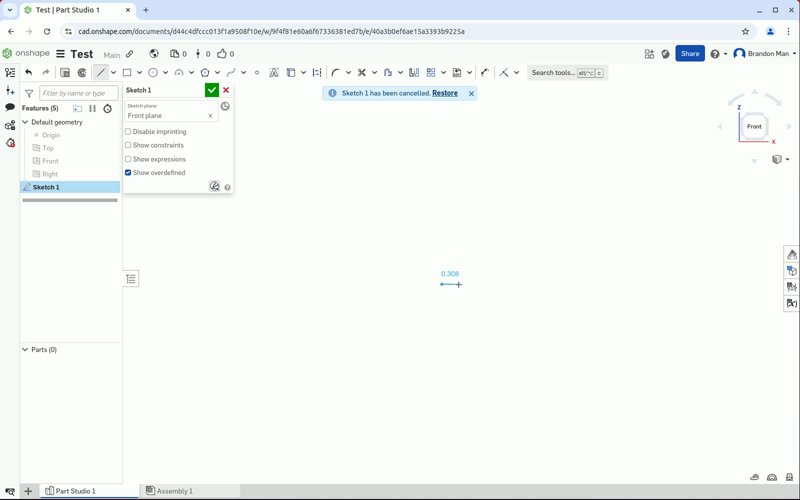
click(458, 284)
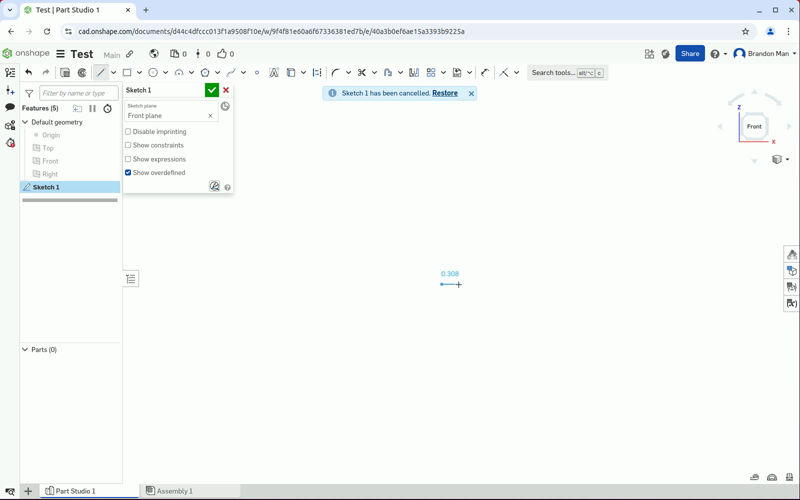
scroll(-6)
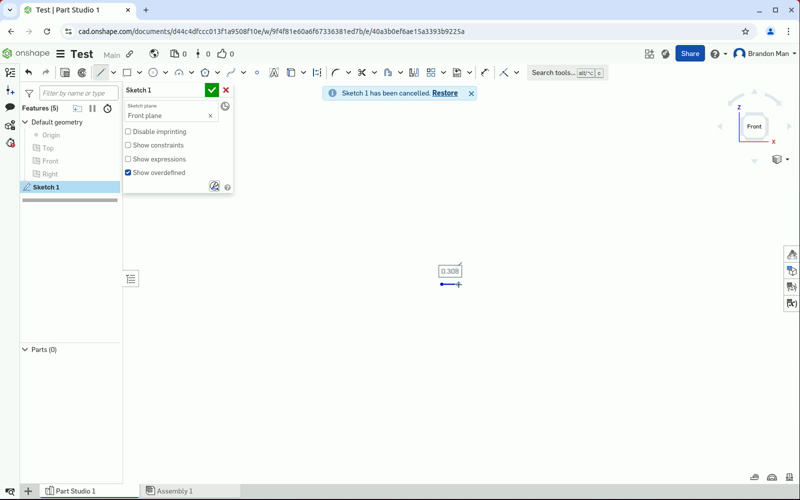
scroll(-6)
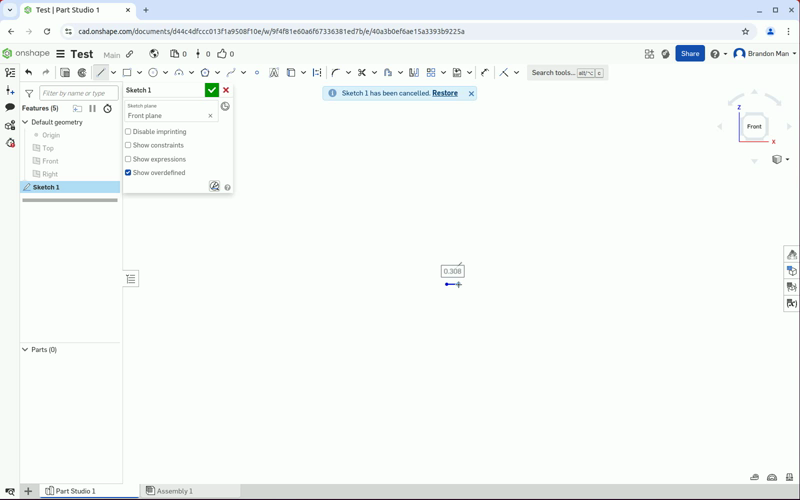
scroll(-6)
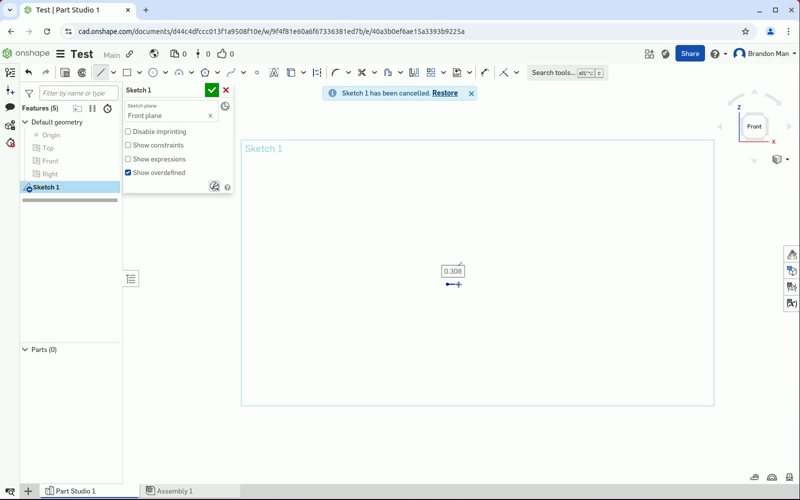
scroll(-6)
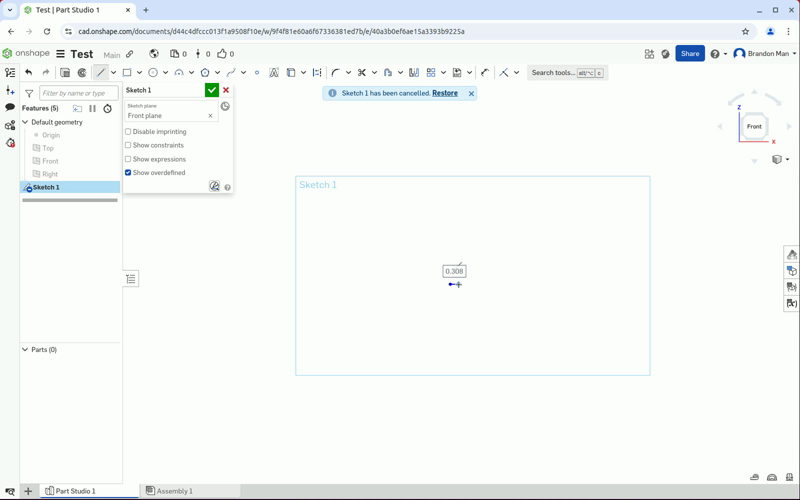
scroll(-6)
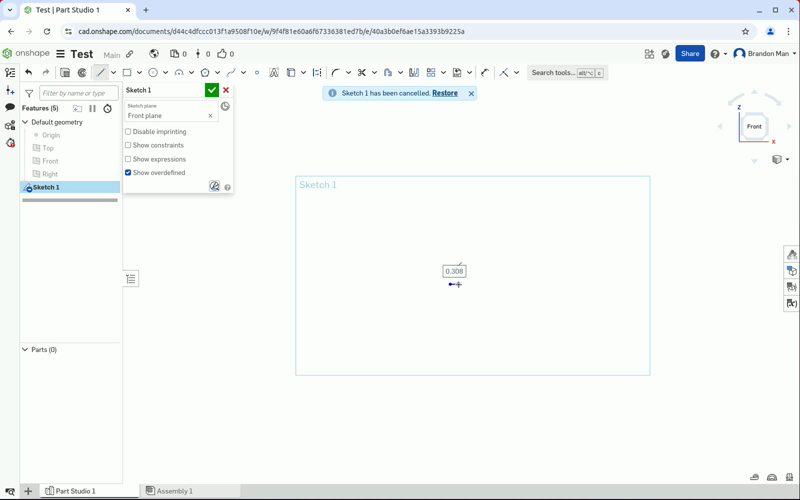
scroll(-6)
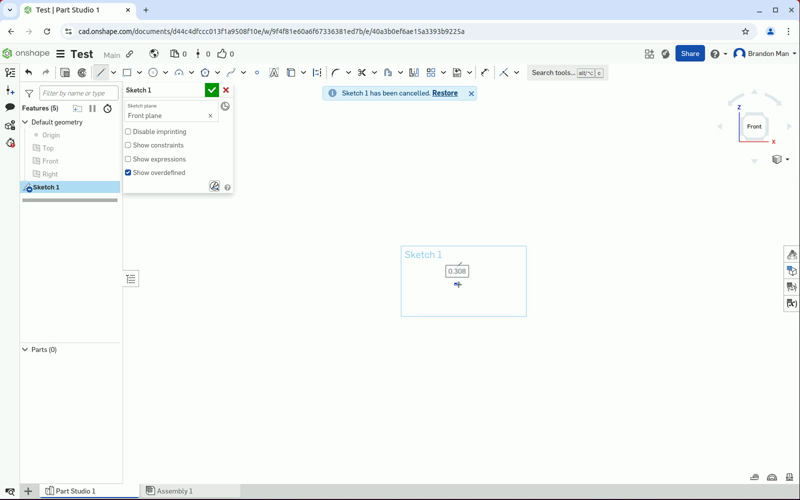
scroll(-6)
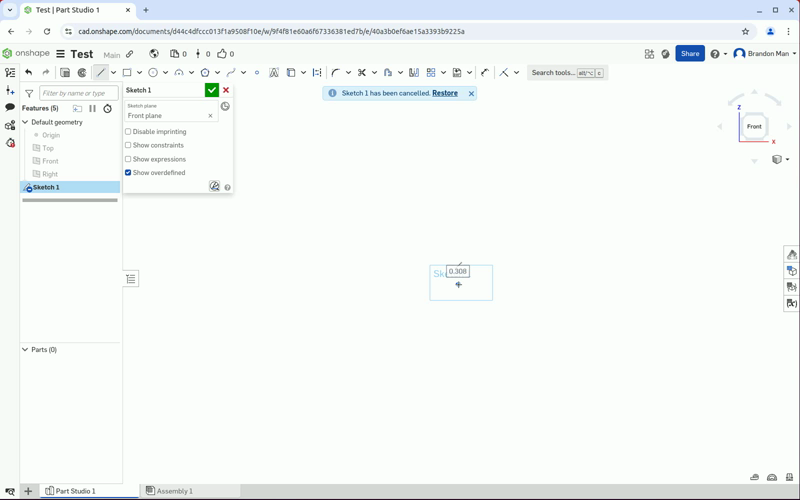
key_up(shift)
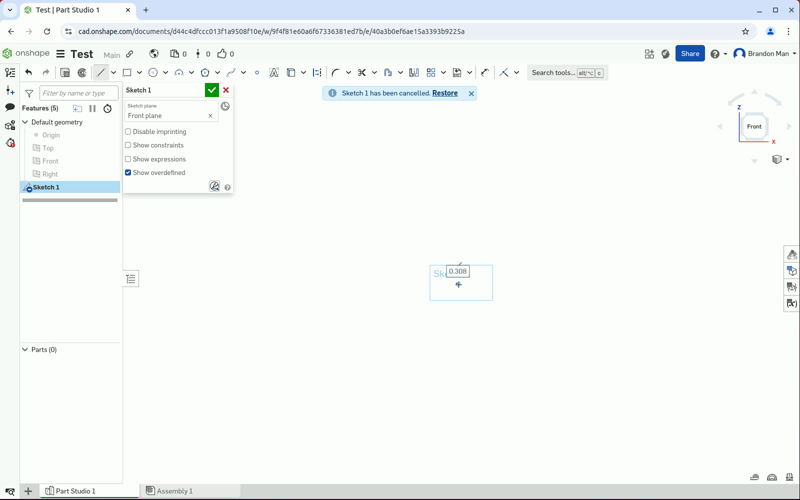
key_down(shift)
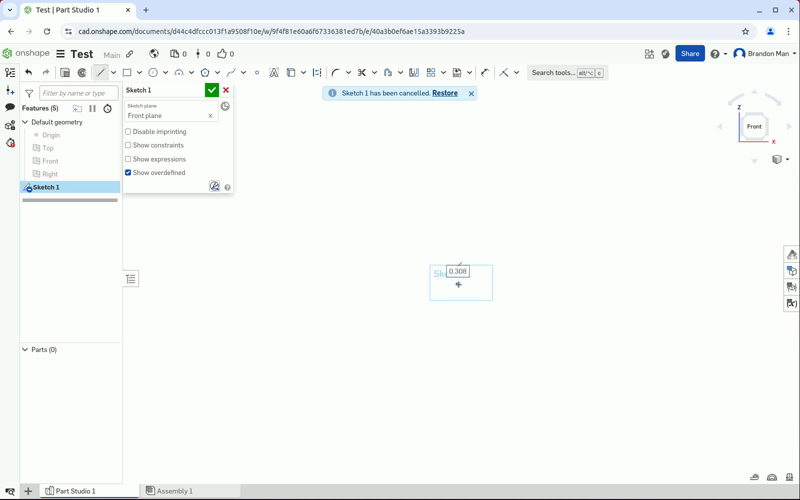
mouse_move(489, 284)
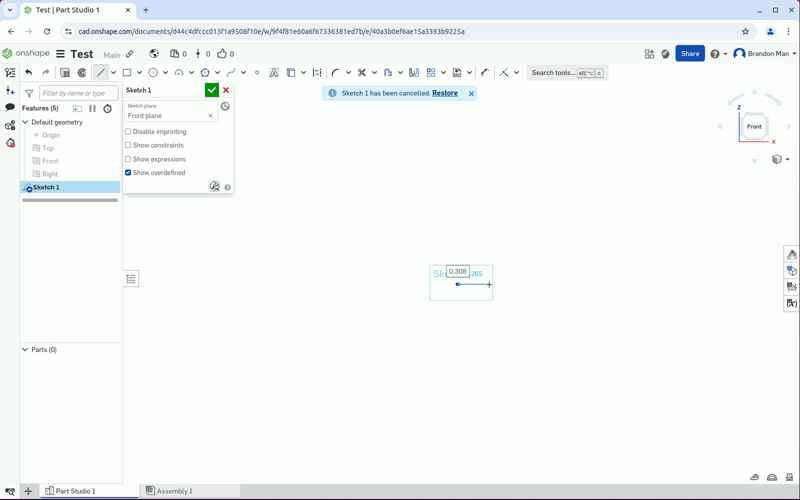
mouse_move(458, 279)
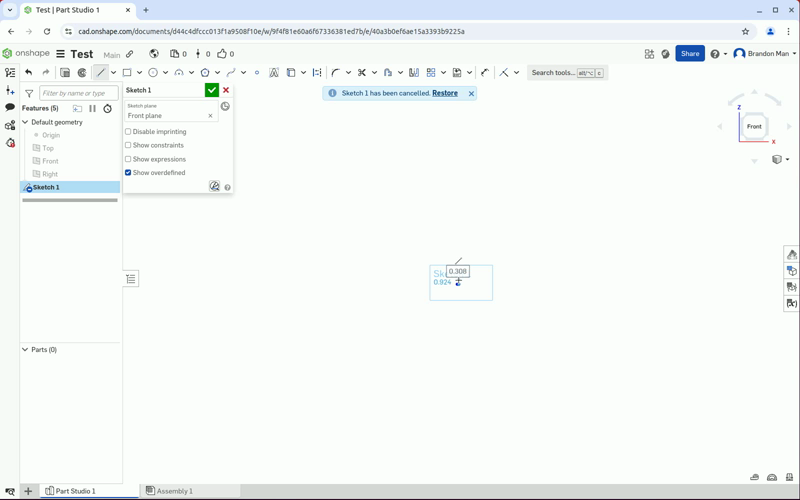
scroll(6)
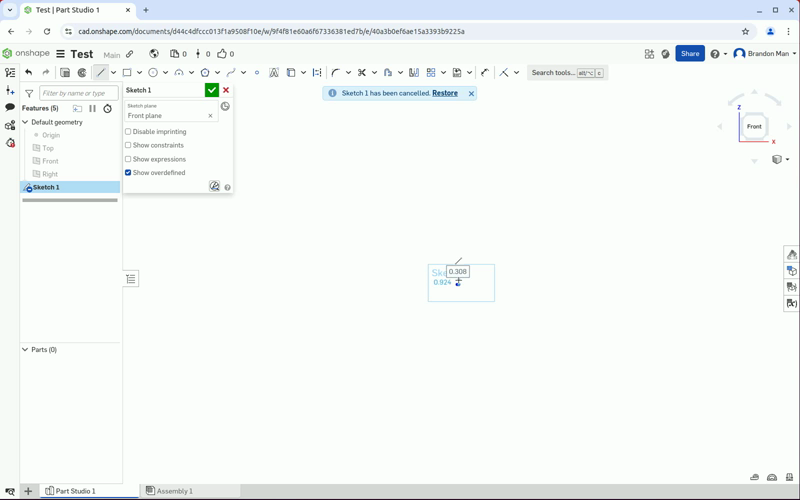
scroll(6)
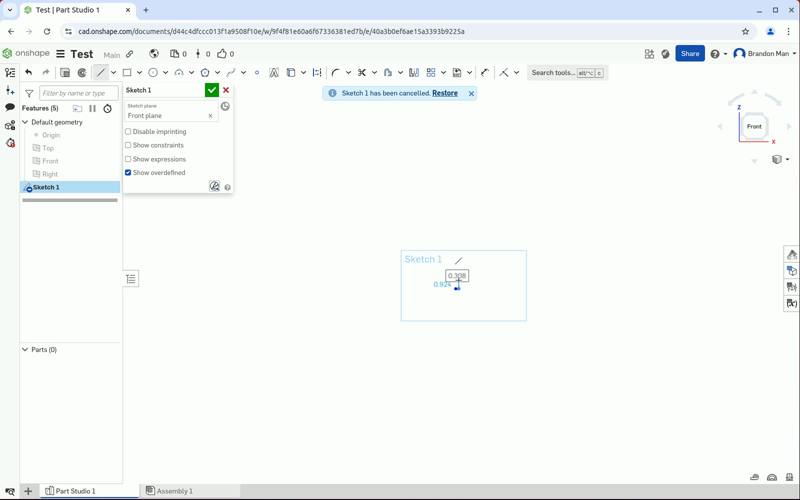
scroll(6)
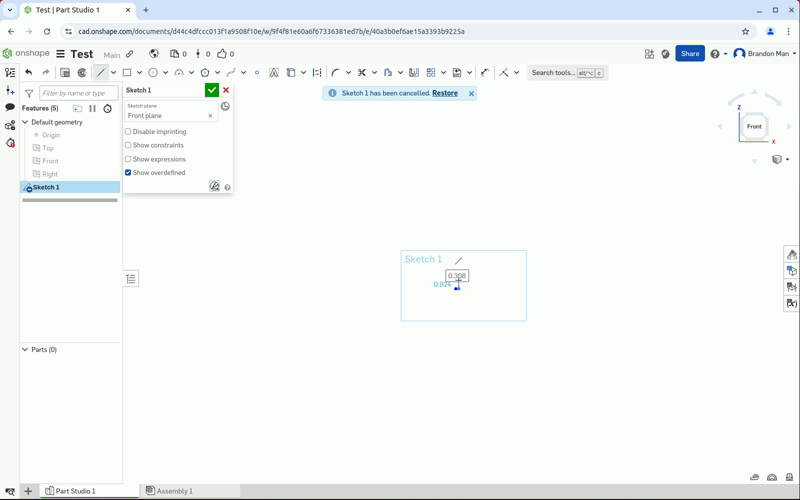
scroll(6)
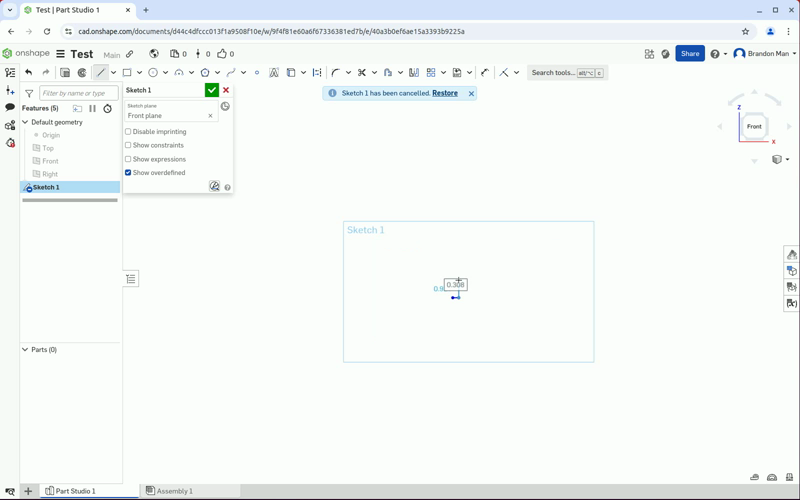
scroll(6)
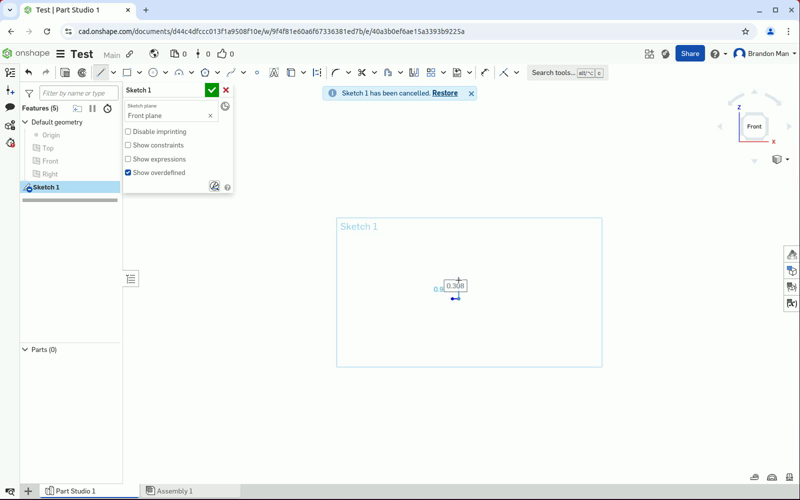
scroll(6)
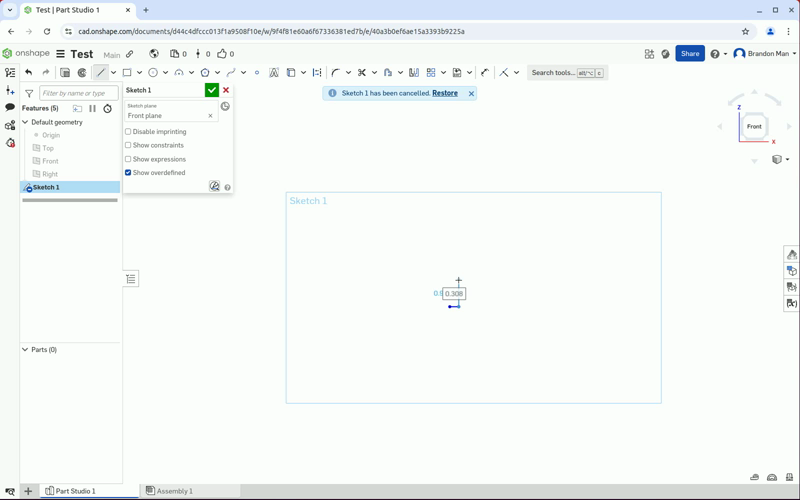
scroll(6)
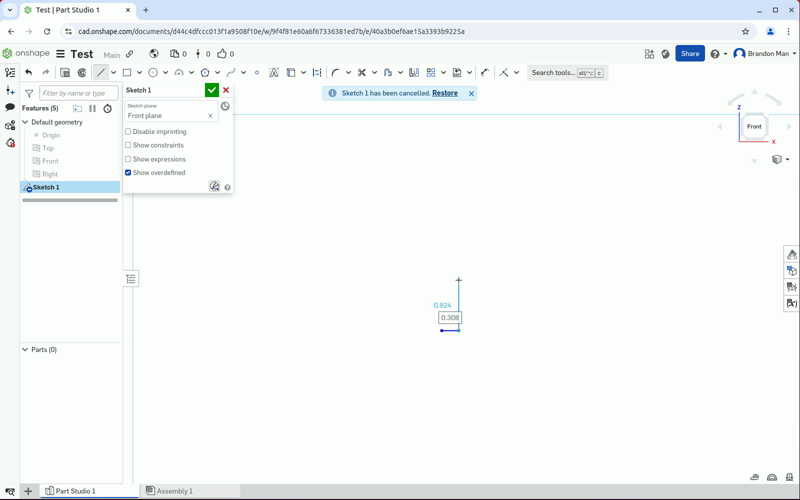
click(458, 279)
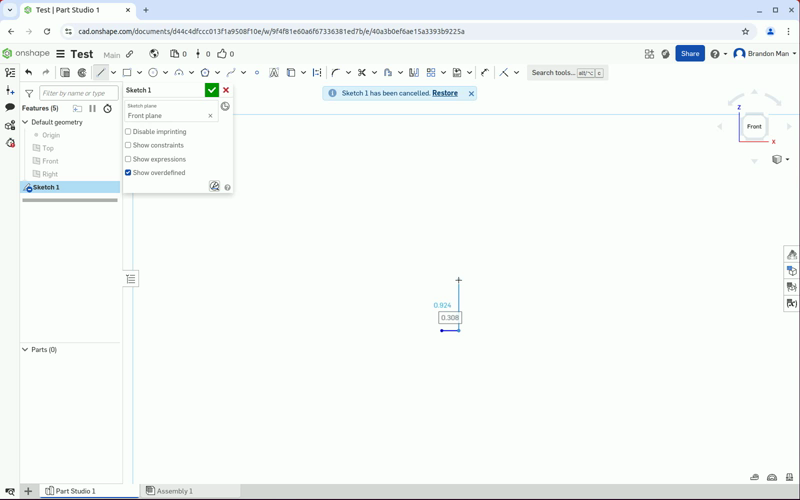
scroll(-6)
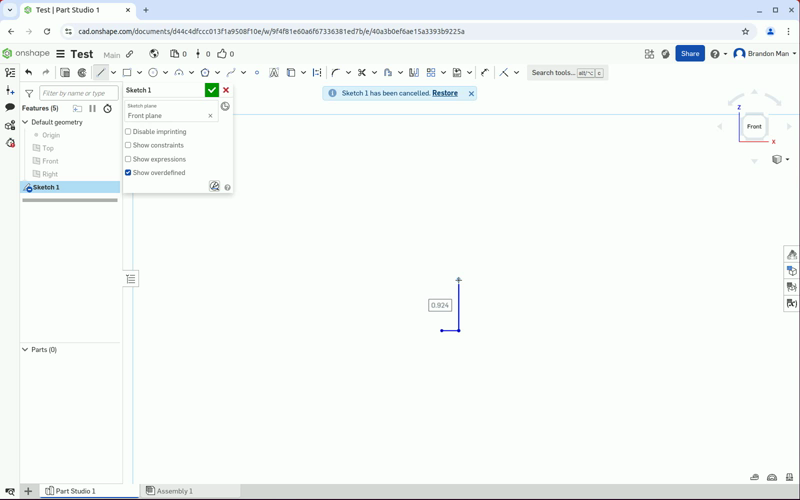
scroll(-6)
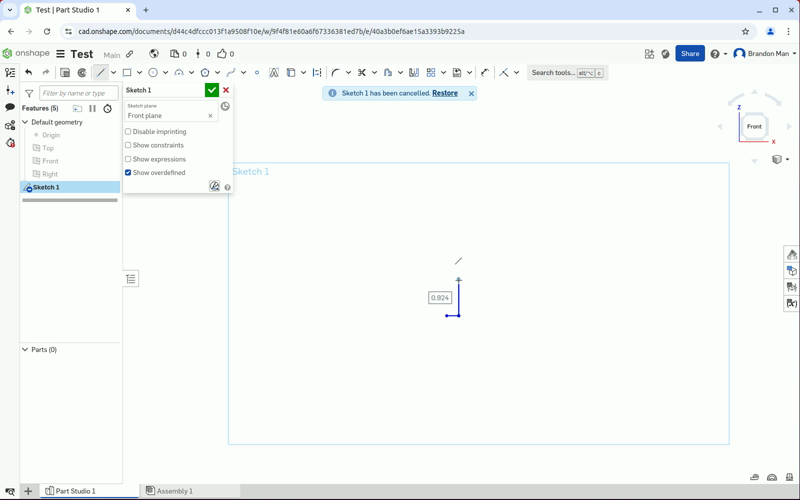
scroll(-6)
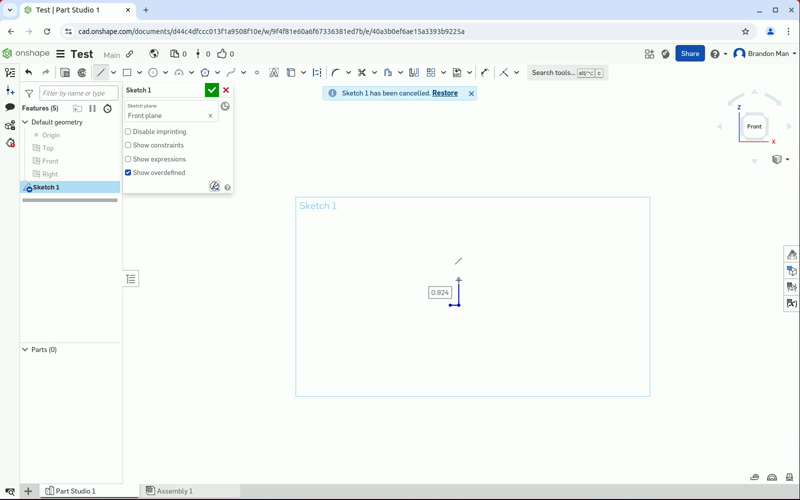
scroll(-6)
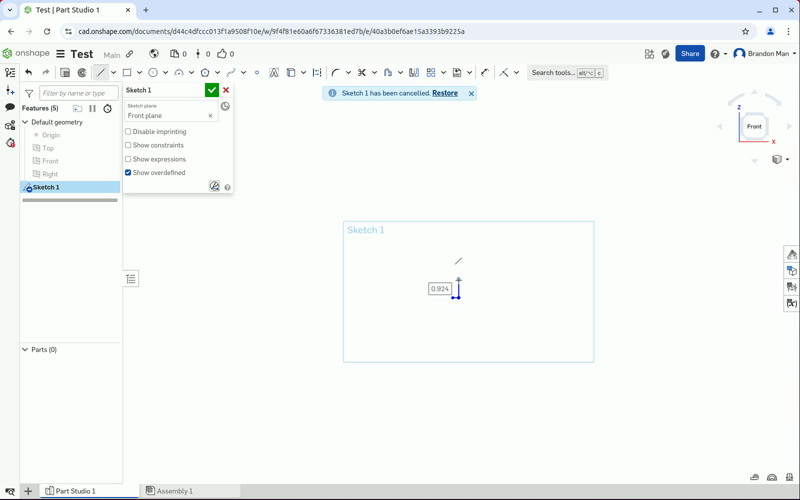
scroll(-6)
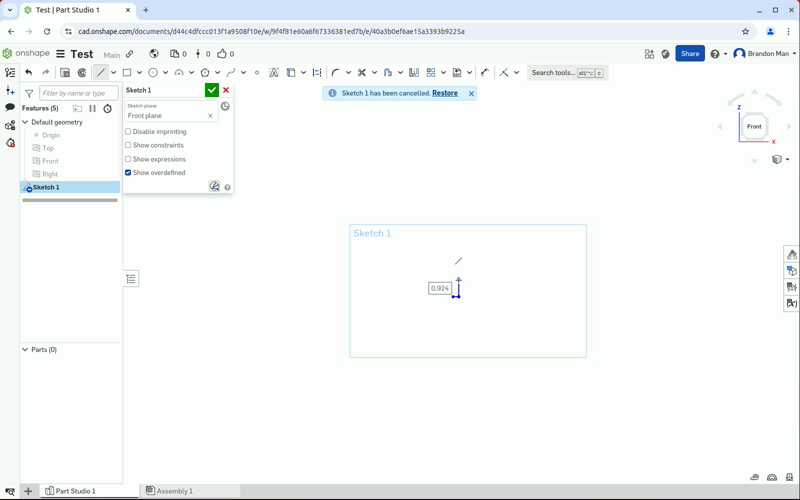
scroll(-6)
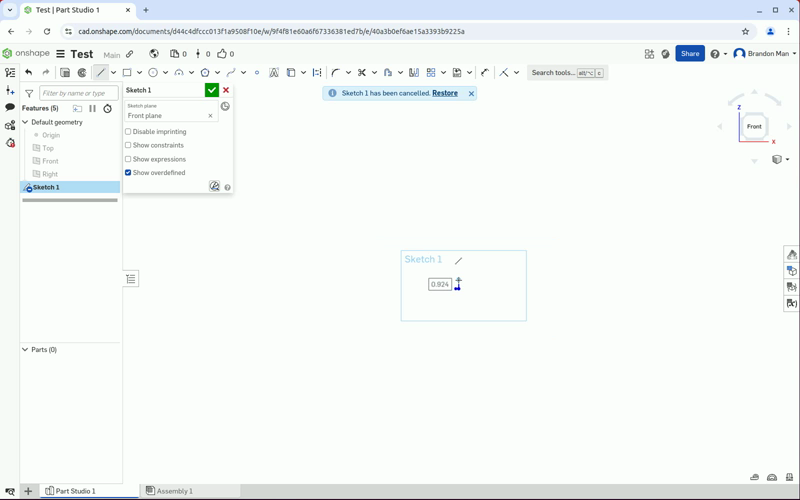
scroll(-6)
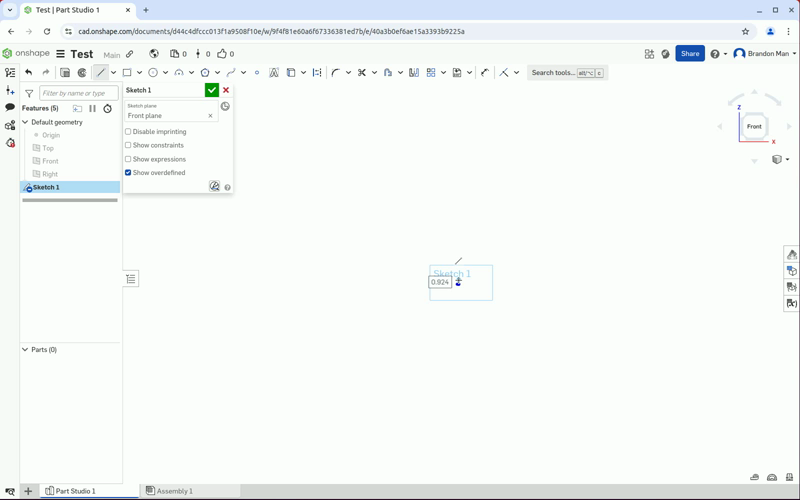
key_up(shift)
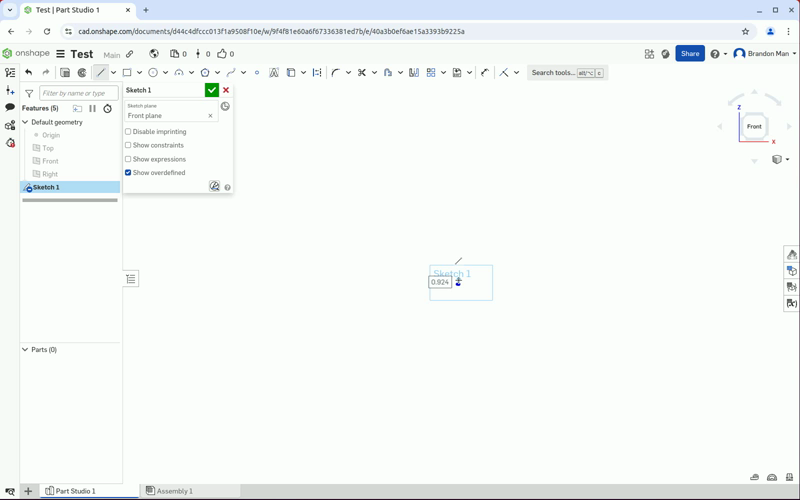
key_down(shift)
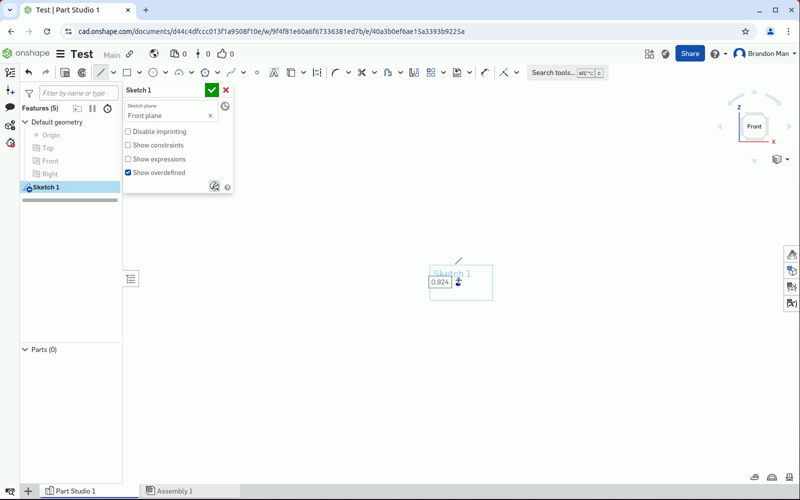
mouse_move(489, 279)
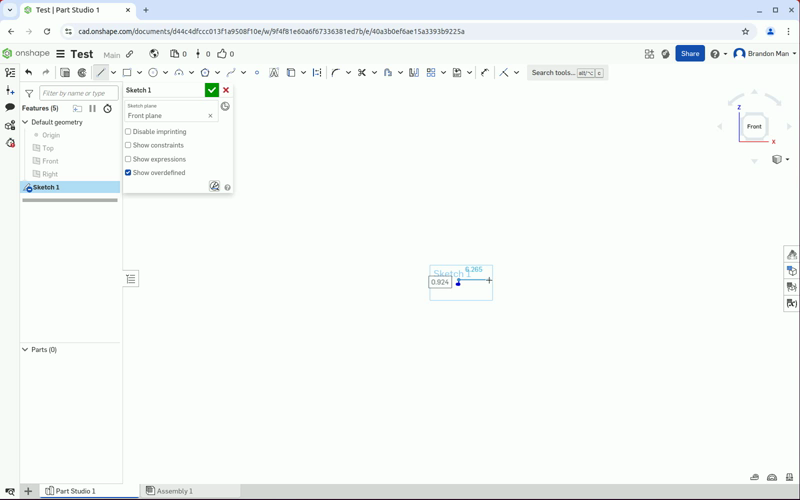
mouse_move(457, 279)
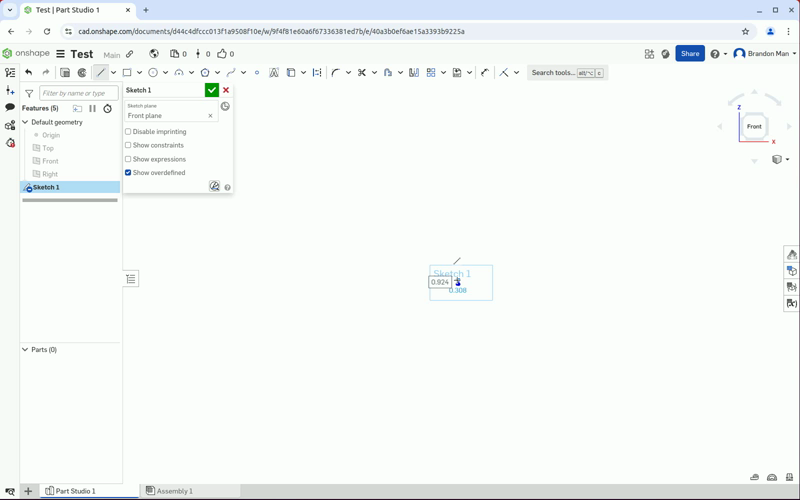
scroll(6)
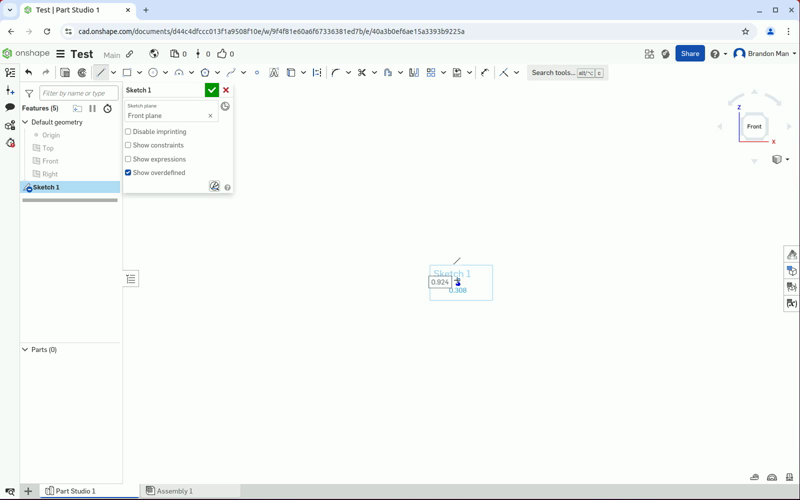
scroll(6)
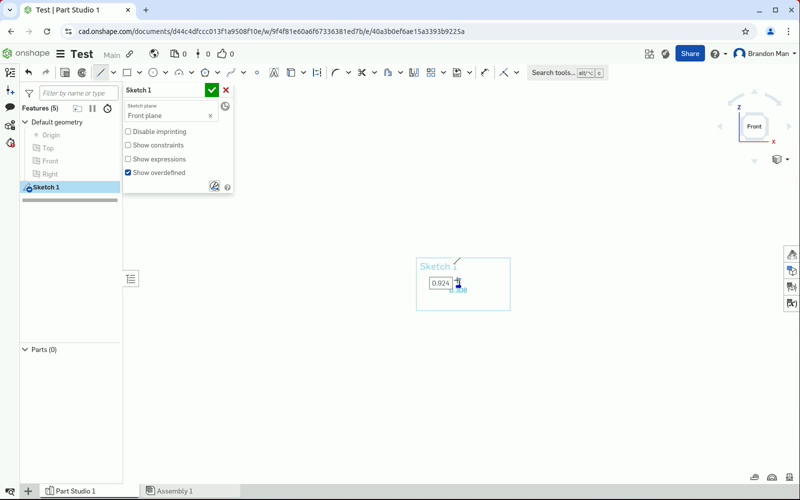
scroll(6)
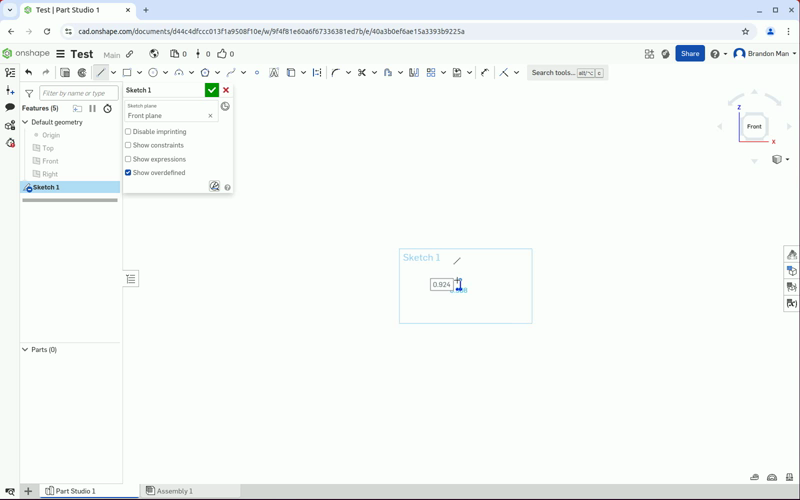
scroll(6)
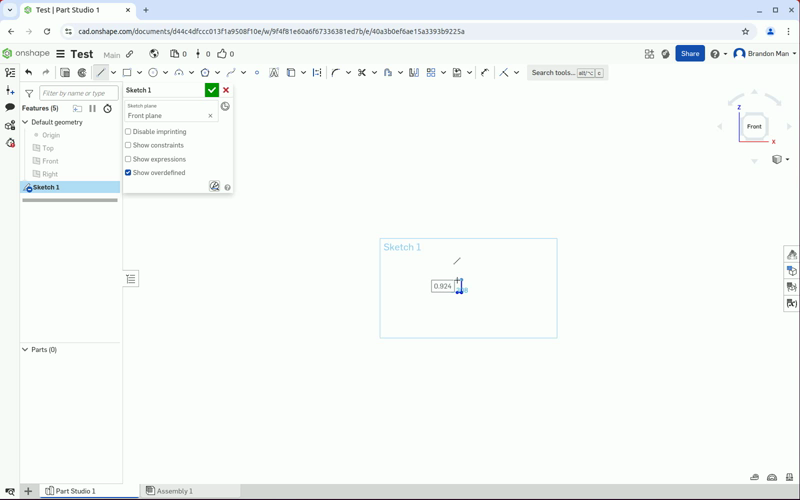
scroll(6)
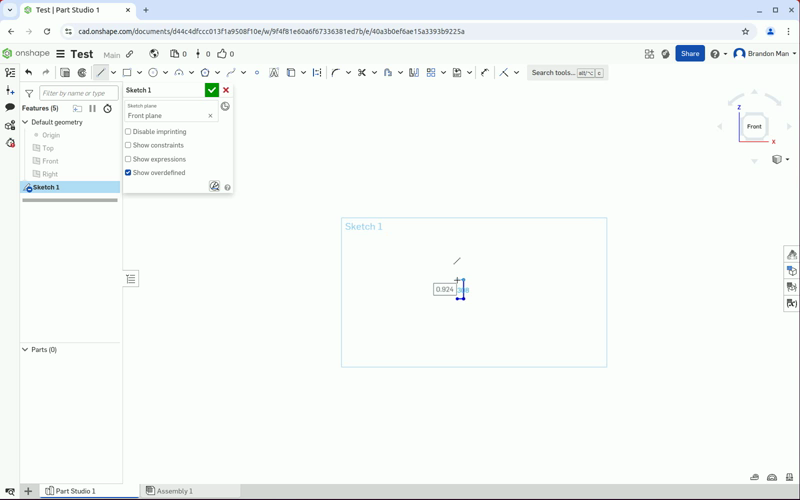
scroll(6)
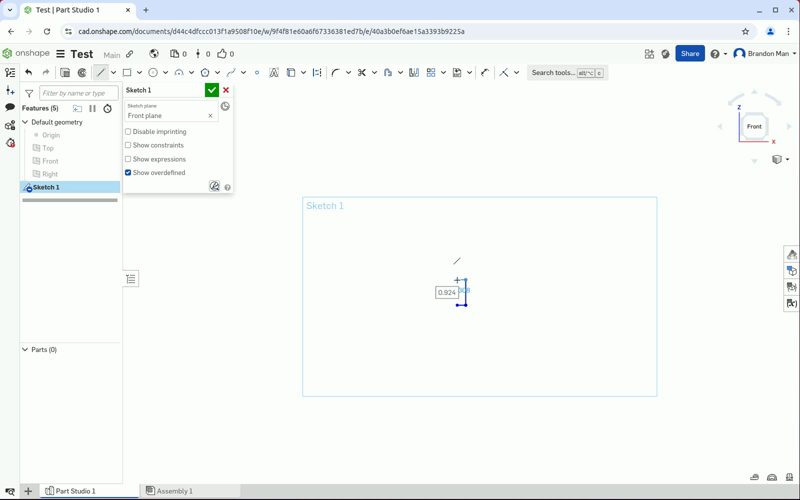
scroll(6)
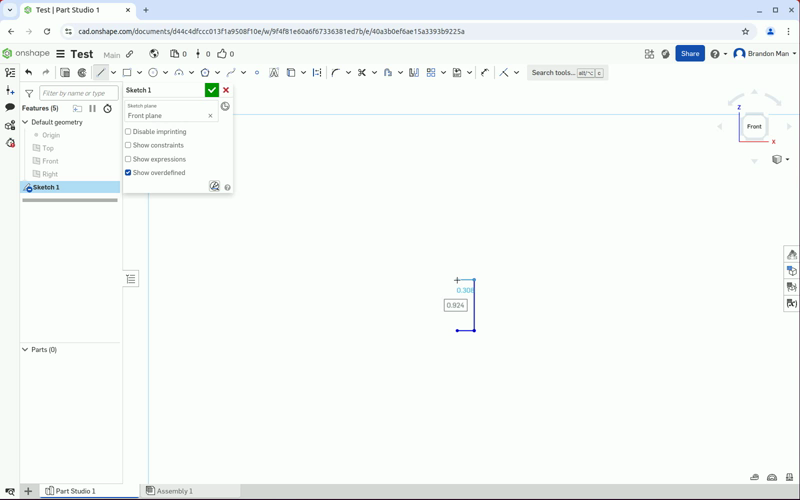
click(457, 279)
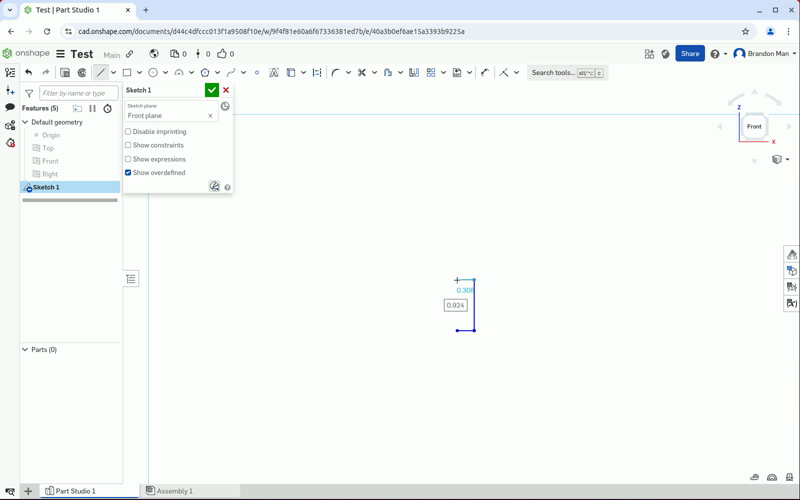
scroll(-6)
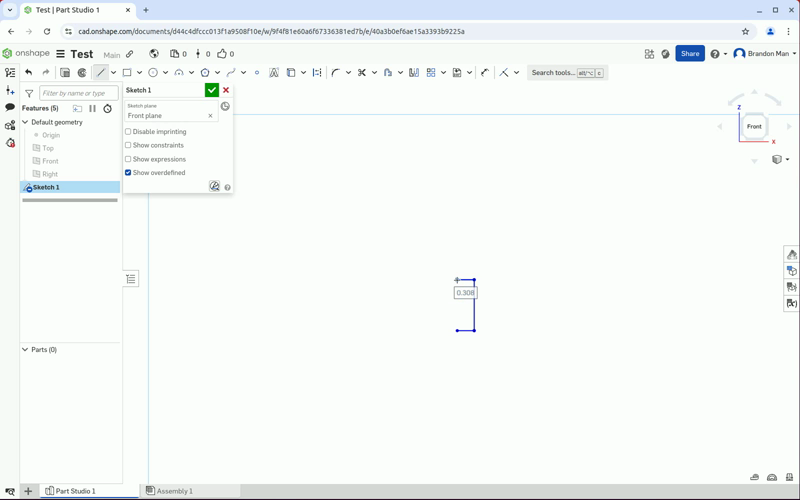
scroll(-6)
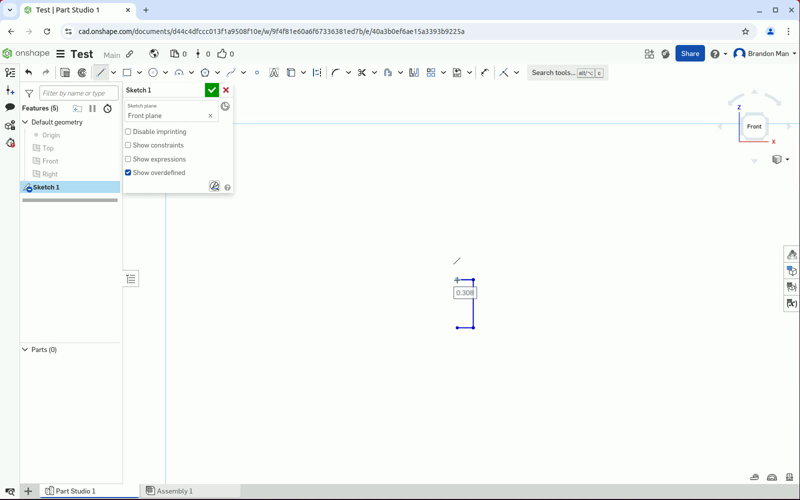
scroll(-6)
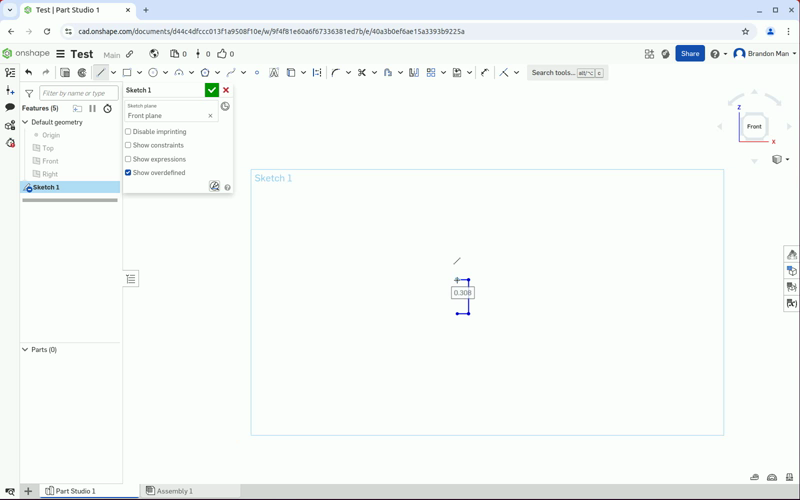
scroll(-6)
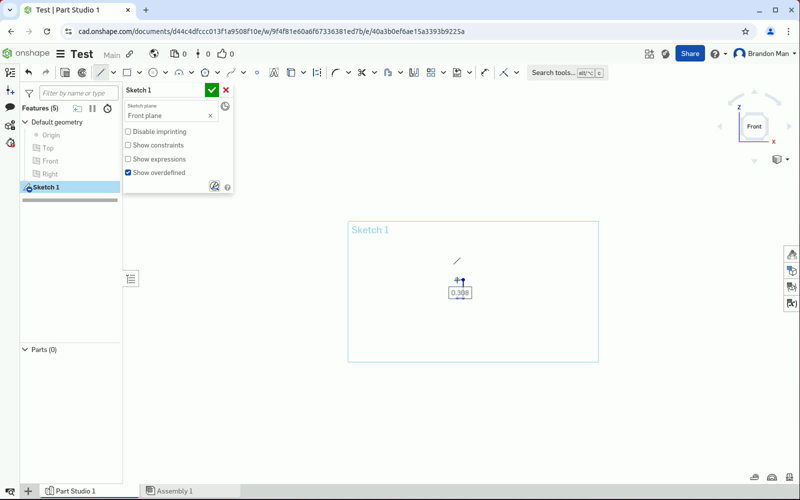
scroll(-6)
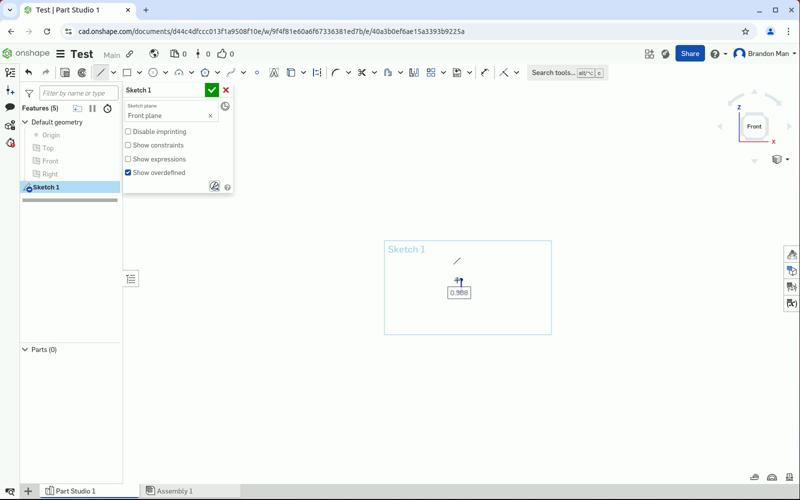
scroll(-6)
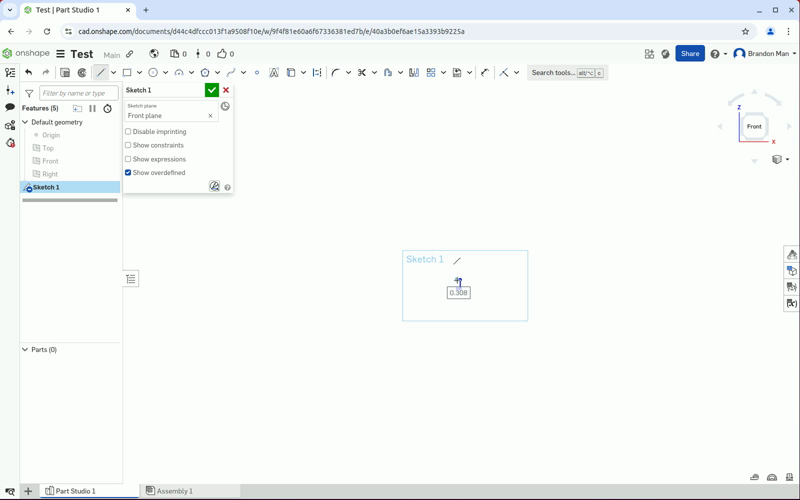
scroll(-6)
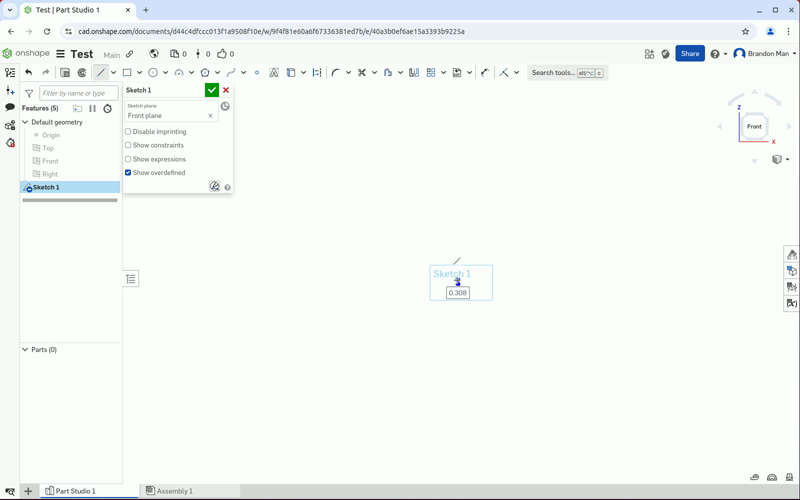
key_up(shift)
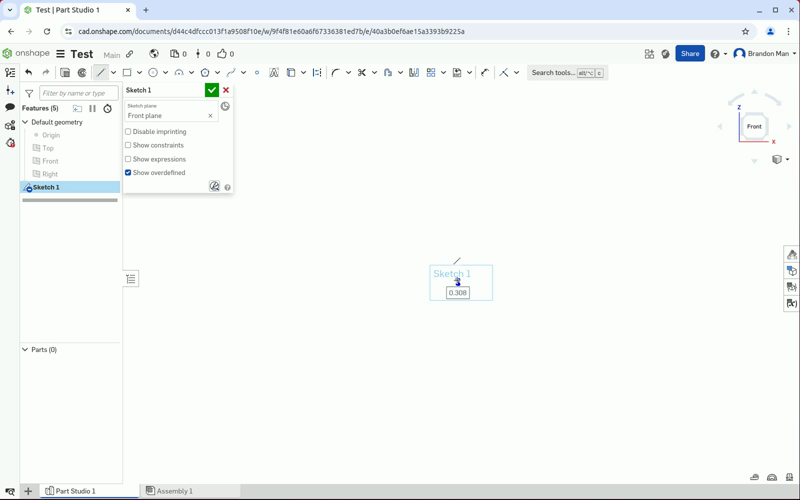
mouse_move(487, 279)
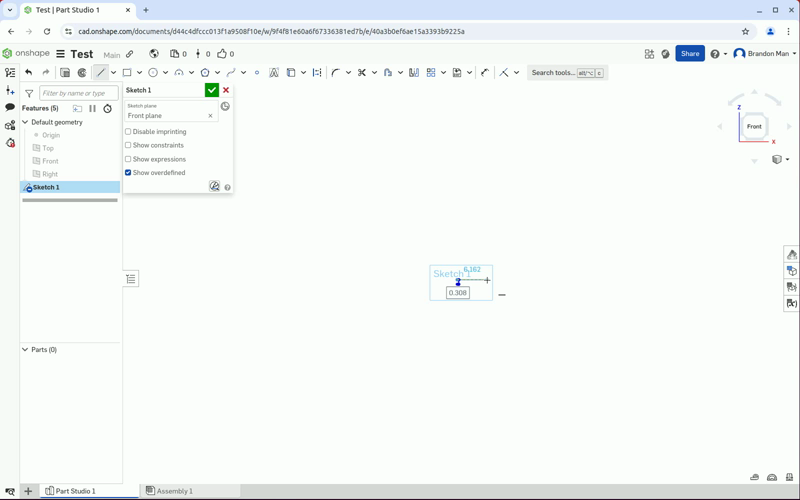
key_down(shift)
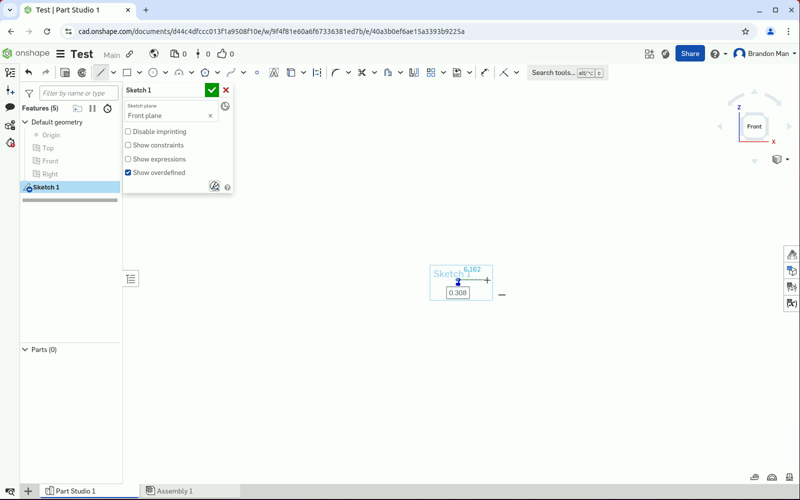
mouse_move(457, 284)
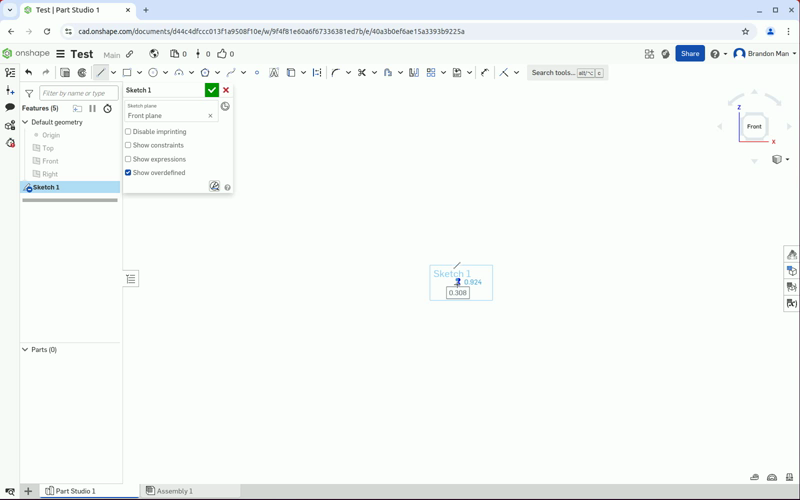
scroll(6)
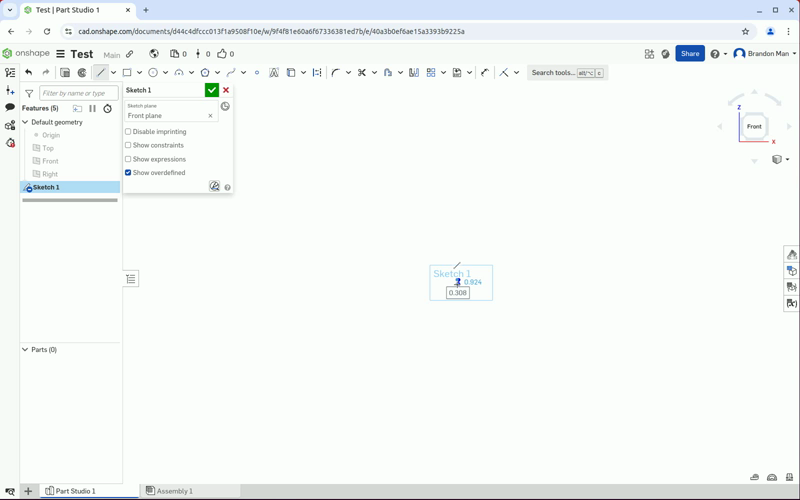
scroll(6)
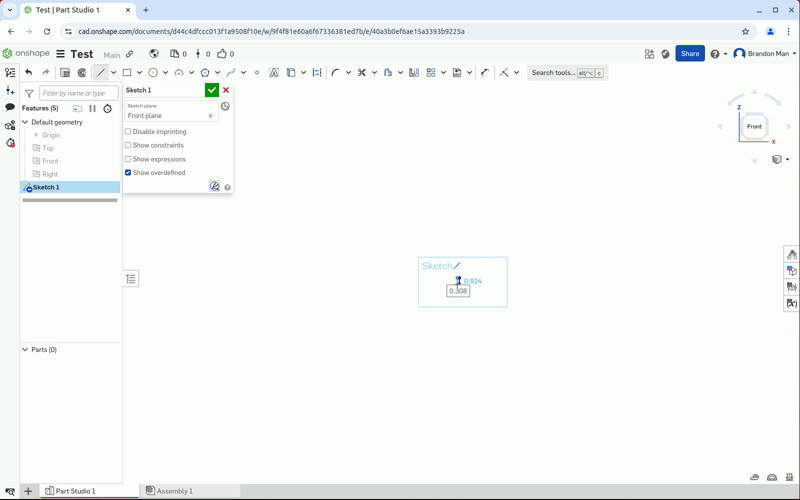
scroll(6)
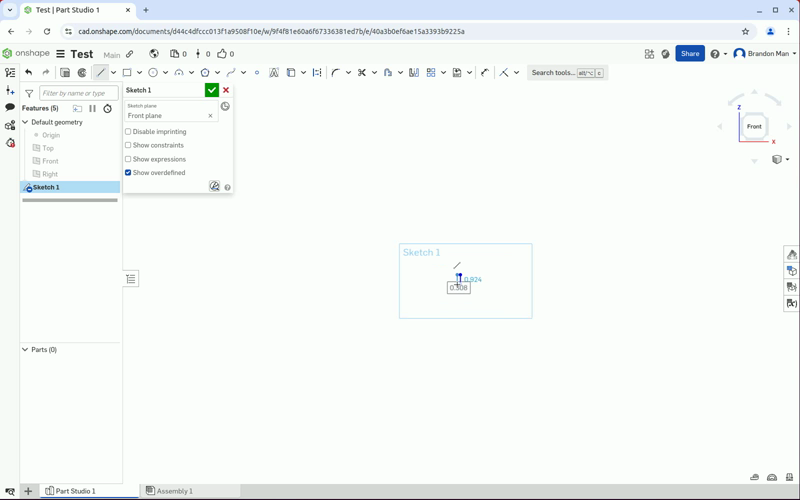
scroll(6)
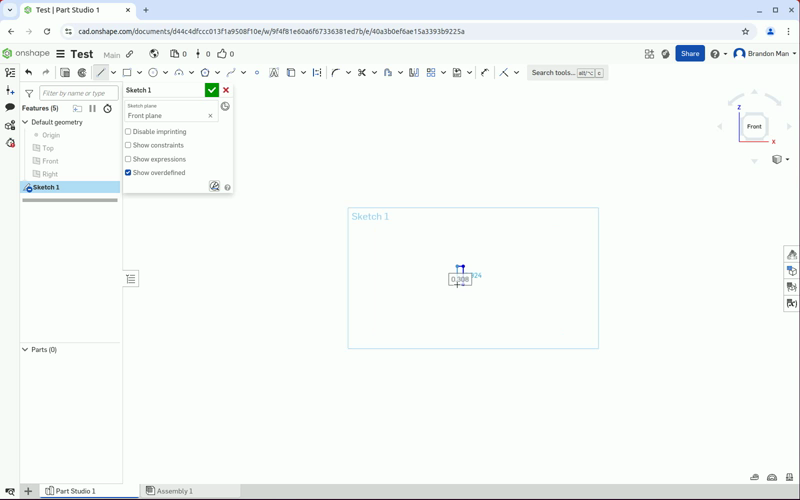
scroll(6)
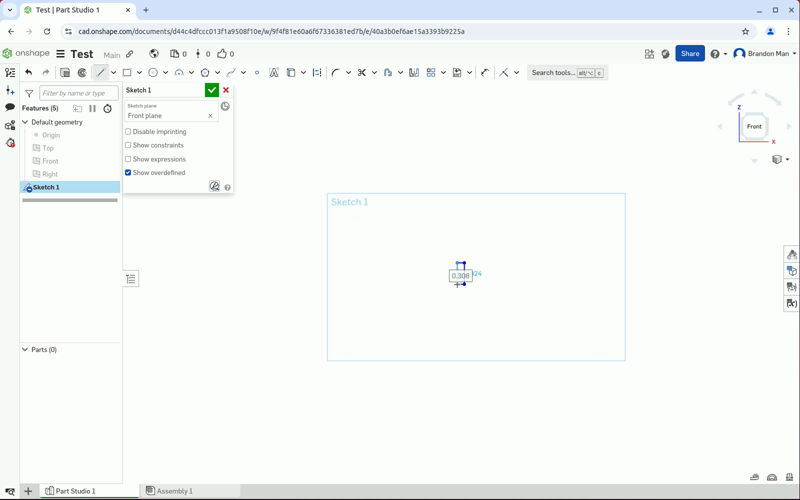
scroll(6)
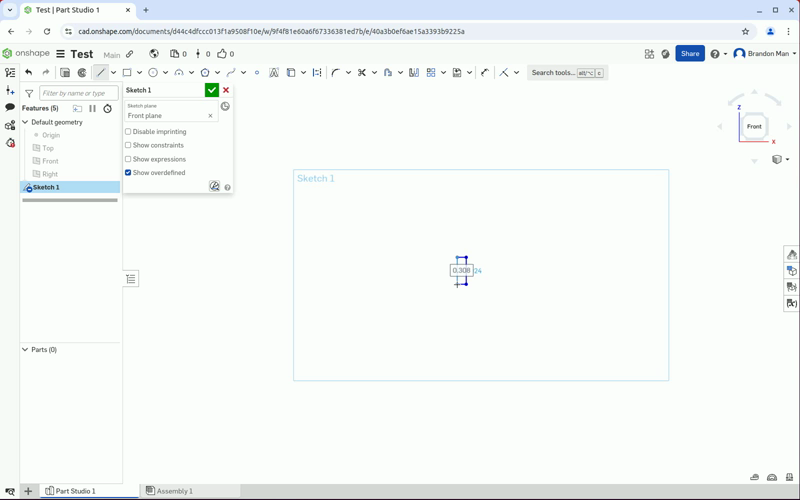
scroll(6)
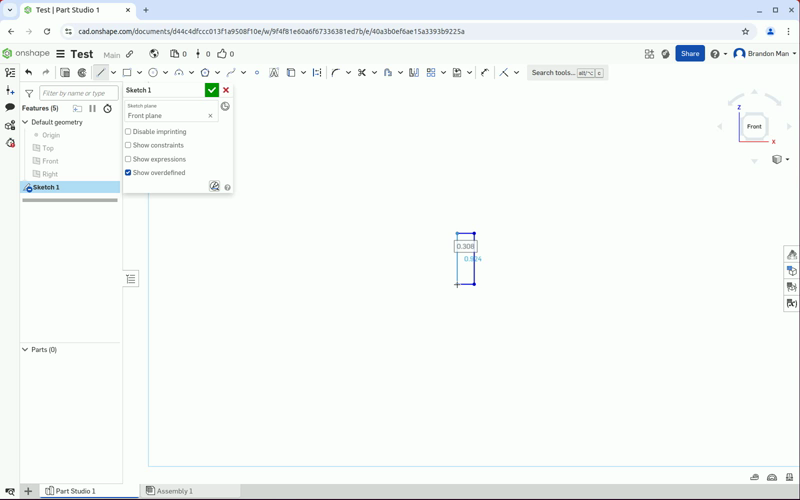
key_up(shift)
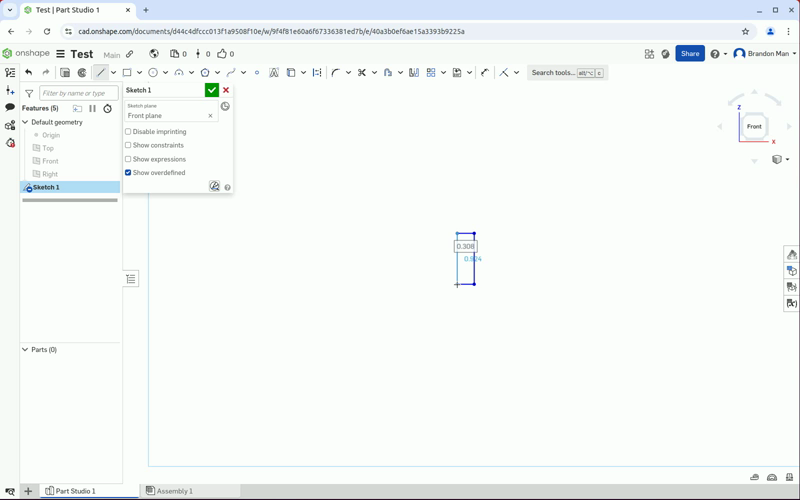
click(457, 284)
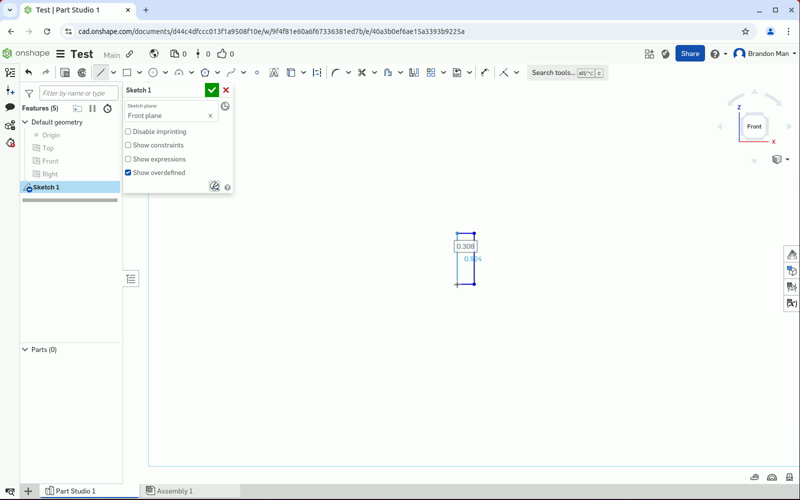
scroll(-6)
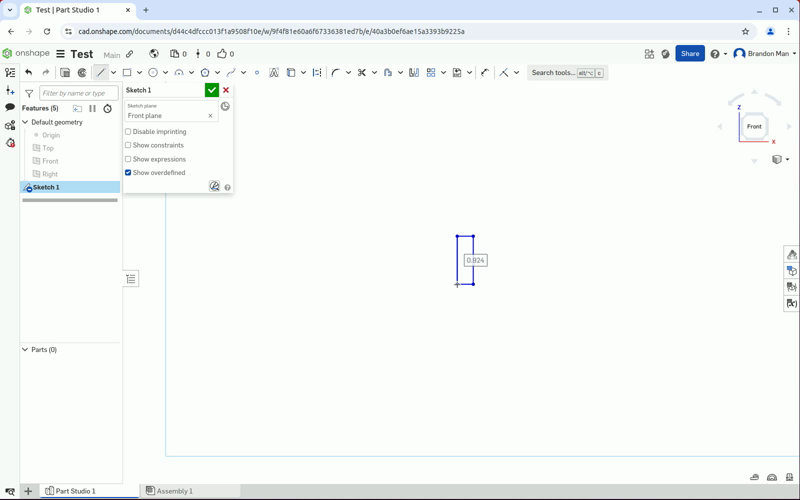
scroll(-6)
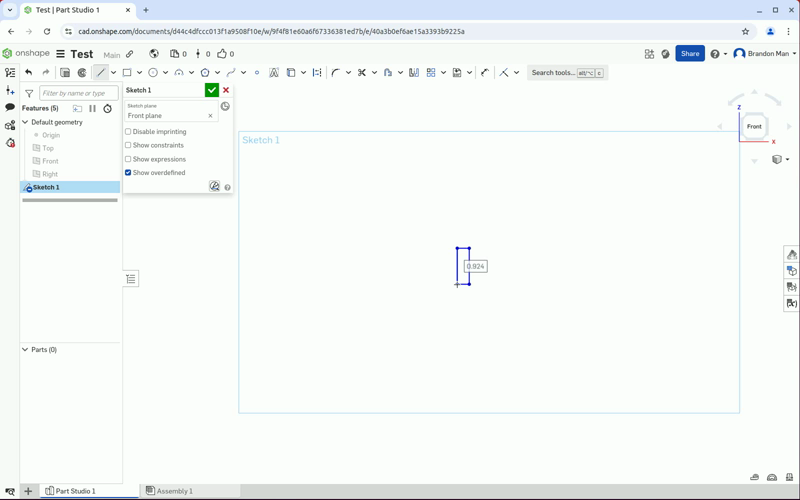
scroll(-6)
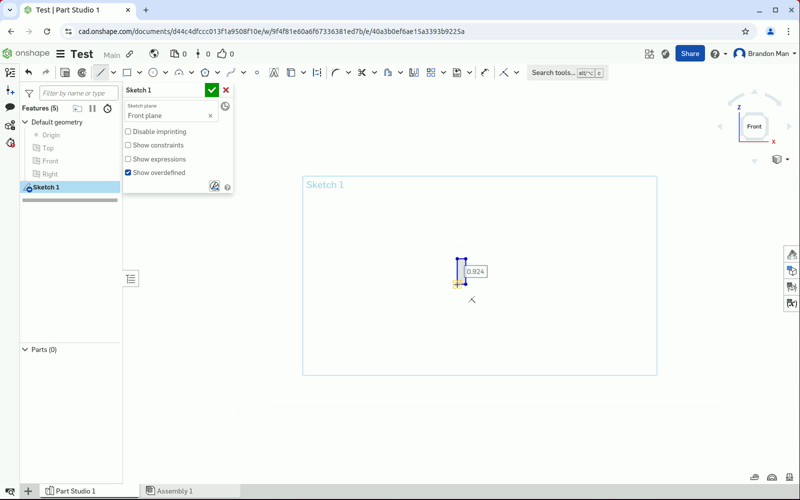
scroll(-6)
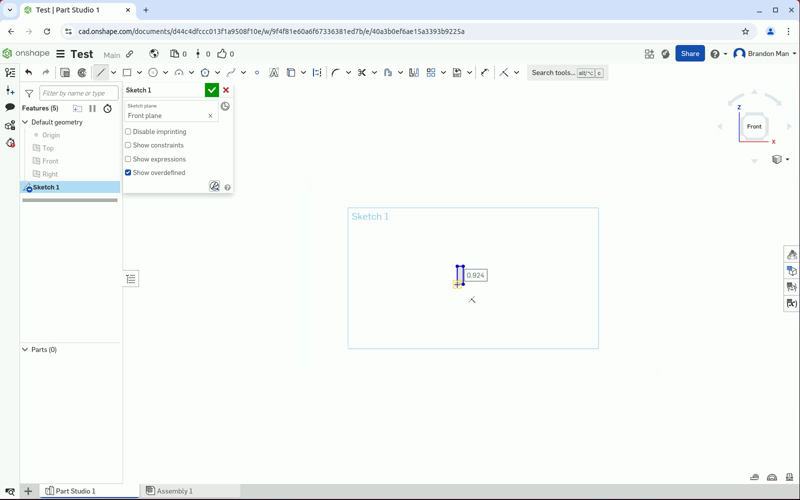
scroll(-6)
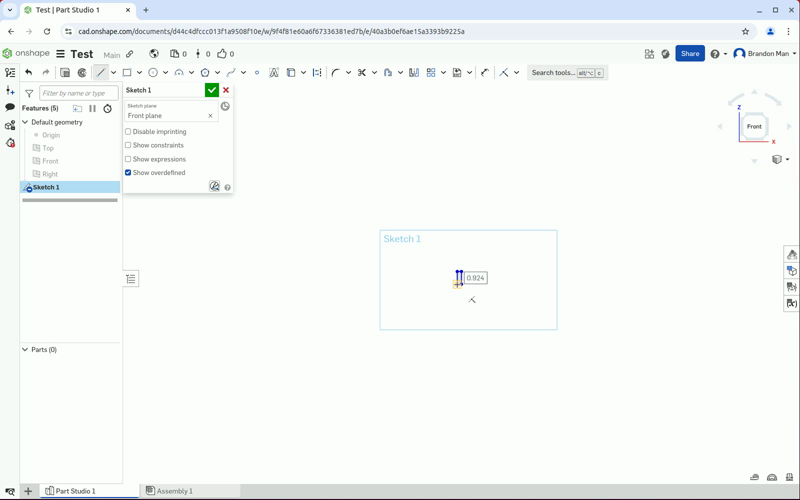
scroll(-6)
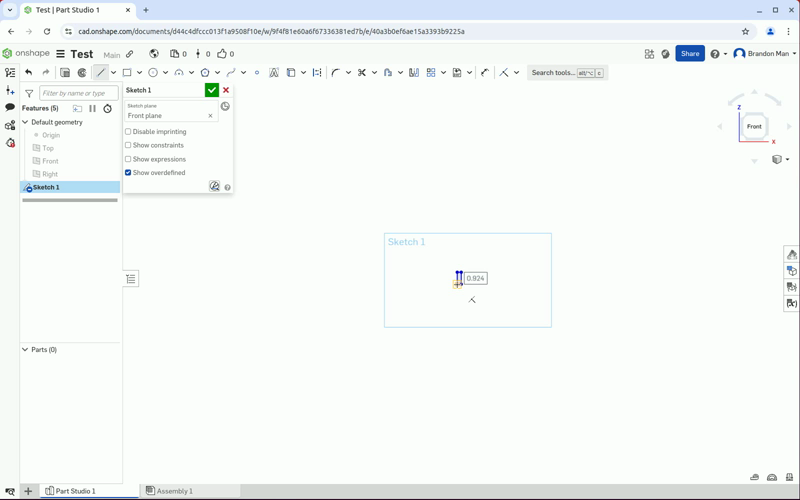
scroll(-6)
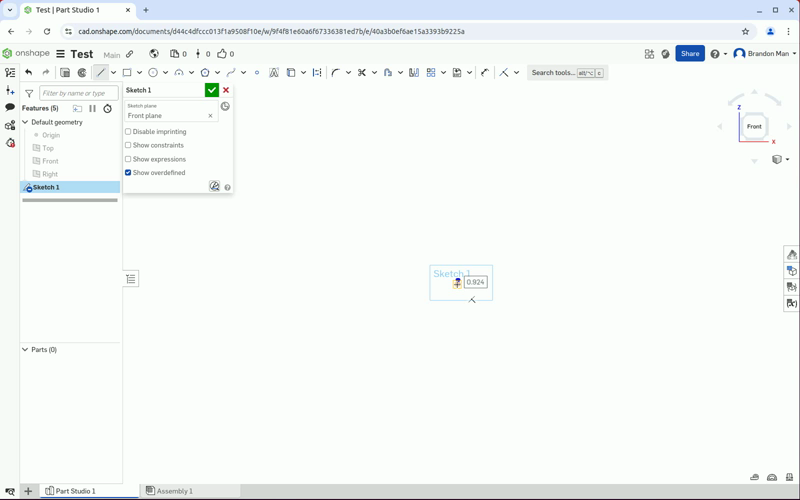
key(esc)
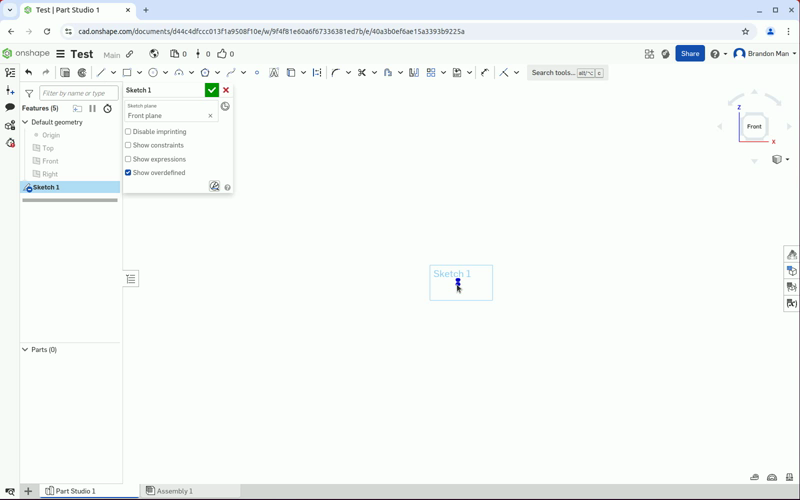
mouse_move(458, 283)
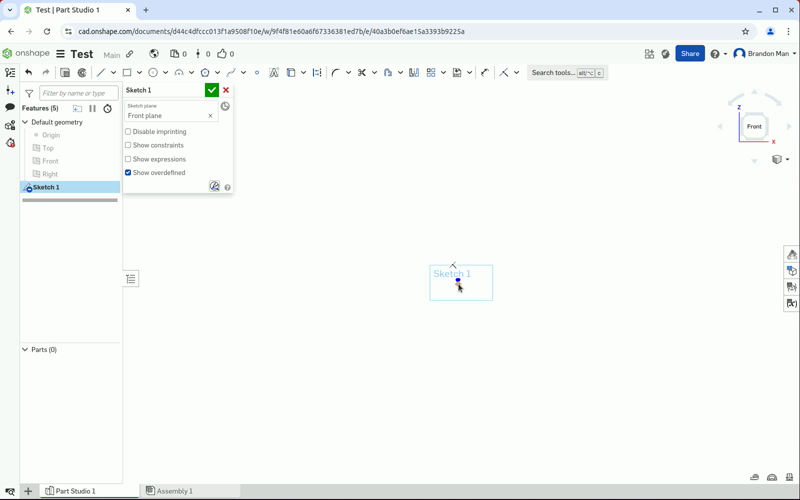
scroll(6)
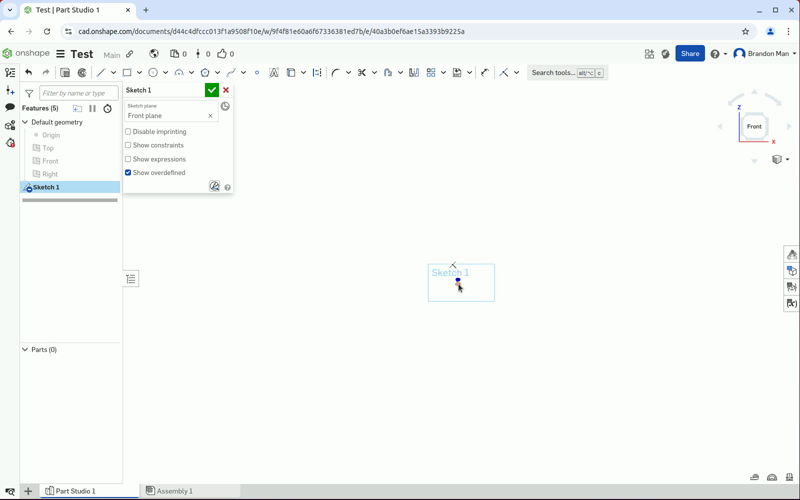
scroll(6)
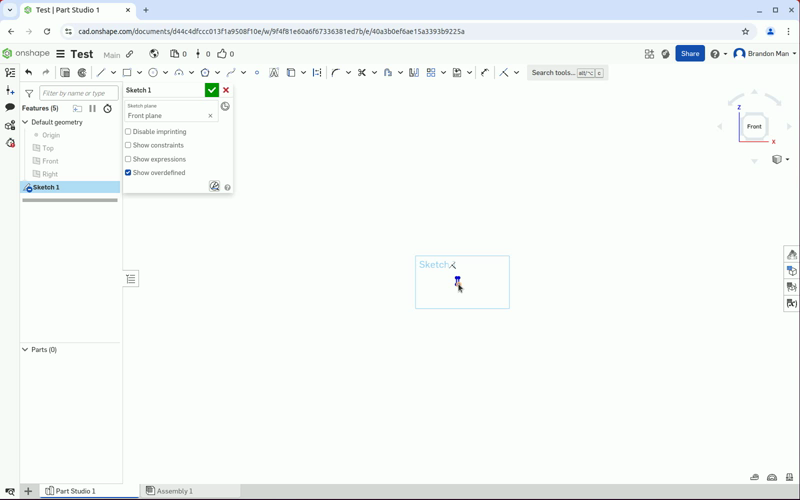
scroll(6)
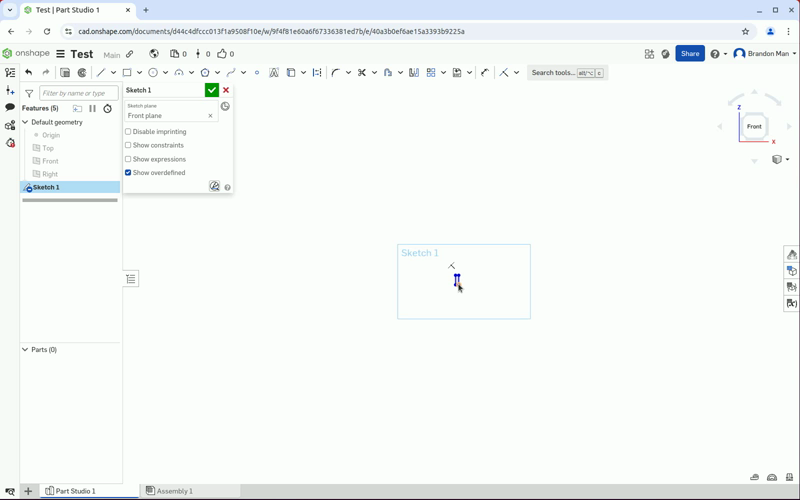
scroll(6)
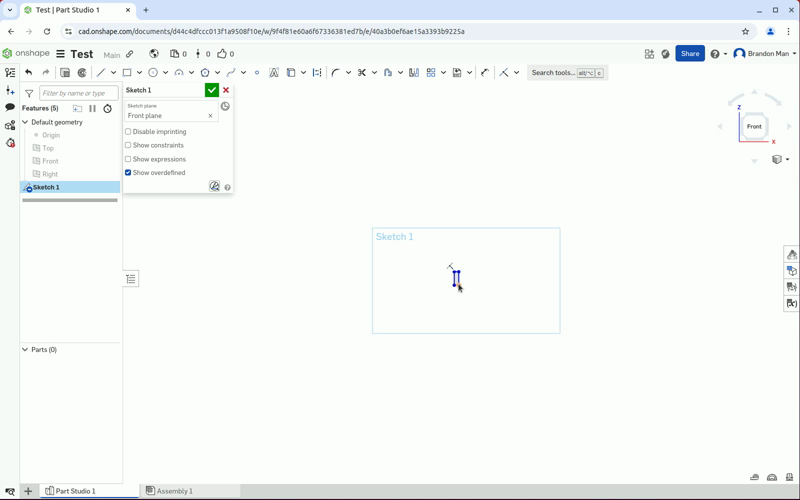
scroll(6)
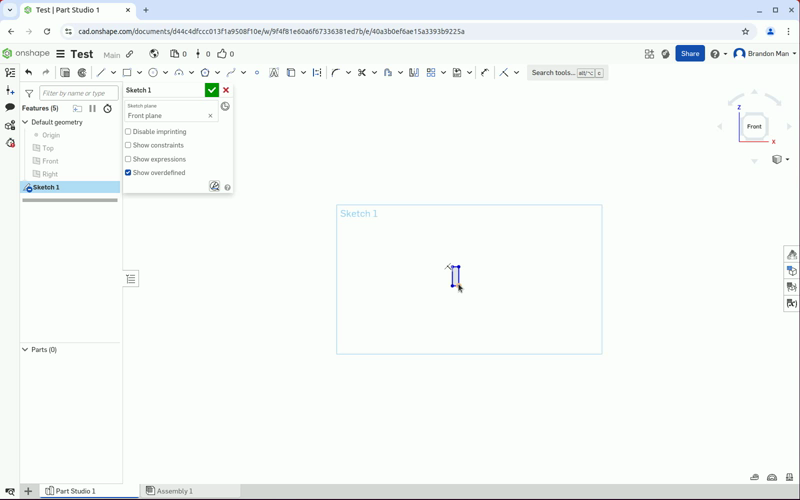
scroll(6)
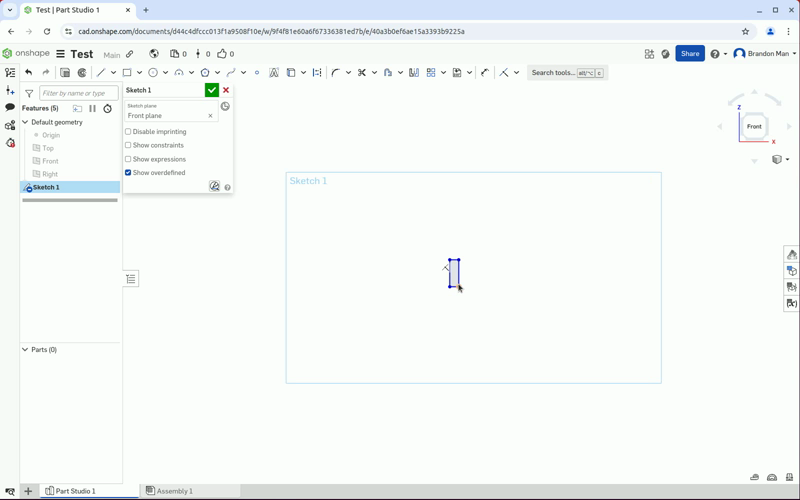
scroll(6)
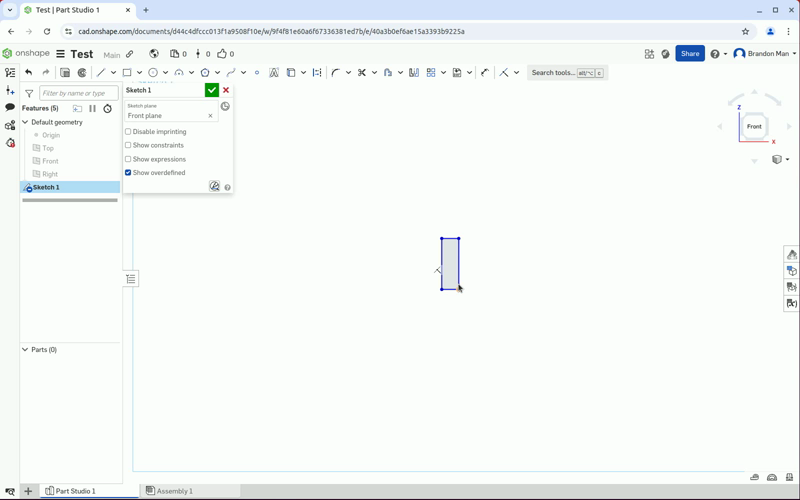
click(458, 283)
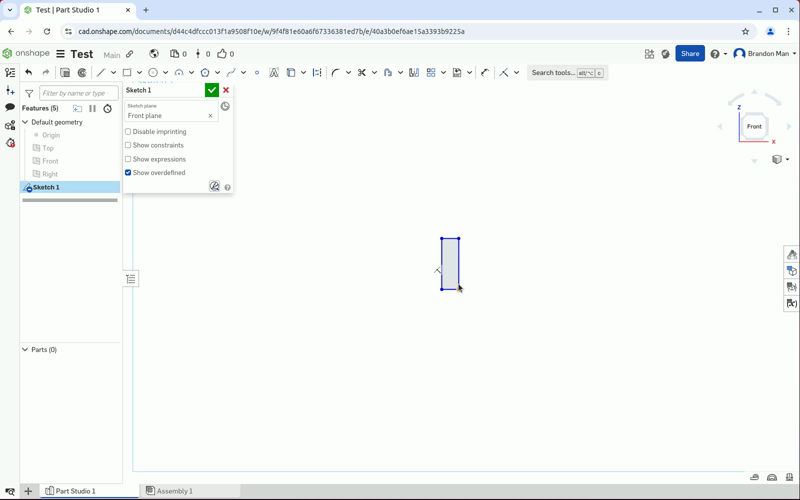
scroll(-6)
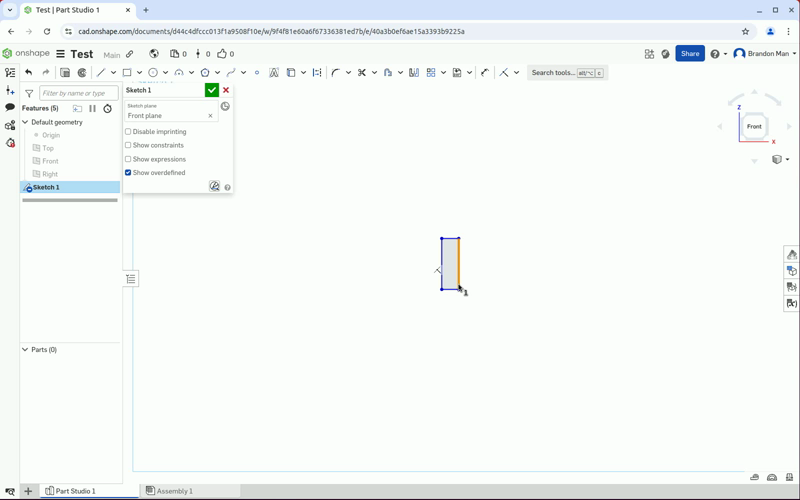
scroll(-6)
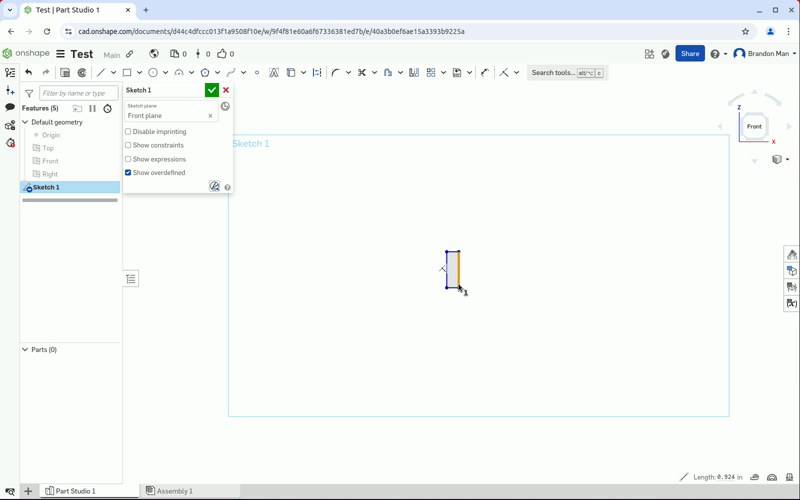
scroll(-6)
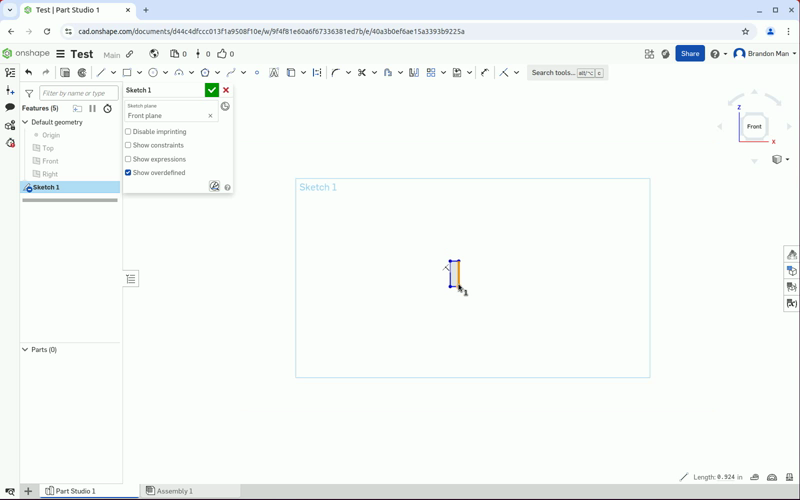
scroll(-6)
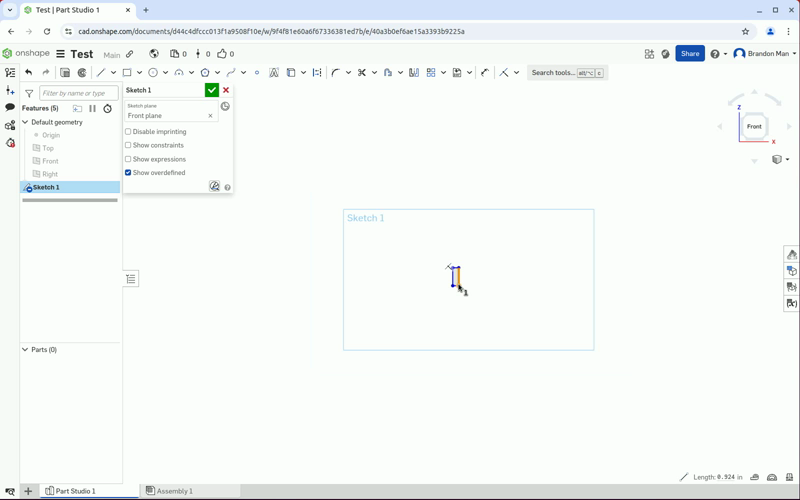
scroll(-6)
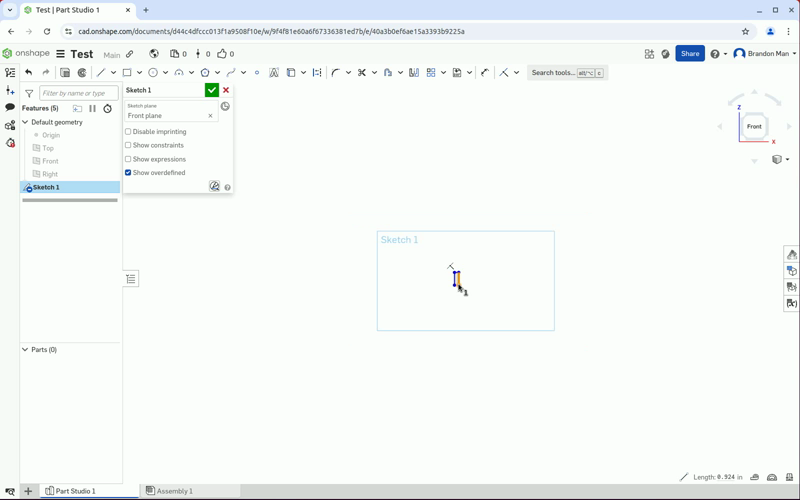
scroll(-6)
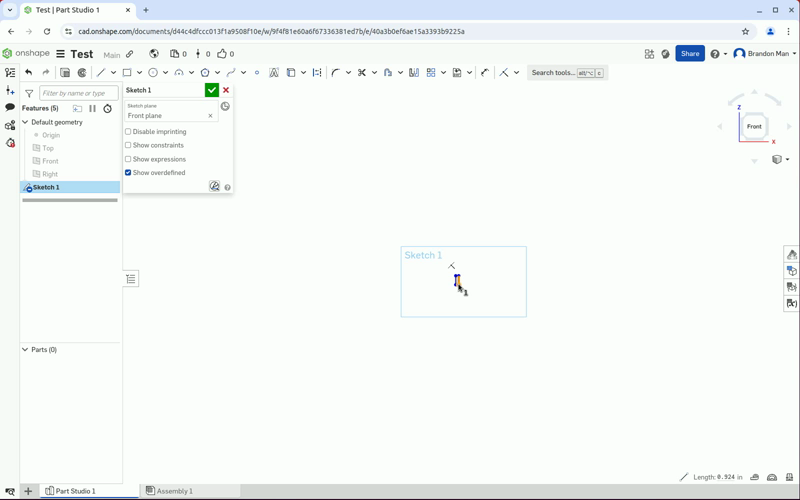
scroll(-6)
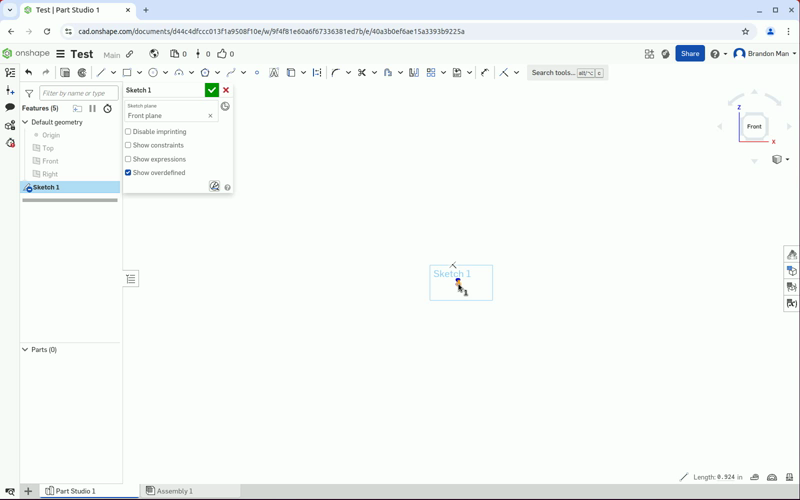
mouse_move(73, 352)
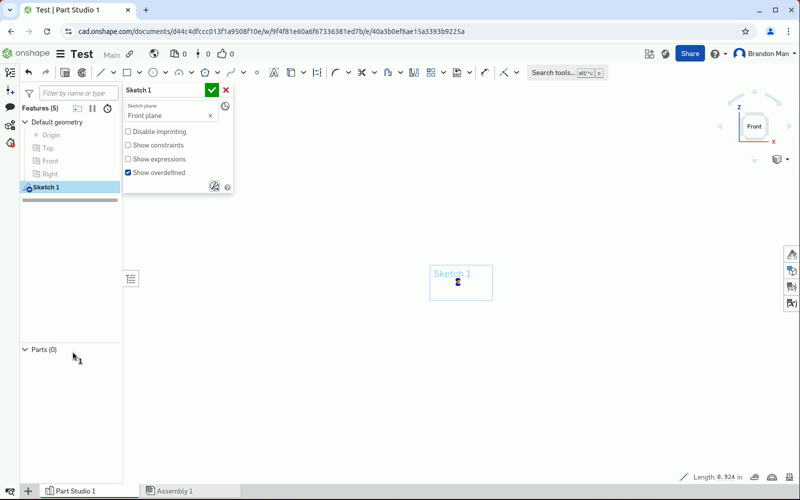
key(shift+y)
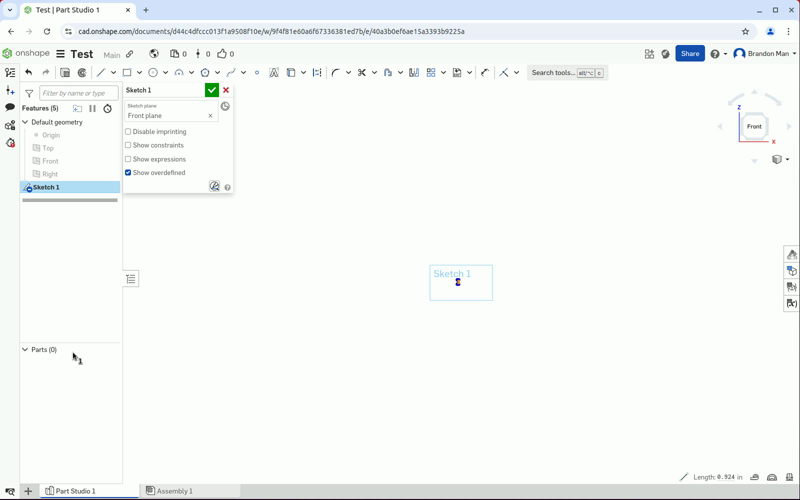
key(shift+e)
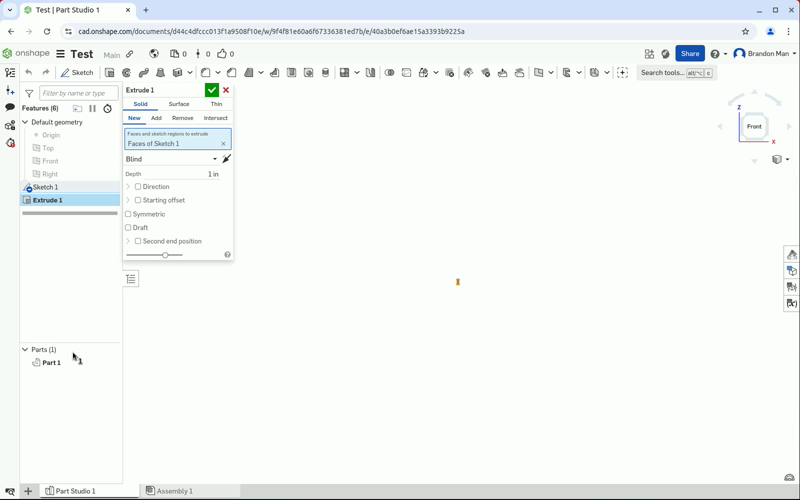
mouse_move(143, 106)
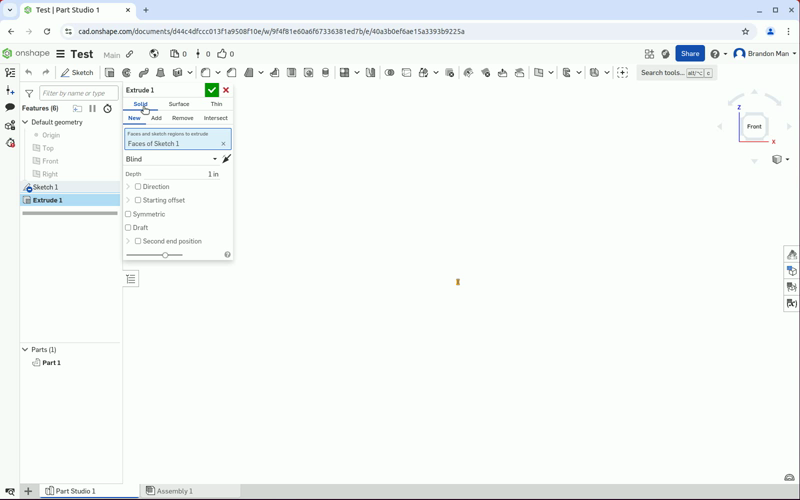
click(143, 106)
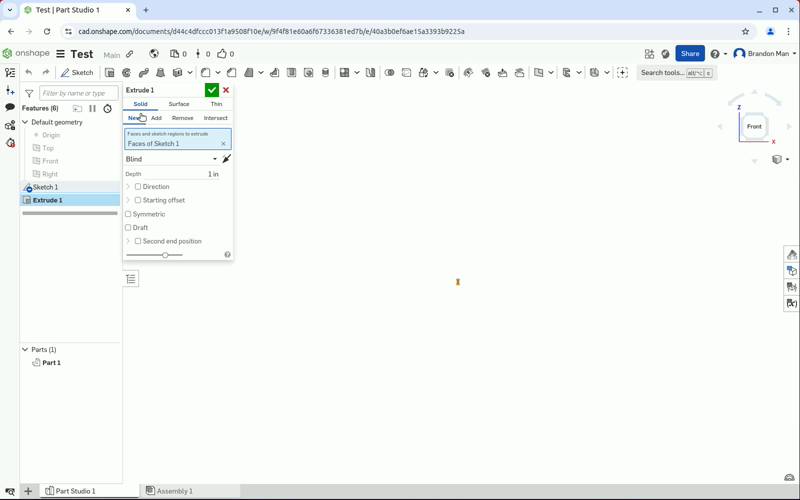
mouse_move(137, 120)
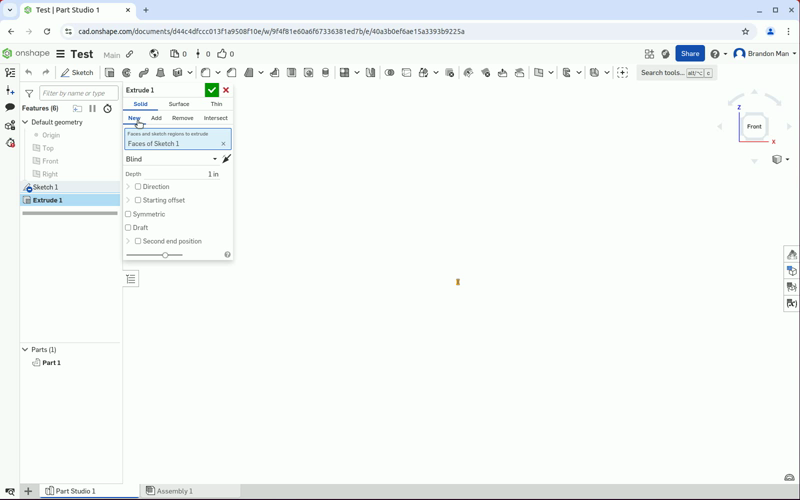
click(137, 120)
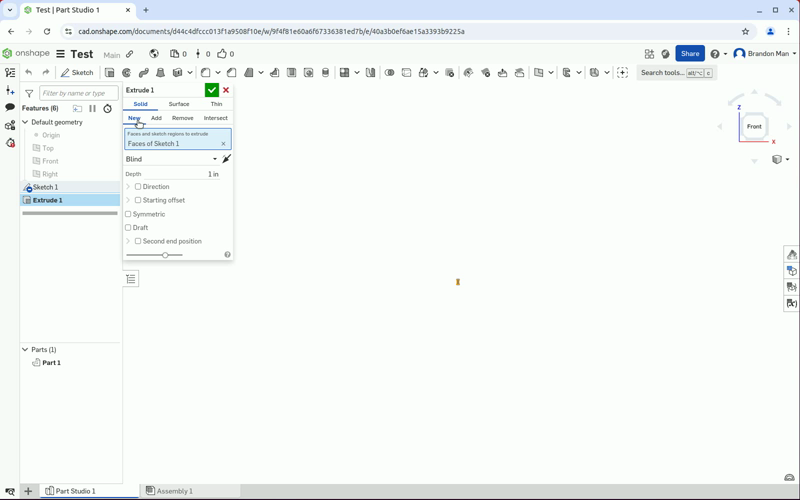
key(tab, 4)
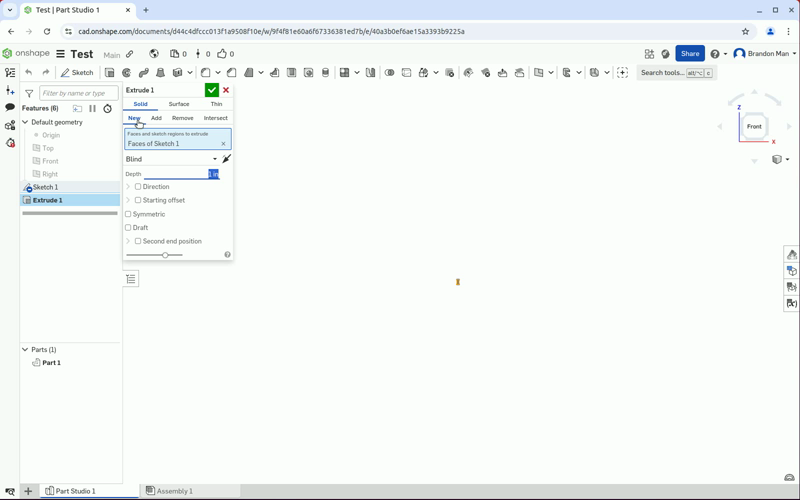
text(23.108)
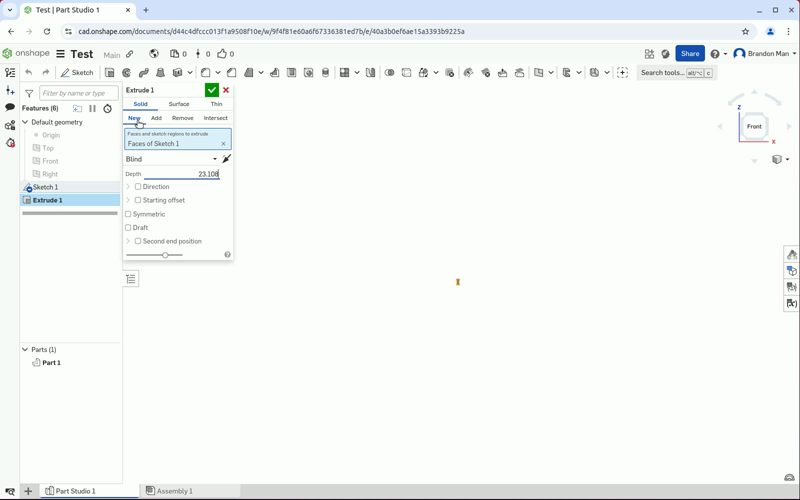
key(enter)
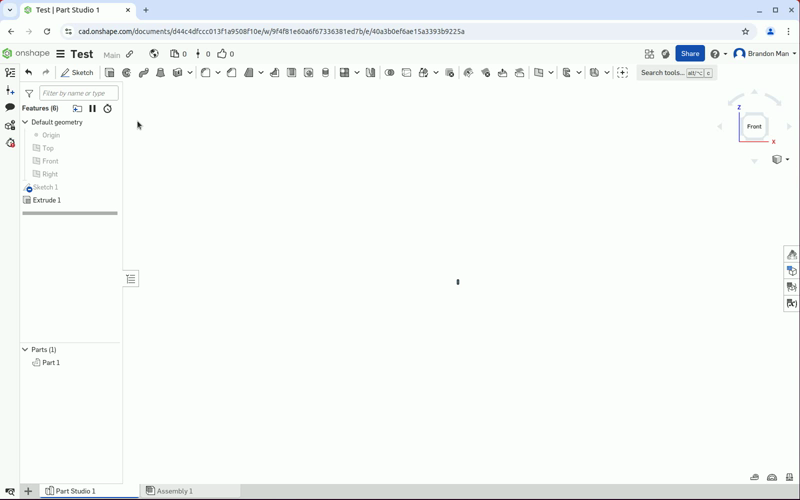
key(shift+h)
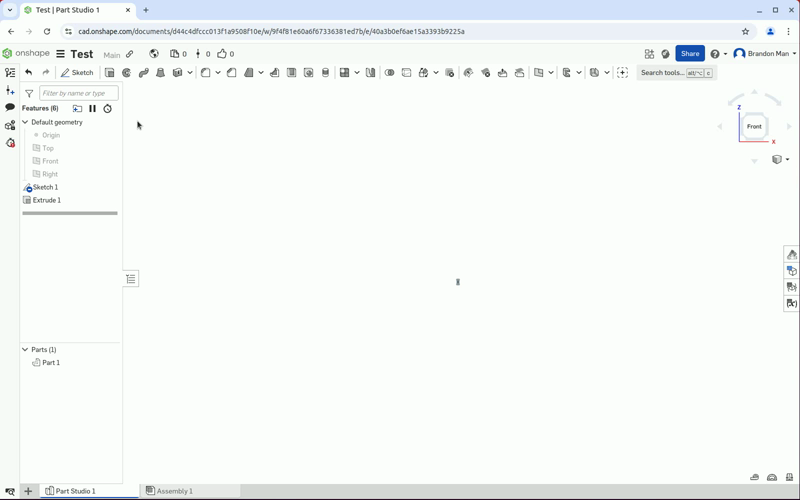
key(shift+h)
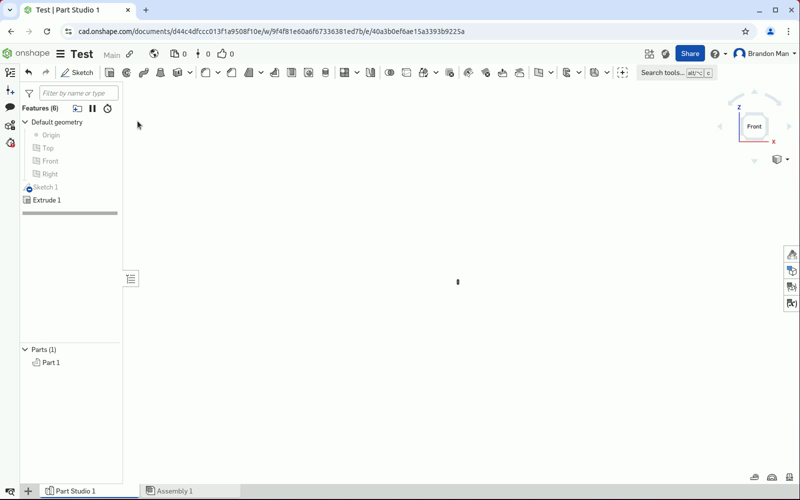
mouse_move(73, 189)
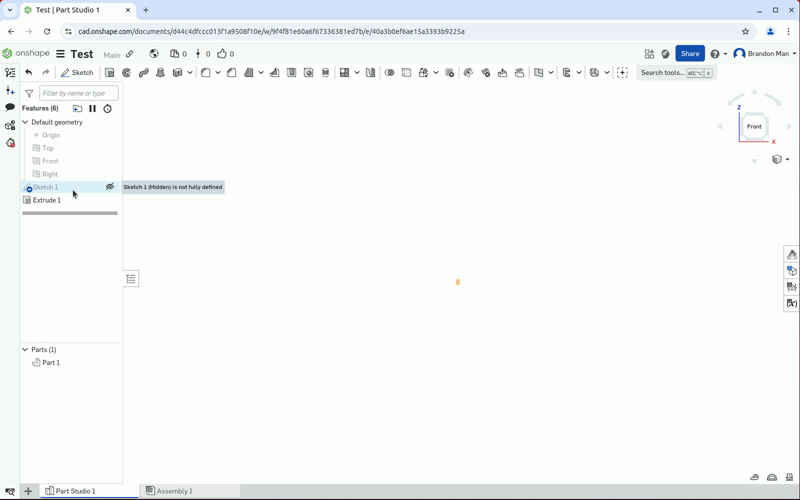
click(73, 189)
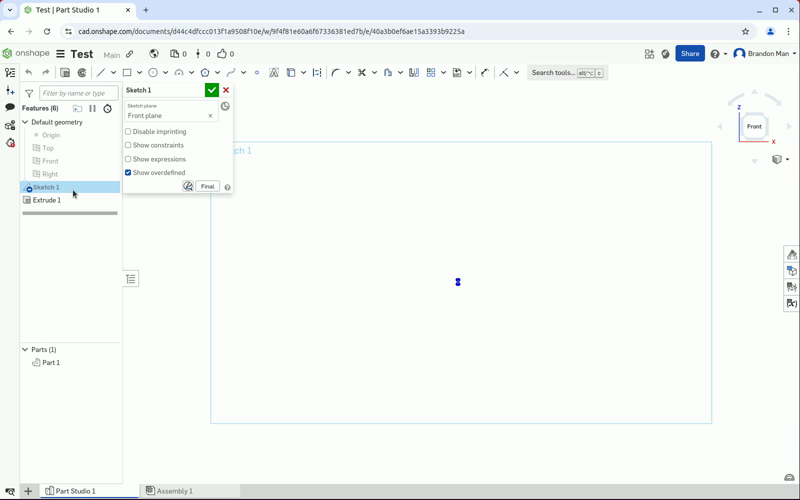
mouse_move(229, 92)
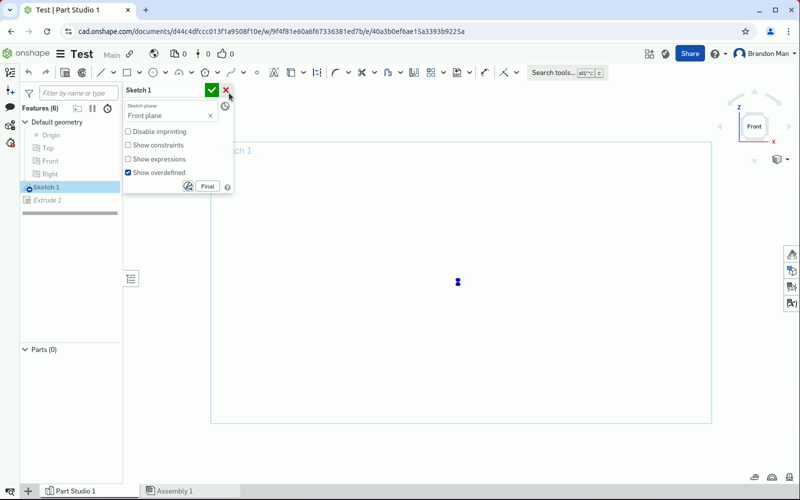
click(229, 92)
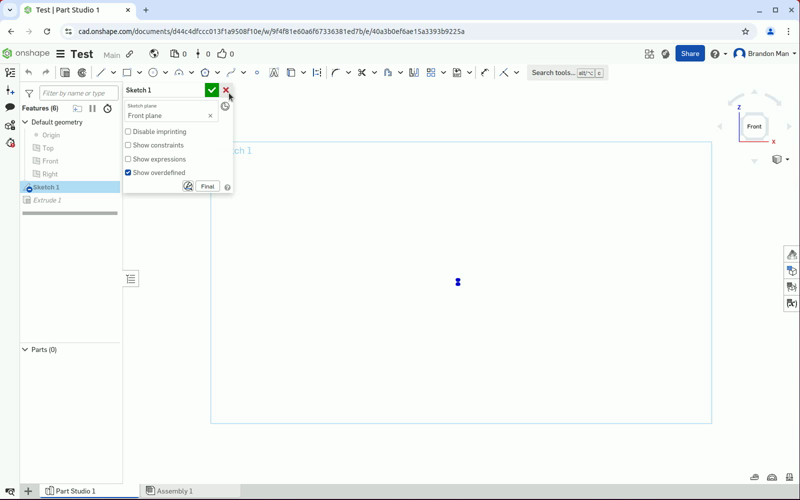
key(shift+s)
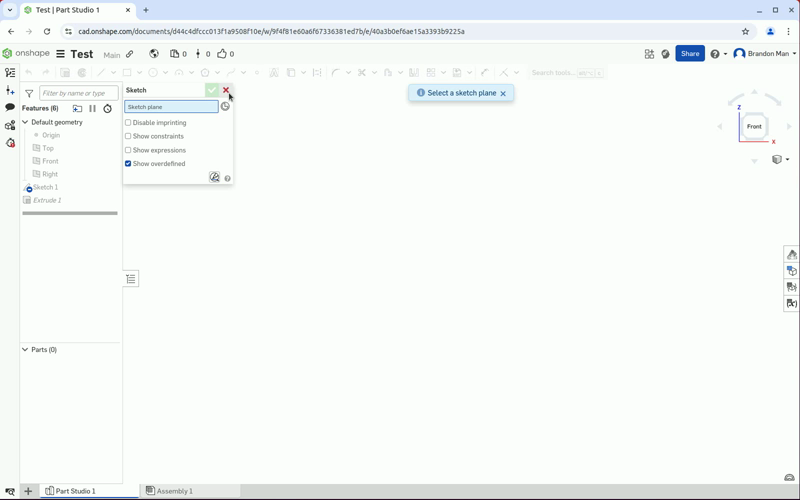
mouse_move(73, 163)
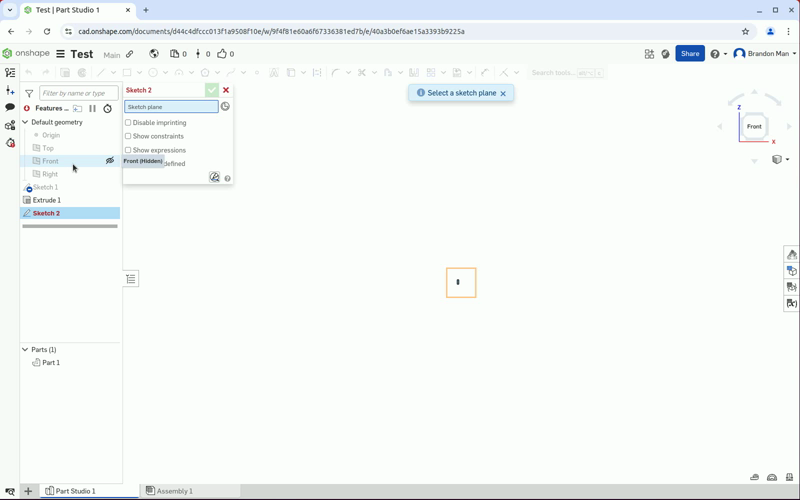
click(73, 163)
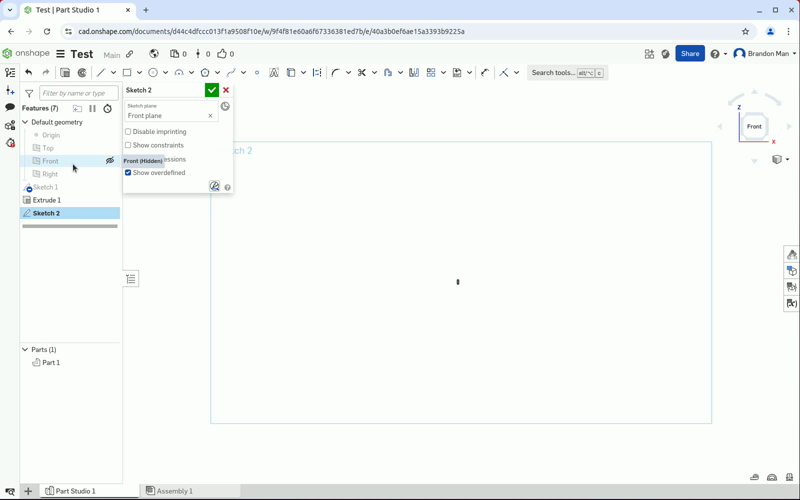
mouse_move(73, 352)
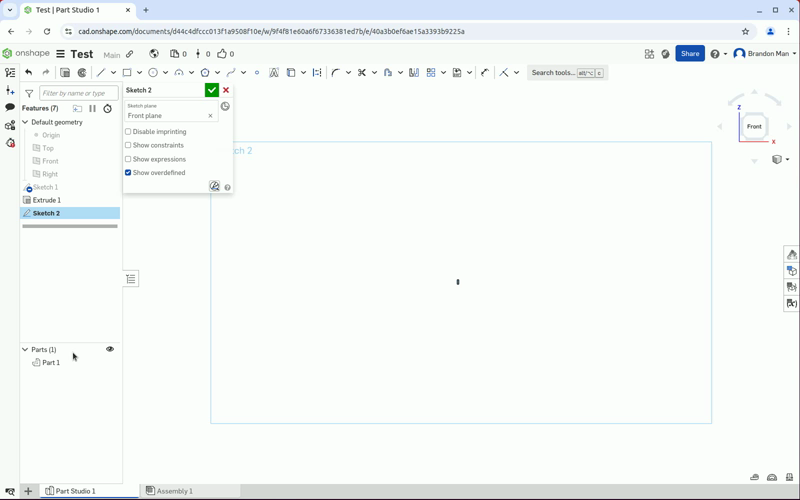
key(y)
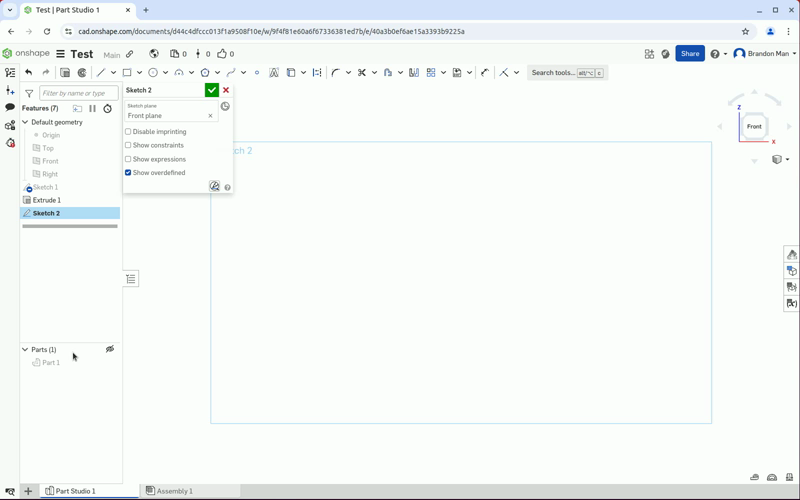
key(l)
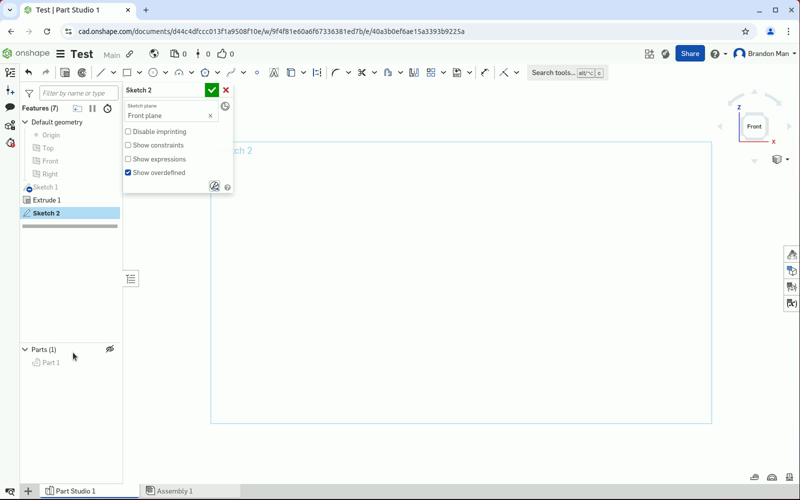
key_down(shift)
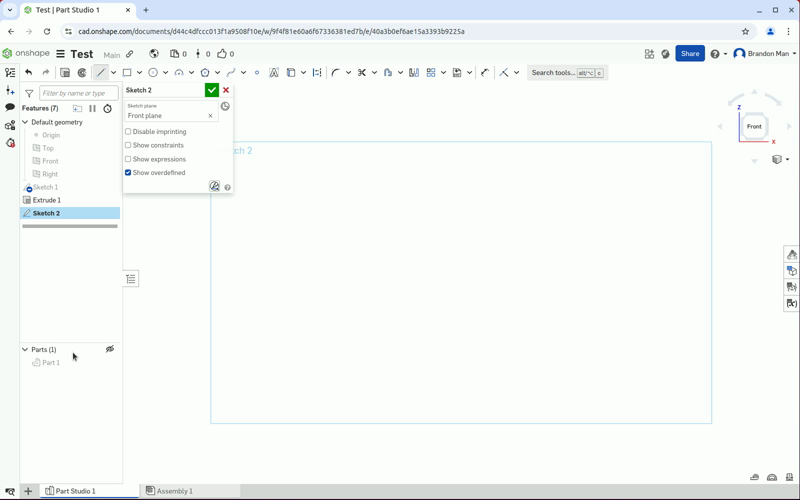
mouse_move(467, 284)
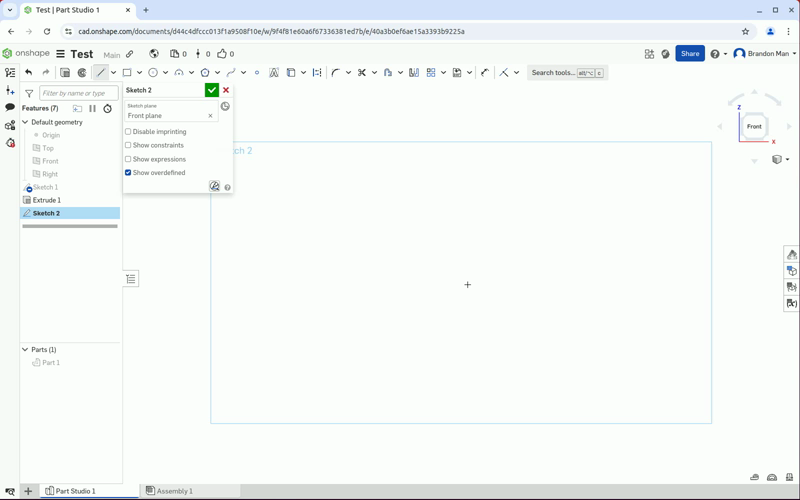
click(467, 284)
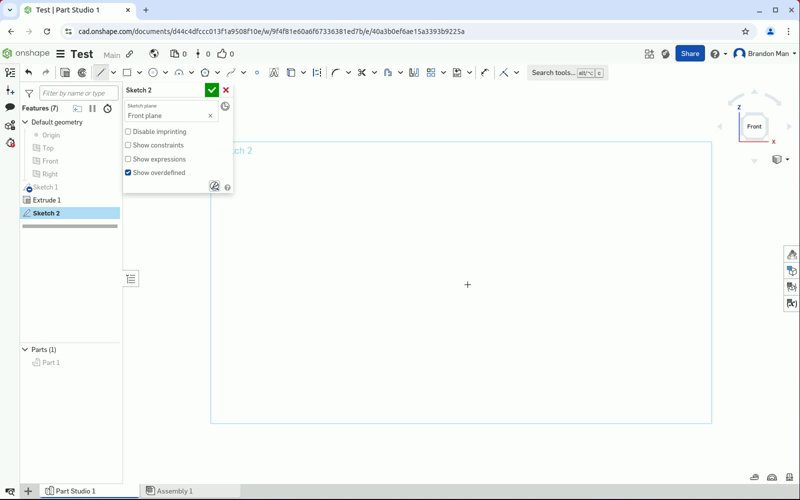
key_up(shift)
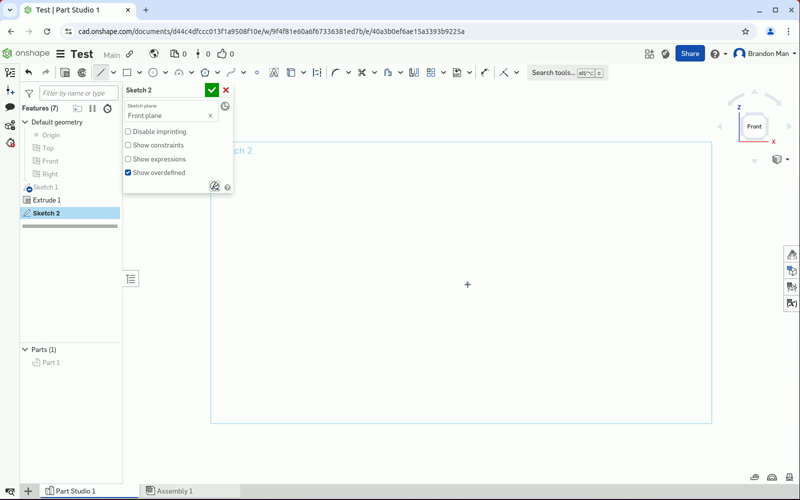
key_down(shift)
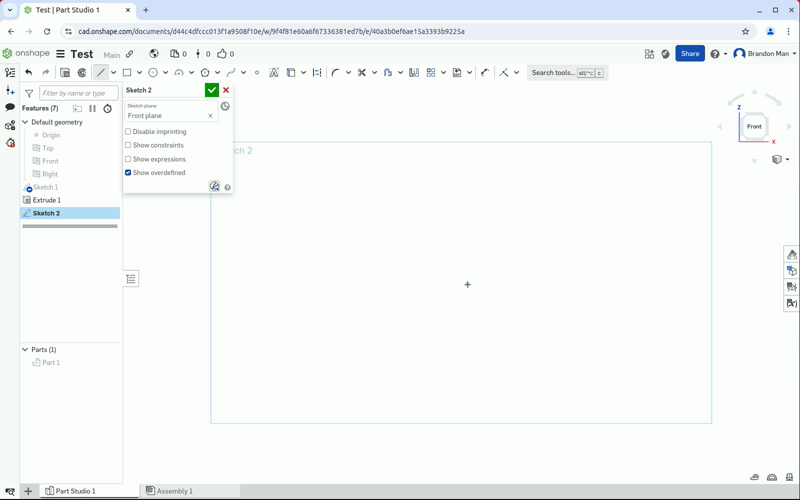
mouse_move(497, 284)
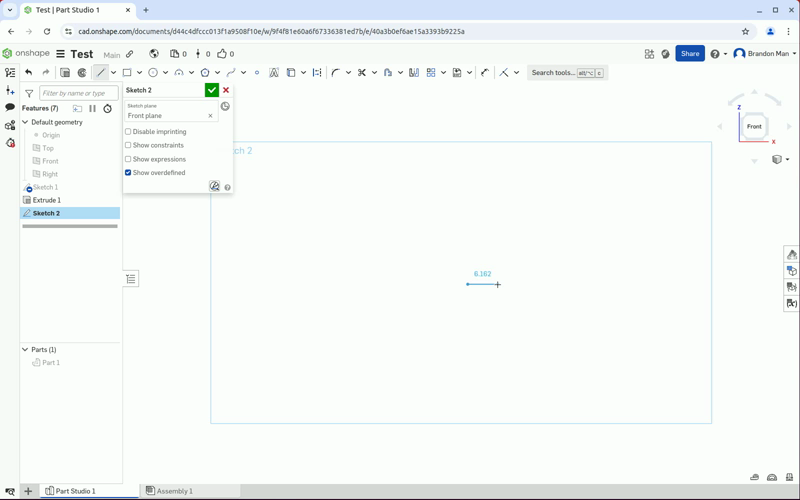
mouse_move(469, 284)
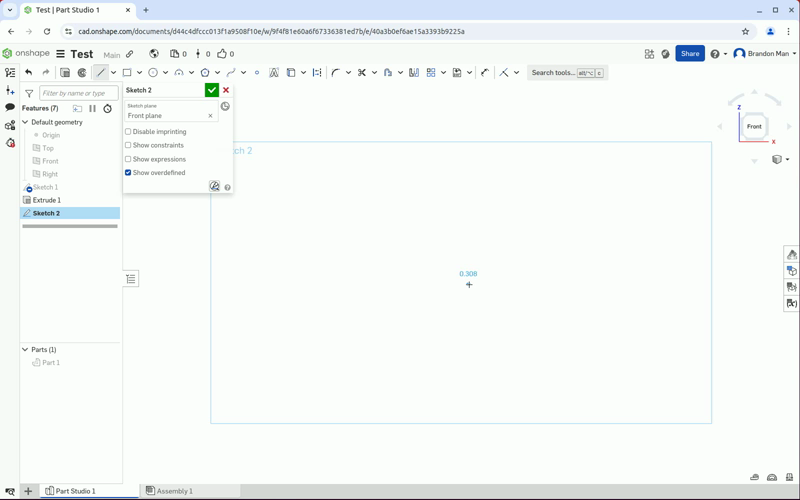
scroll(6)
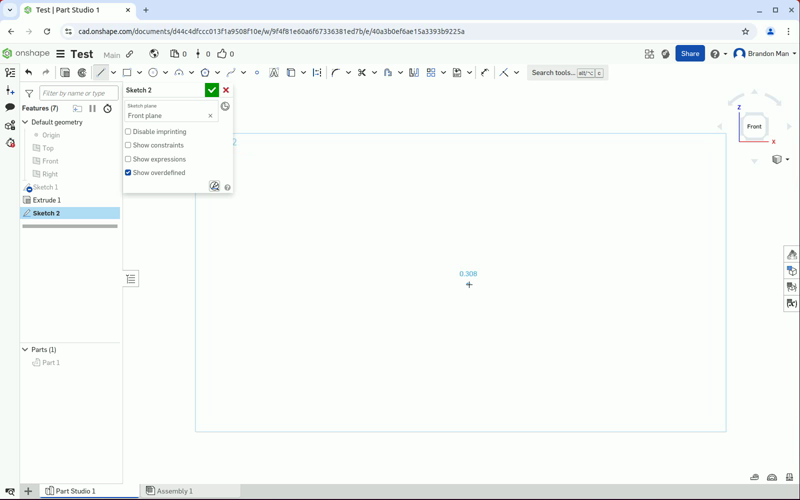
scroll(6)
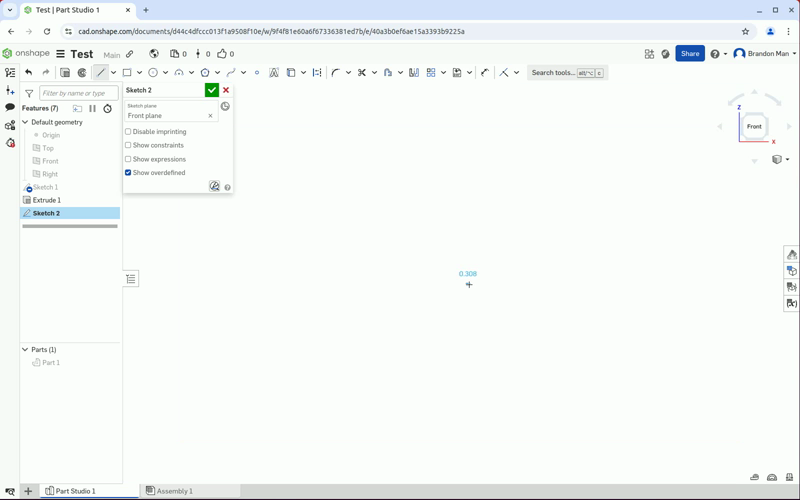
scroll(6)
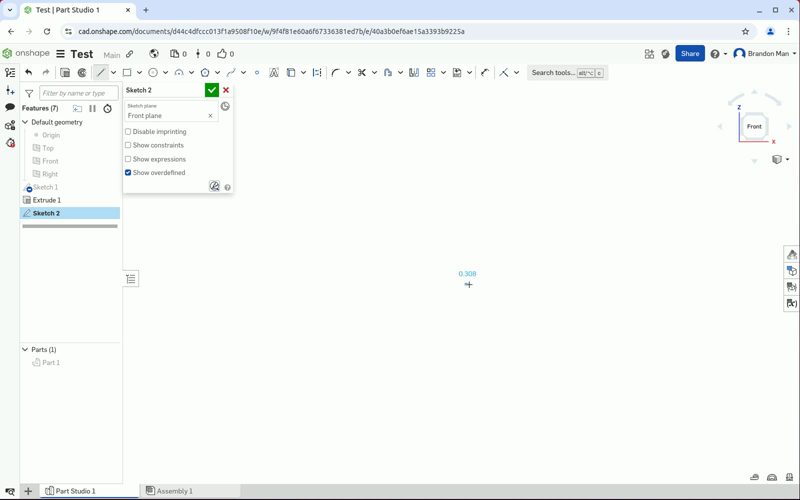
scroll(6)
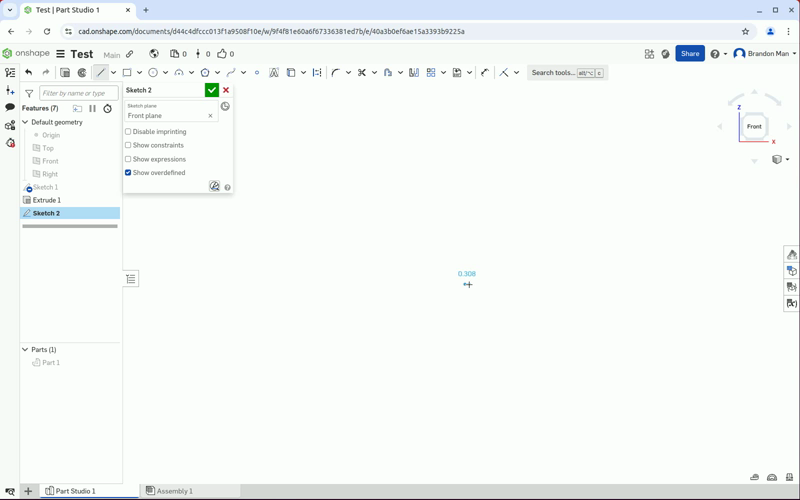
scroll(6)
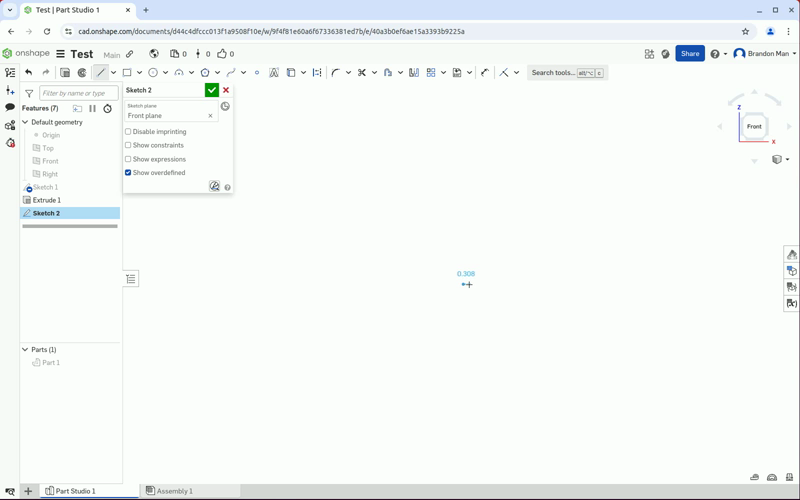
scroll(6)
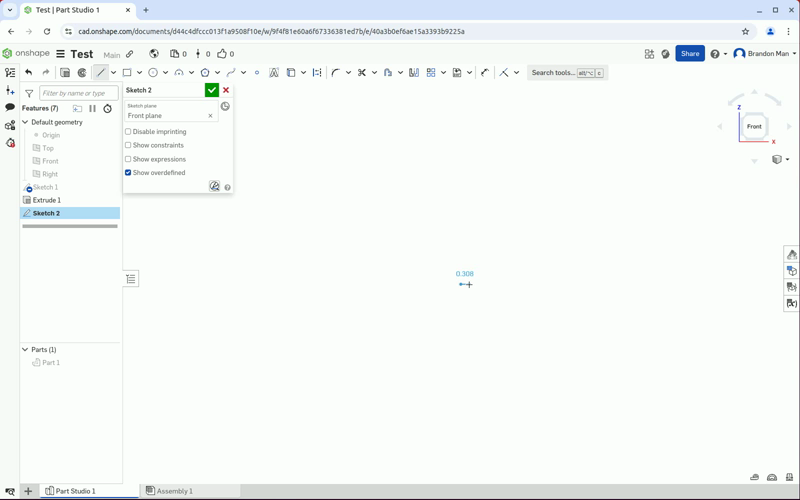
scroll(6)
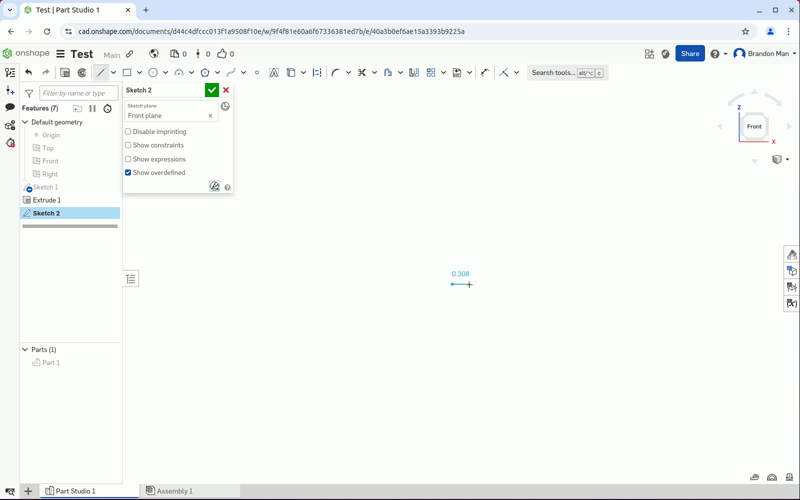
click(469, 284)
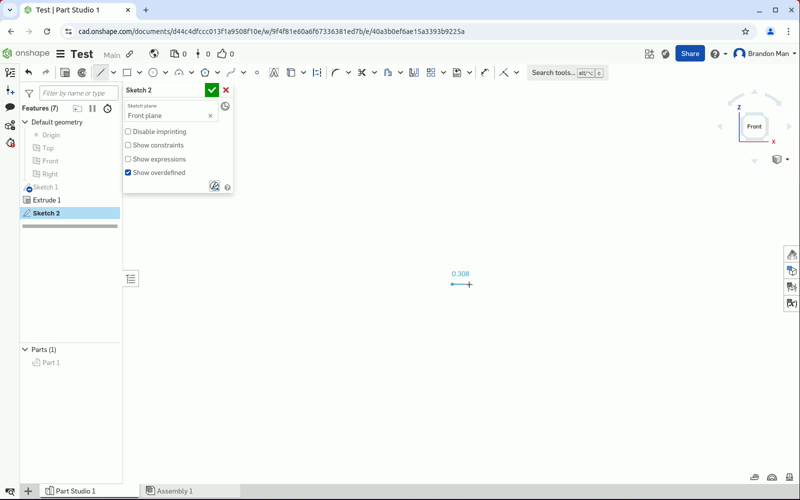
scroll(-6)
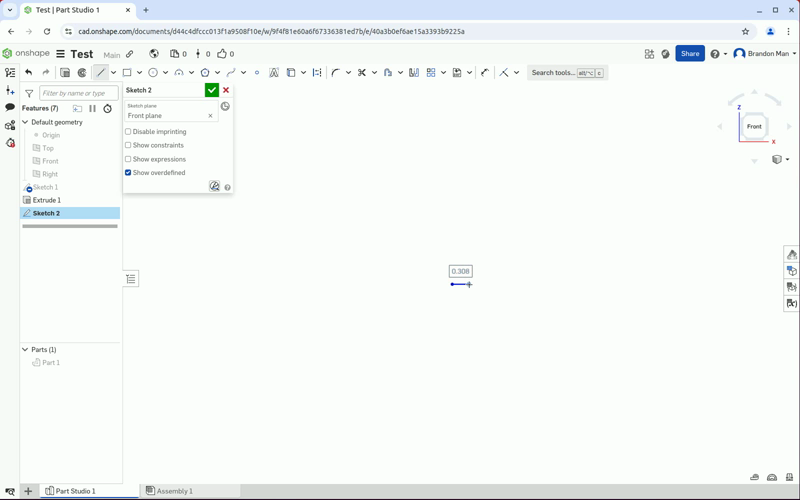
scroll(-6)
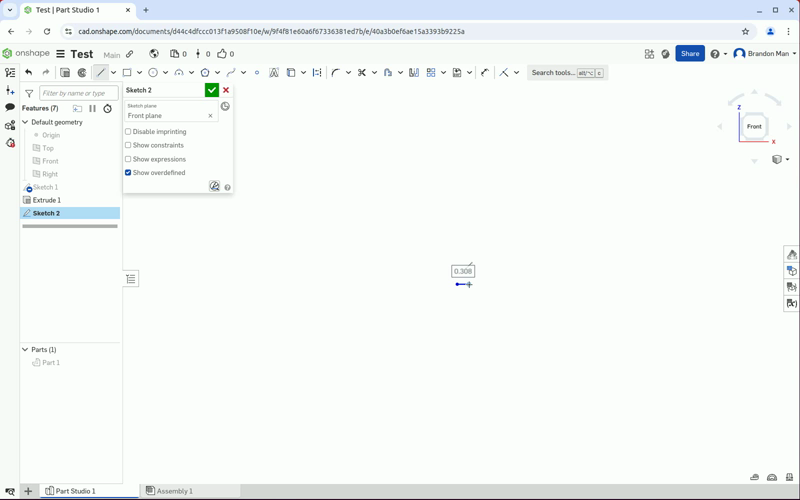
scroll(-6)
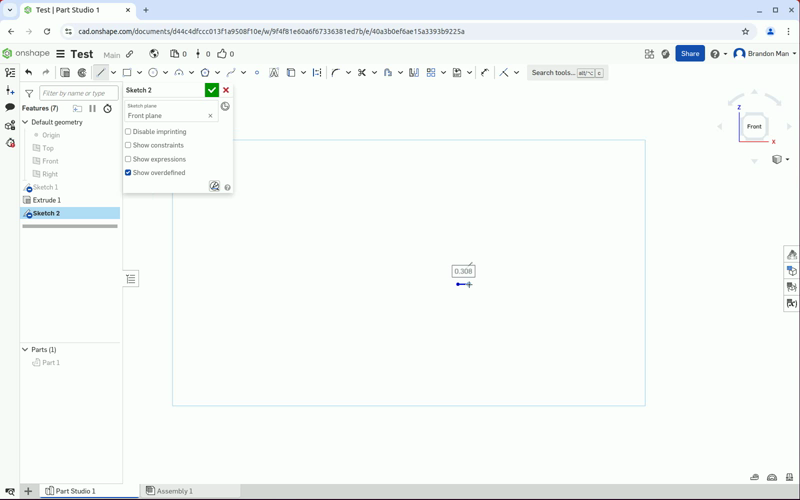
scroll(-6)
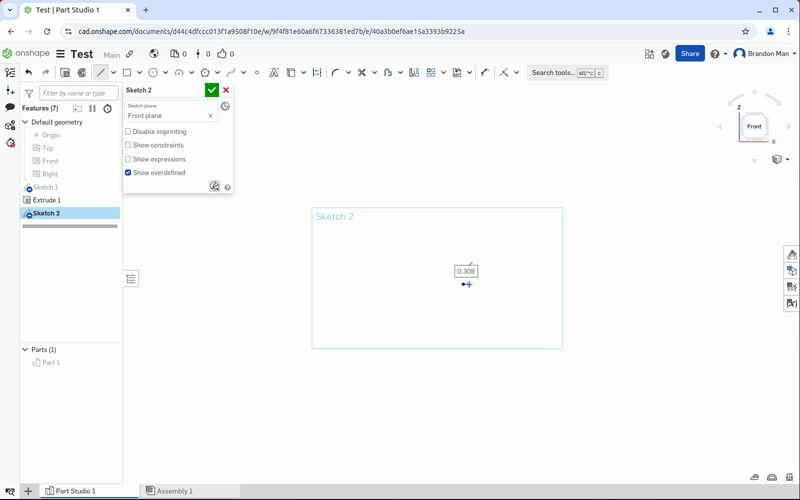
scroll(-6)
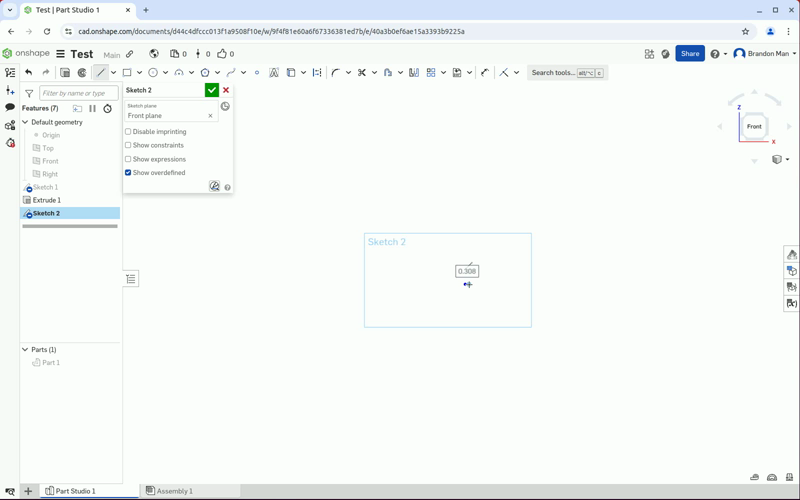
scroll(-6)
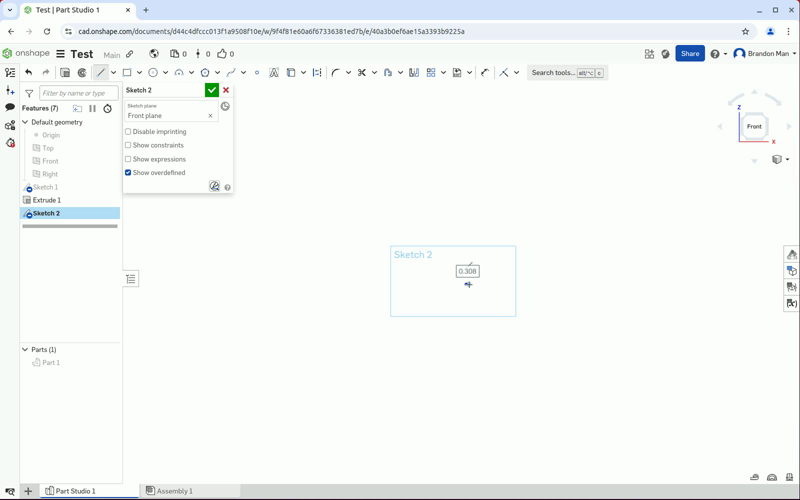
scroll(-6)
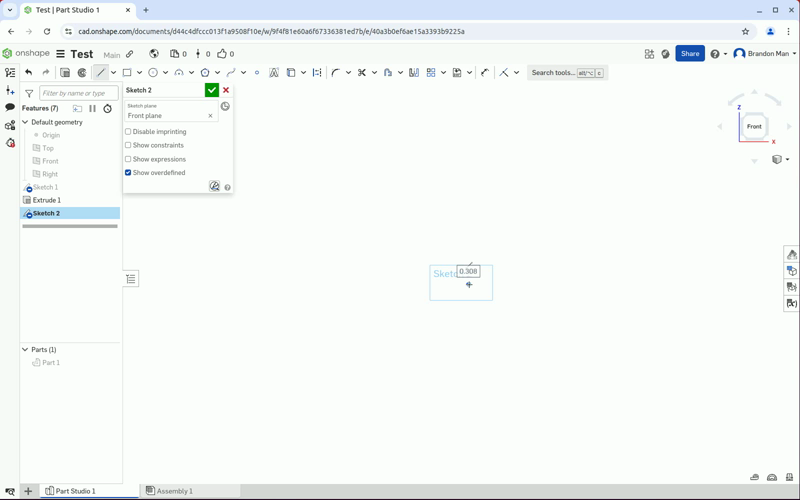
key_up(shift)
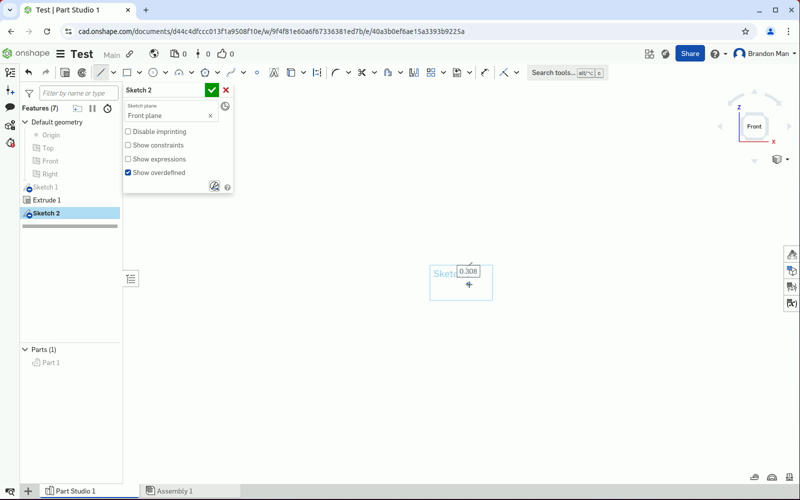
key_down(shift)
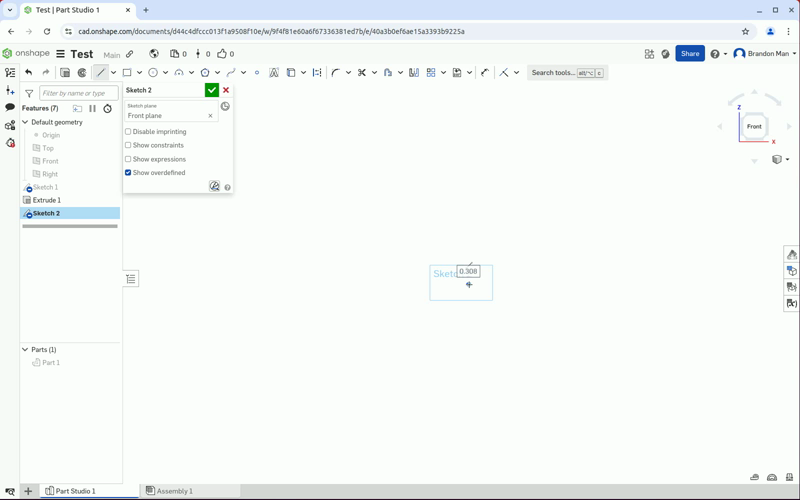
mouse_move(499, 284)
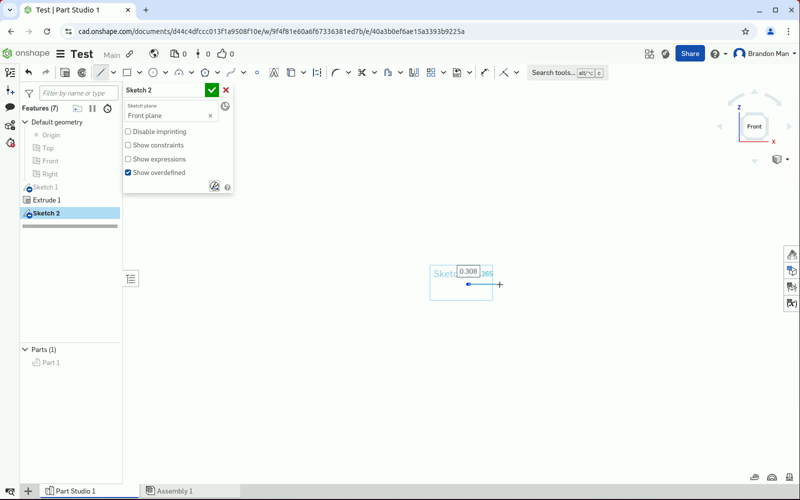
mouse_move(469, 279)
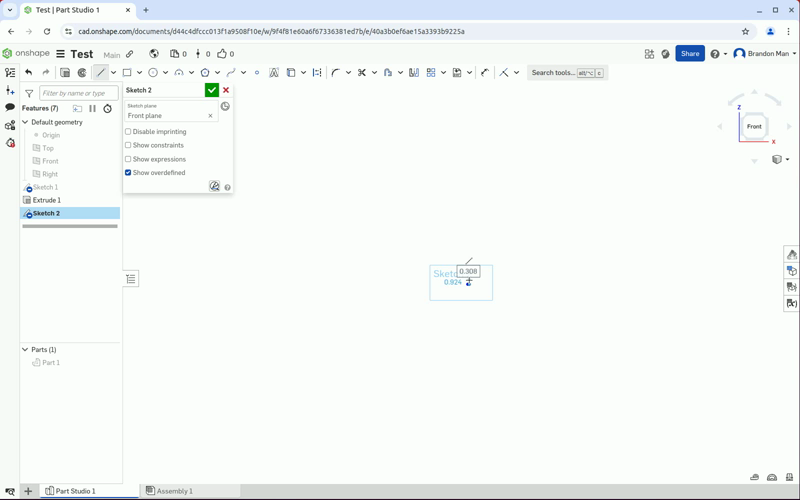
scroll(6)
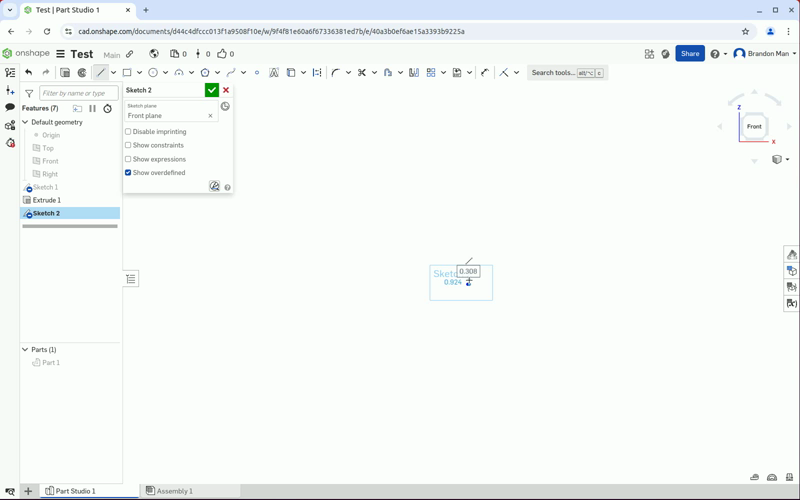
scroll(6)
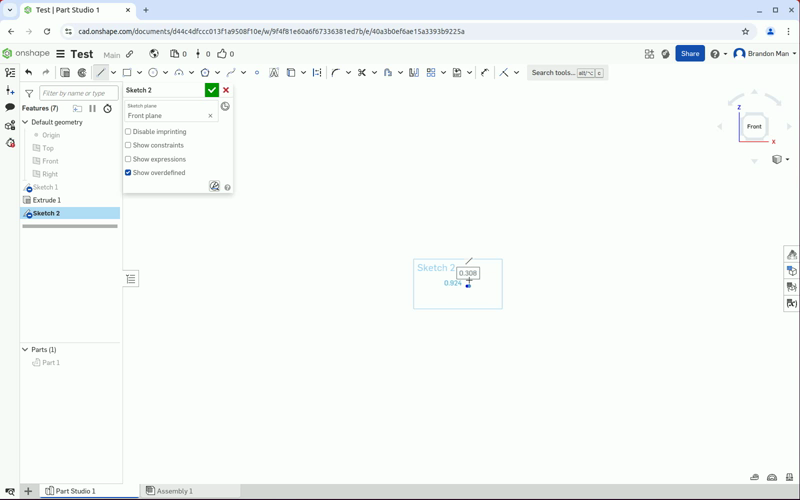
scroll(6)
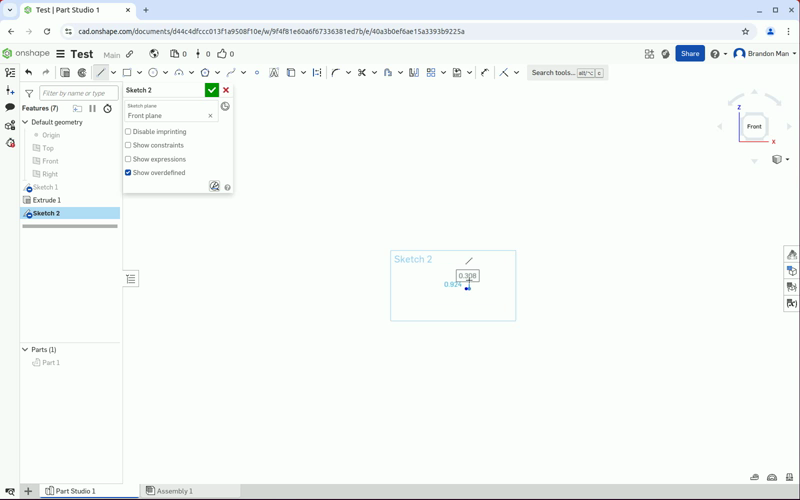
scroll(6)
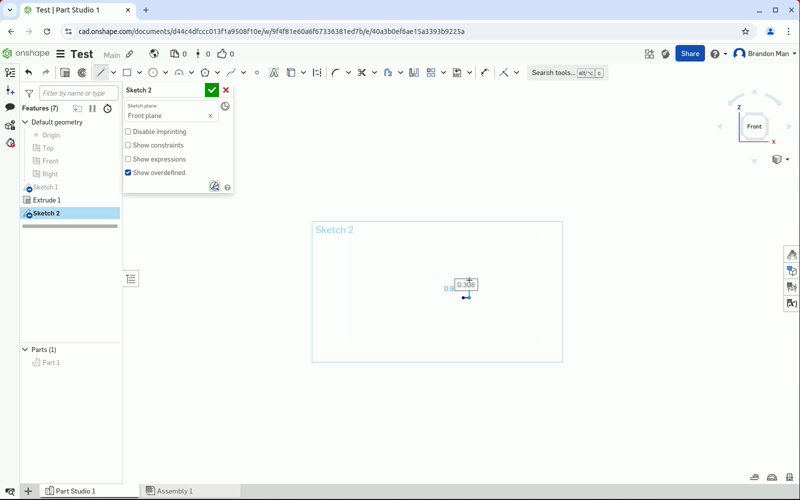
scroll(6)
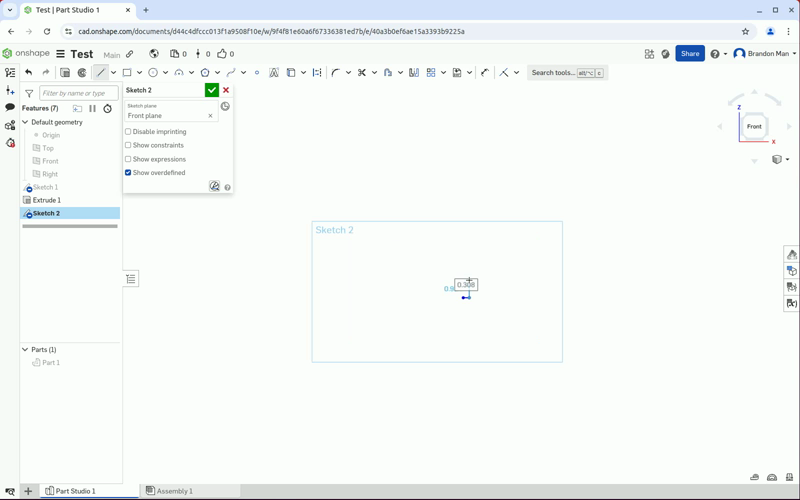
scroll(6)
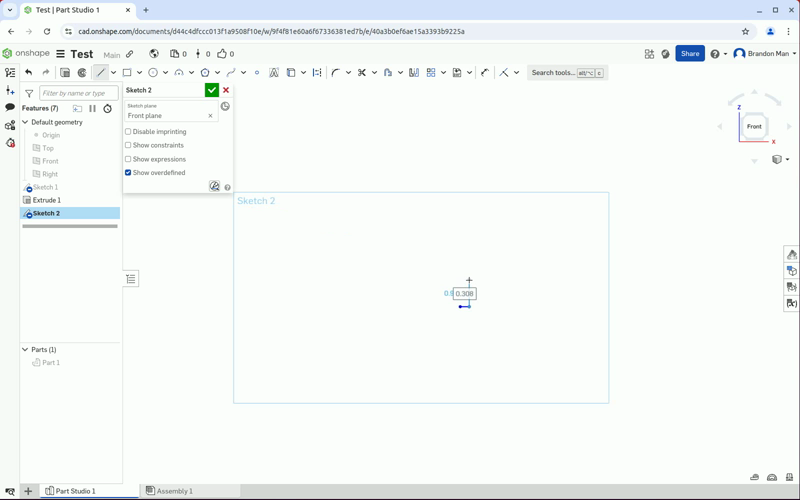
scroll(6)
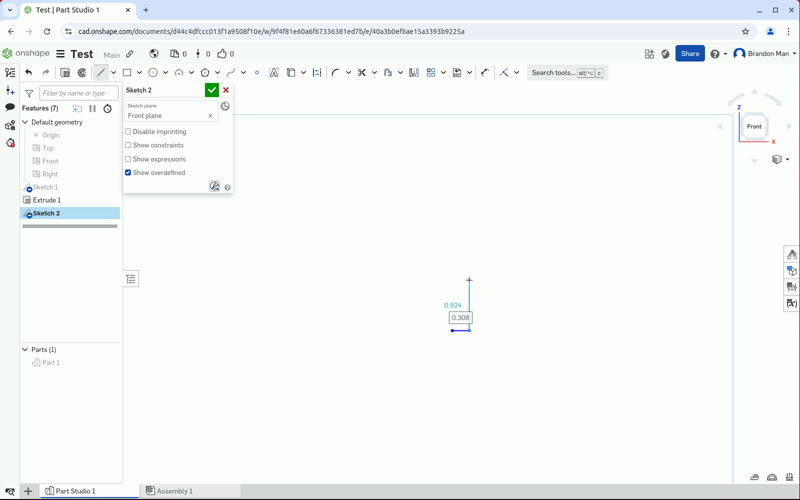
click(469, 279)
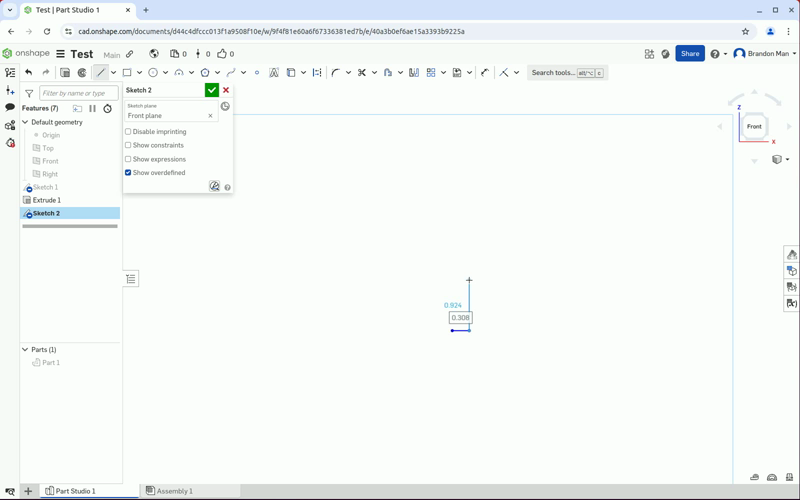
scroll(-6)
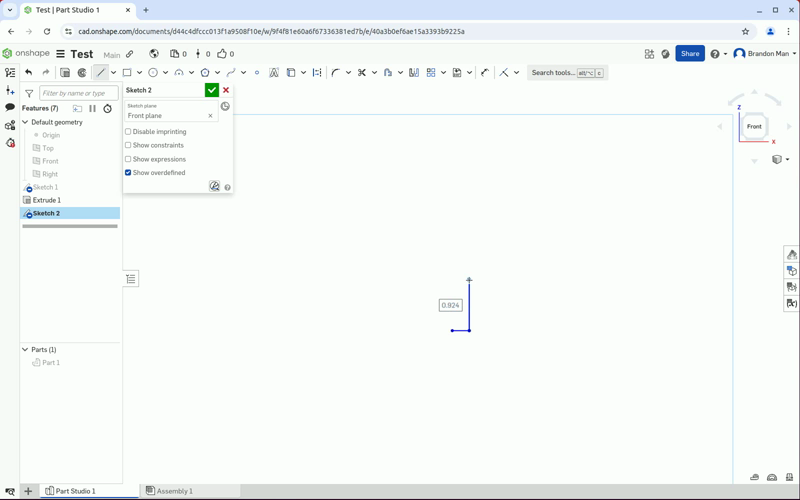
scroll(-6)
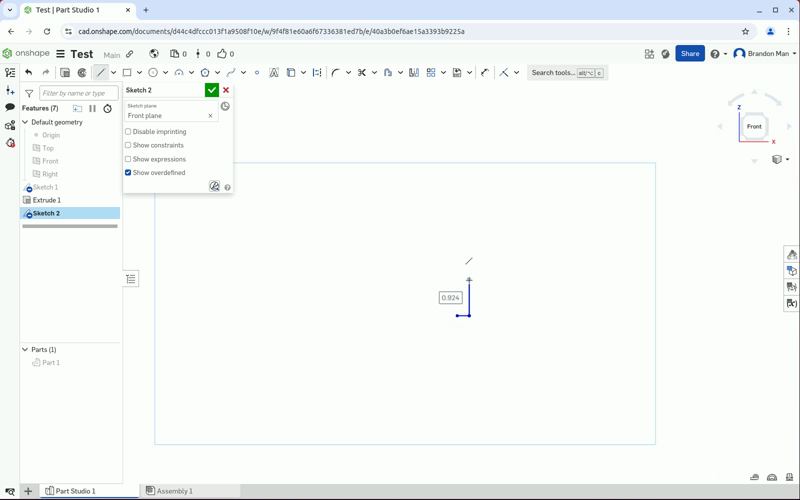
scroll(-6)
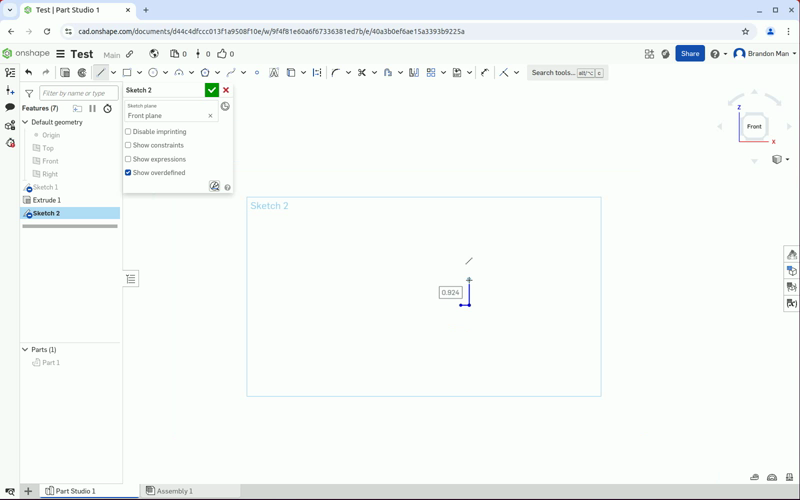
scroll(-6)
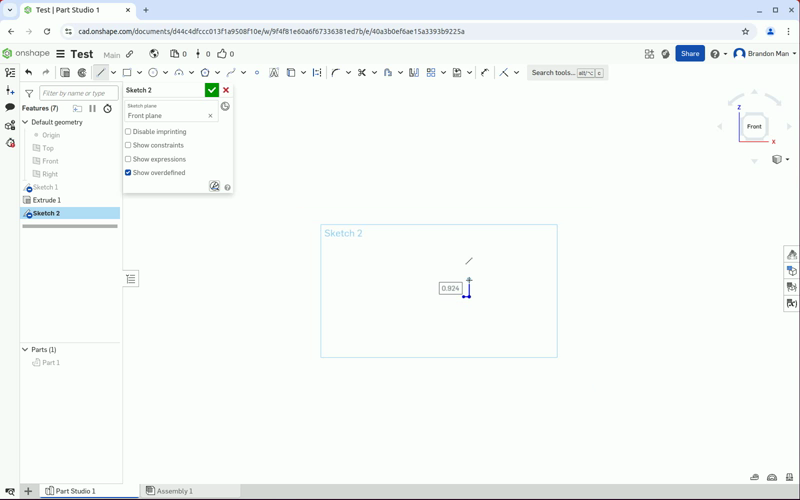
scroll(-6)
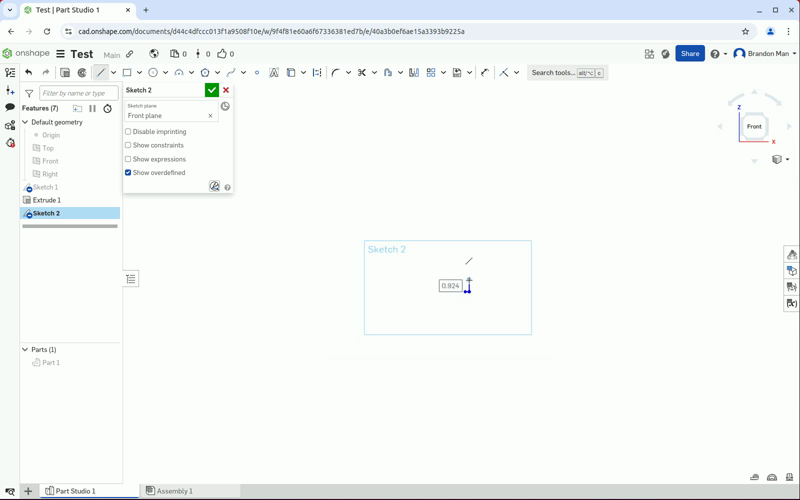
scroll(-6)
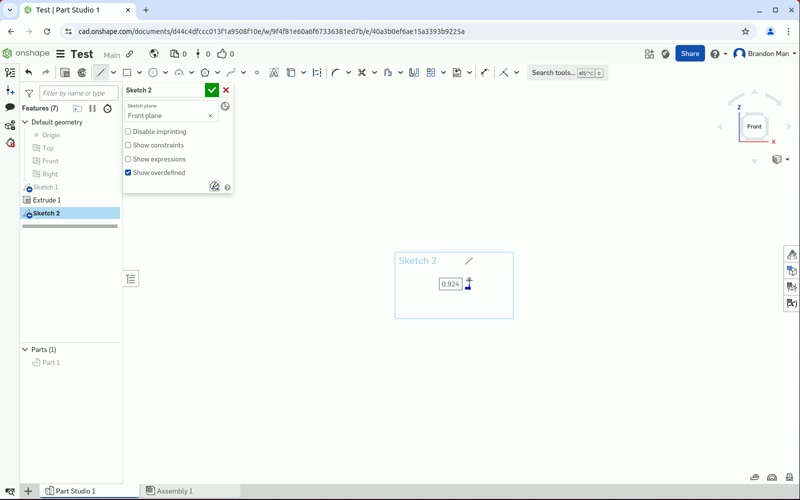
scroll(-6)
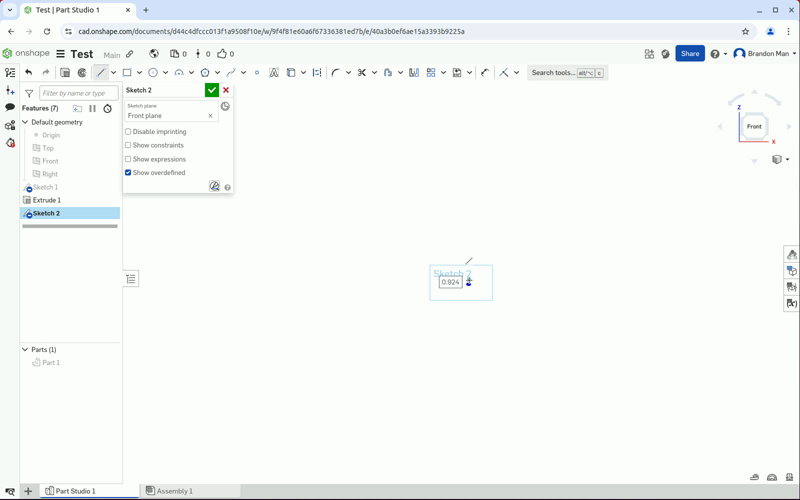
key_up(shift)
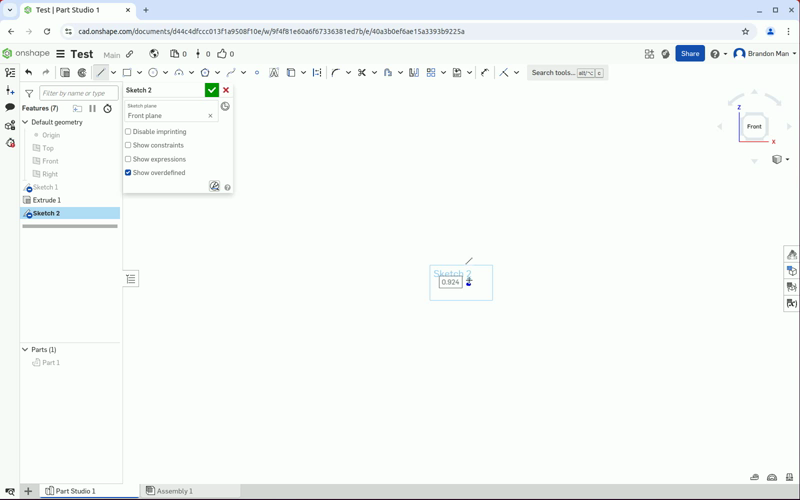
key_down(shift)
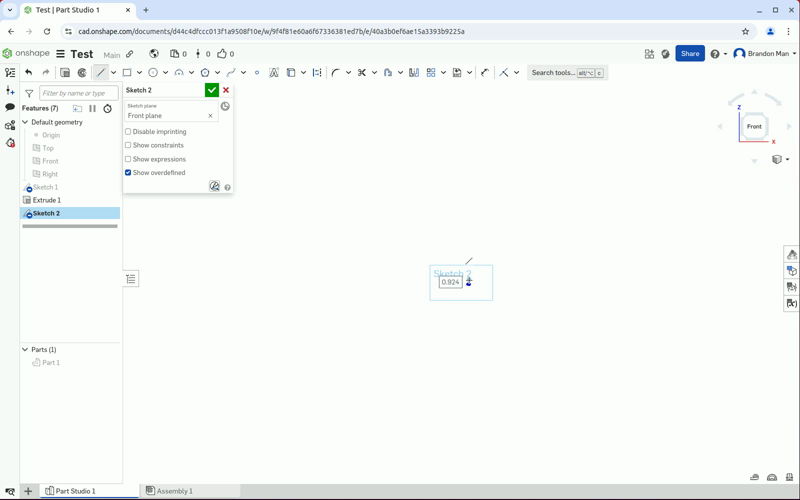
mouse_move(499, 279)
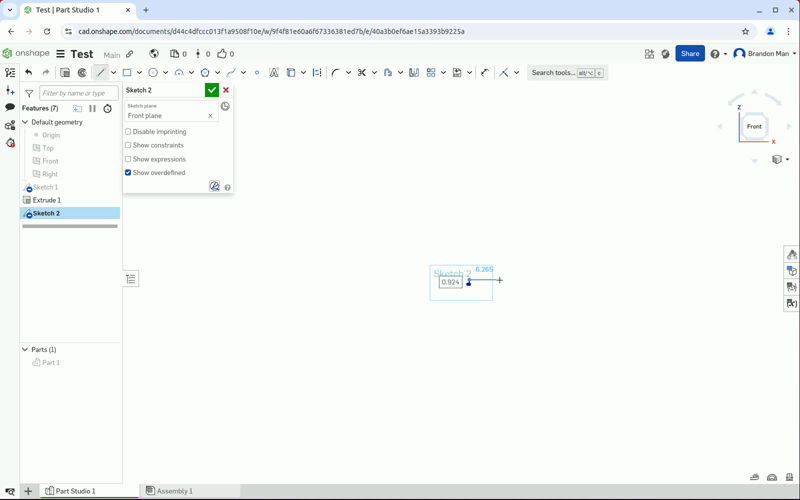
mouse_move(467, 279)
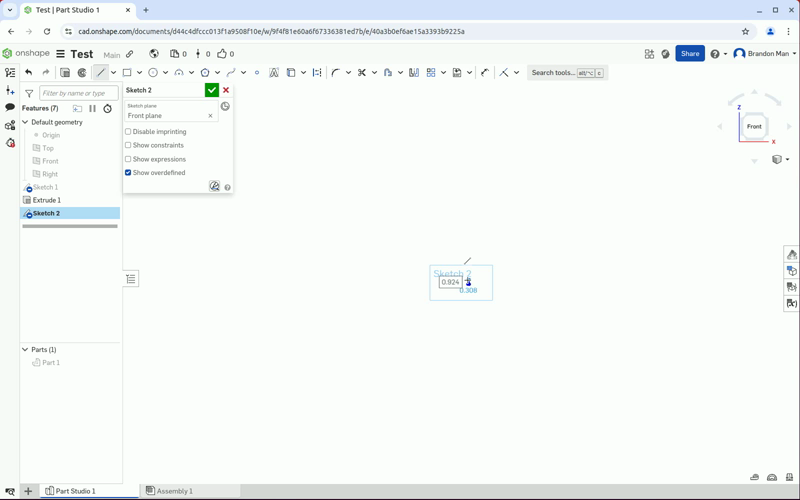
scroll(6)
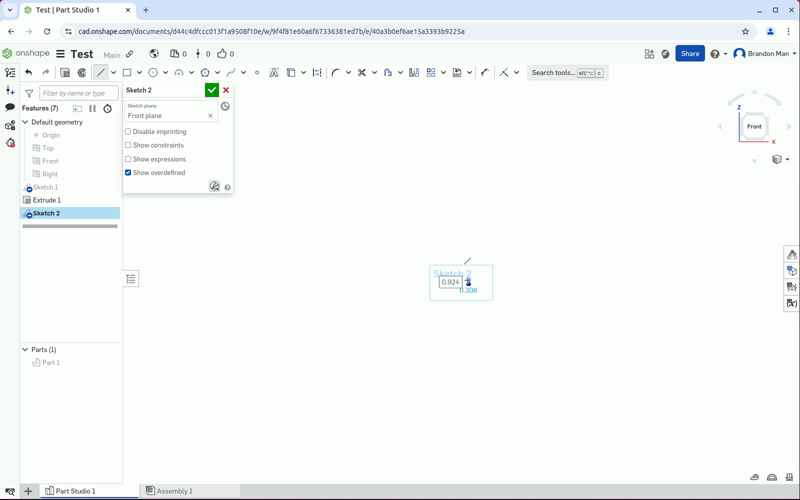
scroll(6)
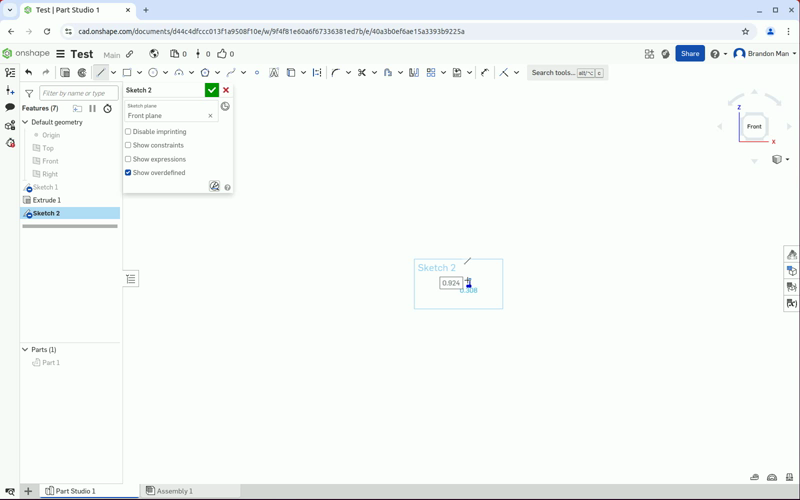
scroll(6)
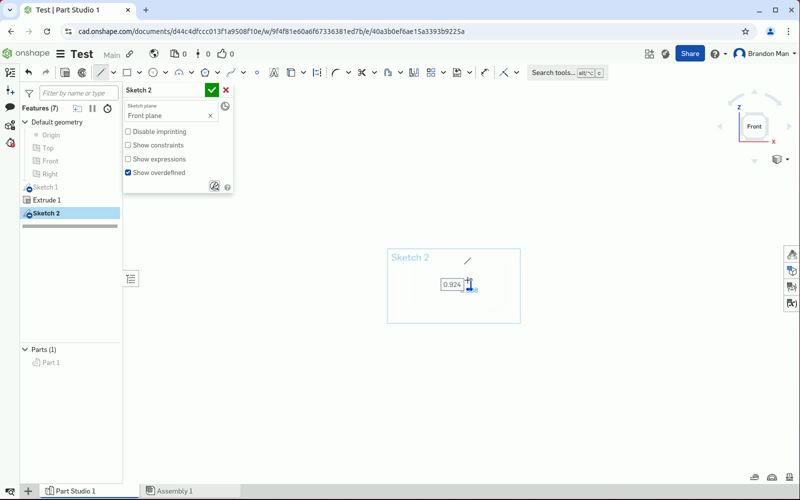
scroll(6)
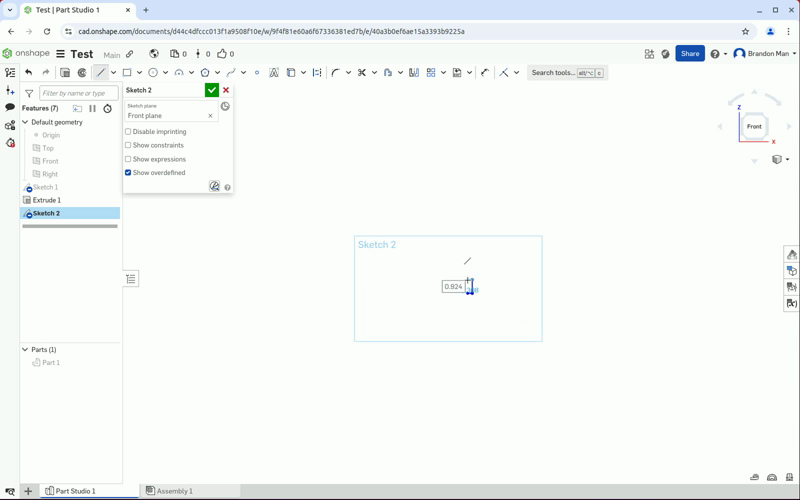
scroll(6)
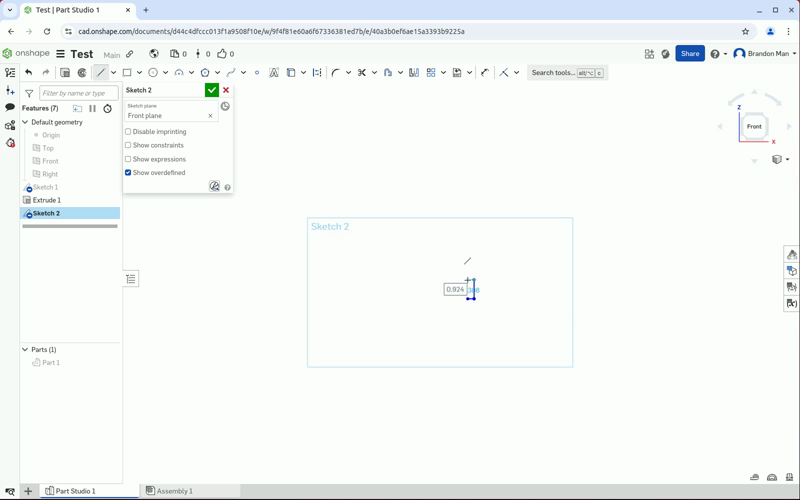
scroll(6)
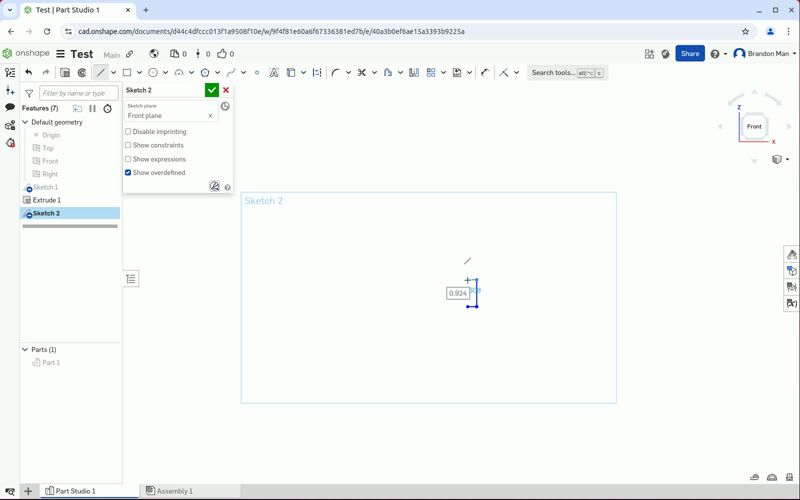
scroll(6)
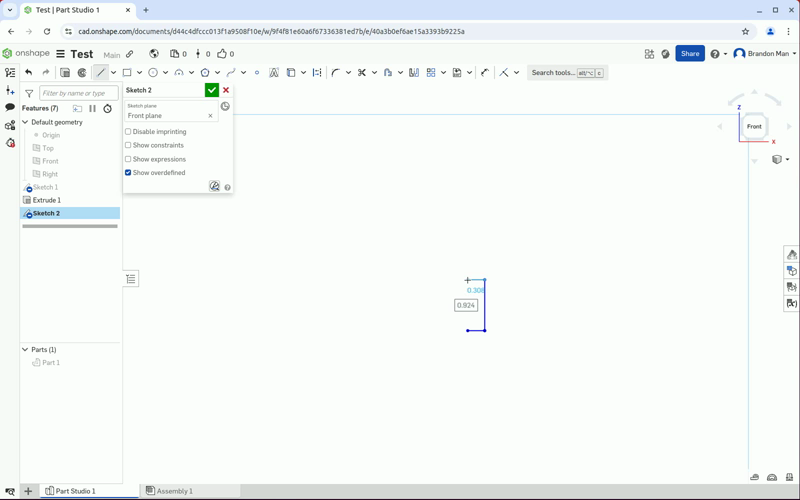
click(467, 279)
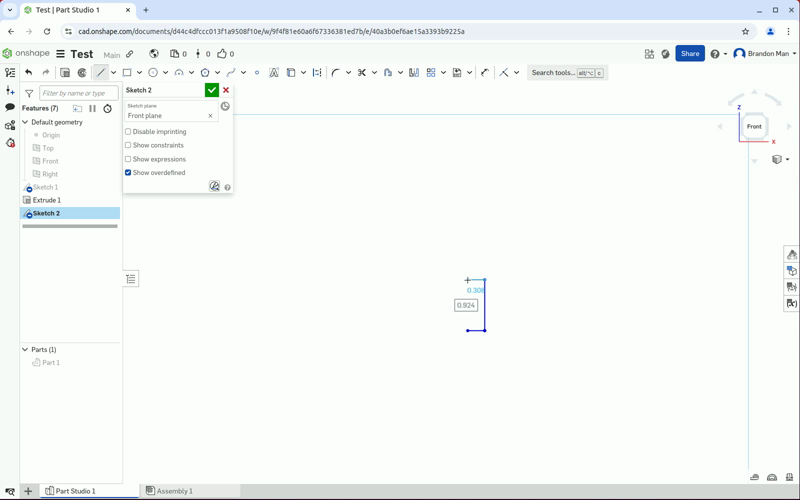
scroll(-6)
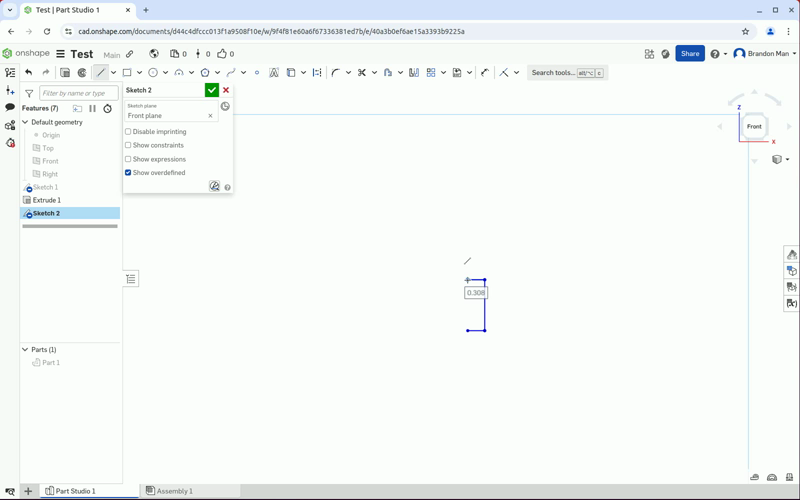
scroll(-6)
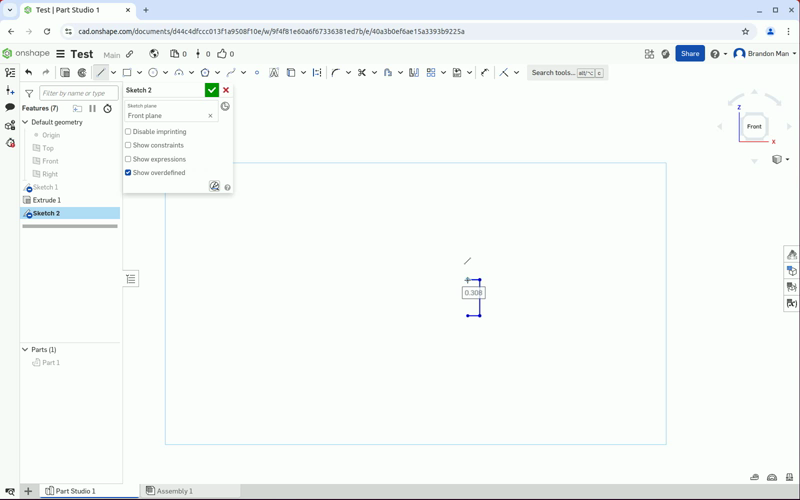
scroll(-6)
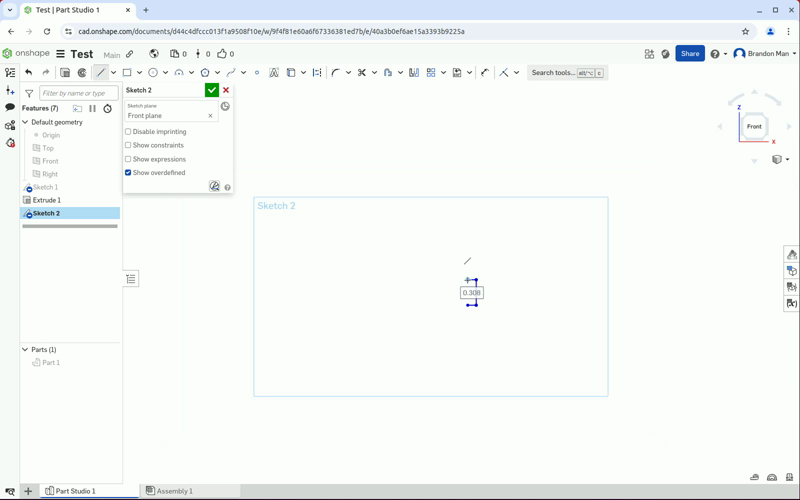
scroll(-6)
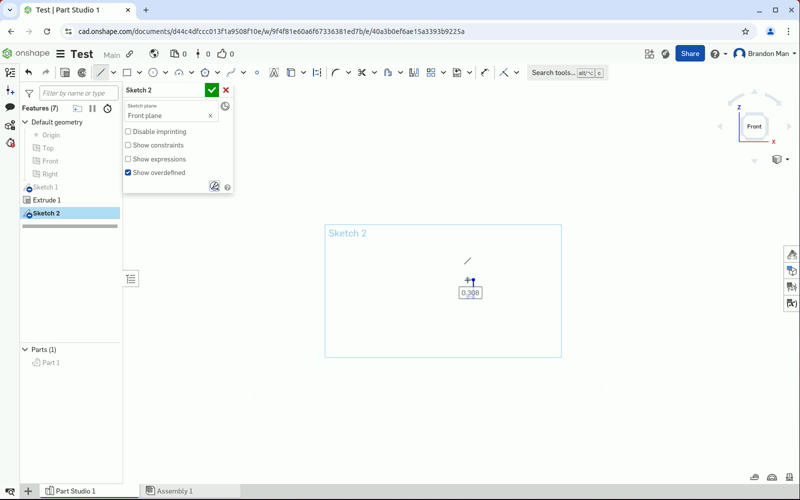
scroll(-6)
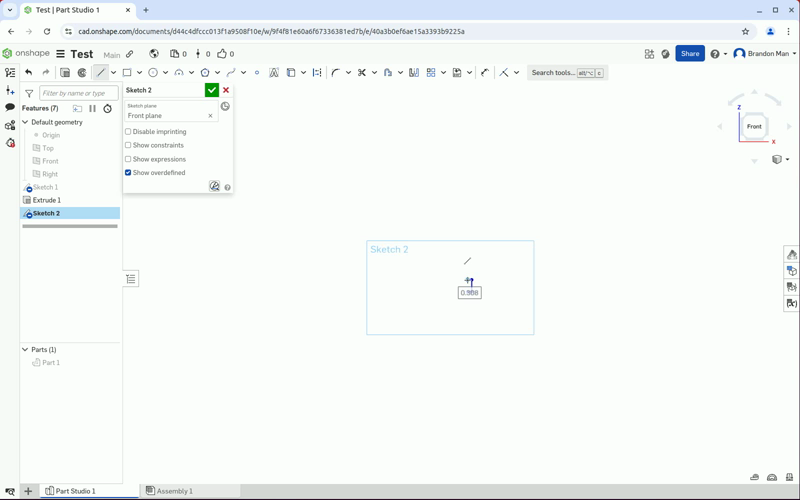
scroll(-6)
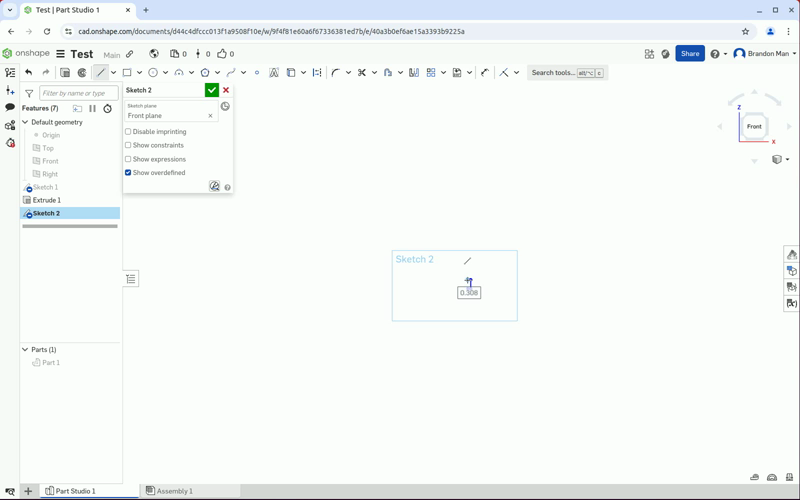
scroll(-6)
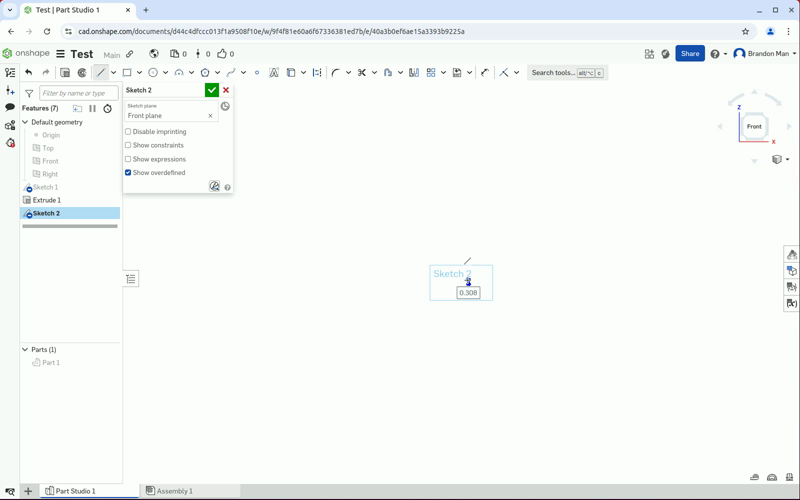
key_up(shift)
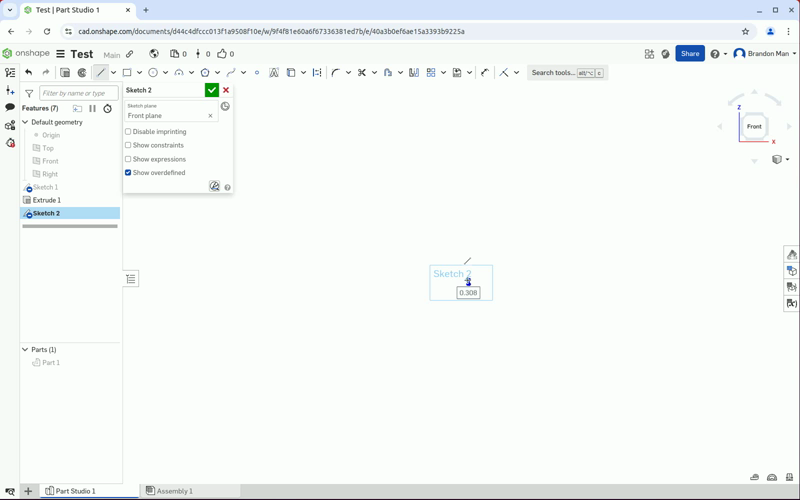
mouse_move(497, 279)
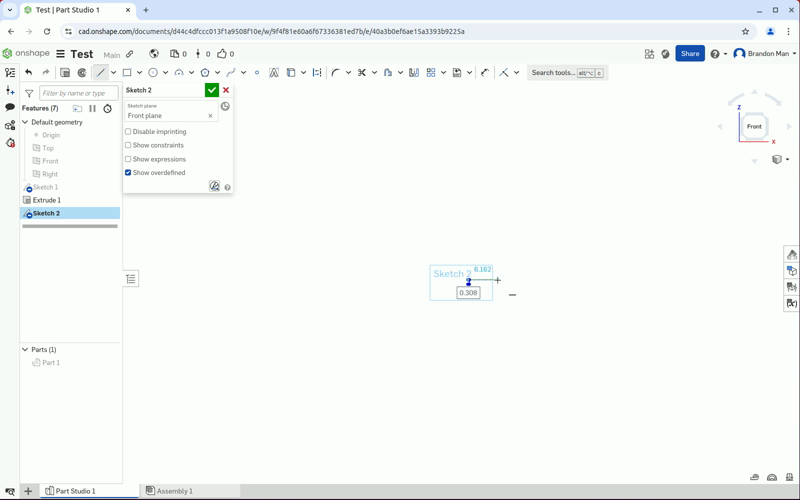
key_down(shift)
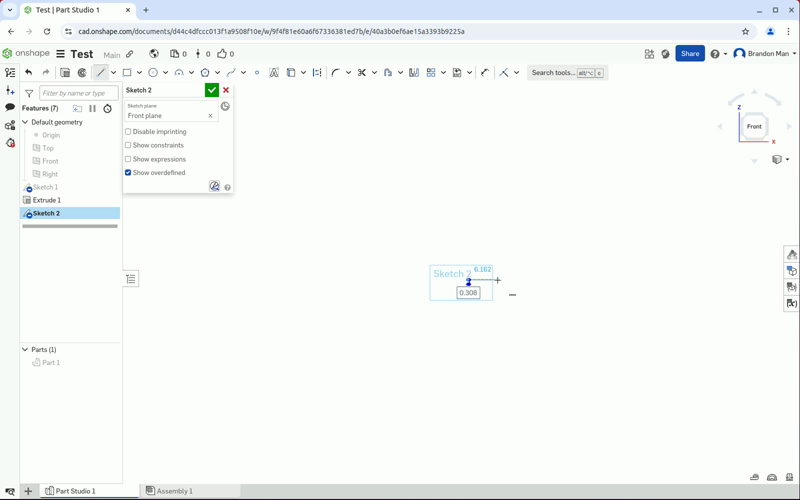
mouse_move(467, 284)
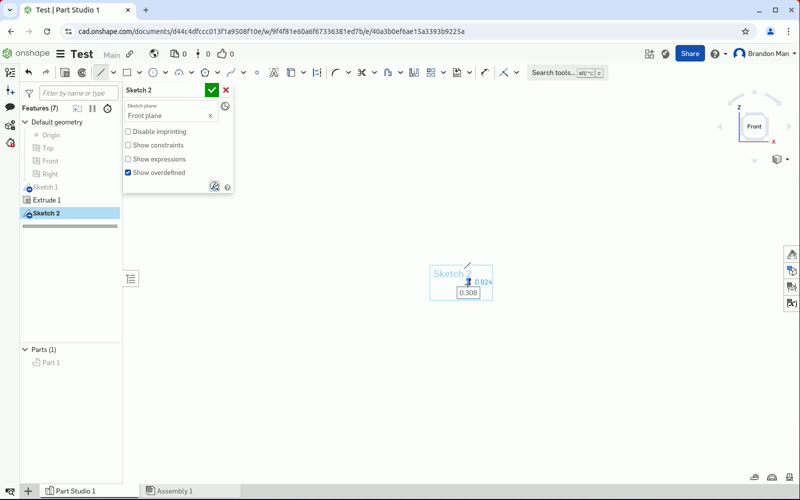
scroll(6)
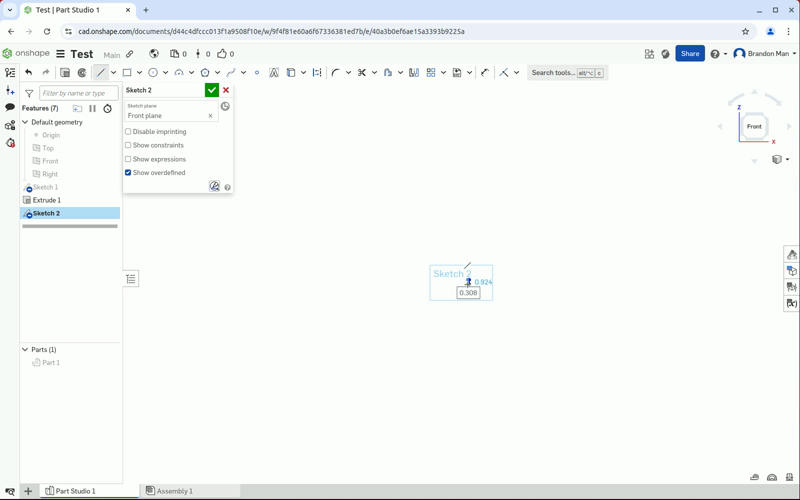
scroll(6)
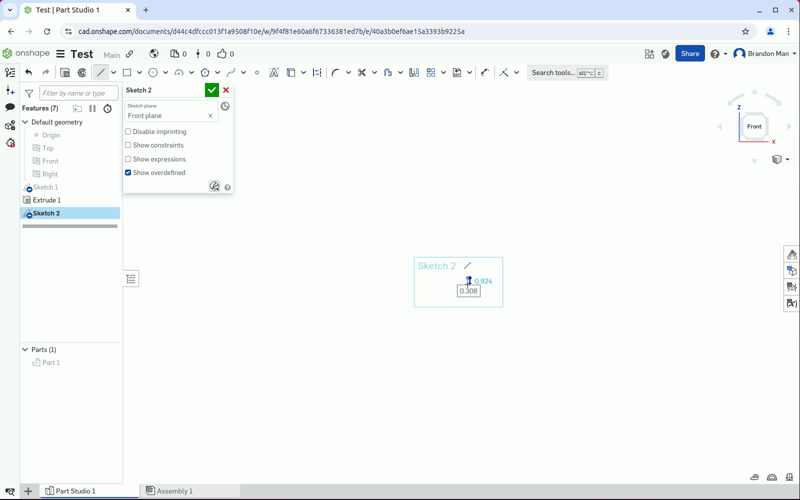
scroll(6)
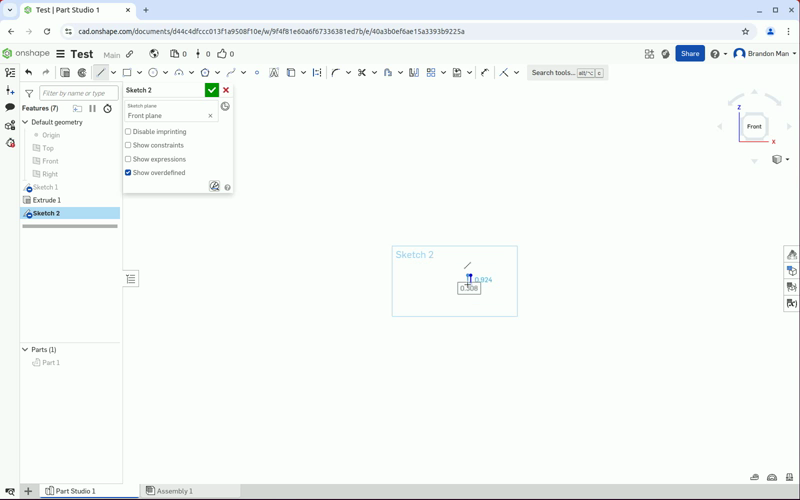
scroll(6)
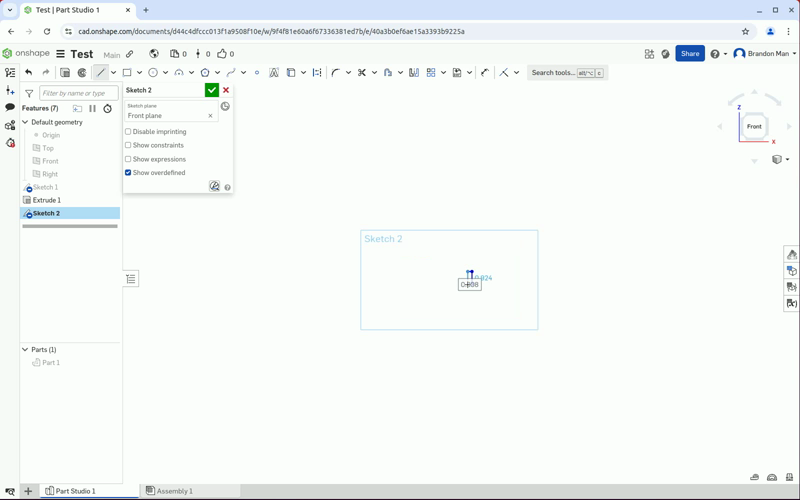
scroll(6)
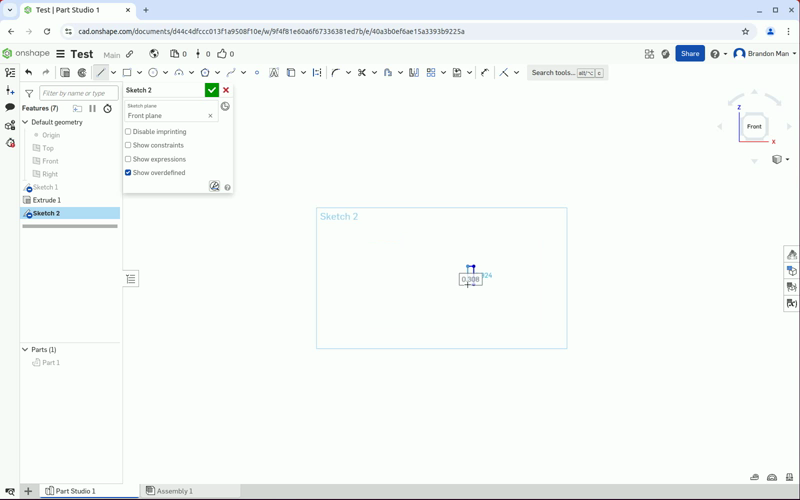
scroll(6)
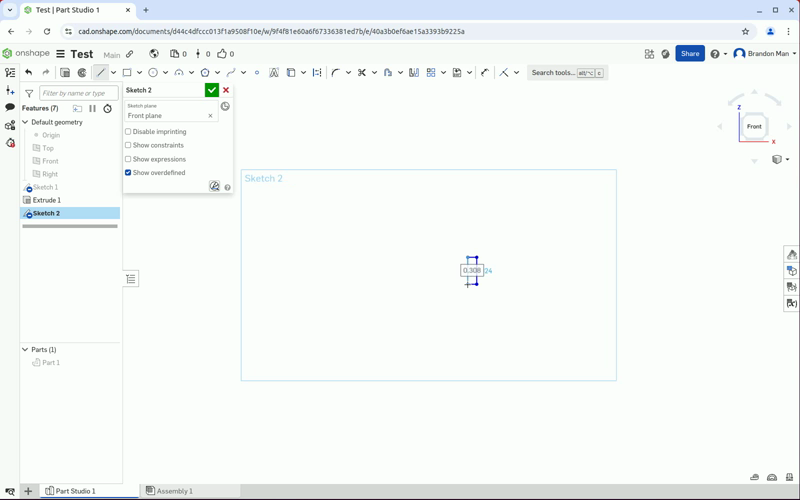
scroll(6)
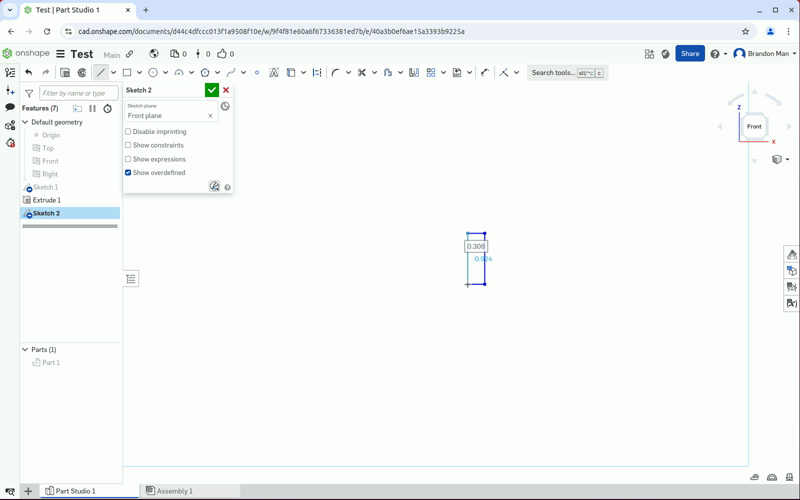
key_up(shift)
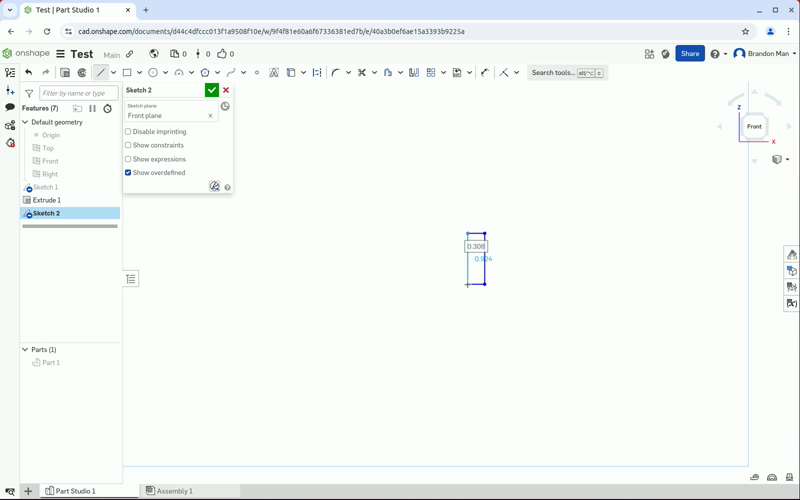
click(467, 284)
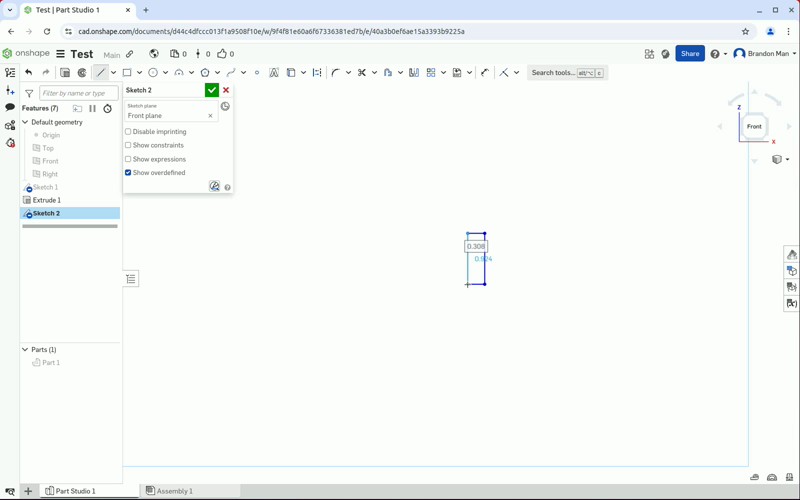
scroll(-6)
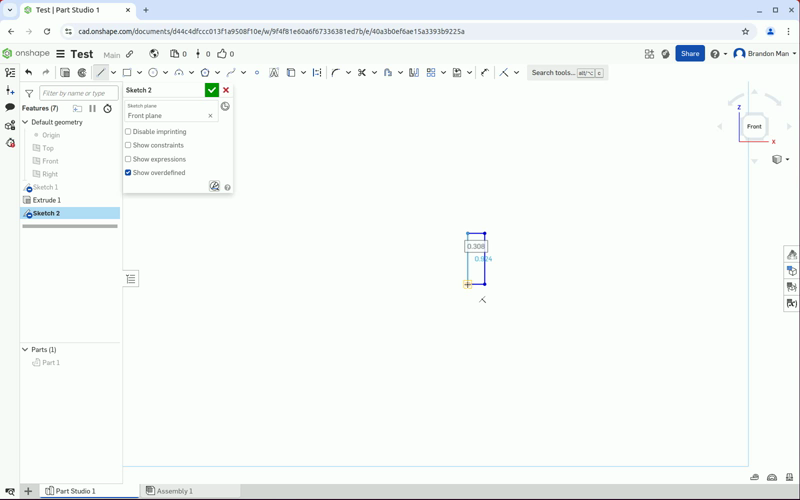
scroll(-6)
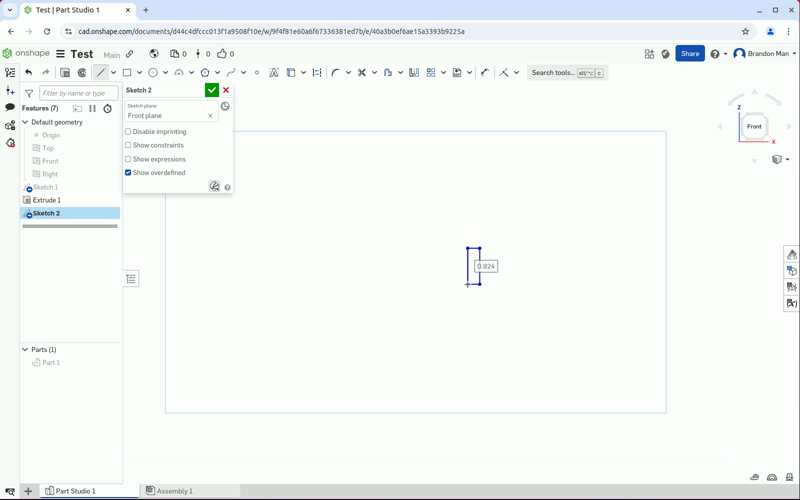
scroll(-6)
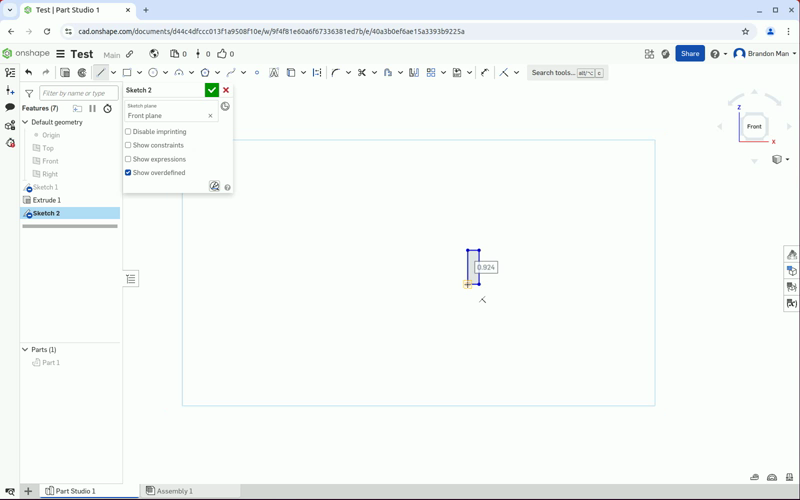
scroll(-6)
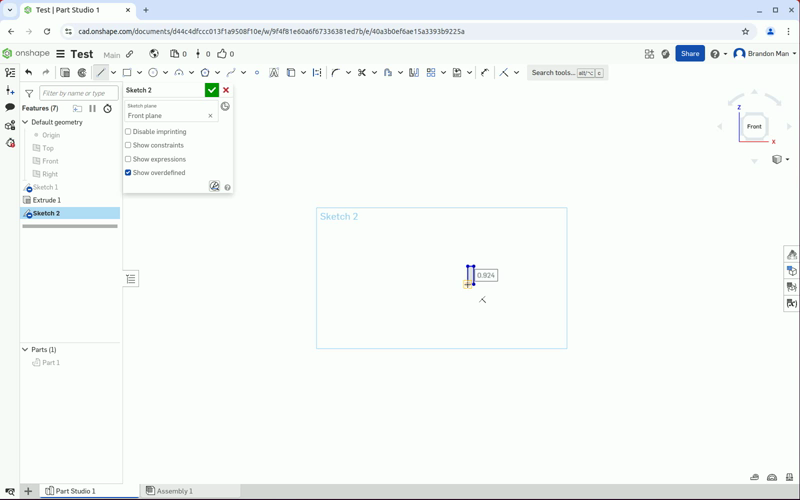
scroll(-6)
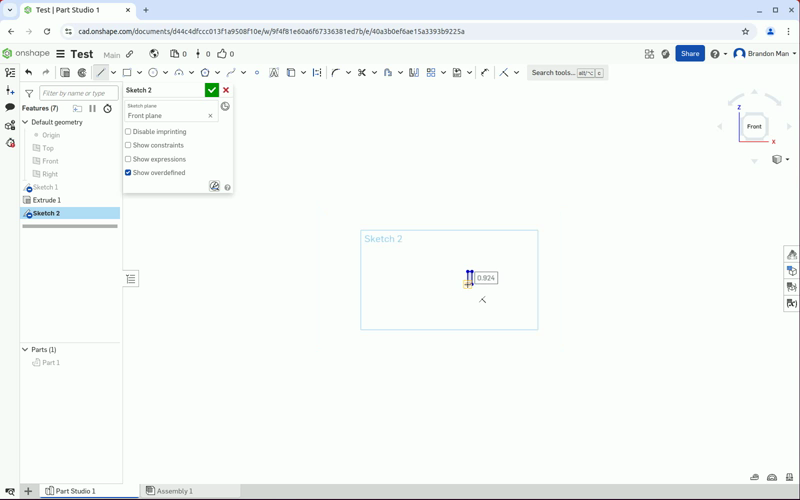
scroll(-6)
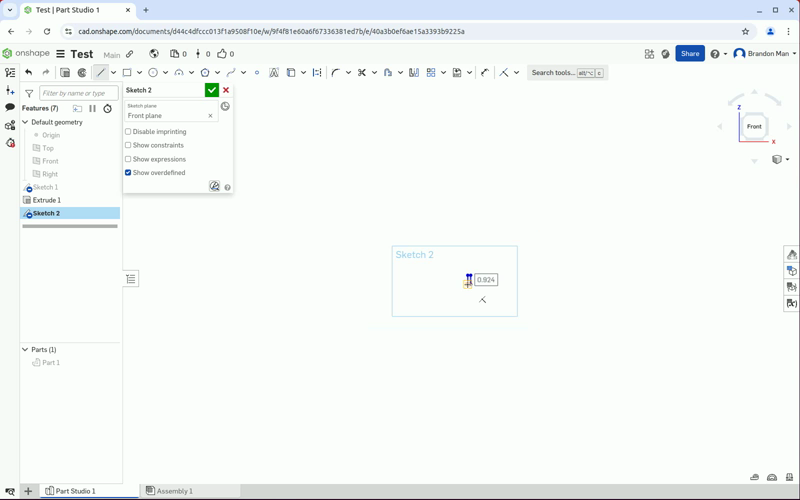
scroll(-6)
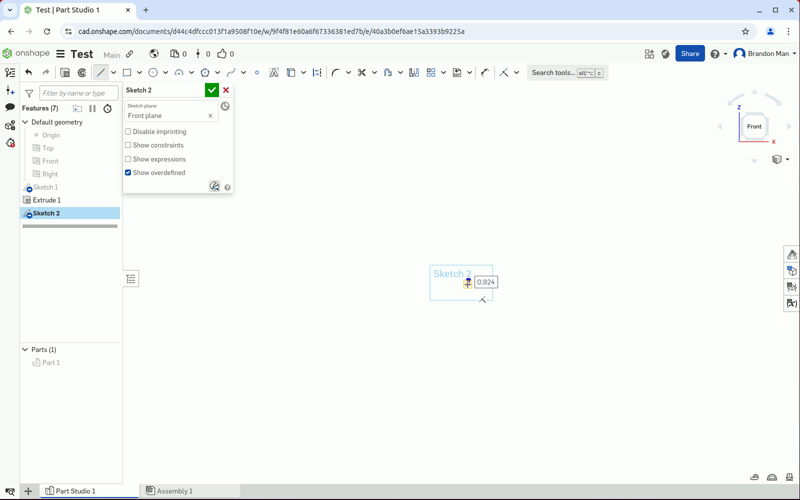
key(esc)
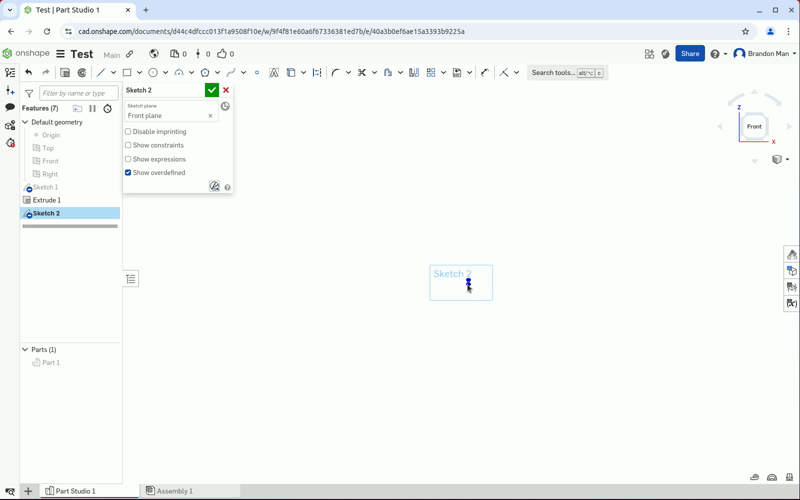
mouse_move(467, 283)
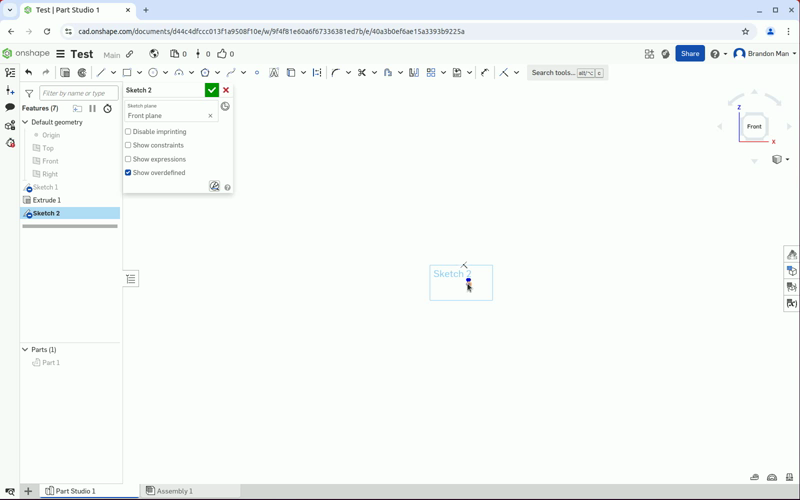
scroll(6)
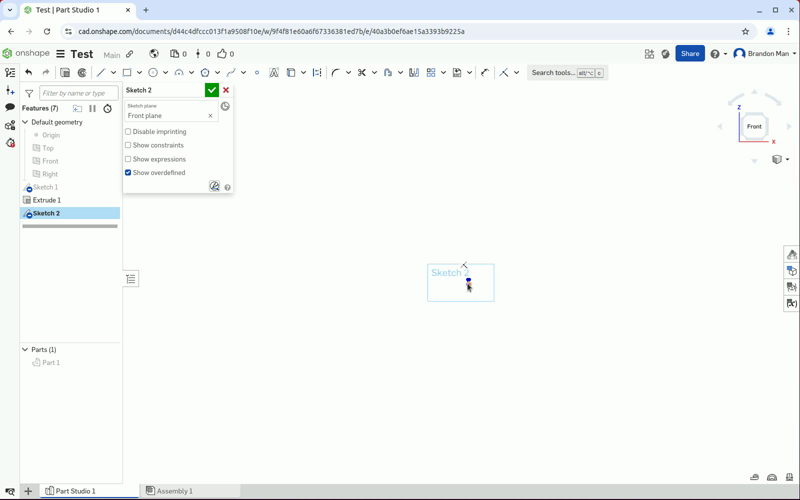
scroll(6)
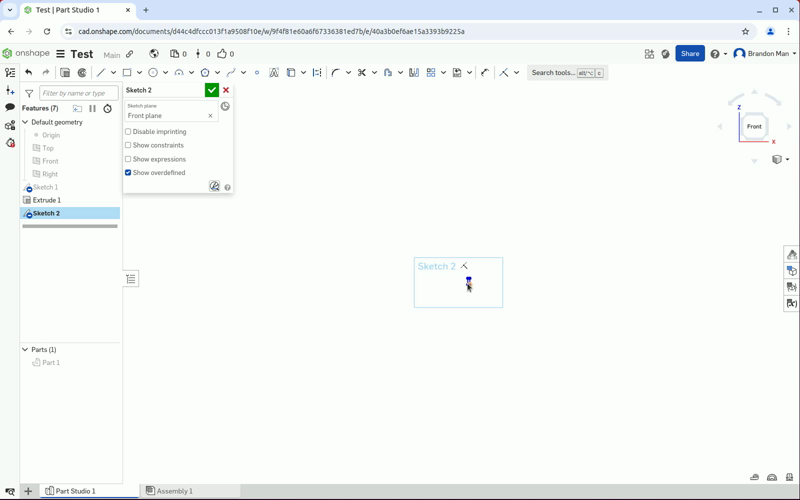
scroll(6)
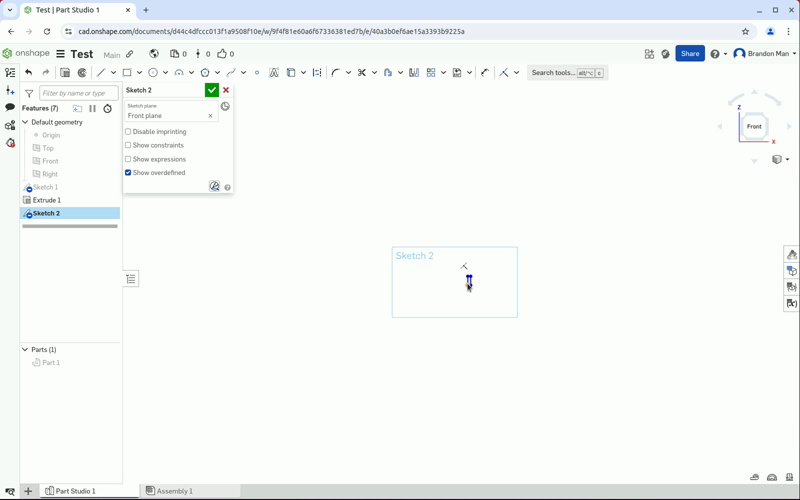
scroll(6)
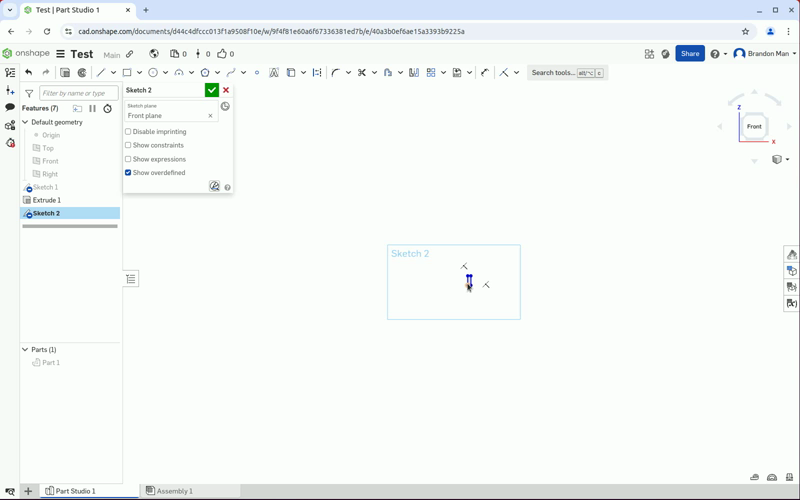
scroll(6)
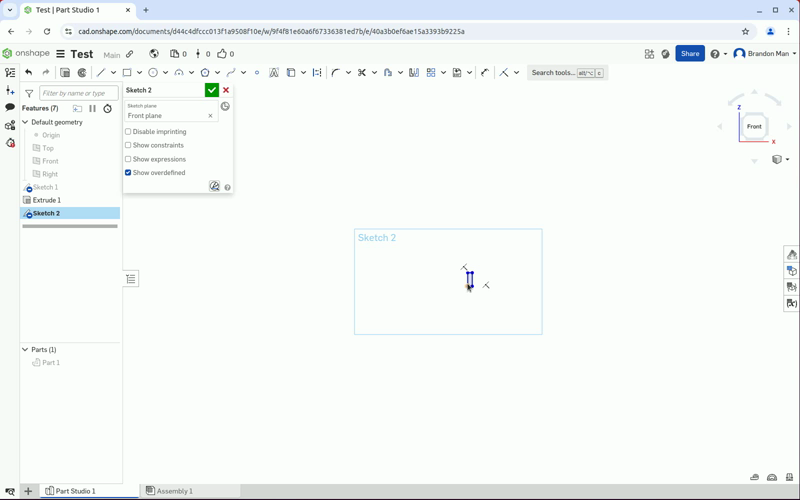
scroll(6)
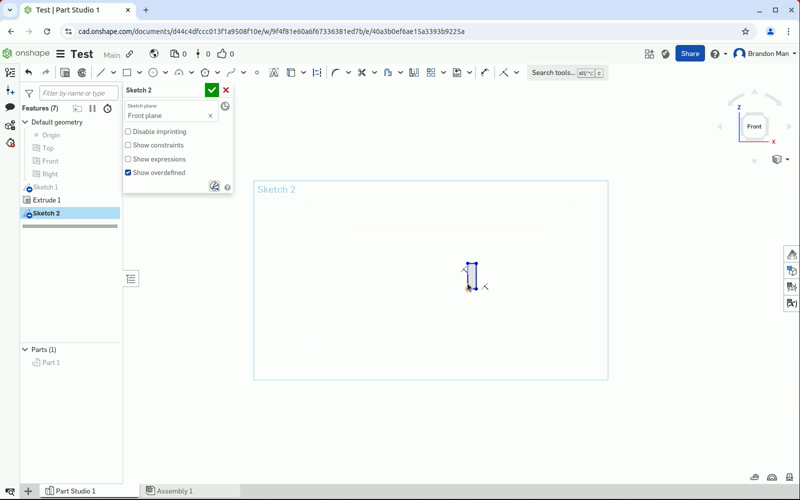
scroll(6)
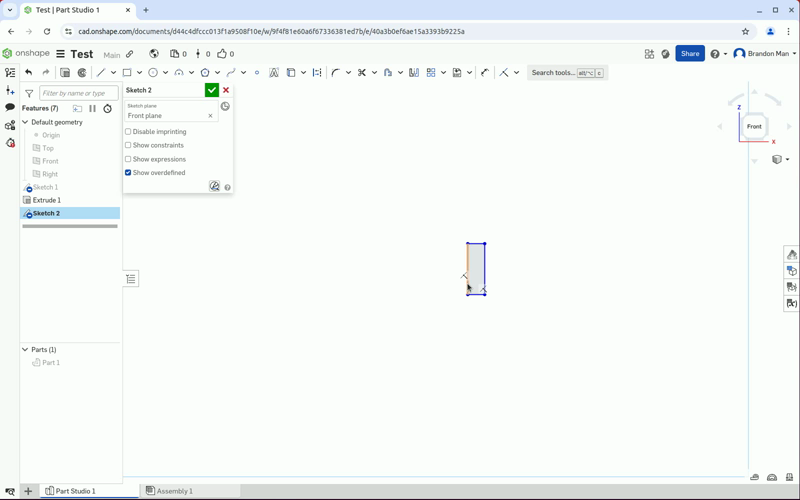
click(467, 283)
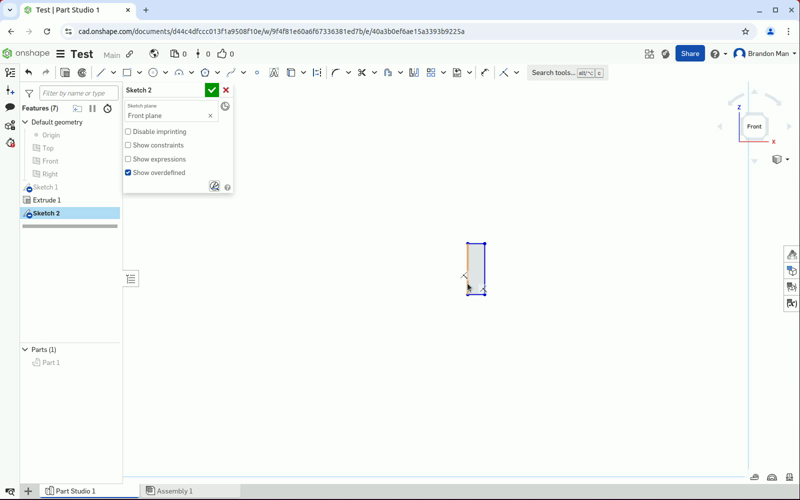
scroll(-6)
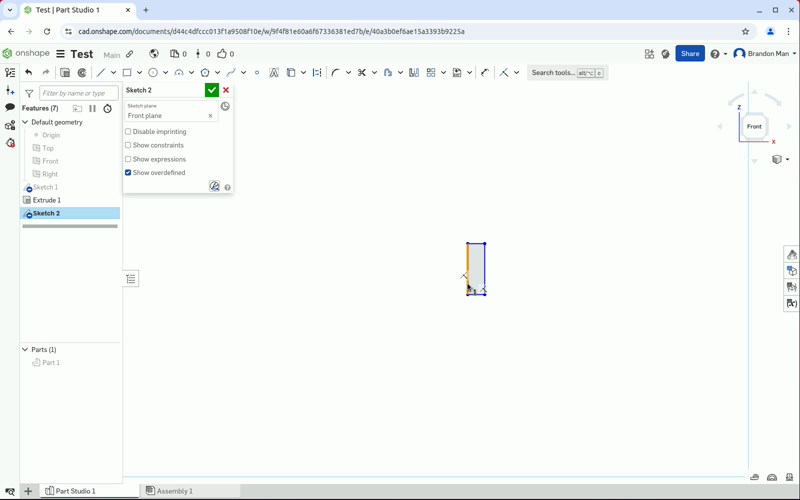
scroll(-6)
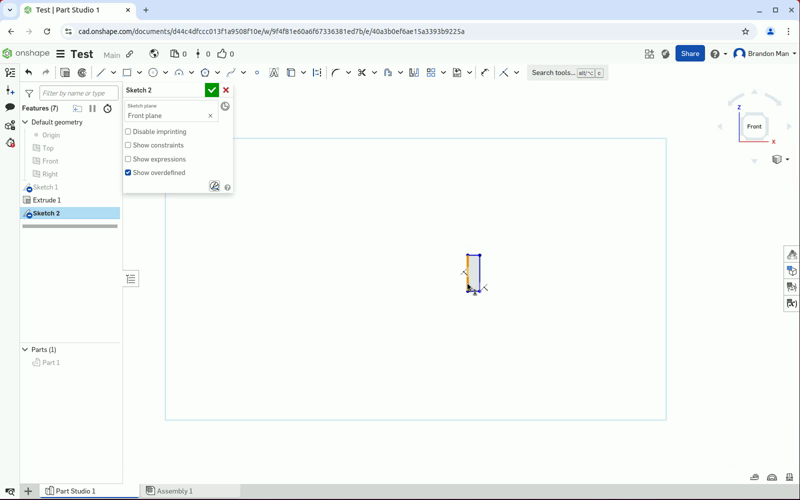
scroll(-6)
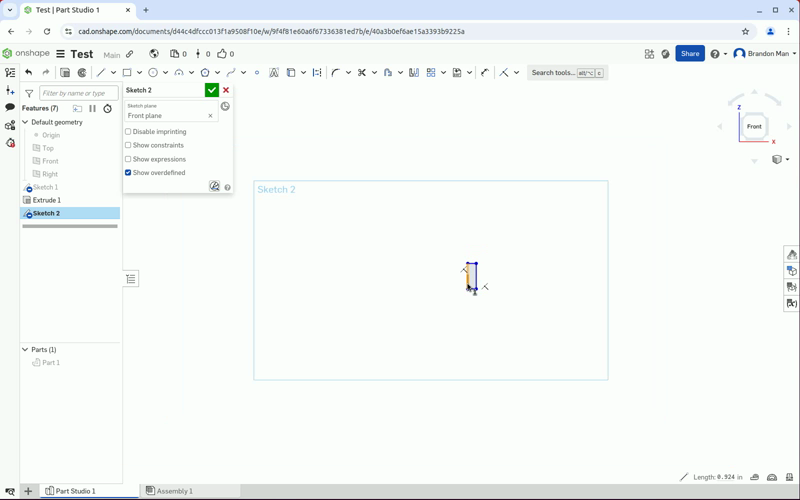
scroll(-6)
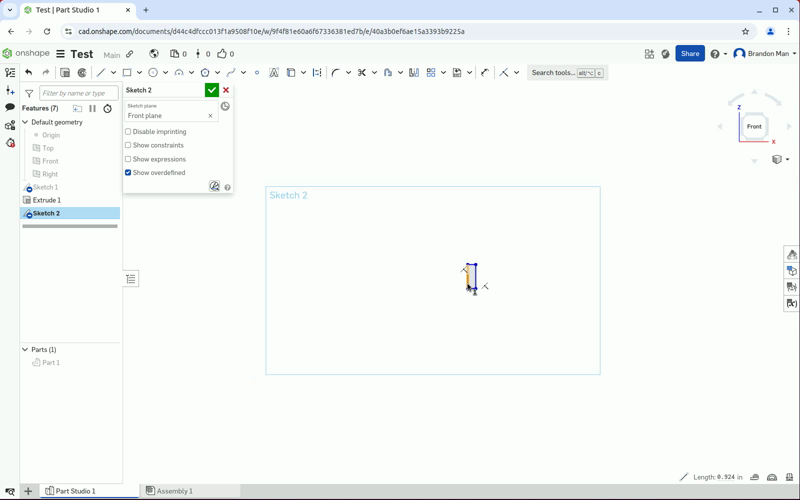
scroll(-6)
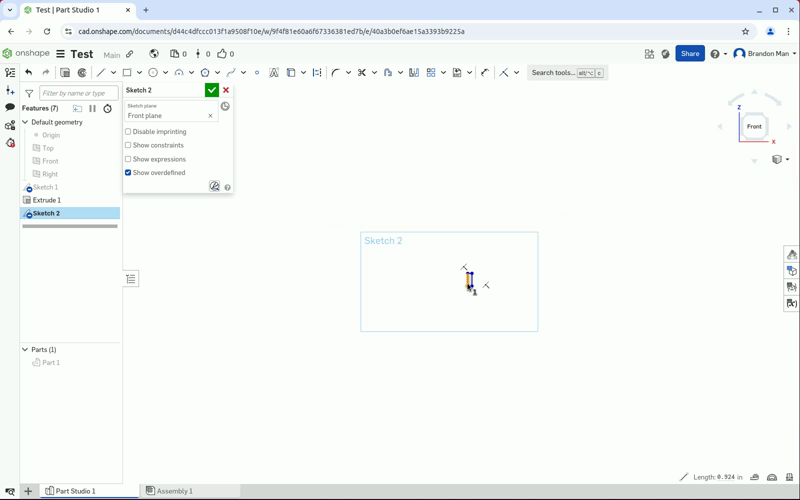
scroll(-6)
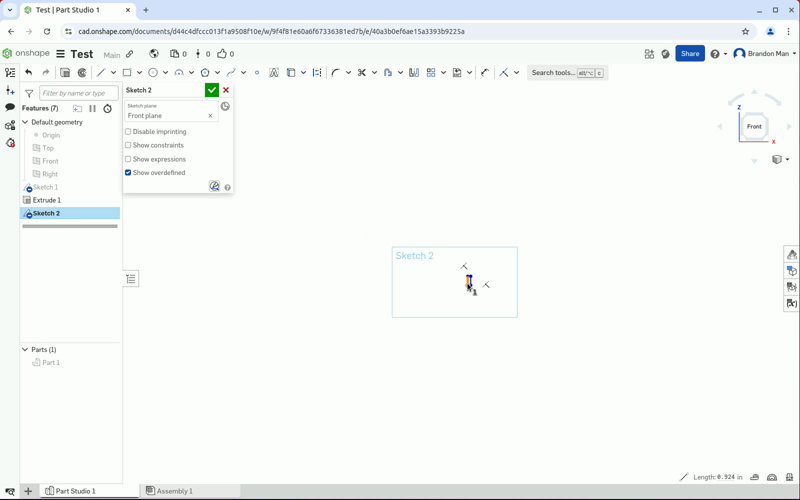
scroll(-6)
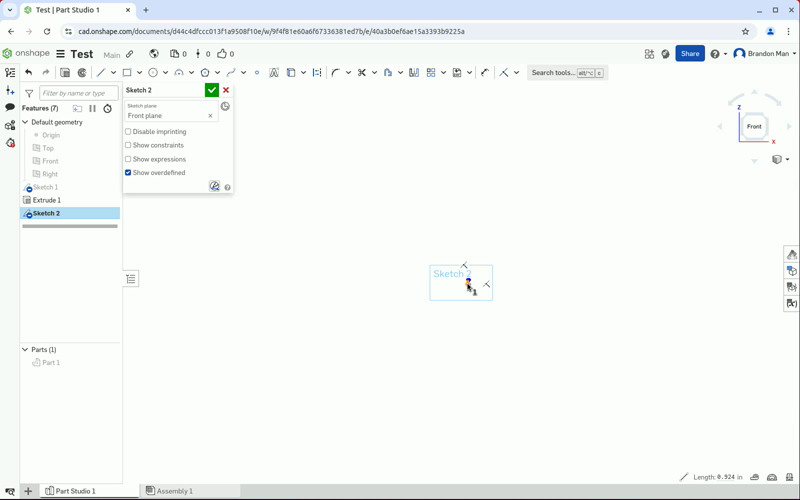
mouse_move(73, 352)
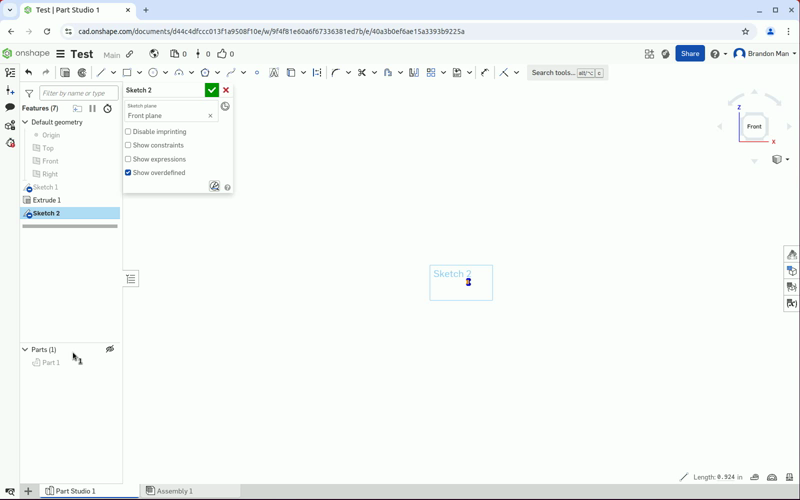
key(shift+y)
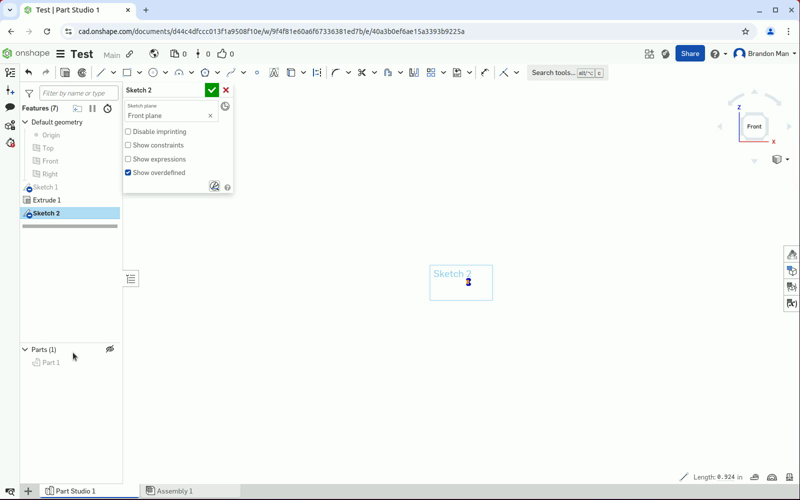
key(shift+e)
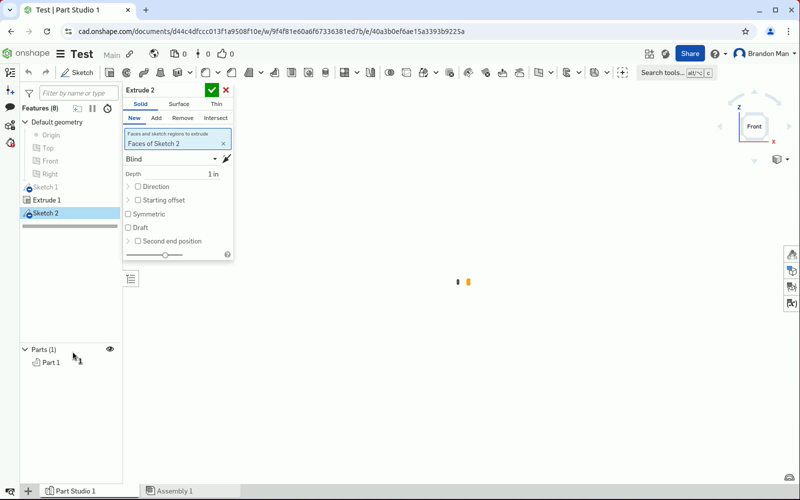
mouse_move(143, 106)
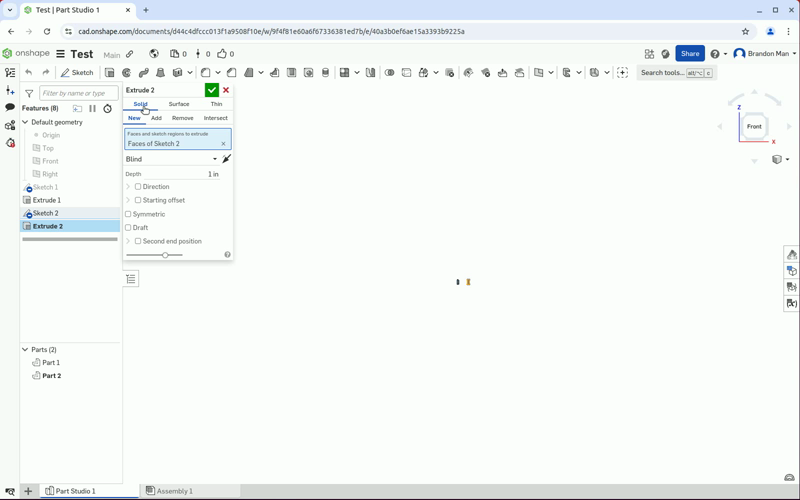
click(143, 106)
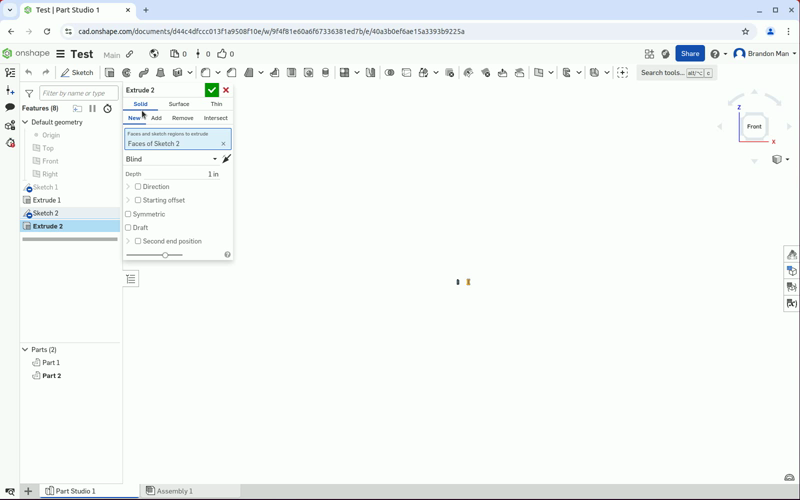
mouse_move(137, 120)
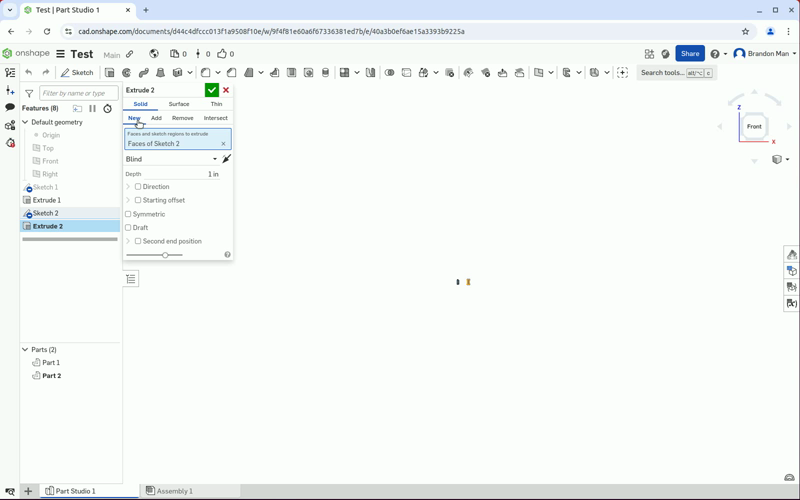
click(137, 120)
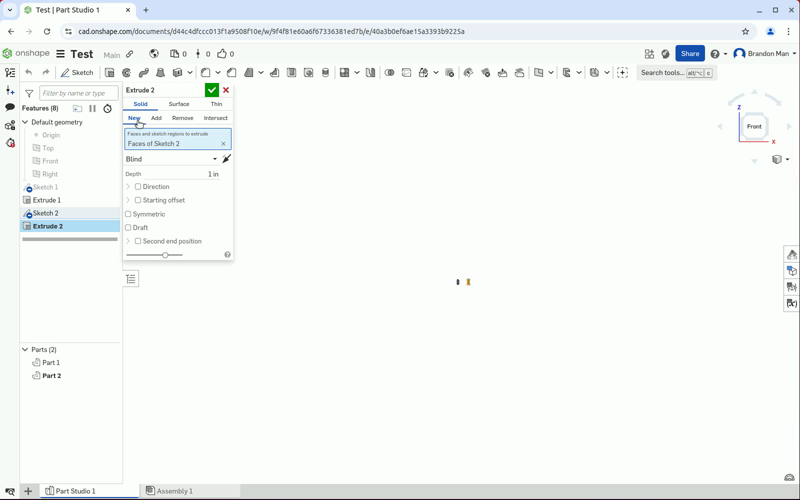
key(tab, 4)
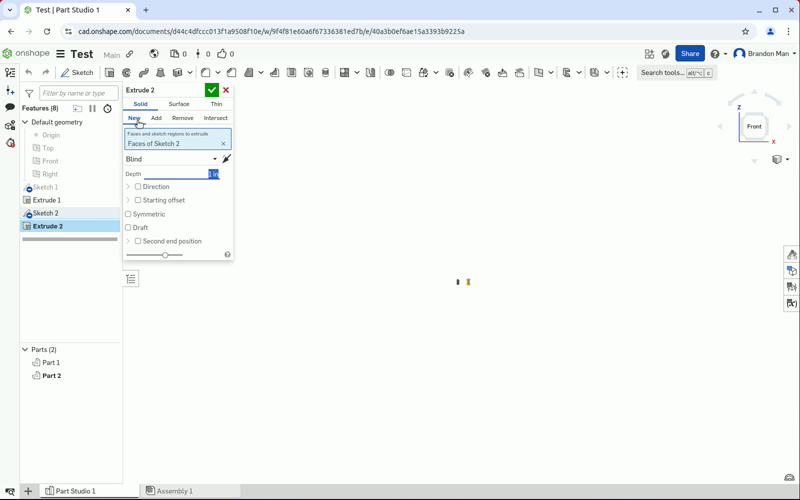
text(23.108)
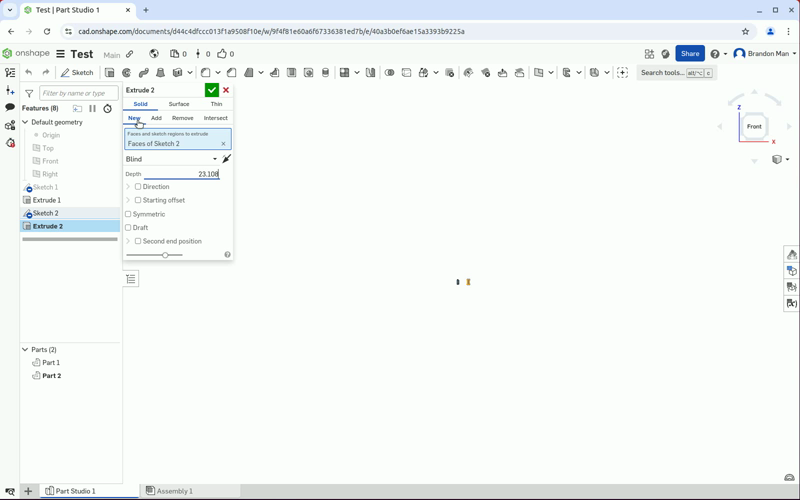
key(enter)
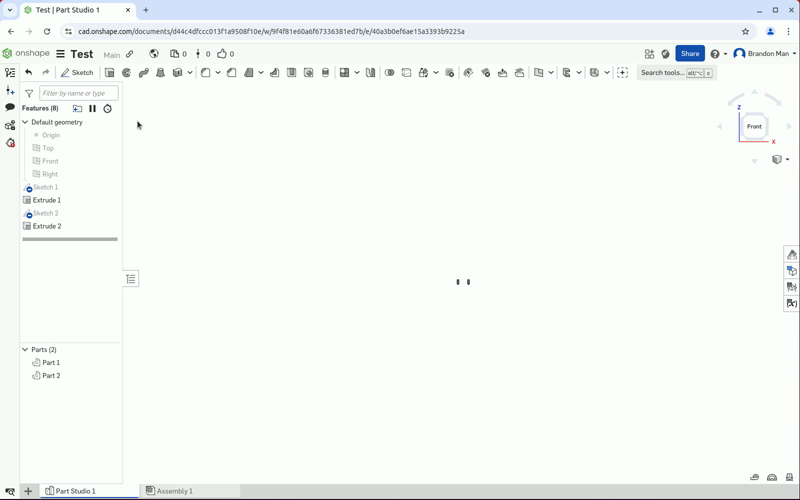
key(shift+h)
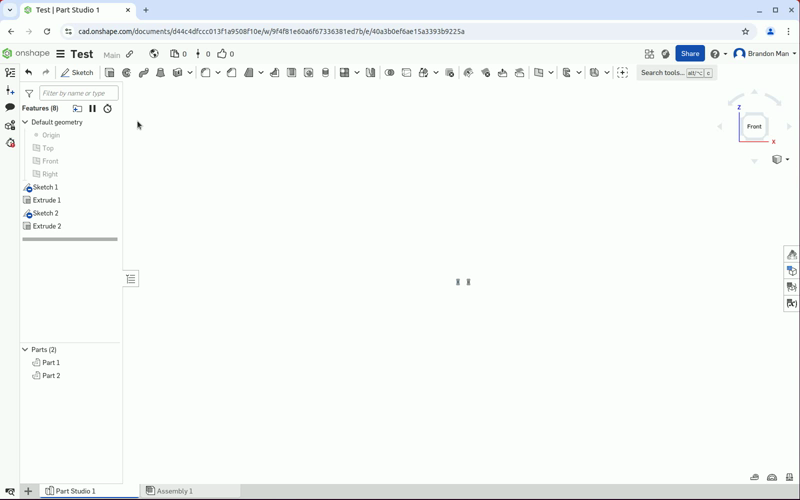
key(shift+h)
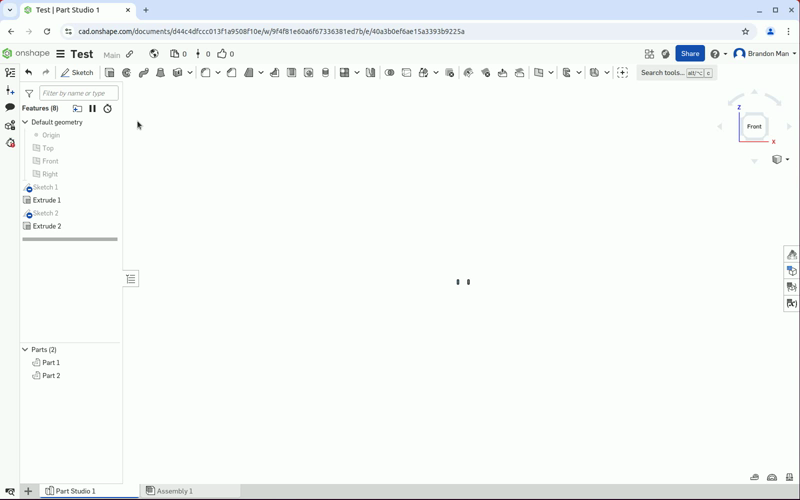
mouse_move(73, 189)
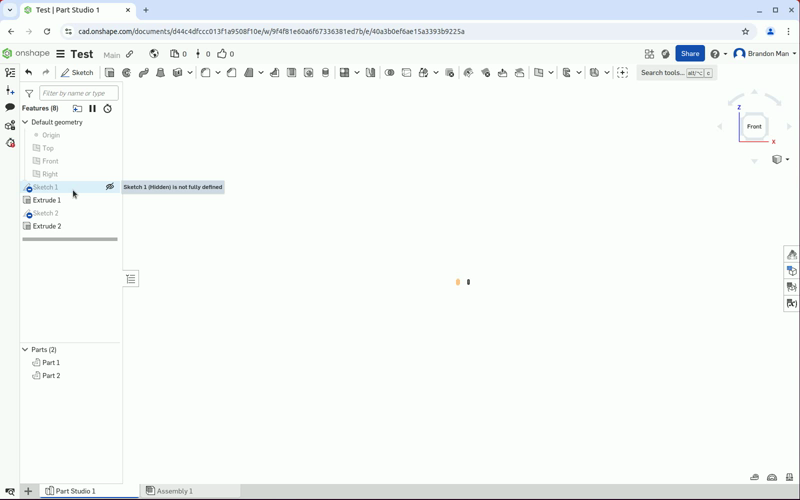
click(73, 189)
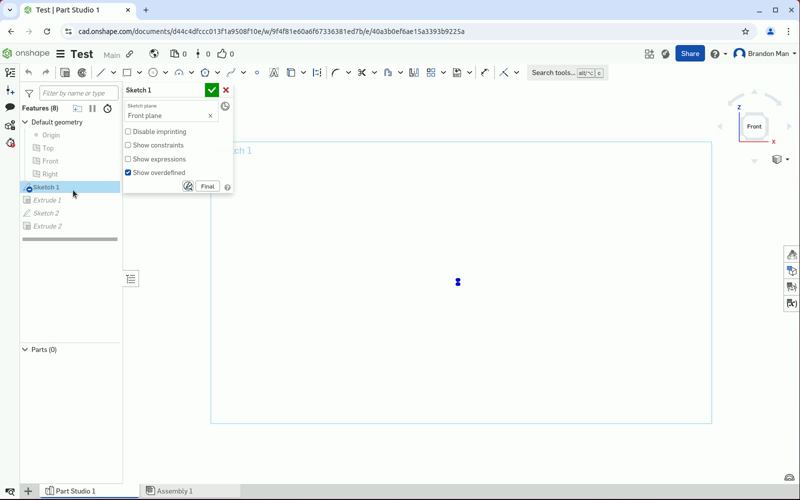
mouse_move(229, 92)
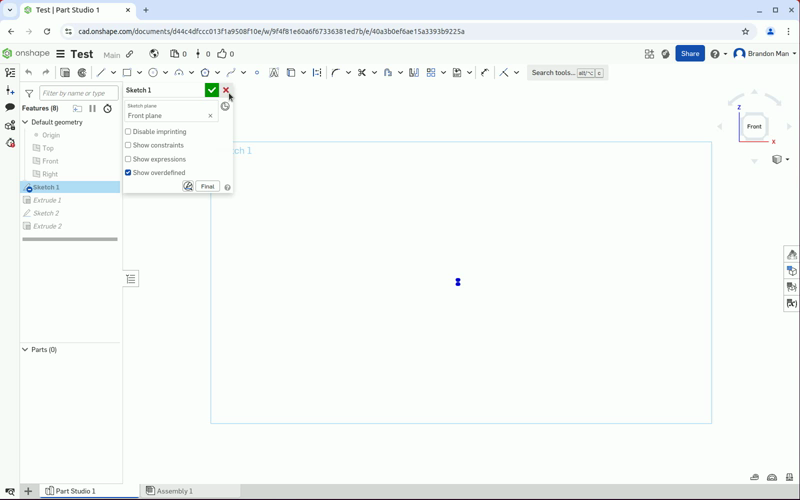
click(229, 92)
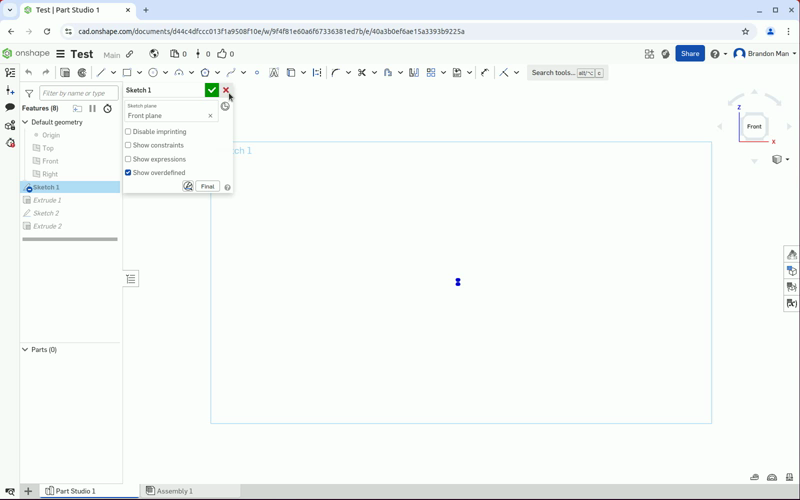
key(shift+s)
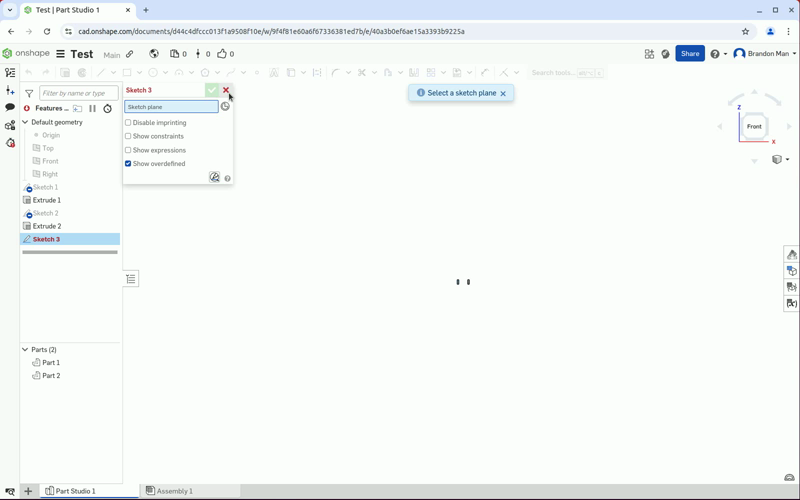
mouse_move(73, 163)
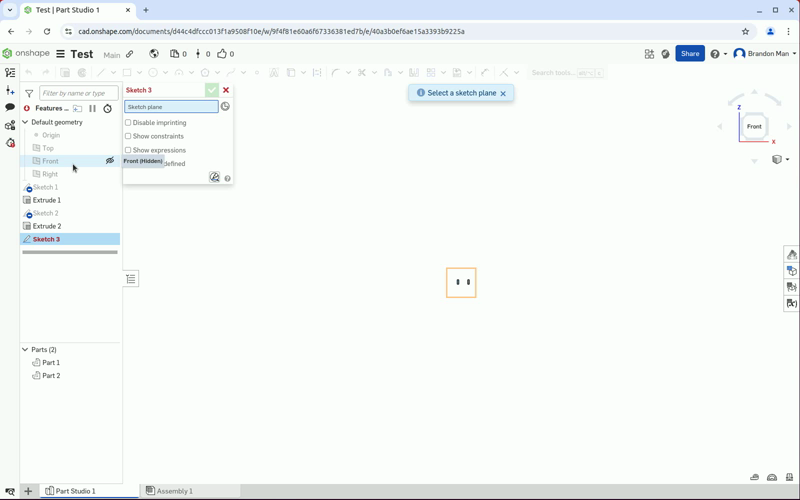
click(73, 163)
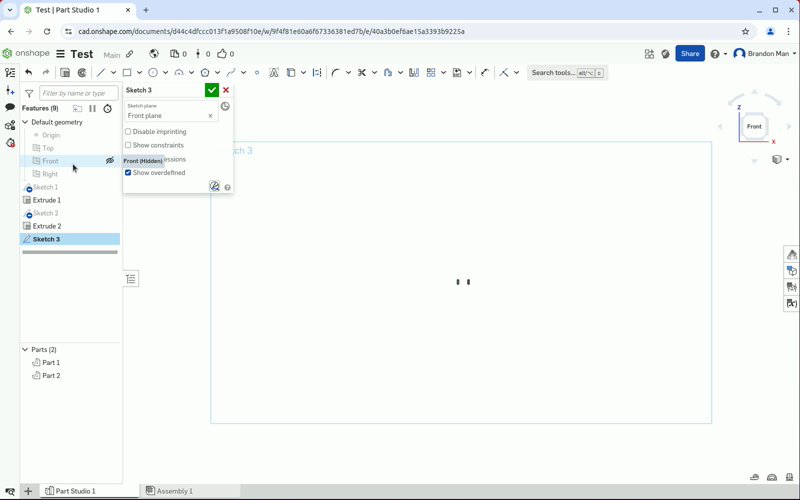
mouse_move(73, 352)
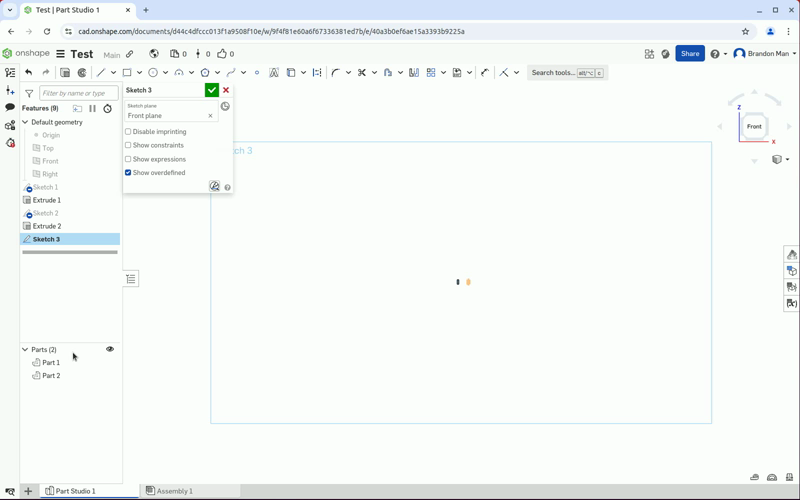
key(y)
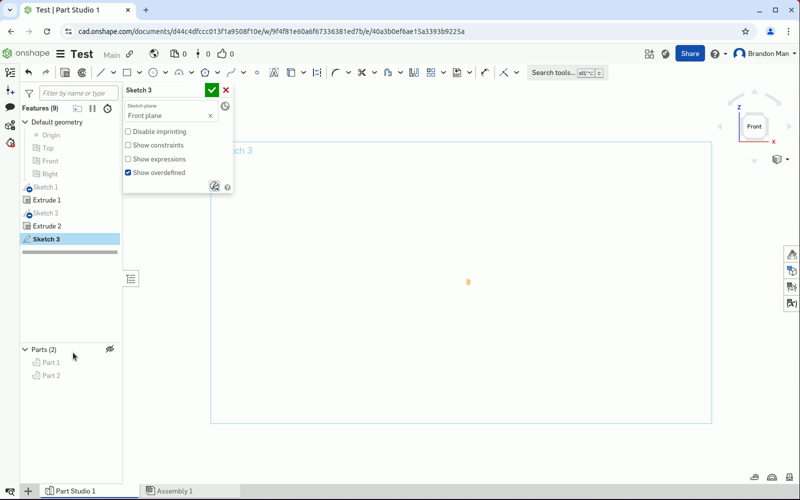
key(l)
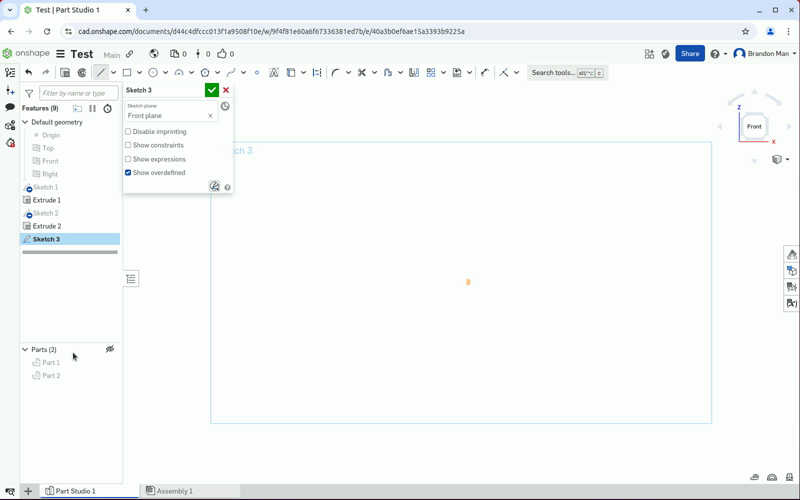
key_down(shift)
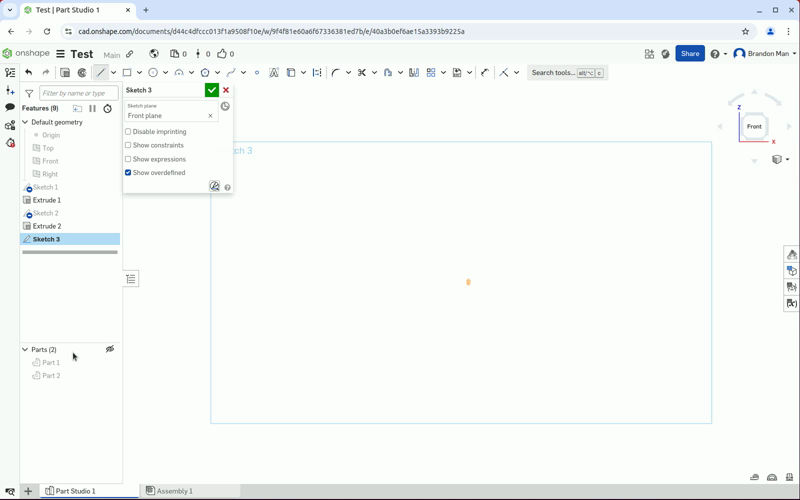
mouse_move(459, 286)
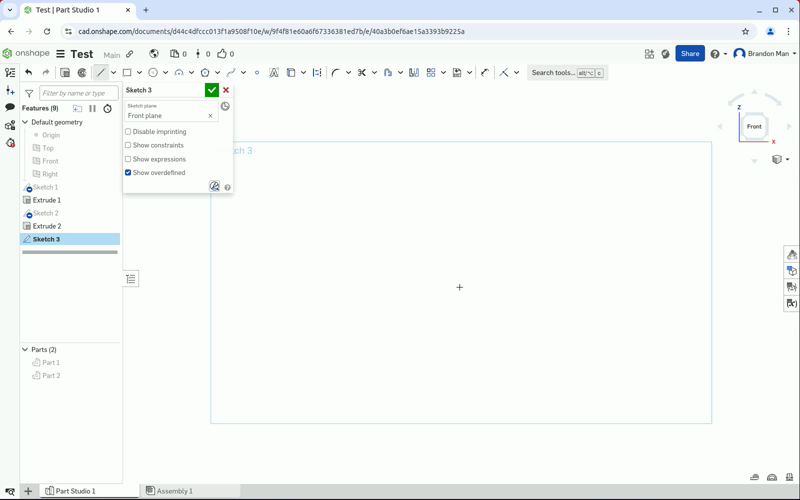
click(459, 286)
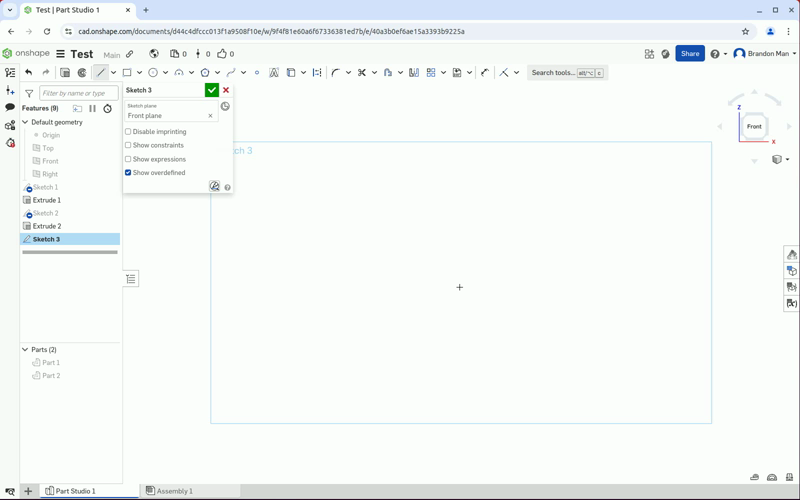
key_up(shift)
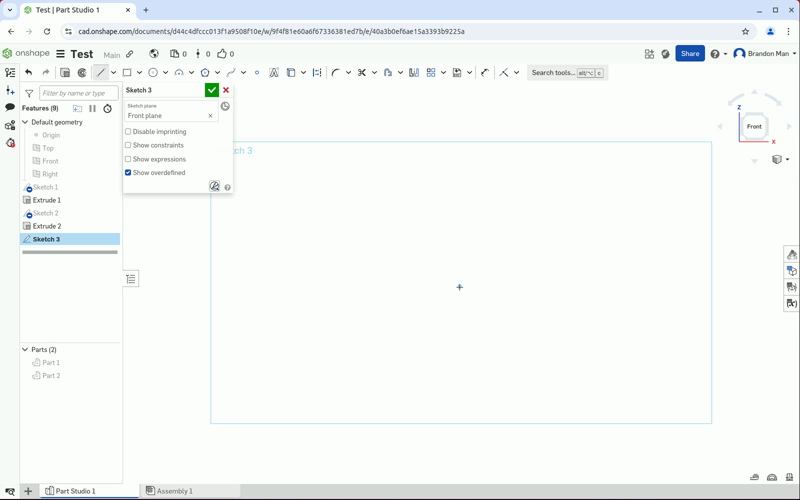
key_down(shift)
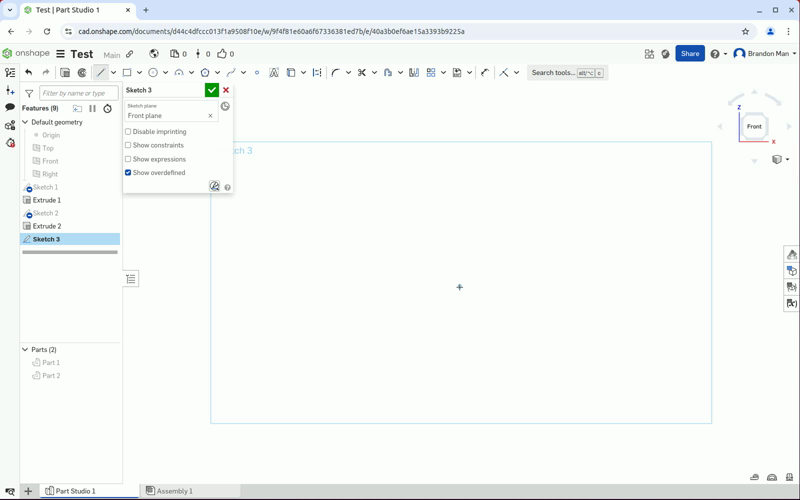
mouse_move(489, 286)
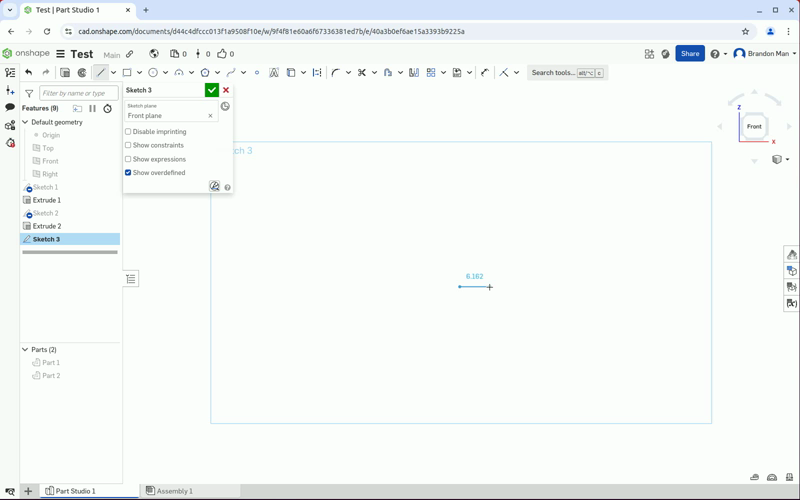
mouse_move(468, 286)
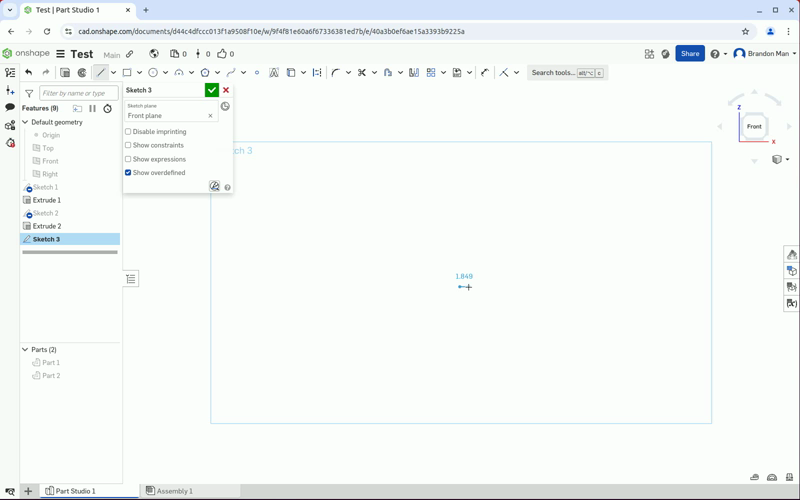
click(468, 286)
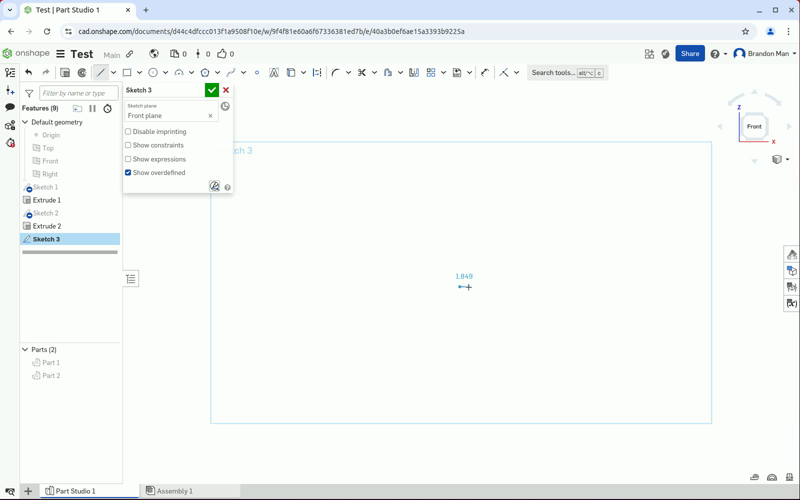
key_up(shift)
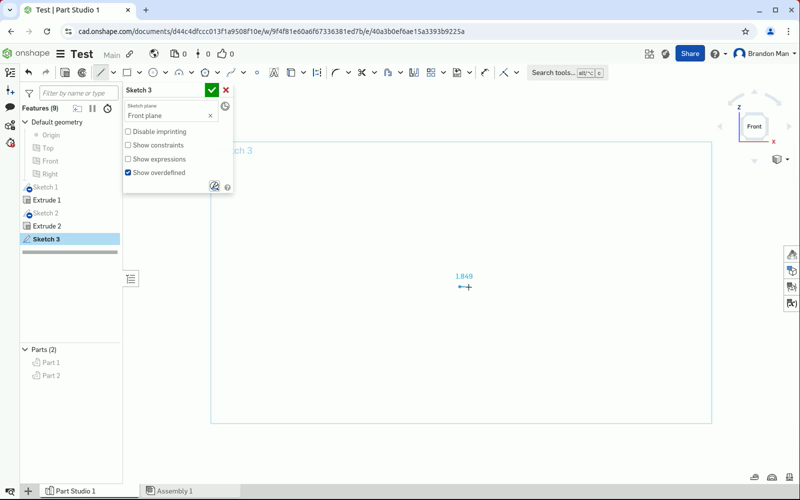
key_down(shift)
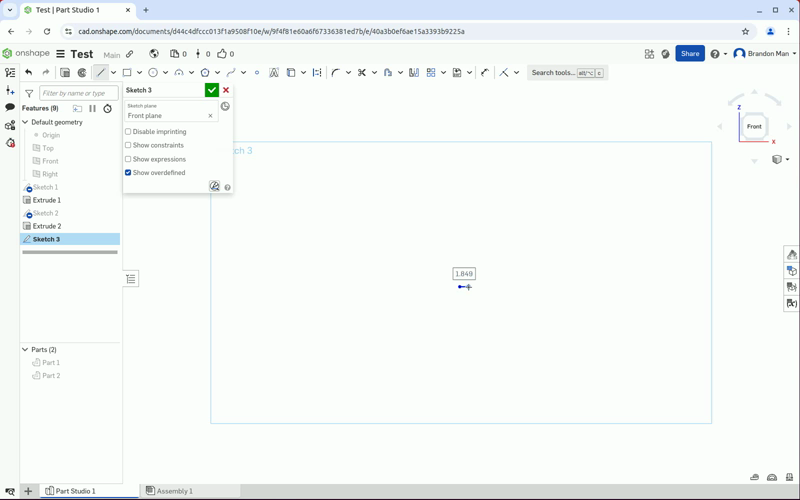
mouse_move(498, 286)
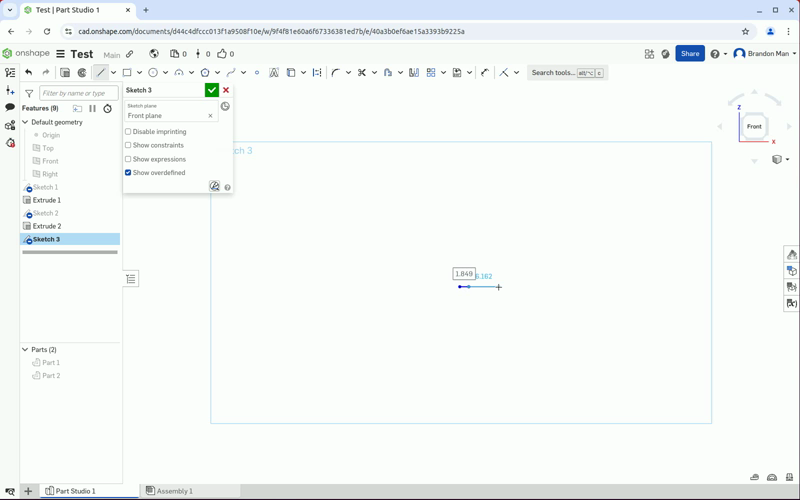
mouse_move(468, 284)
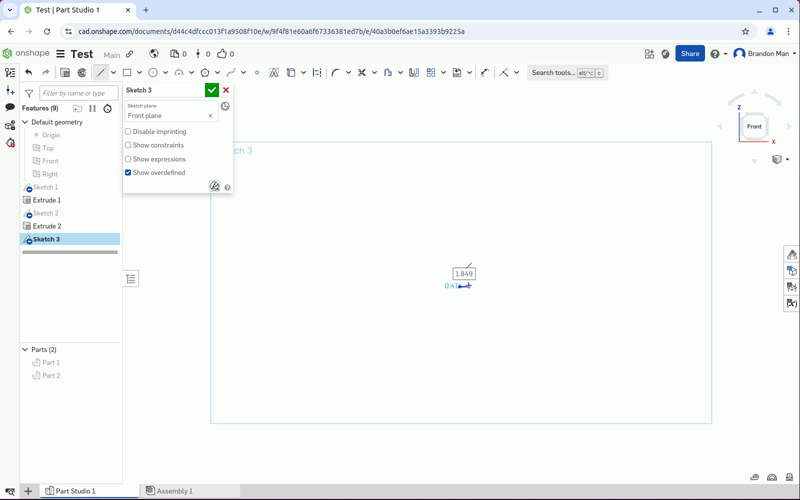
scroll(6)
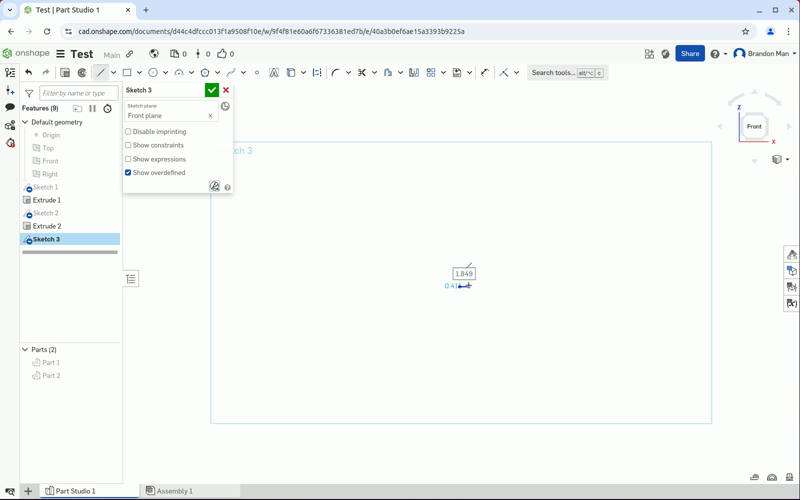
scroll(6)
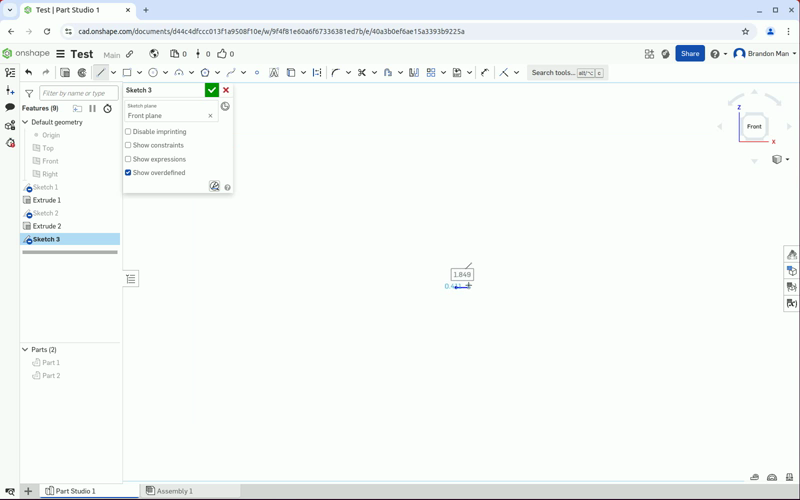
scroll(6)
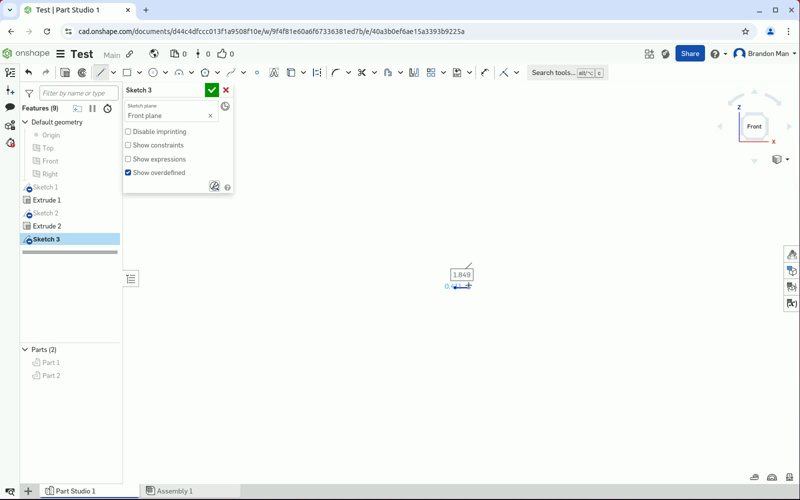
scroll(6)
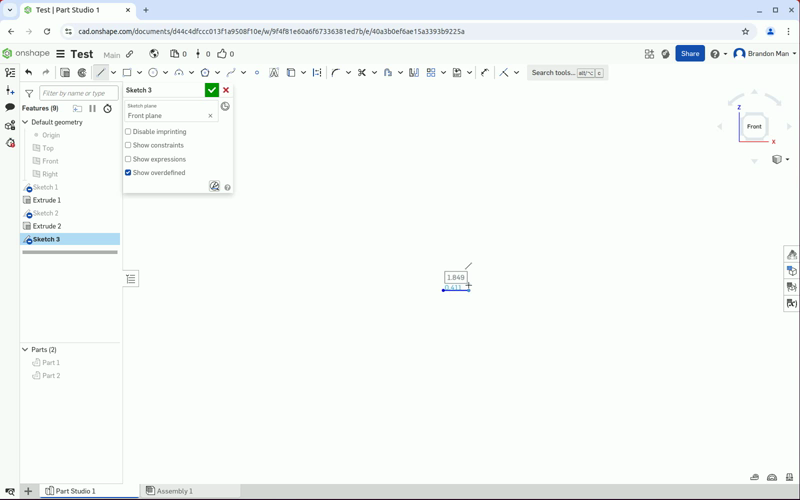
scroll(6)
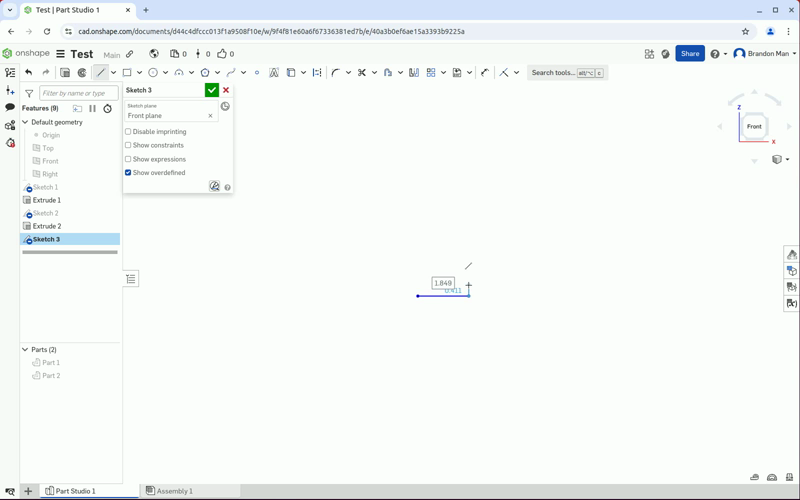
scroll(6)
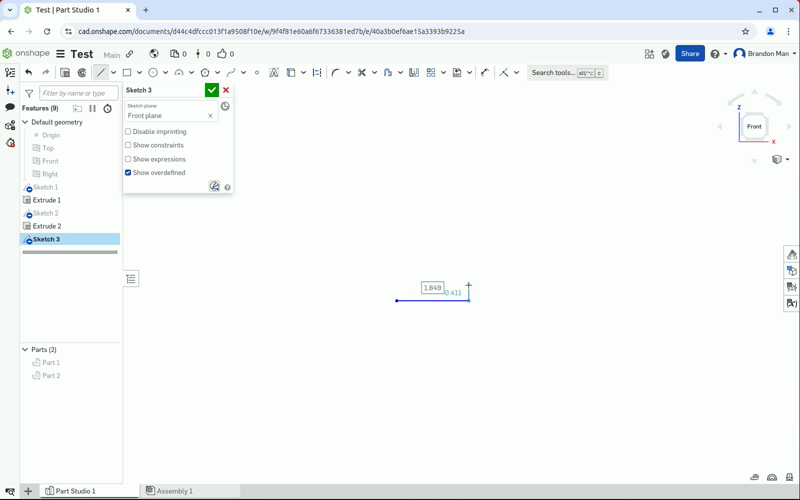
scroll(6)
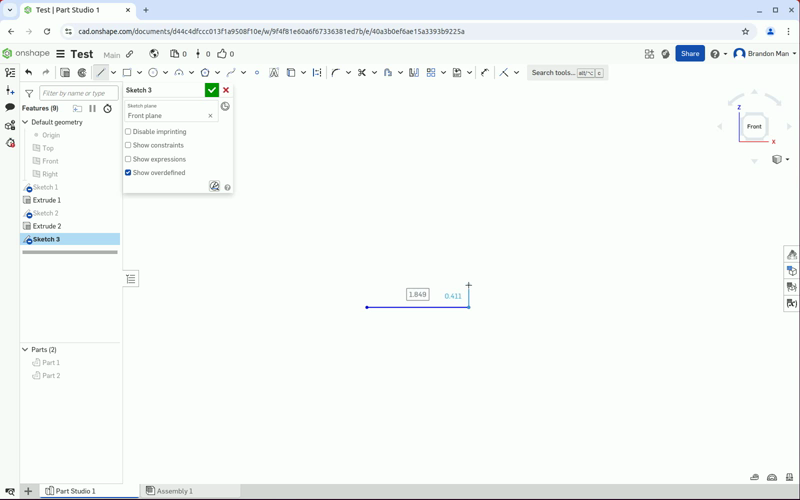
click(468, 284)
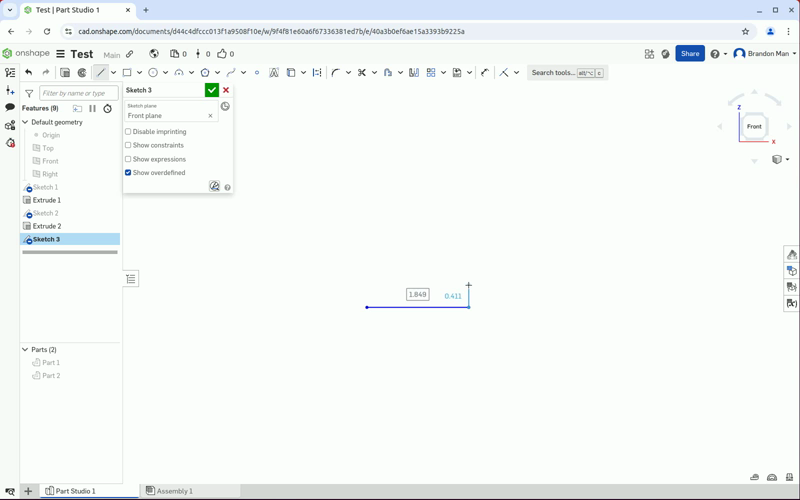
scroll(-6)
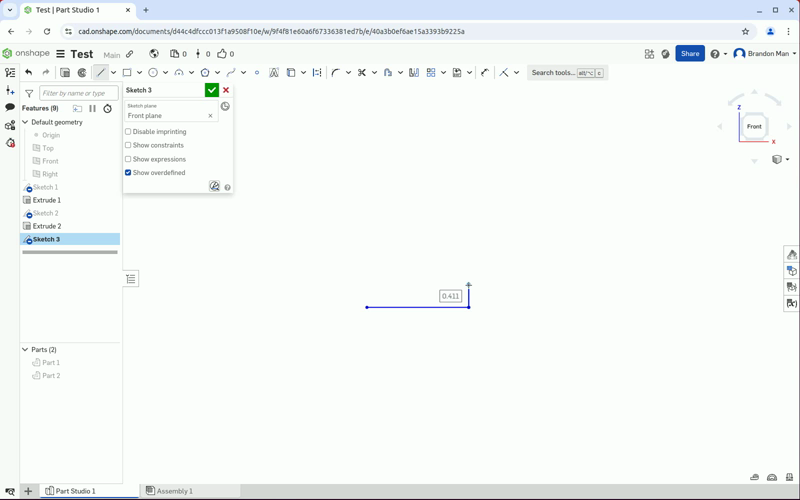
scroll(-6)
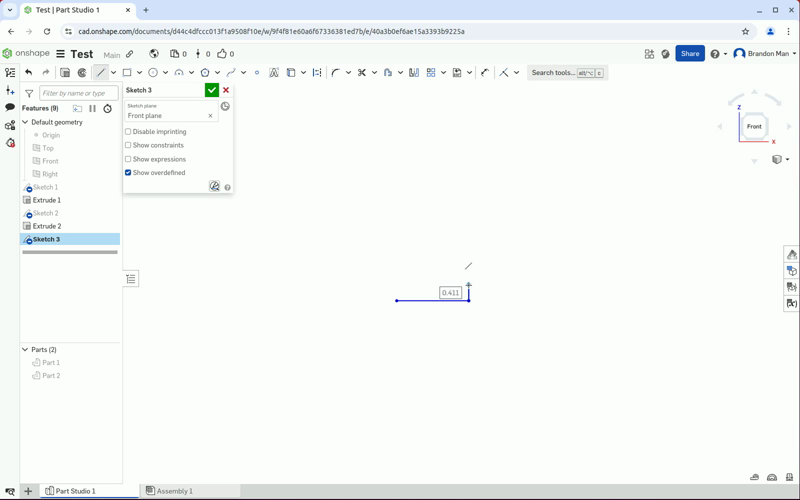
scroll(-6)
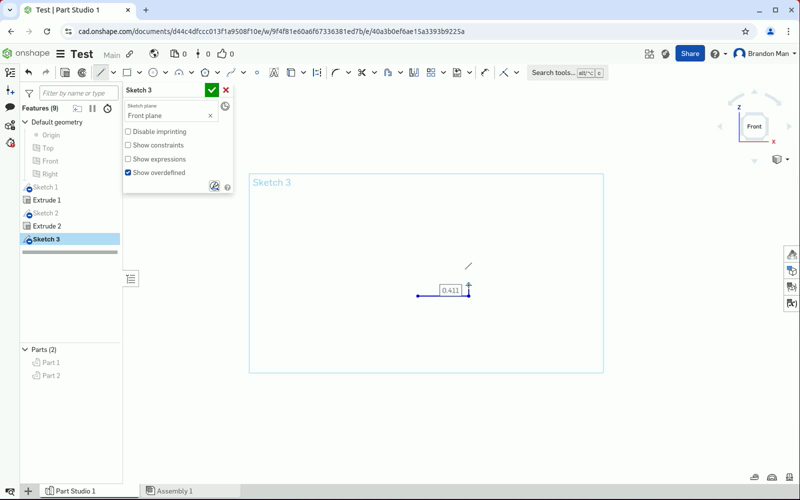
scroll(-6)
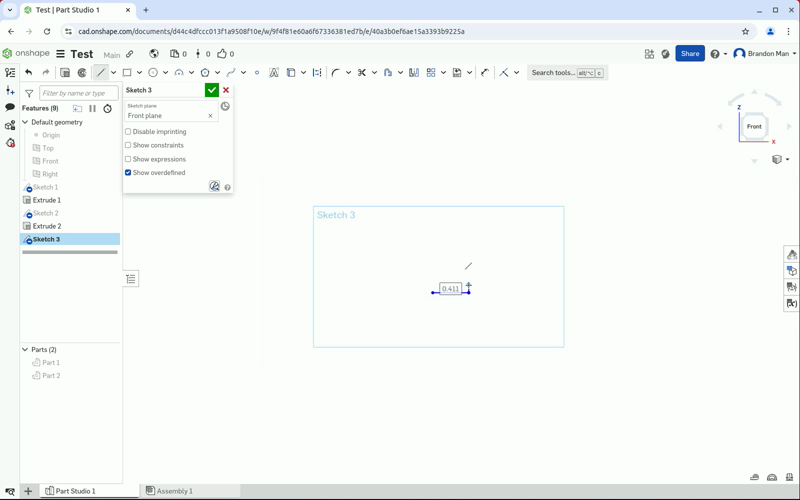
scroll(-6)
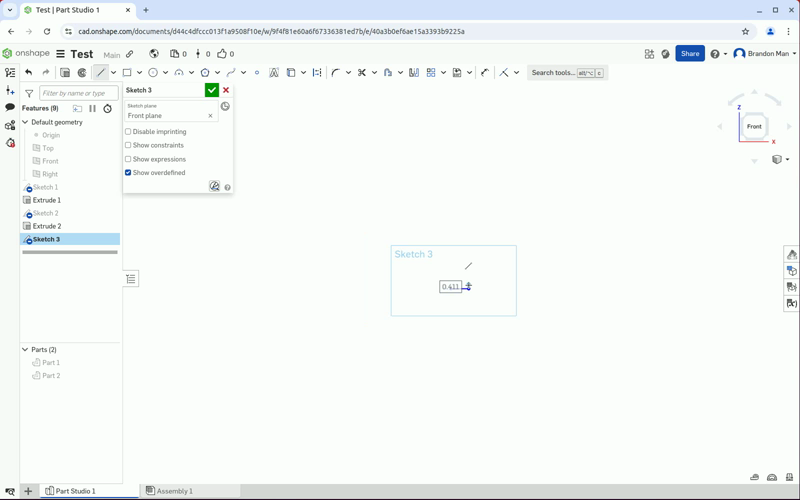
scroll(-6)
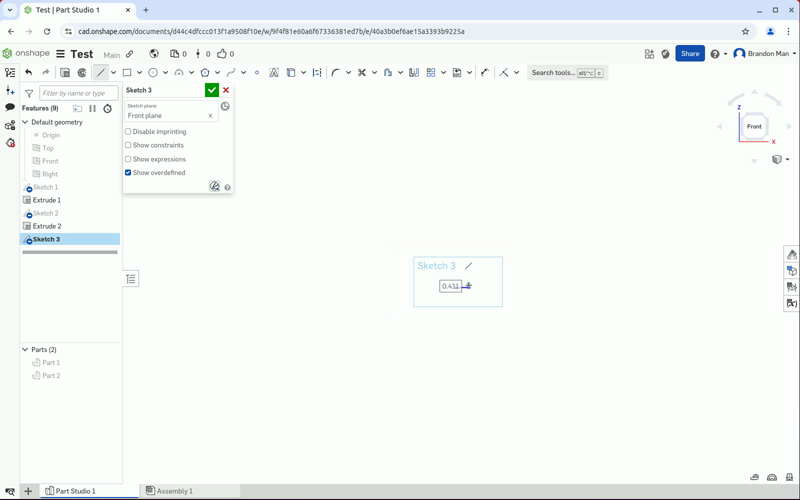
scroll(-6)
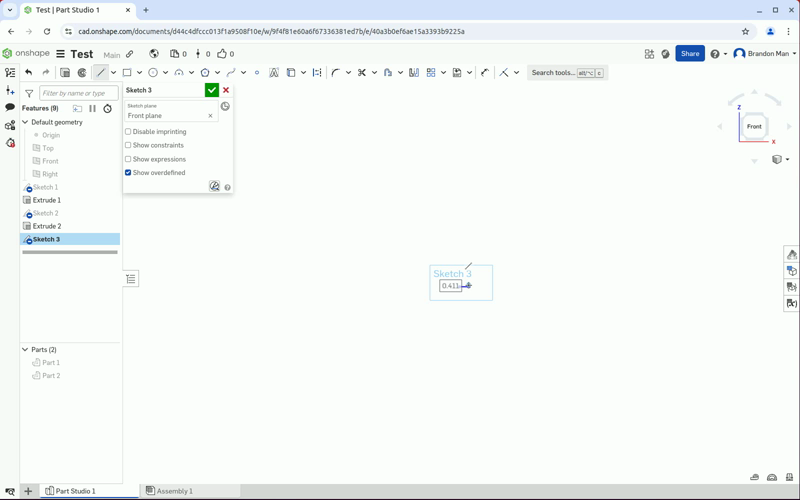
key_up(shift)
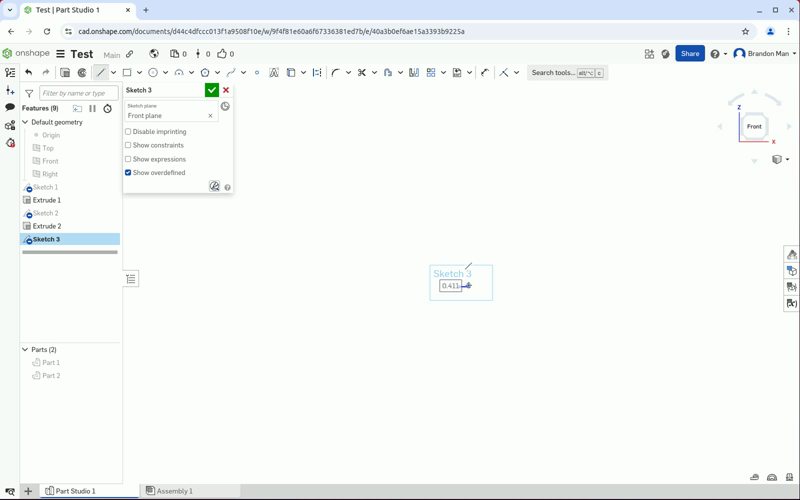
key_down(shift)
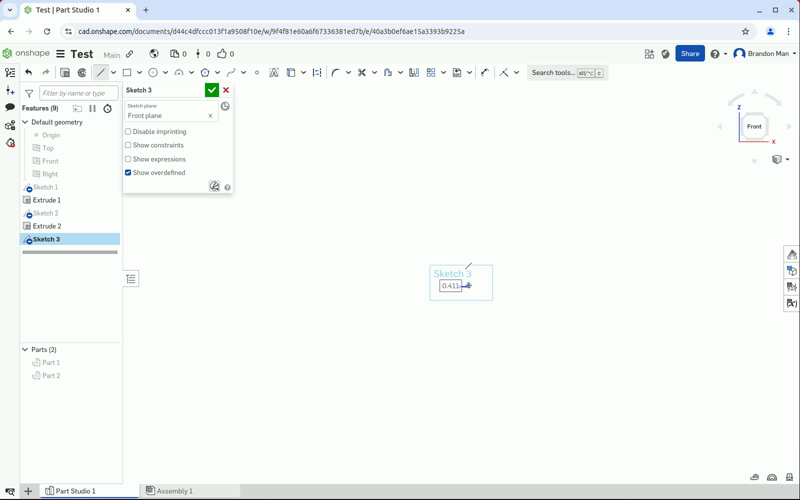
mouse_move(498, 284)
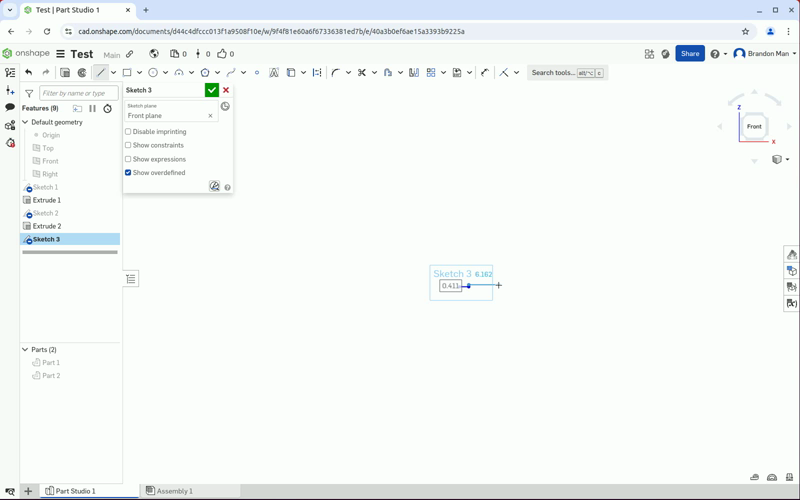
mouse_move(459, 284)
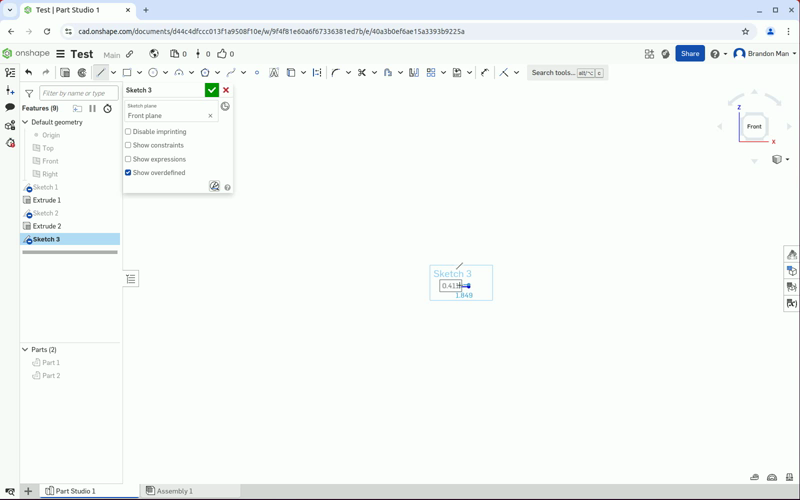
scroll(6)
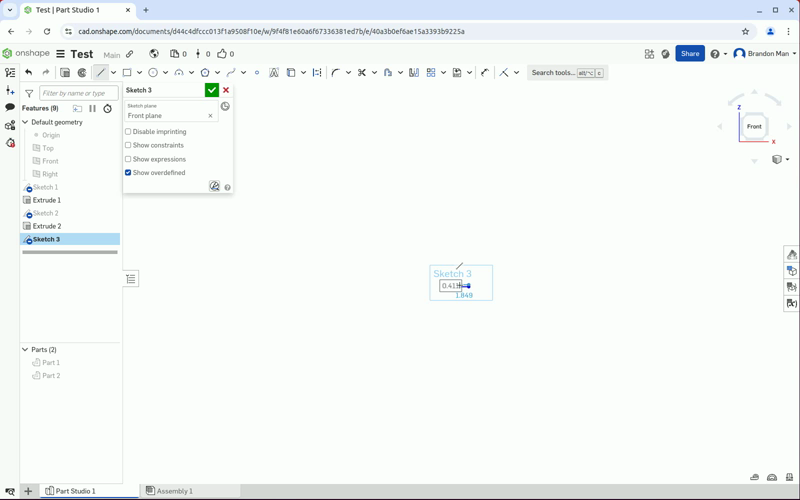
scroll(6)
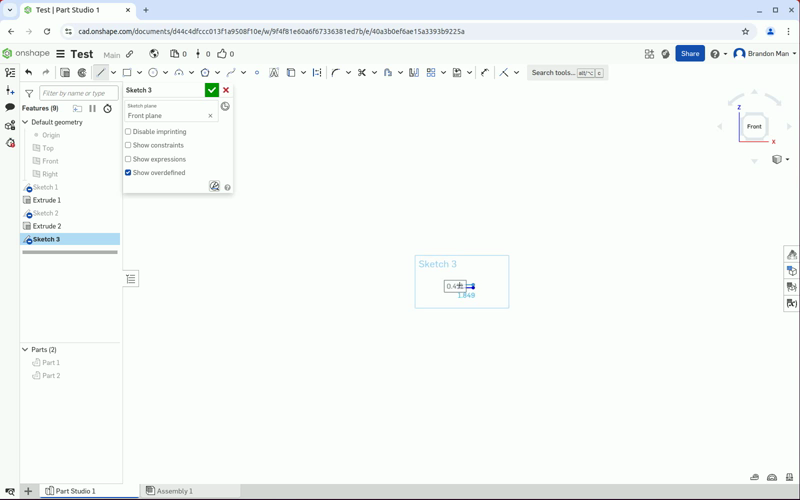
scroll(6)
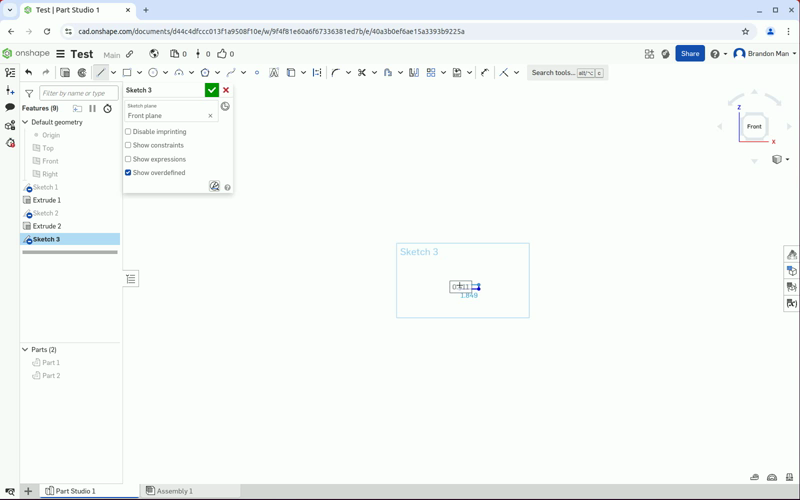
scroll(6)
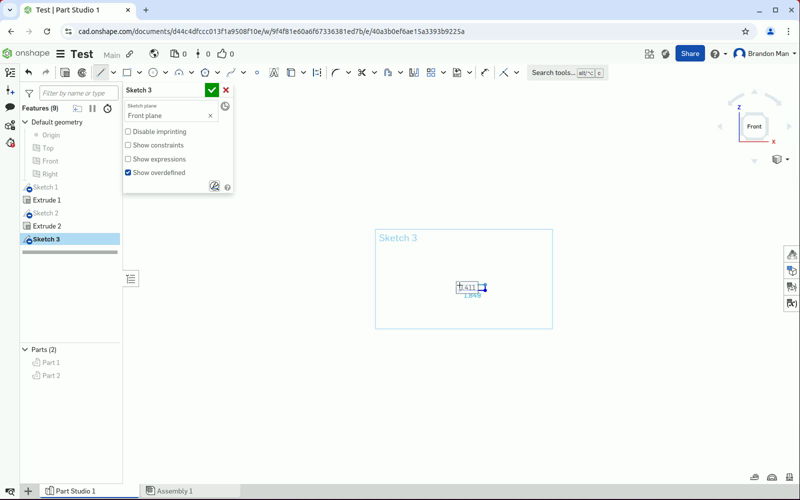
scroll(6)
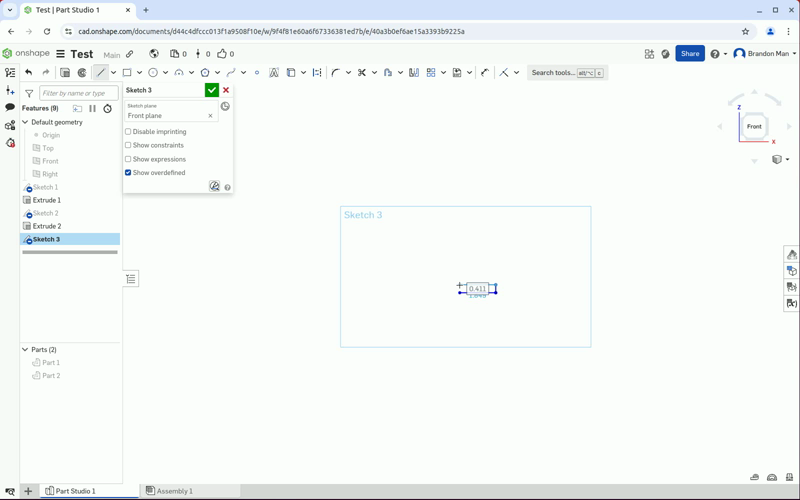
scroll(6)
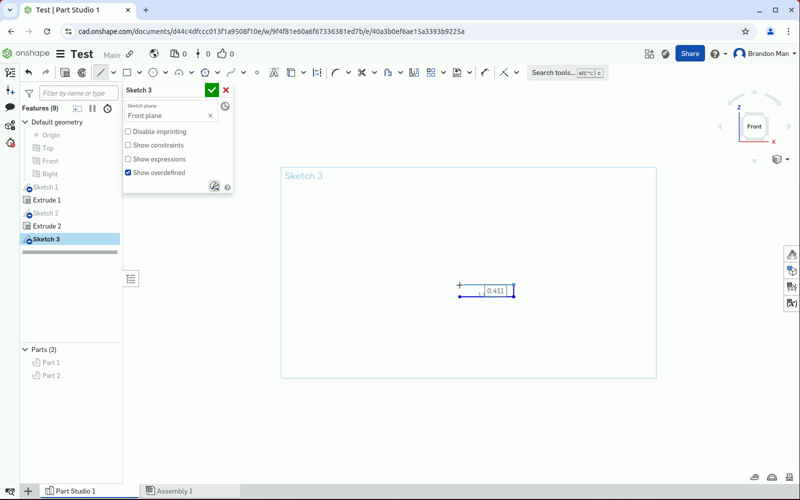
scroll(6)
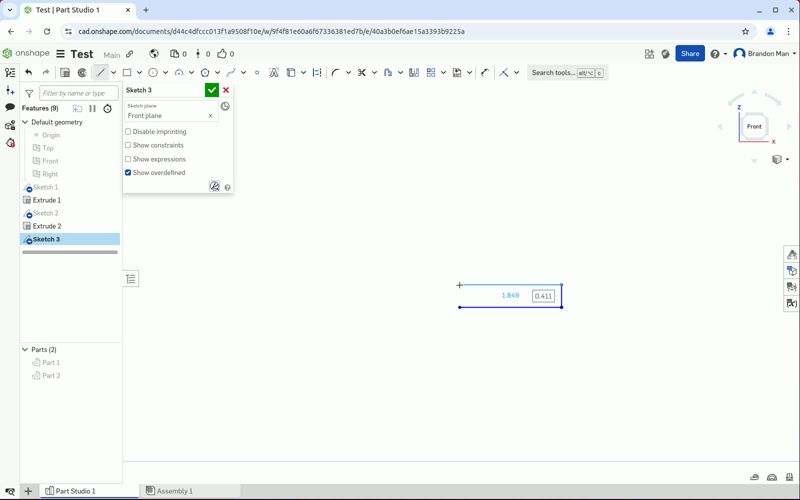
click(459, 284)
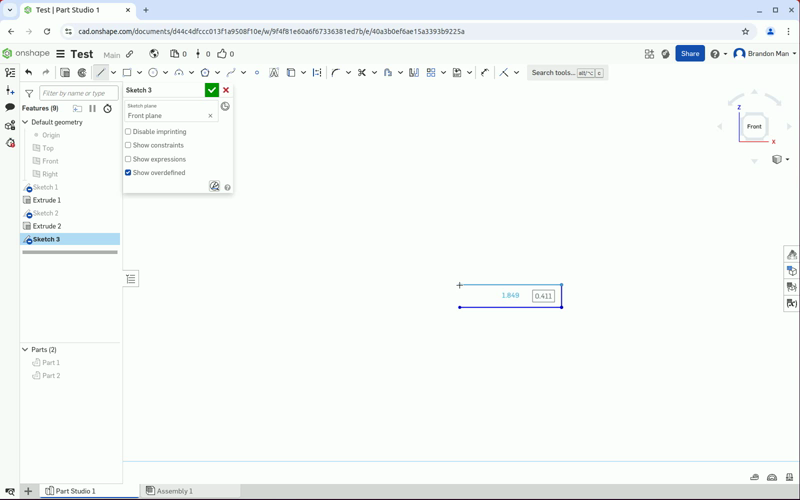
scroll(-6)
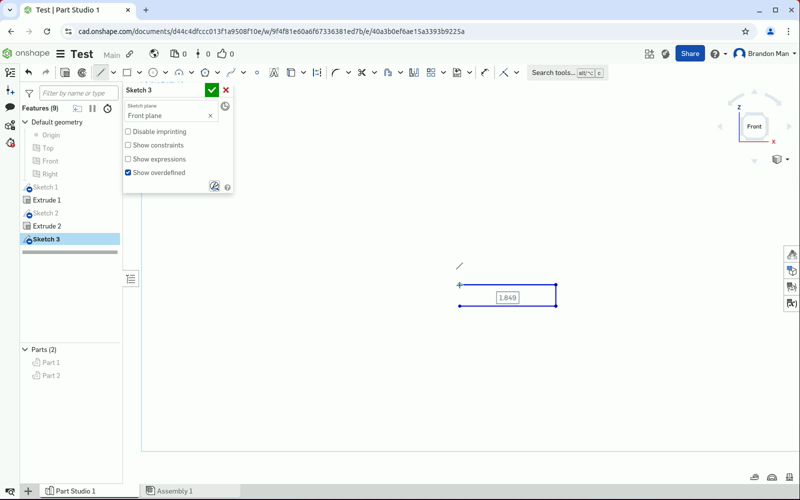
scroll(-6)
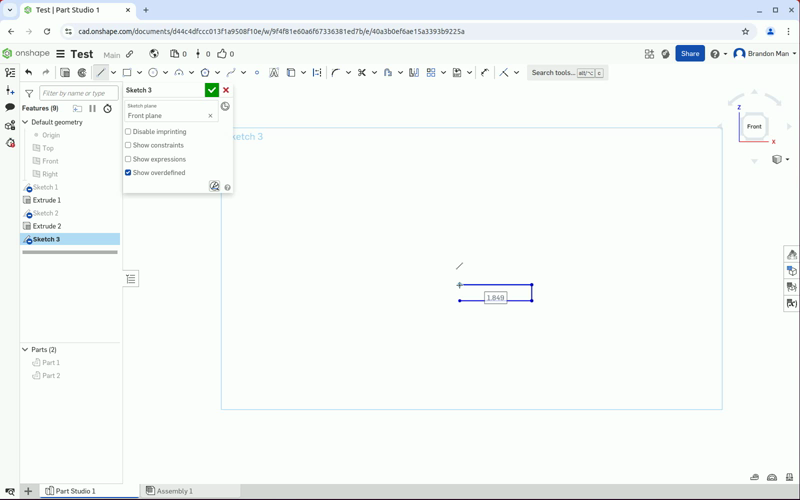
scroll(-6)
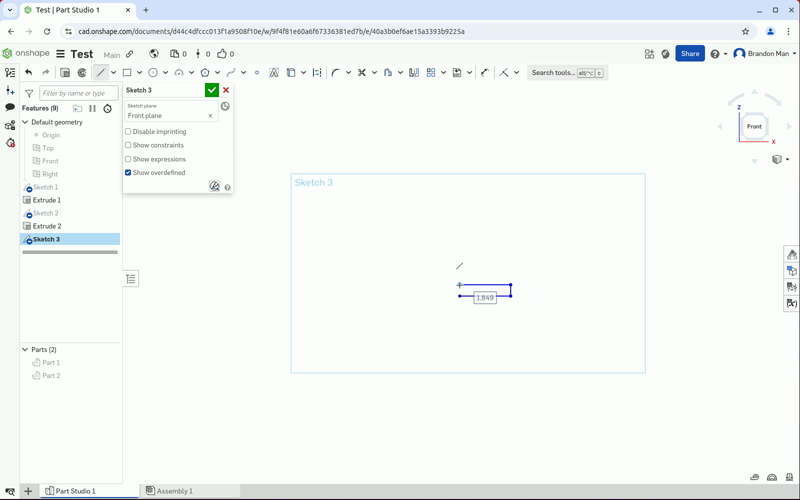
scroll(-6)
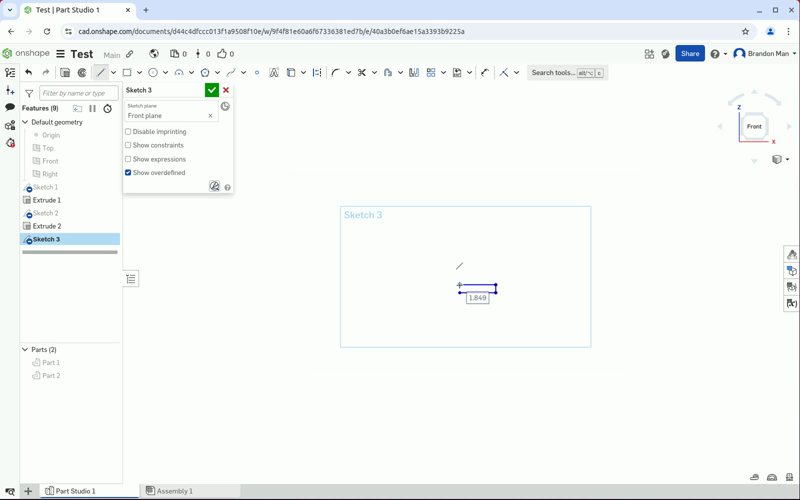
scroll(-6)
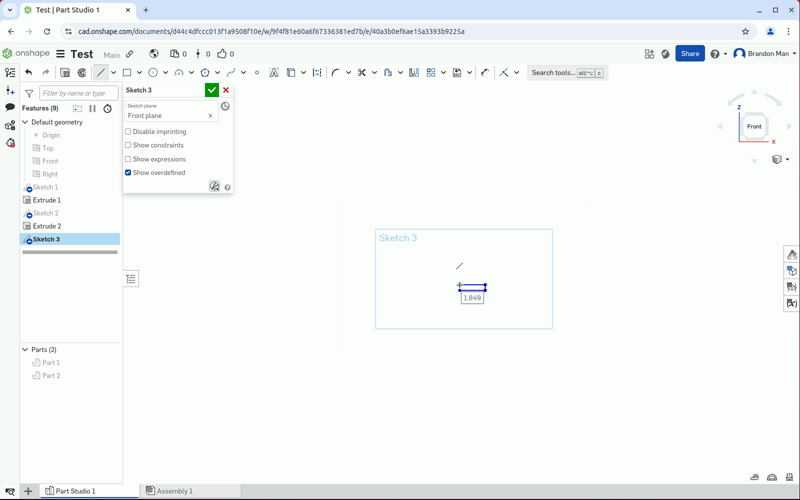
scroll(-6)
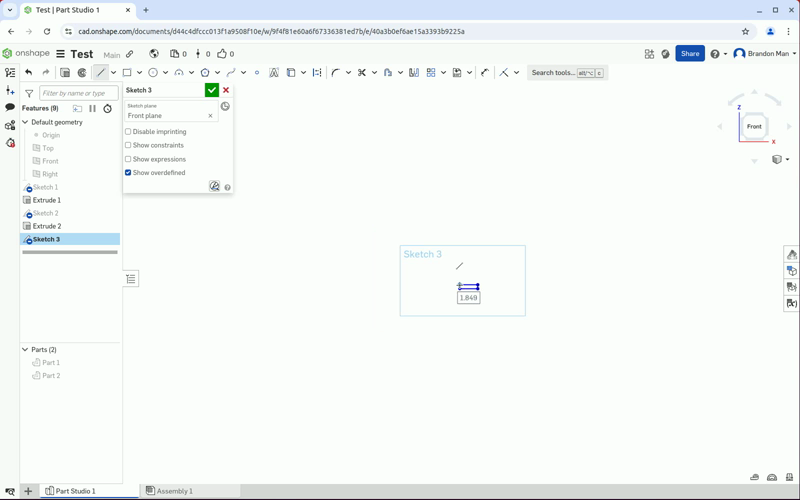
scroll(-6)
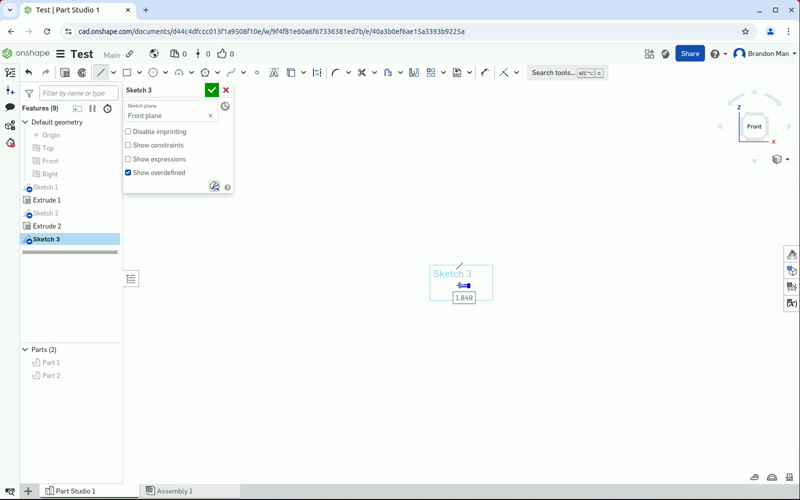
key_up(shift)
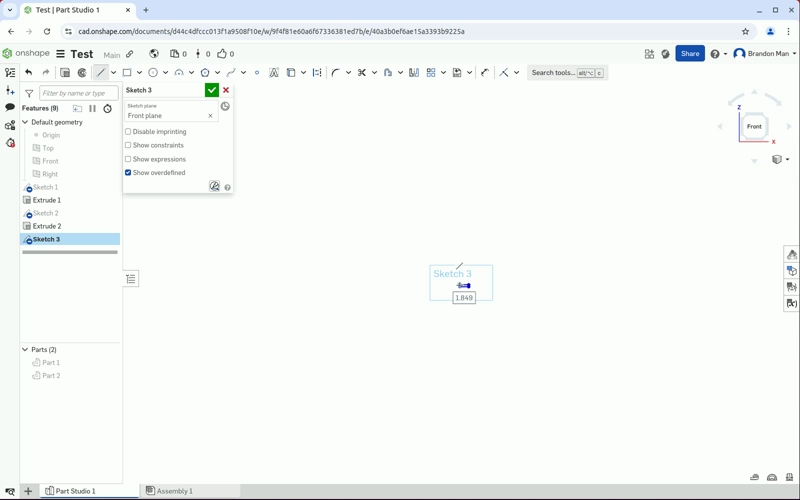
mouse_move(489, 284)
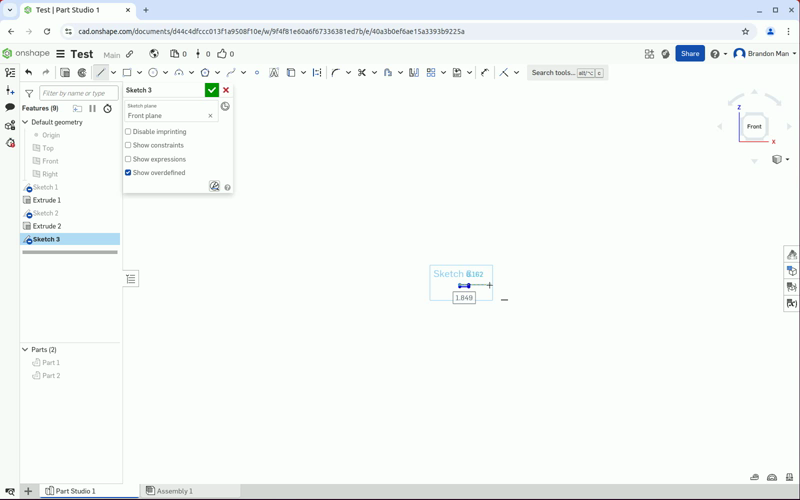
key_down(shift)
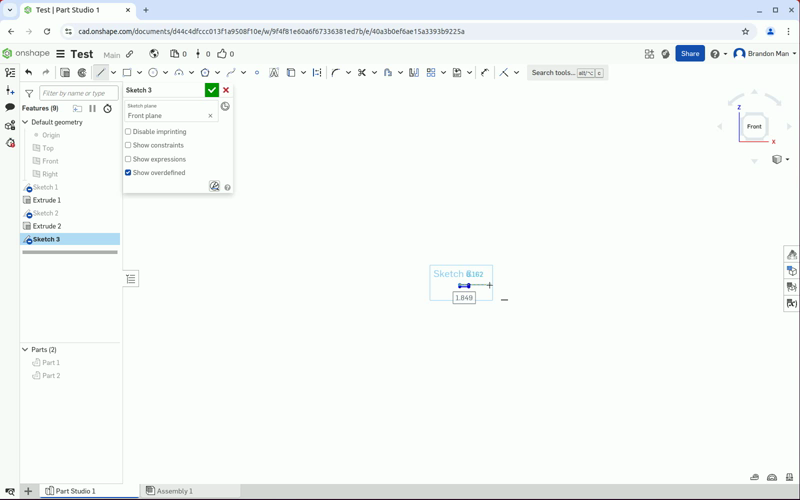
mouse_move(459, 286)
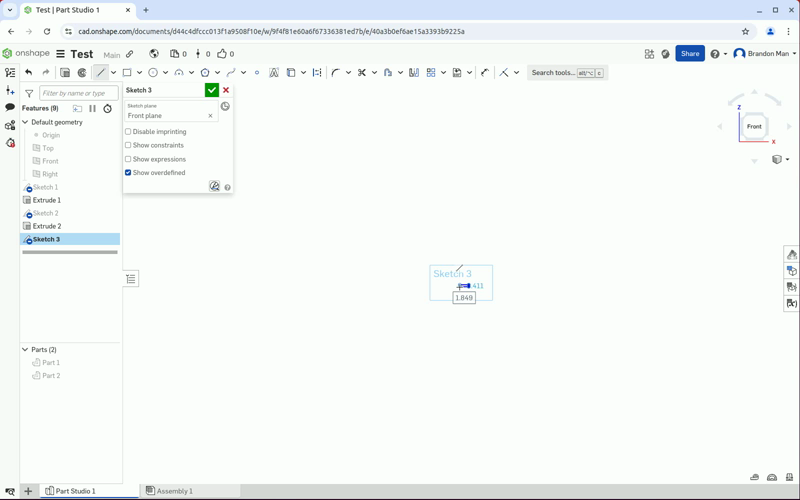
scroll(6)
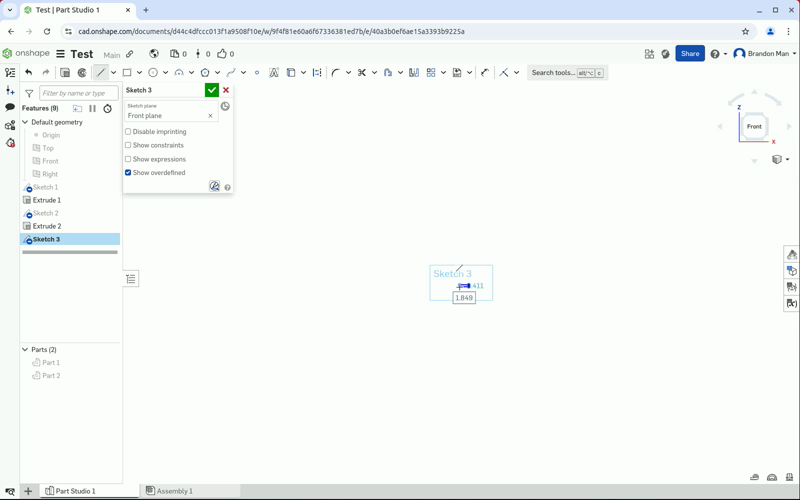
scroll(6)
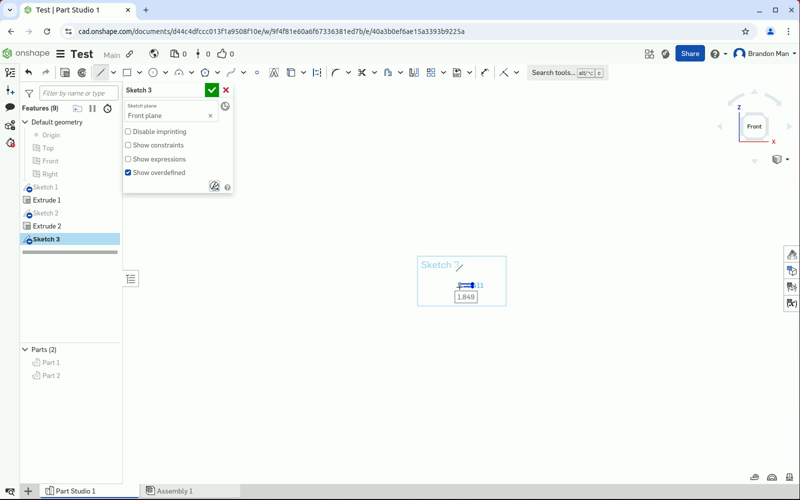
scroll(6)
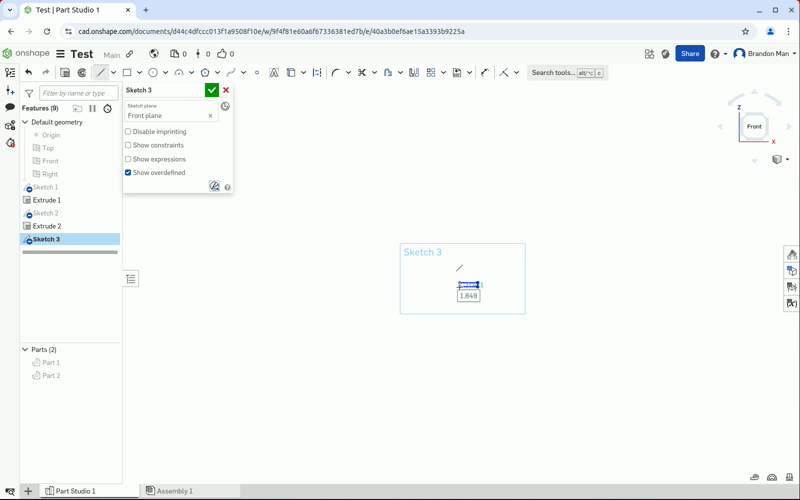
scroll(6)
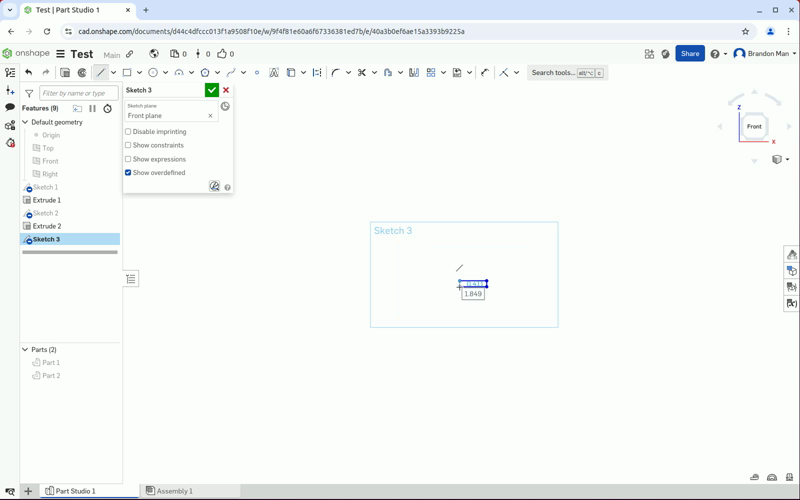
scroll(6)
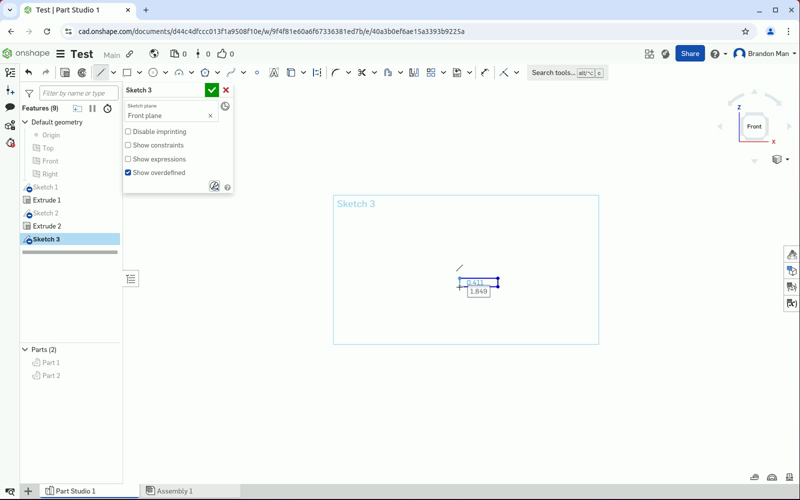
scroll(6)
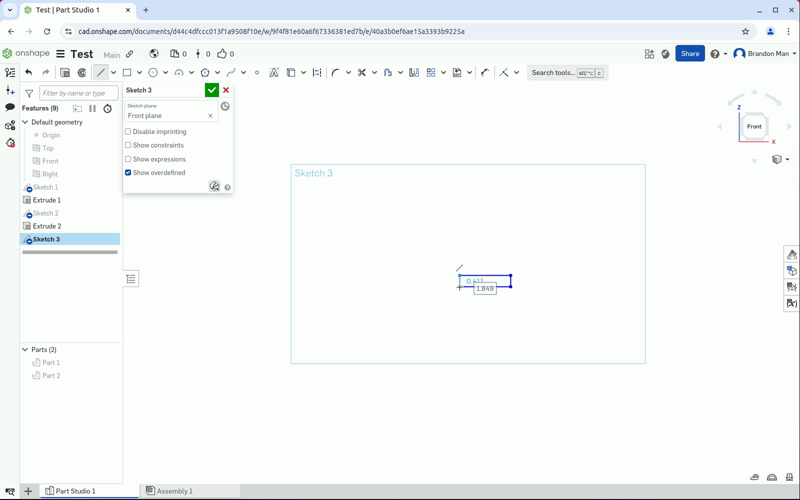
scroll(6)
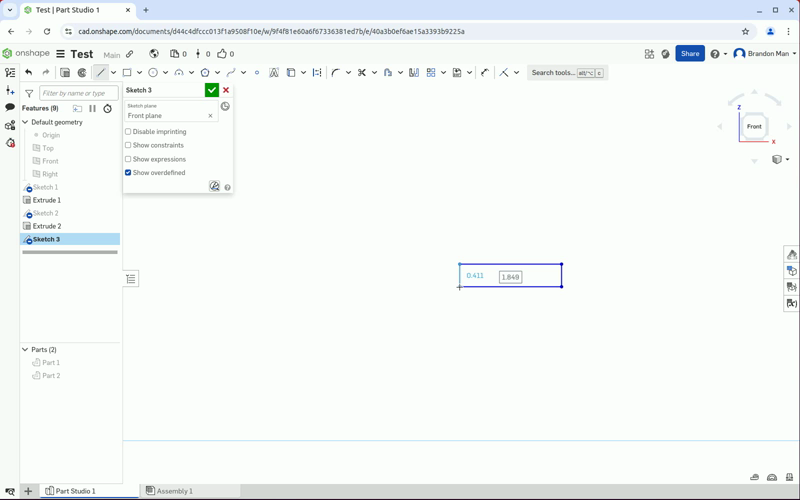
key_up(shift)
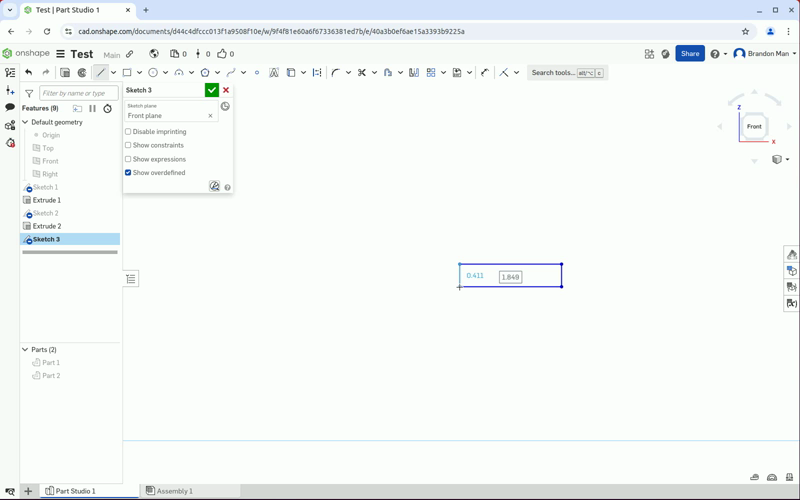
click(459, 286)
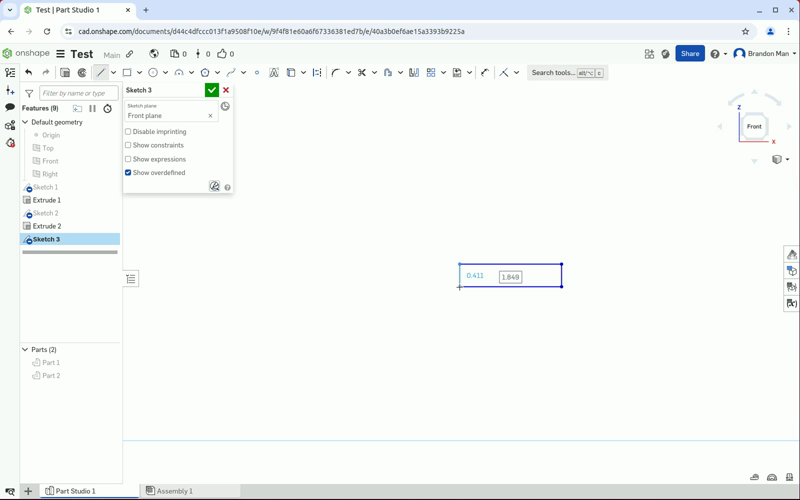
scroll(-6)
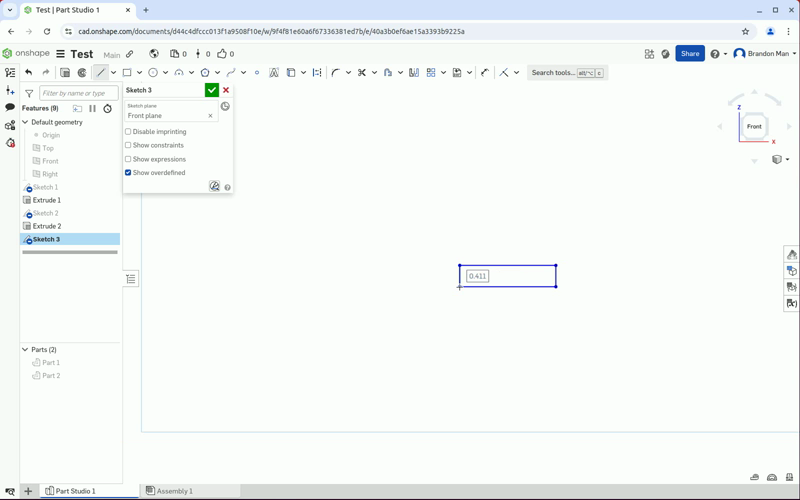
scroll(-6)
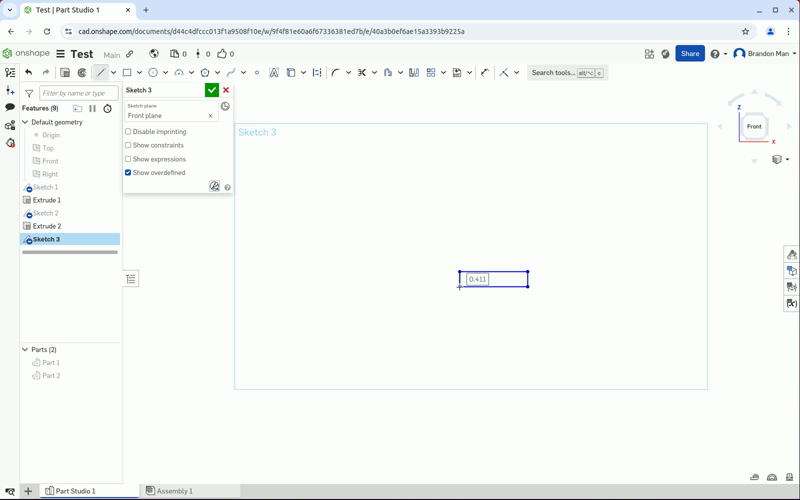
scroll(-6)
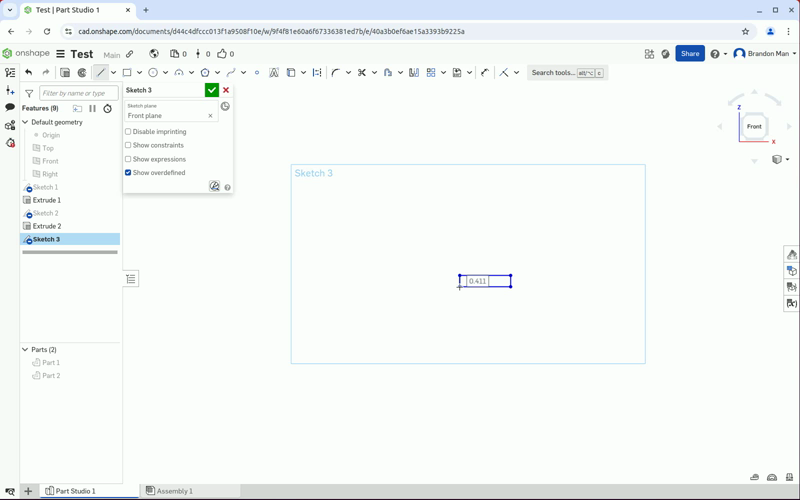
scroll(-6)
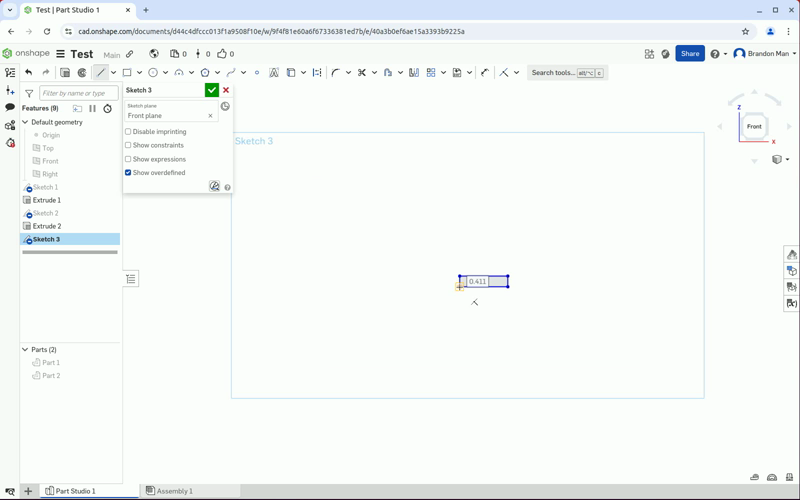
scroll(-6)
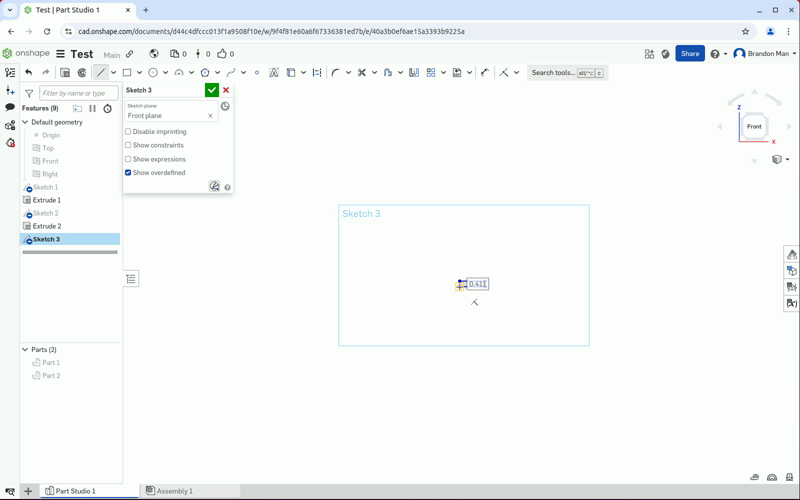
scroll(-6)
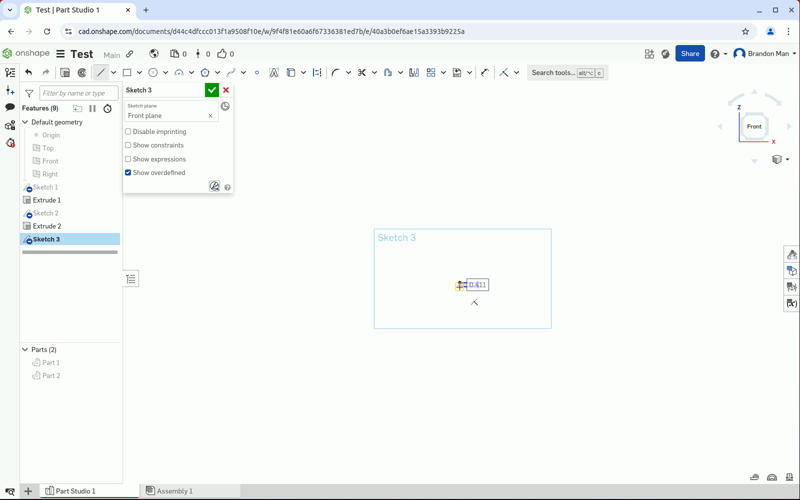
scroll(-6)
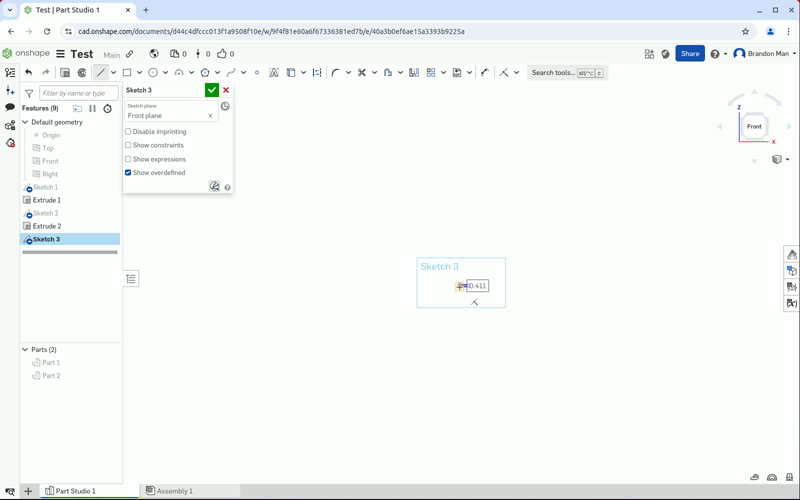
key(esc)
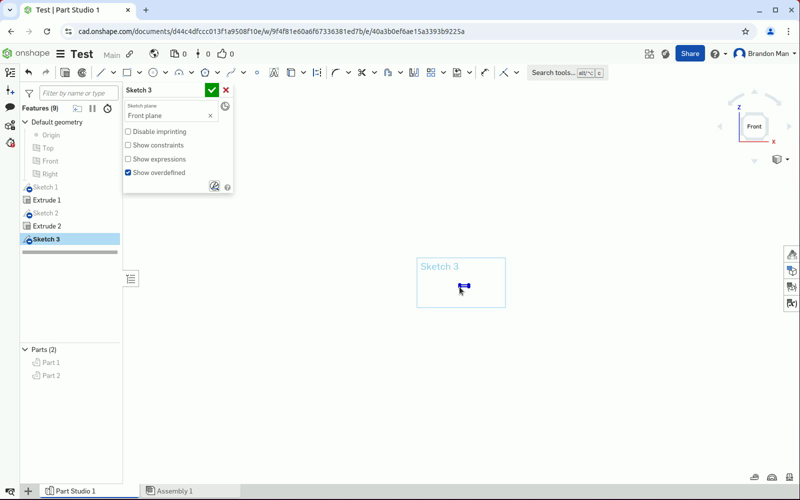
mouse_move(462, 285)
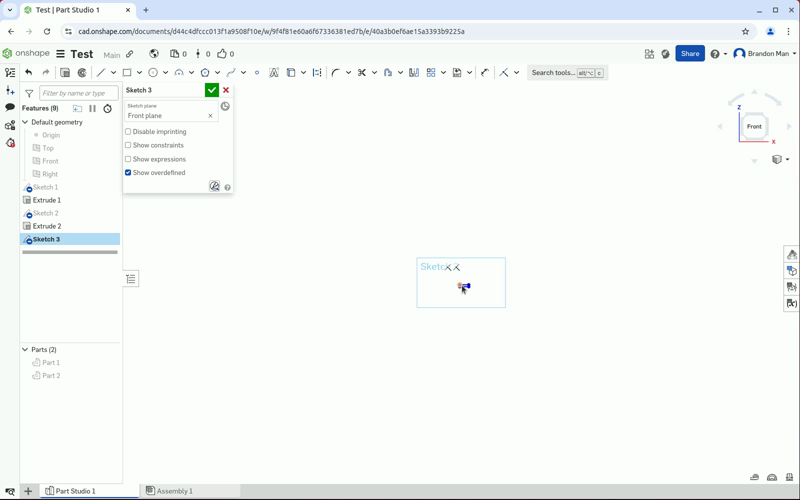
scroll(6)
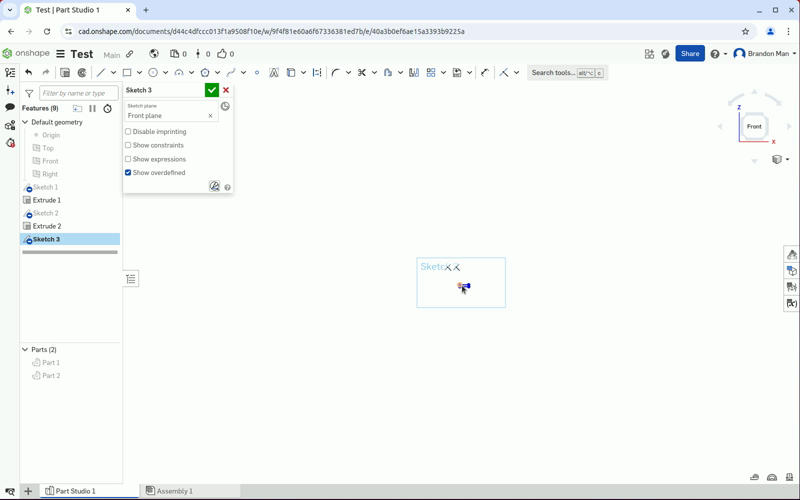
scroll(6)
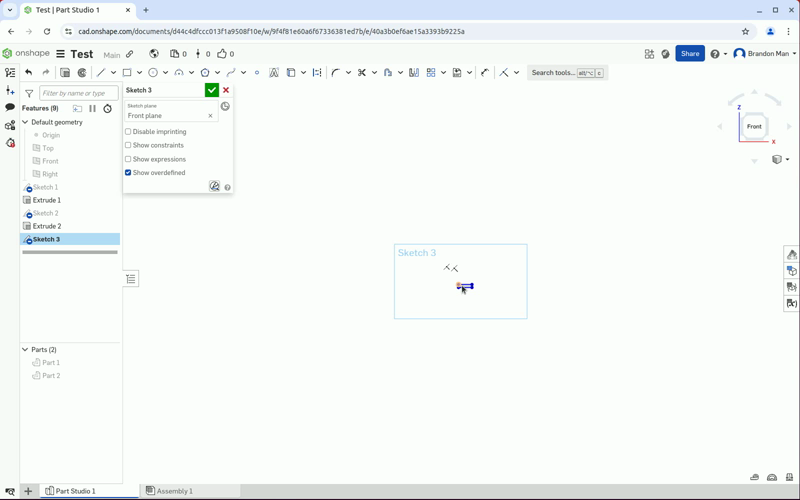
scroll(6)
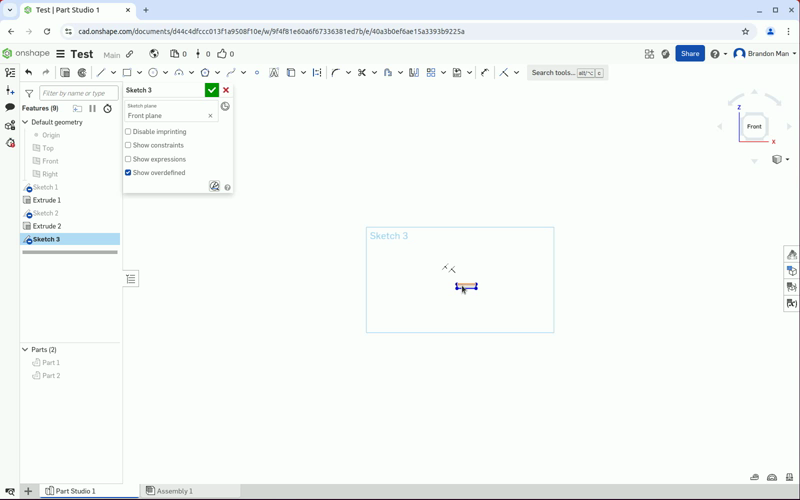
scroll(6)
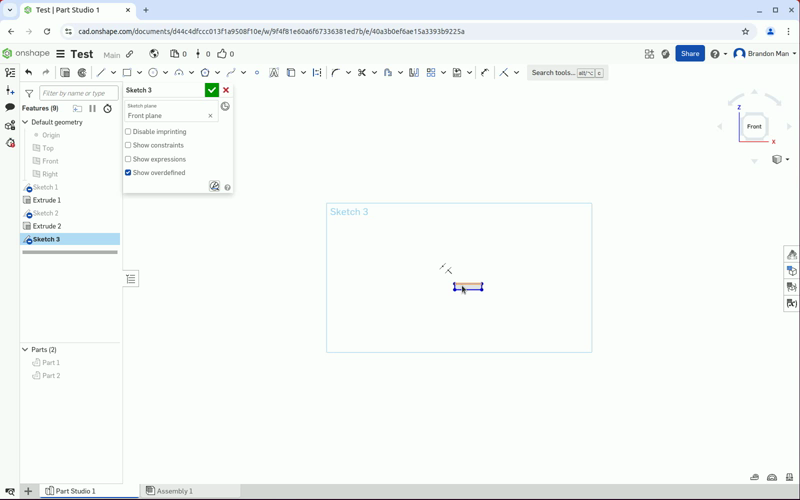
scroll(6)
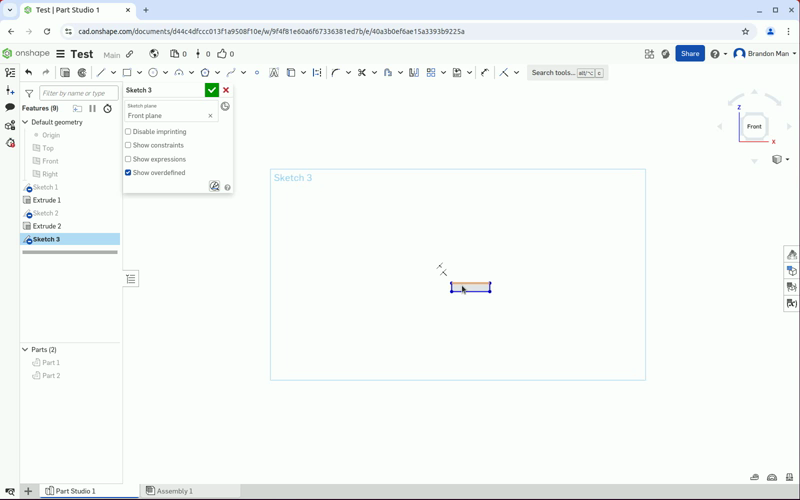
scroll(6)
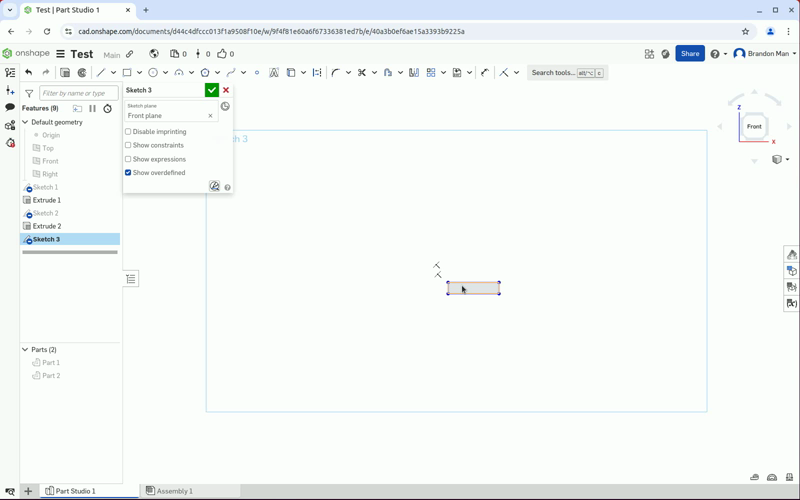
scroll(6)
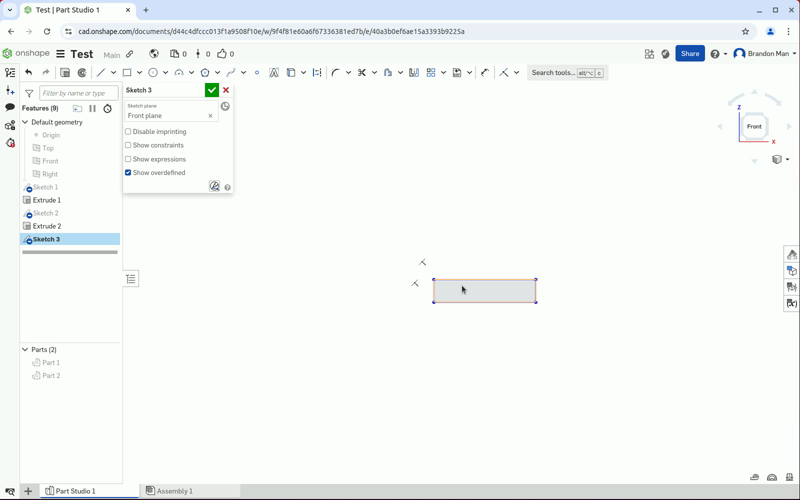
click(462, 285)
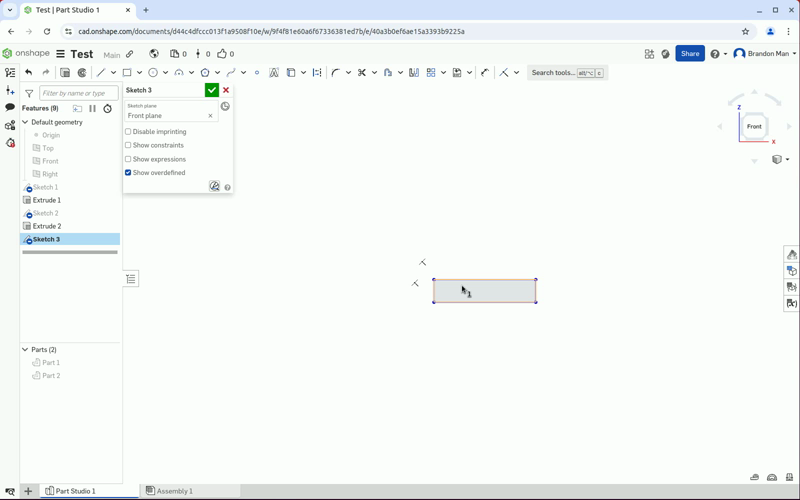
scroll(-6)
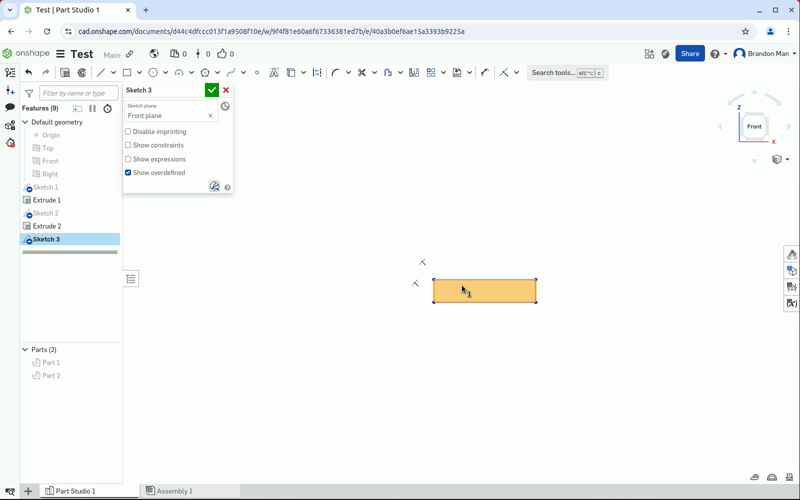
scroll(-6)
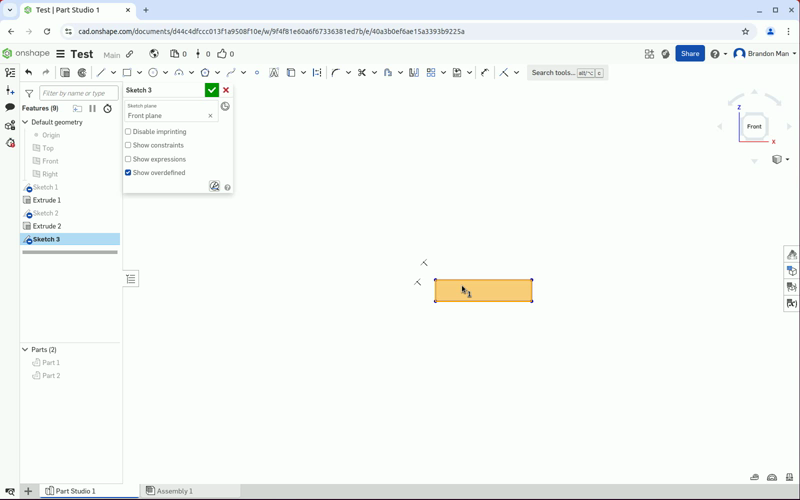
scroll(-6)
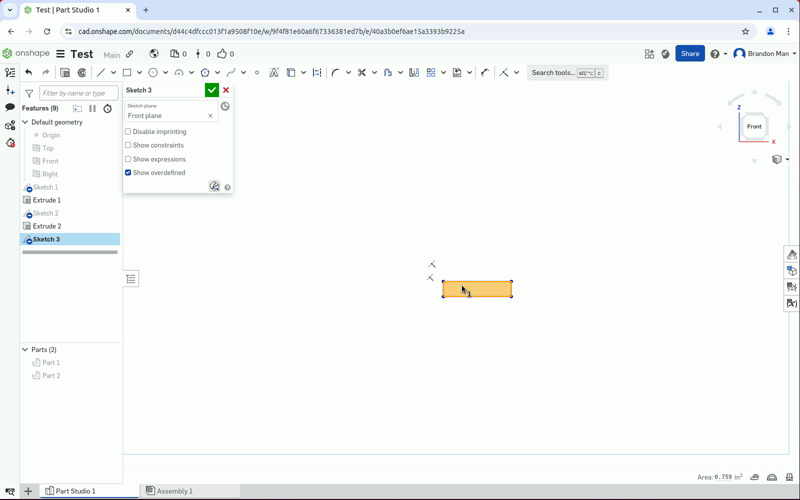
scroll(-6)
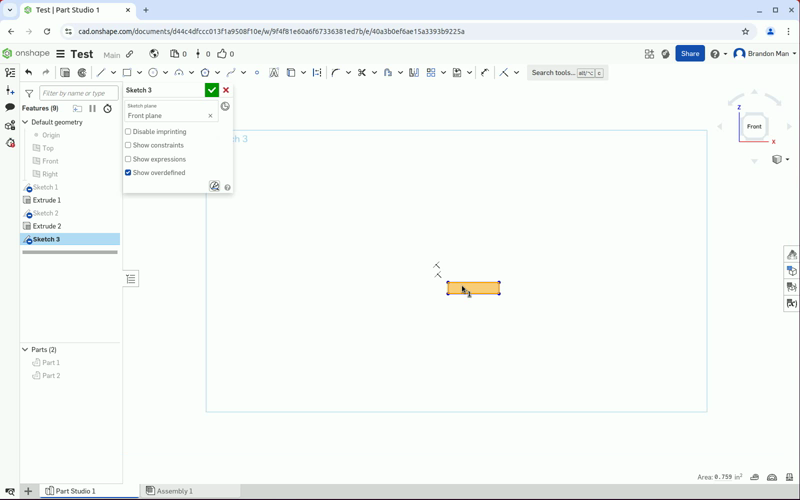
scroll(-6)
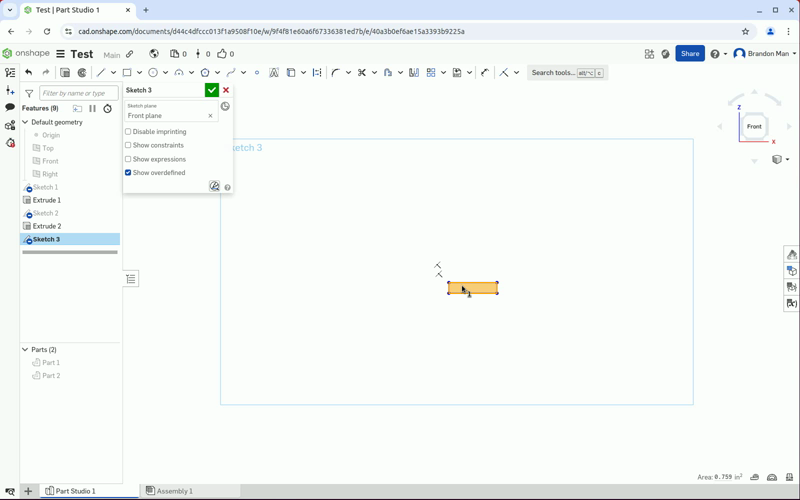
scroll(-6)
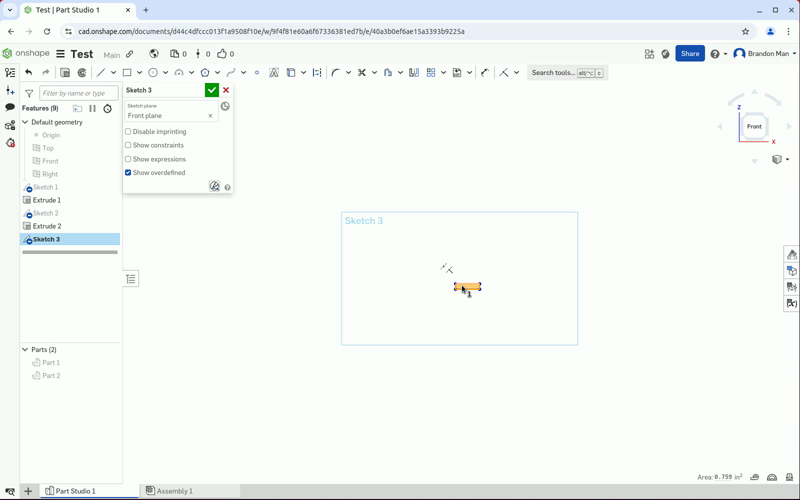
scroll(-6)
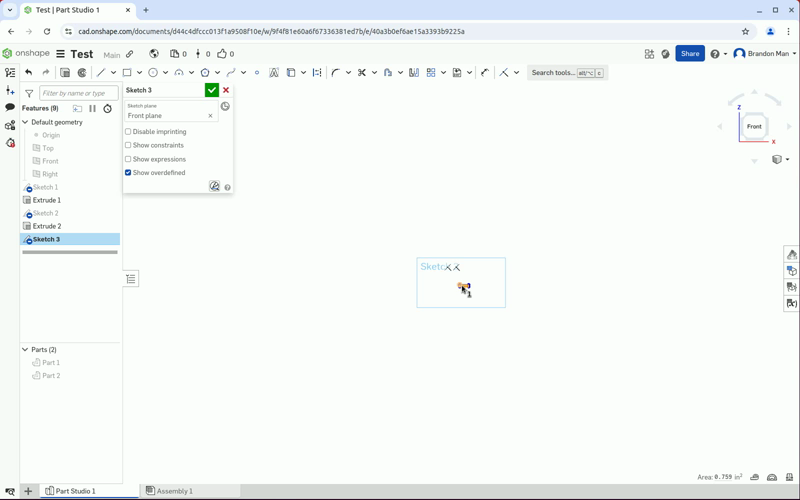
mouse_move(73, 352)
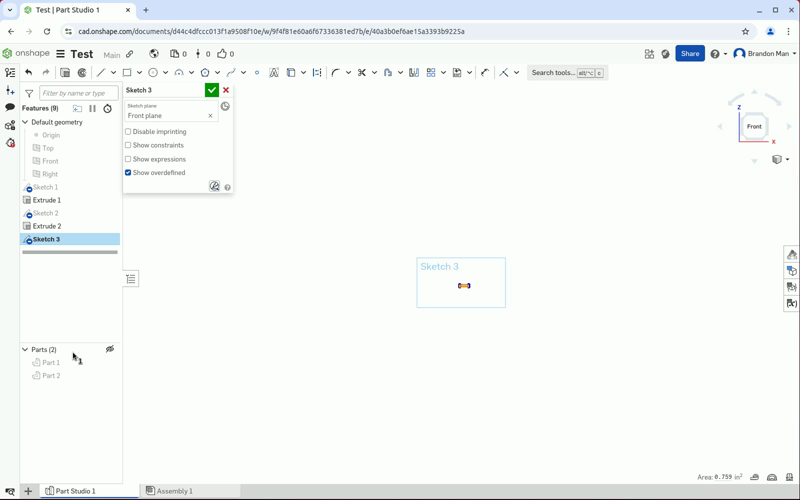
key(shift+y)
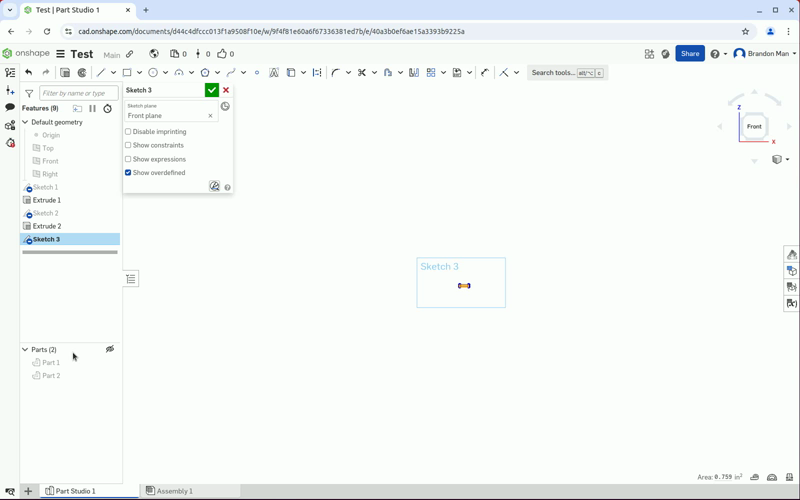
key(shift+e)
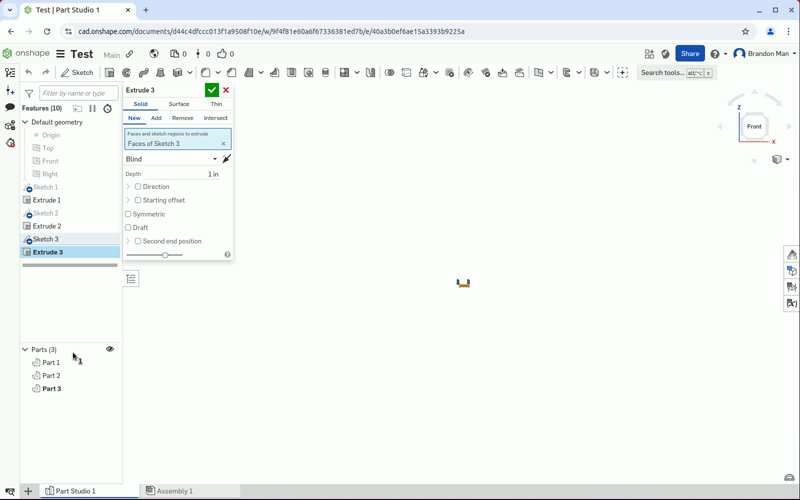
mouse_move(143, 106)
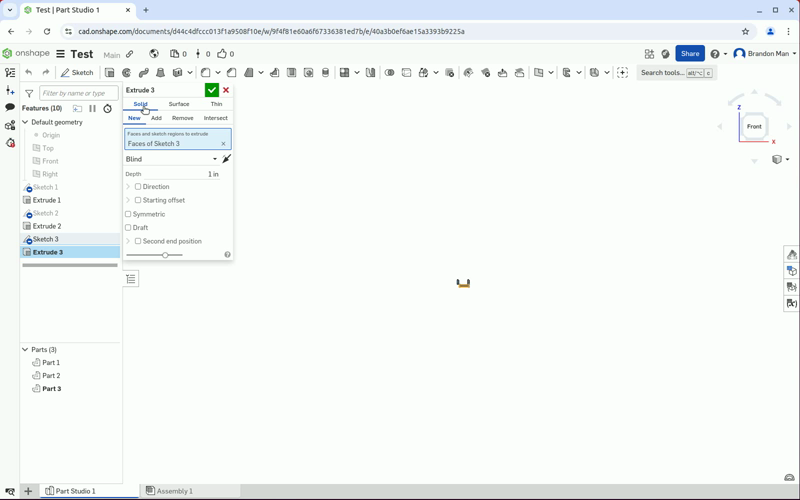
click(143, 106)
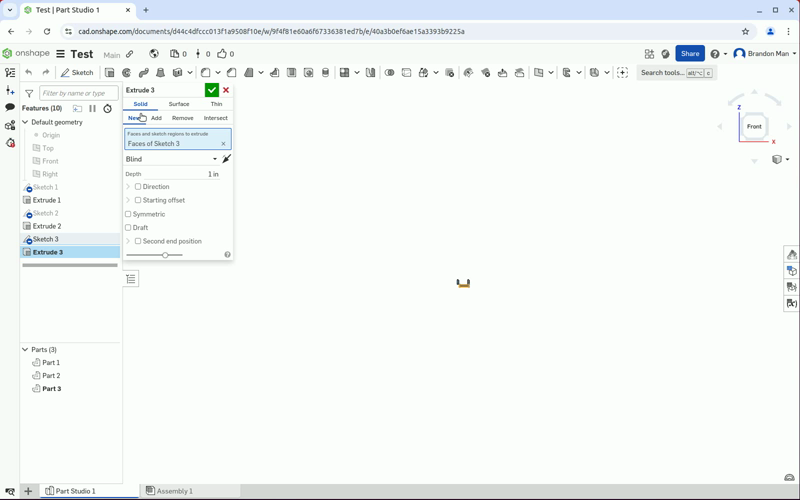
mouse_move(137, 120)
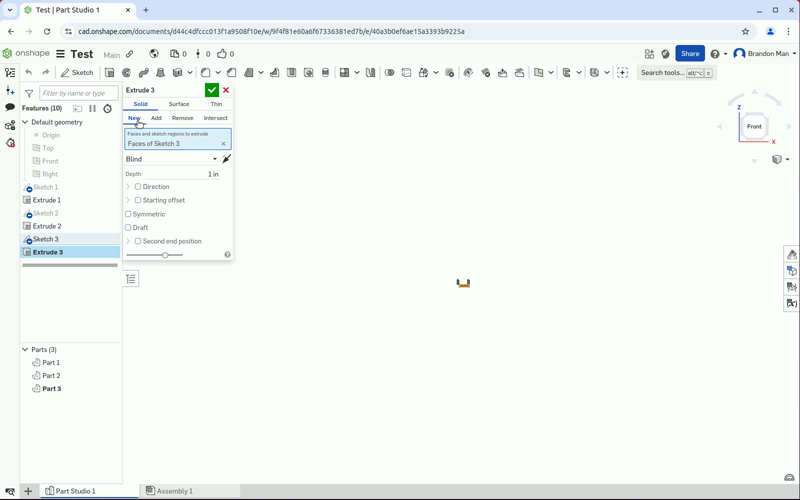
click(137, 120)
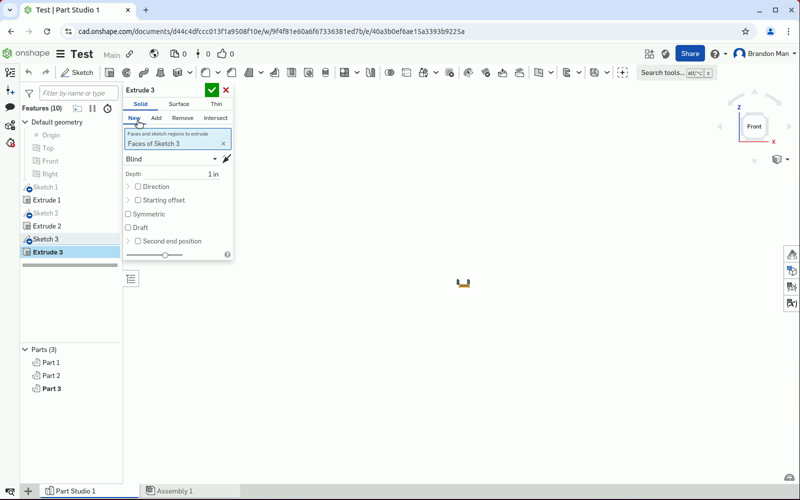
key(tab, 4)
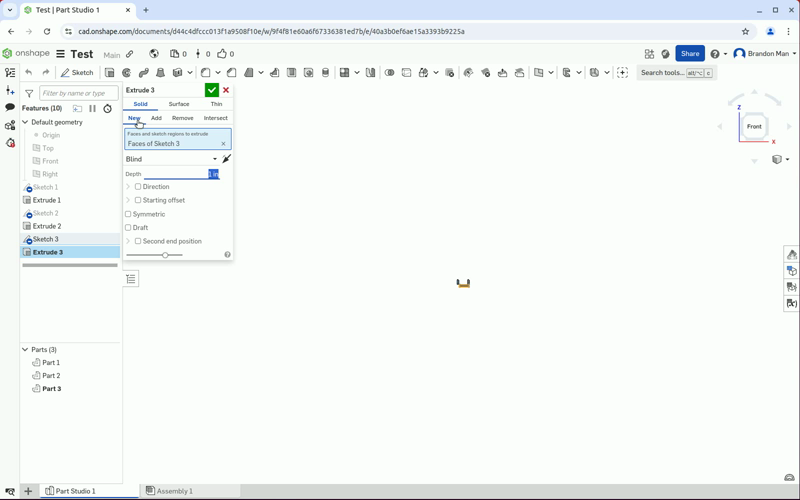
text(23.108)
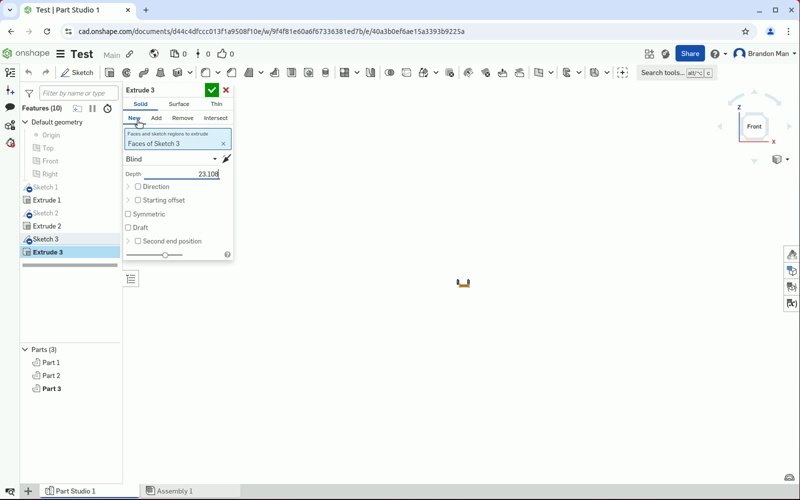
key(enter)
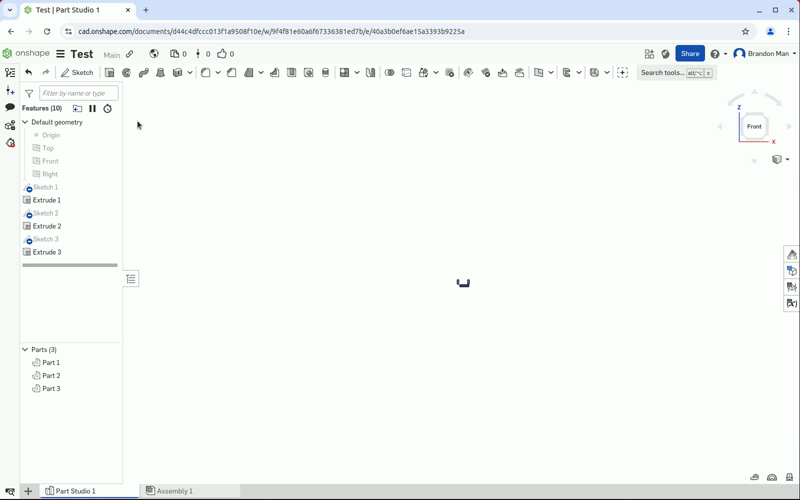
key(shift+h)
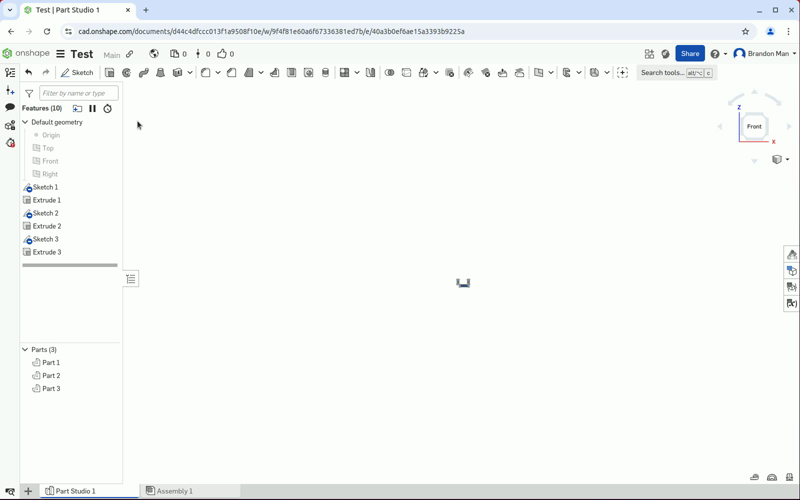
key(shift+h)
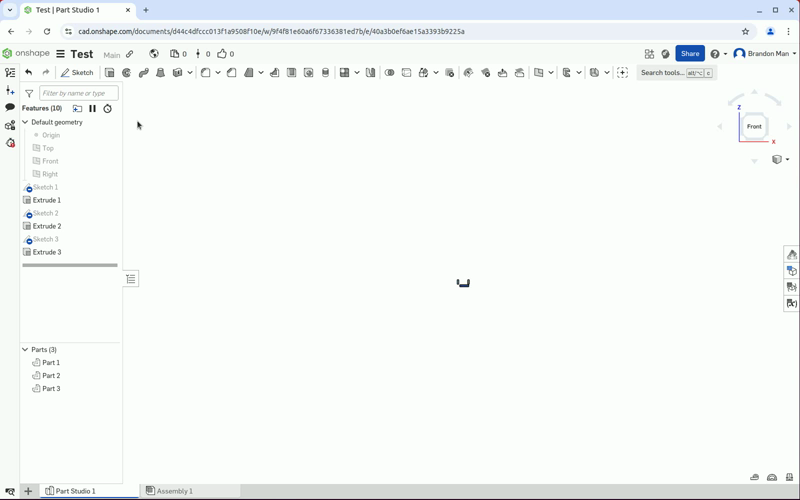
mouse_move(73, 189)
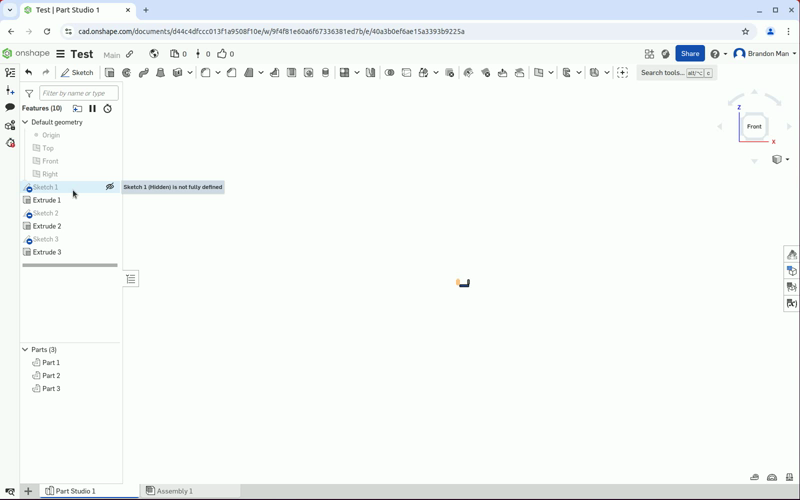
click(73, 189)
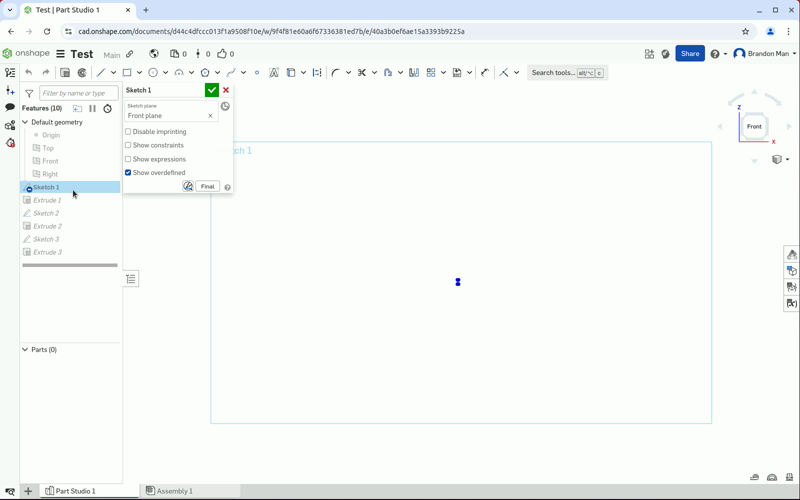
mouse_move(229, 92)
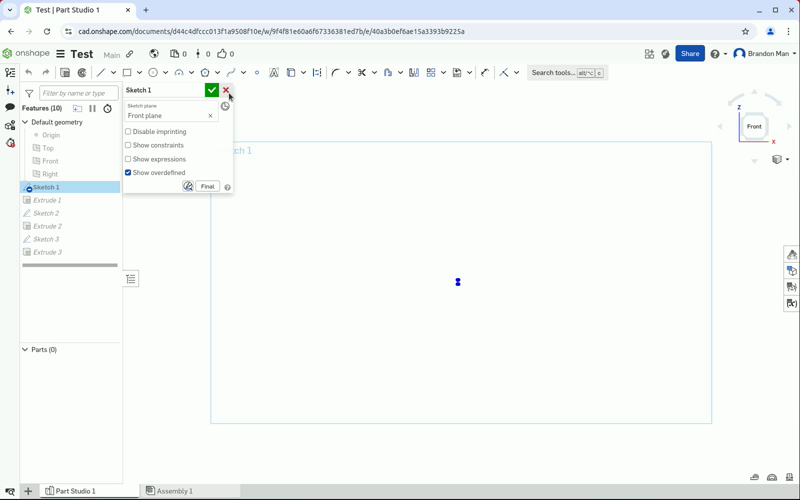
click(229, 92)
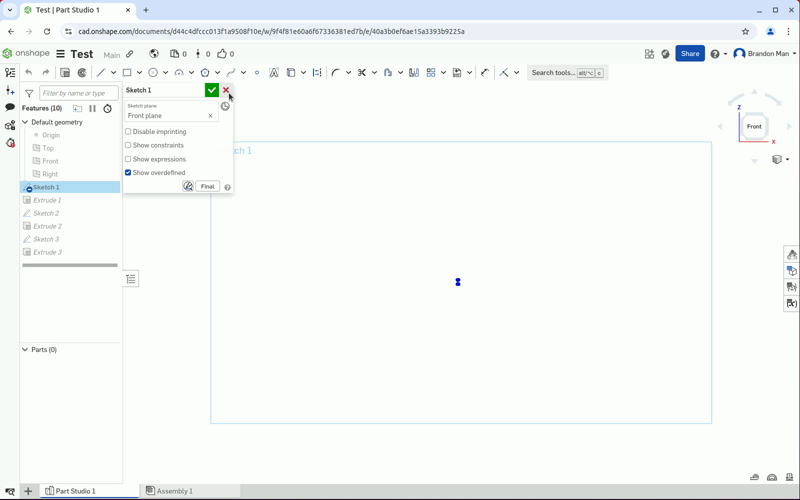
key(shift+s)
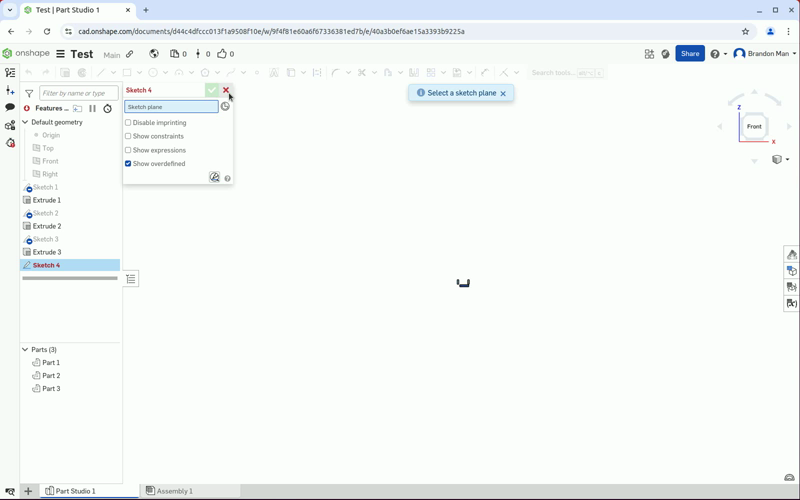
mouse_move(73, 163)
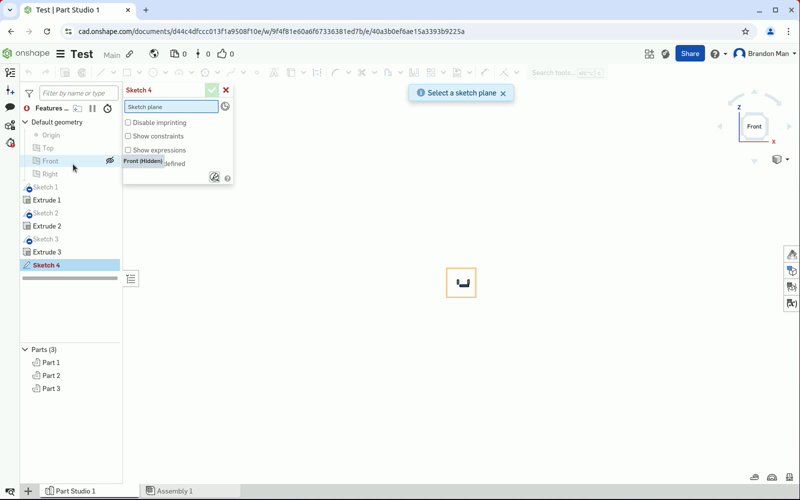
click(73, 163)
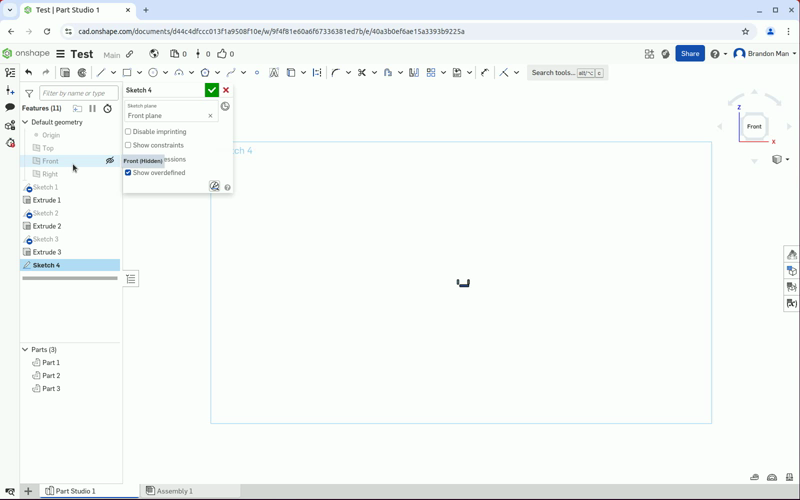
mouse_move(73, 352)
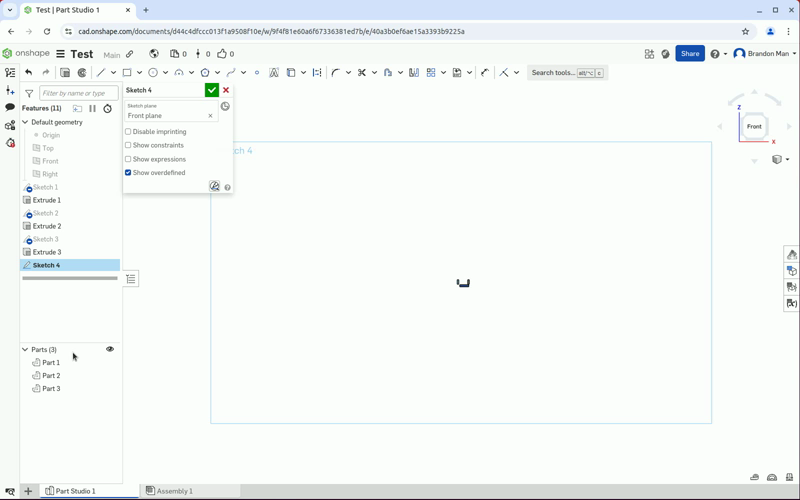
key(y)
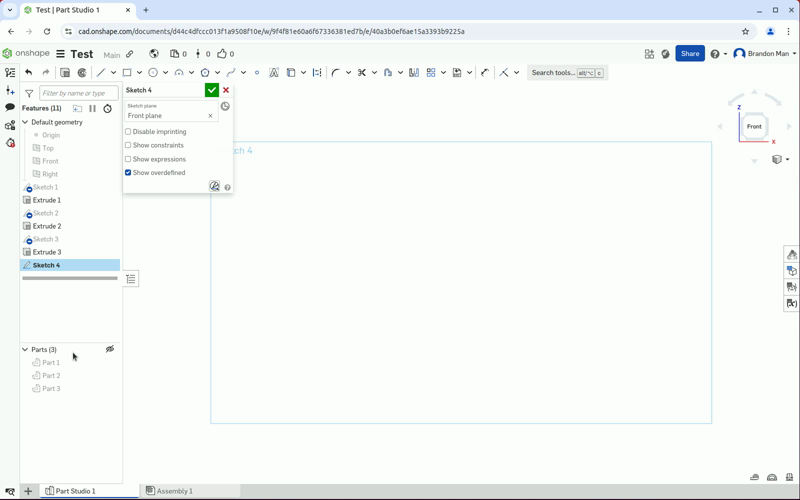
key(l)
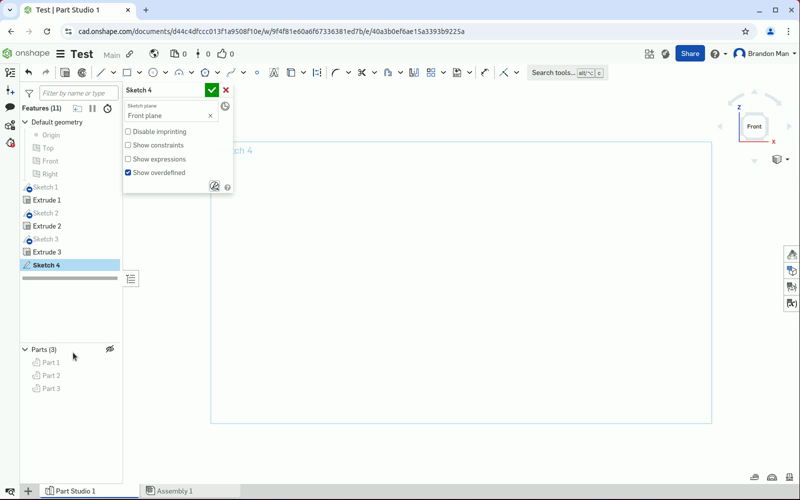
key_down(shift)
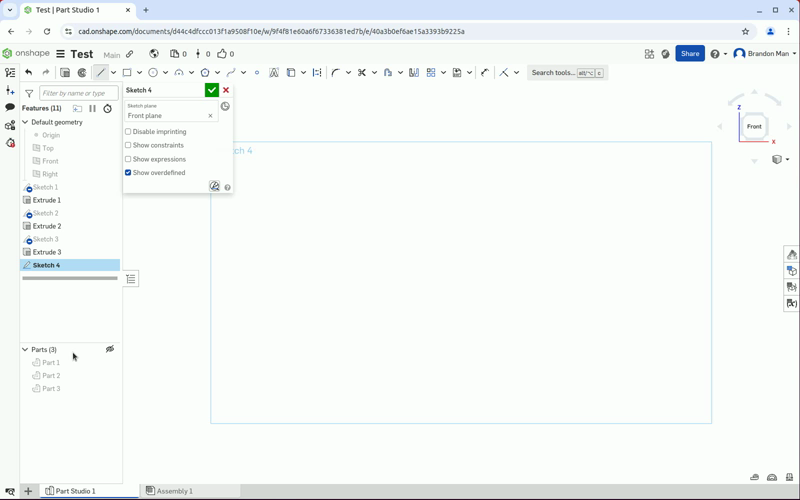
mouse_move(457, 286)
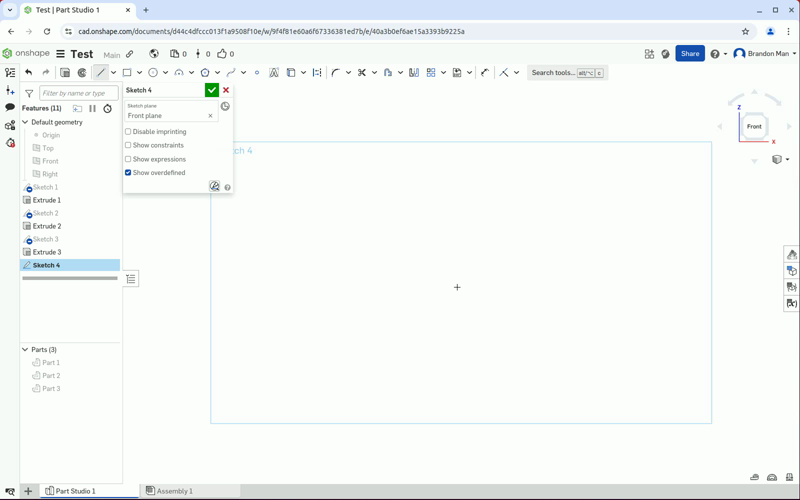
click(457, 286)
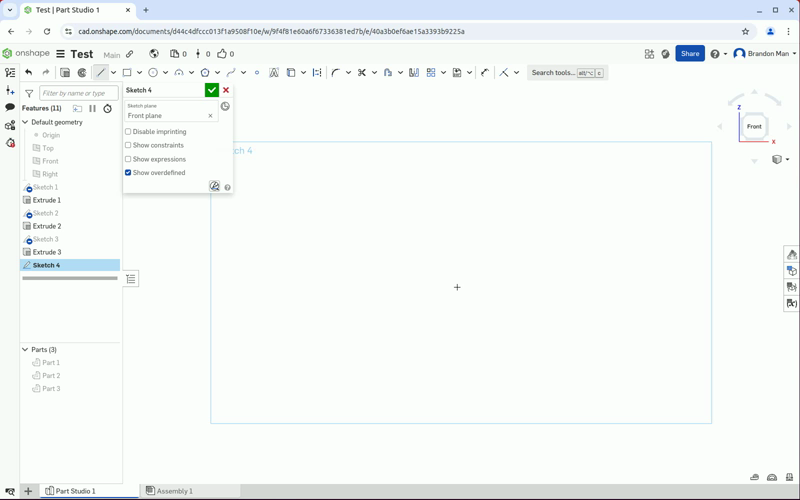
key_up(shift)
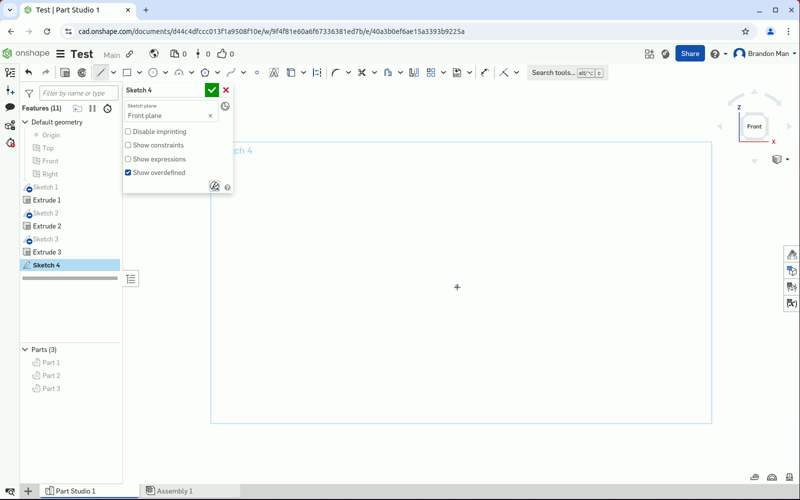
key_down(shift)
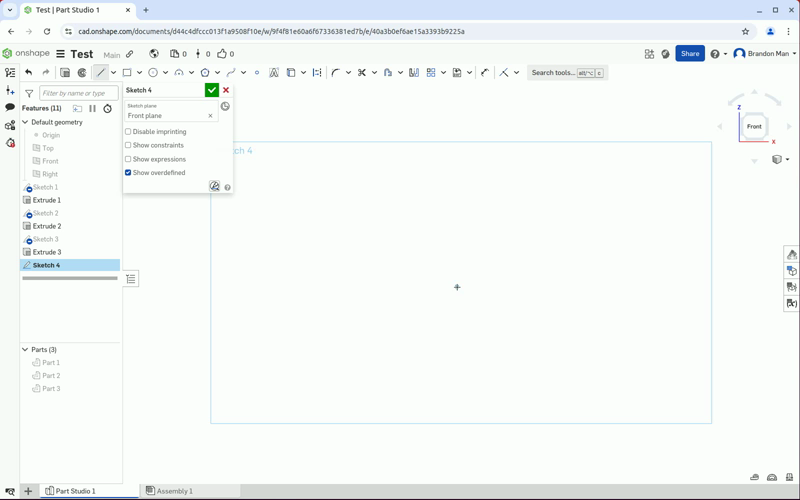
mouse_move(487, 286)
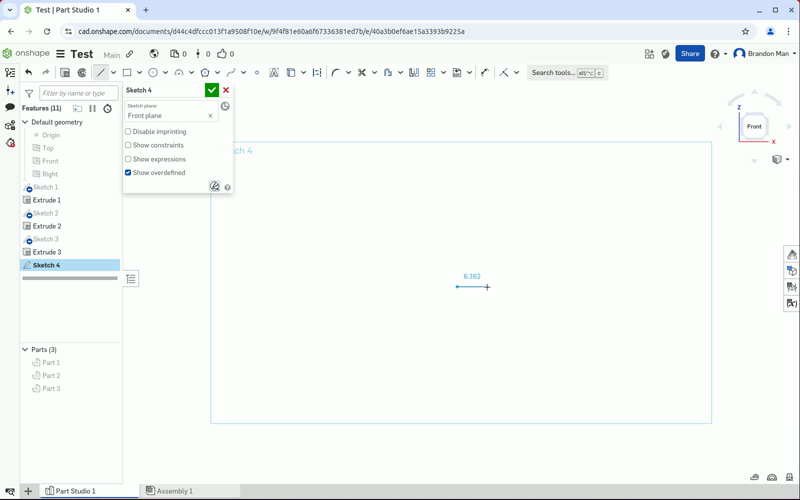
mouse_move(459, 286)
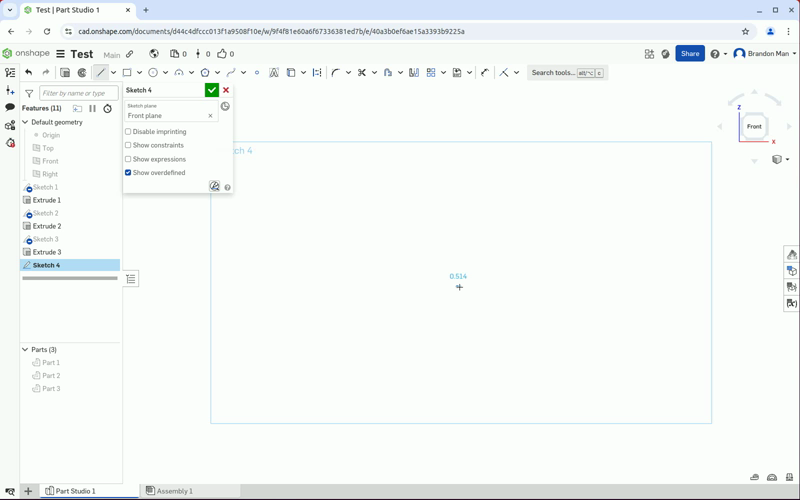
scroll(6)
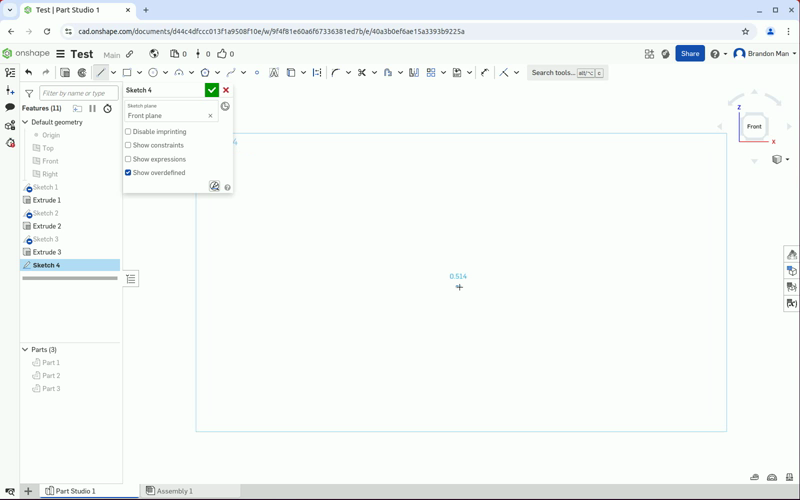
scroll(6)
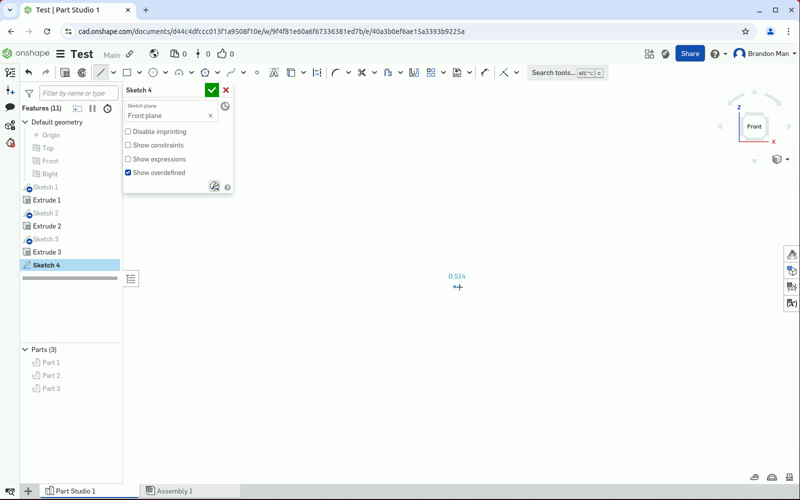
scroll(6)
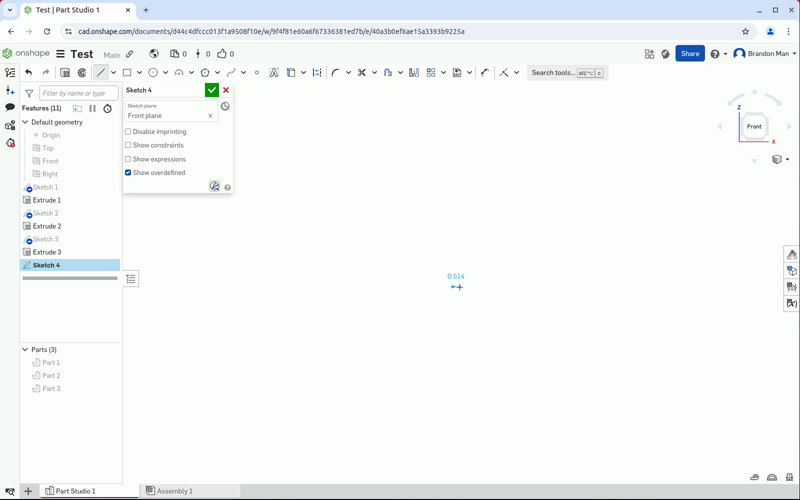
scroll(6)
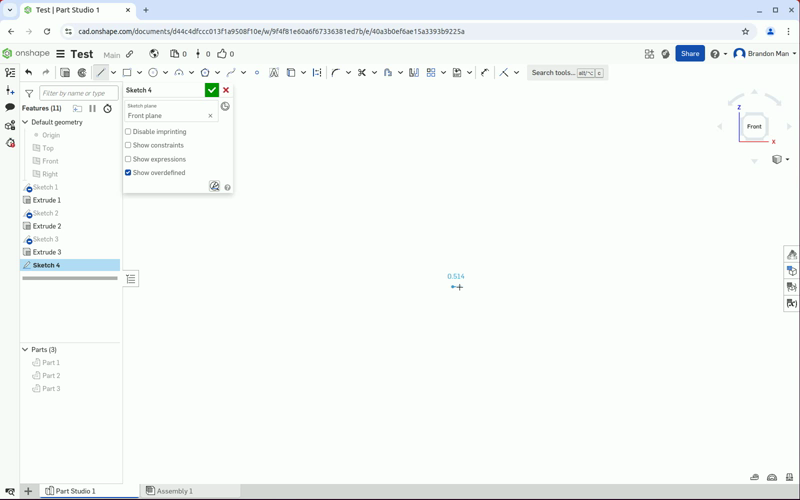
scroll(6)
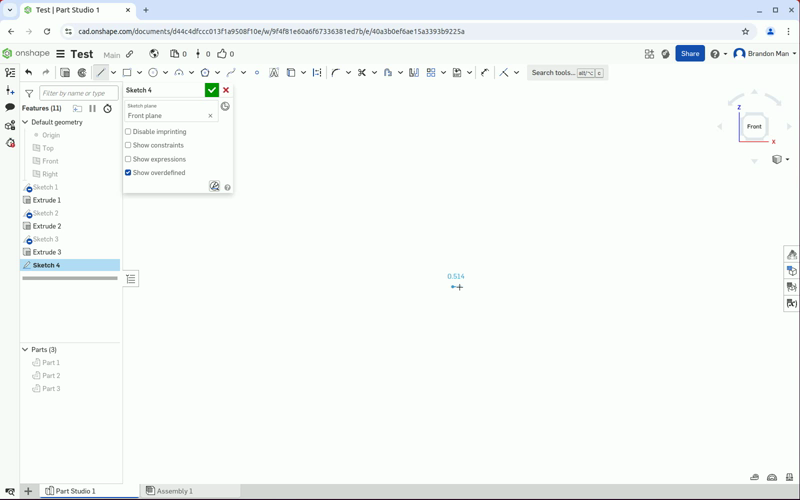
scroll(6)
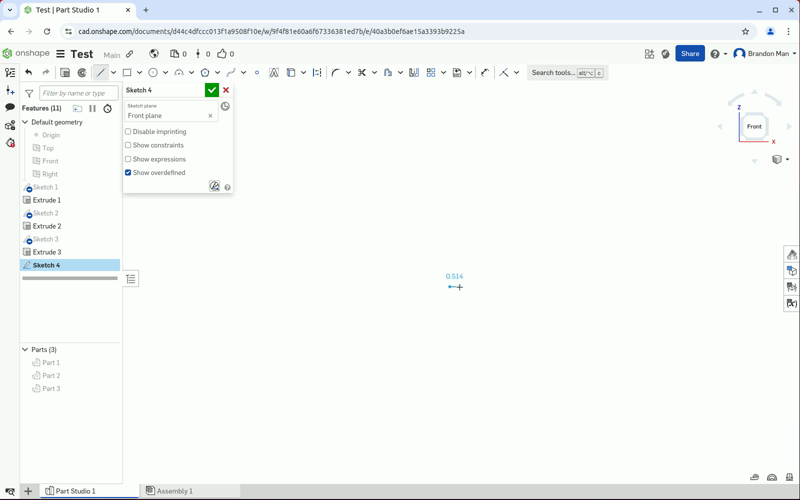
scroll(6)
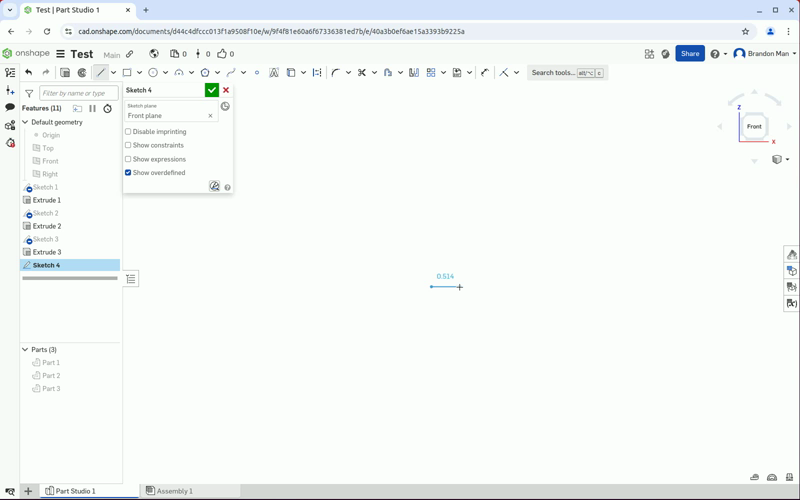
click(459, 286)
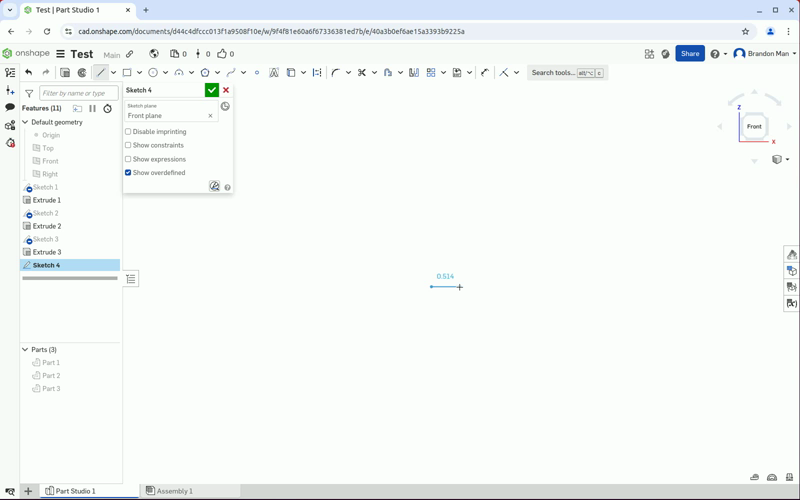
scroll(-6)
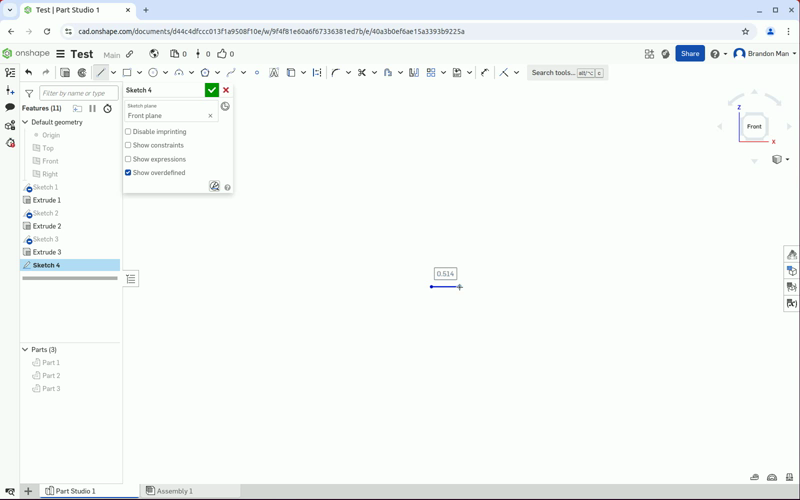
scroll(-6)
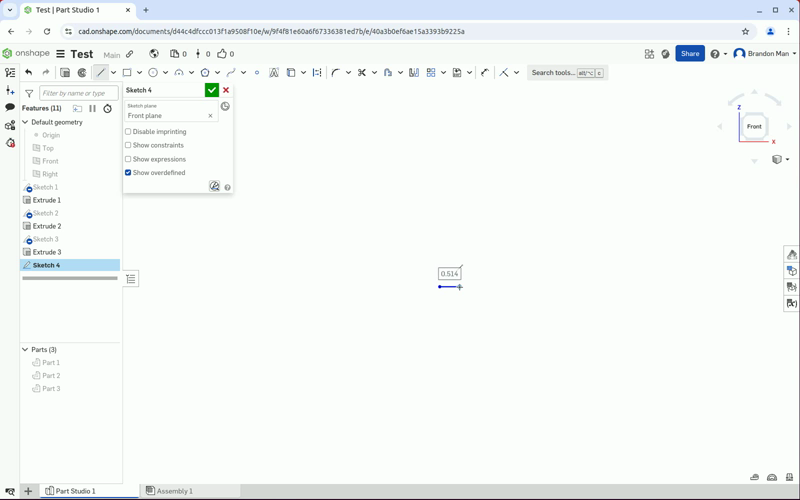
scroll(-6)
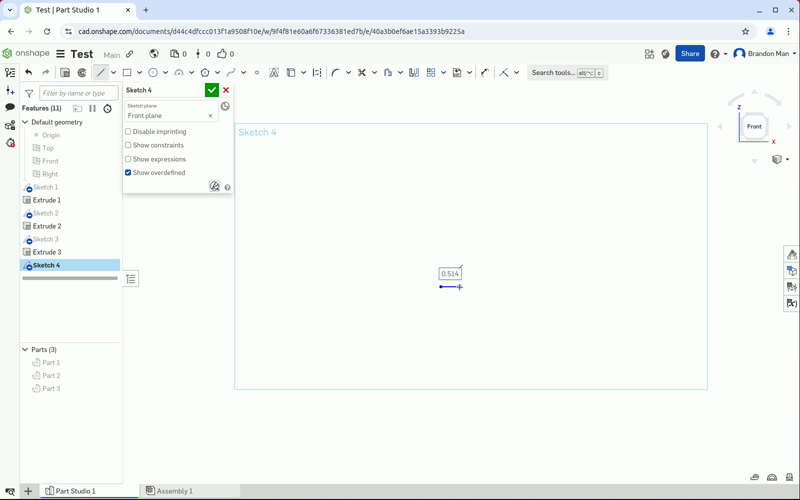
scroll(-6)
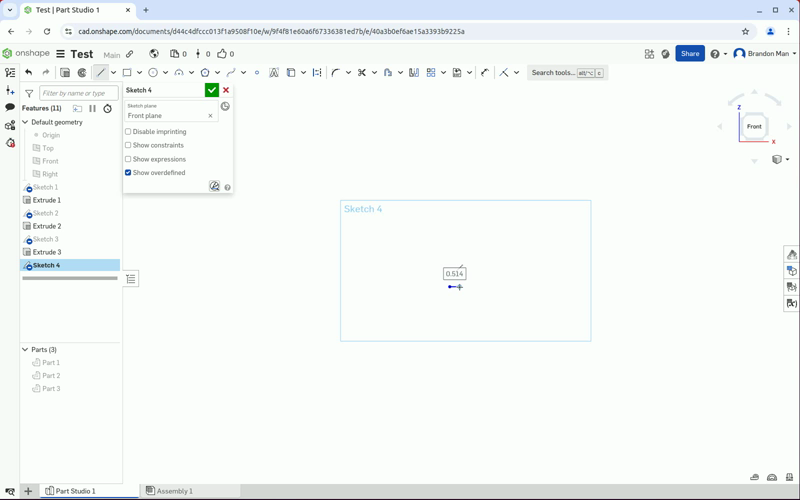
scroll(-6)
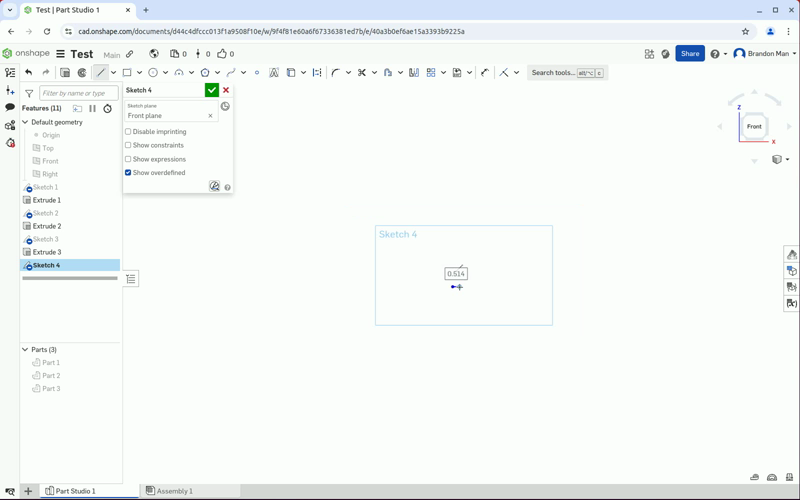
scroll(-6)
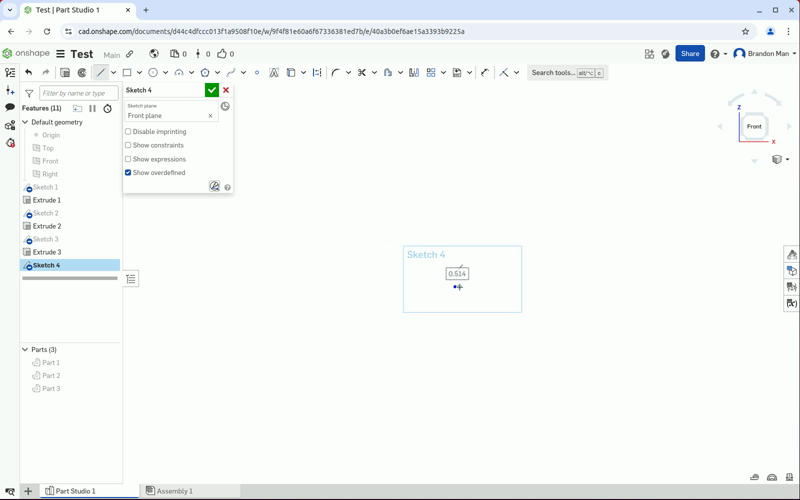
scroll(-6)
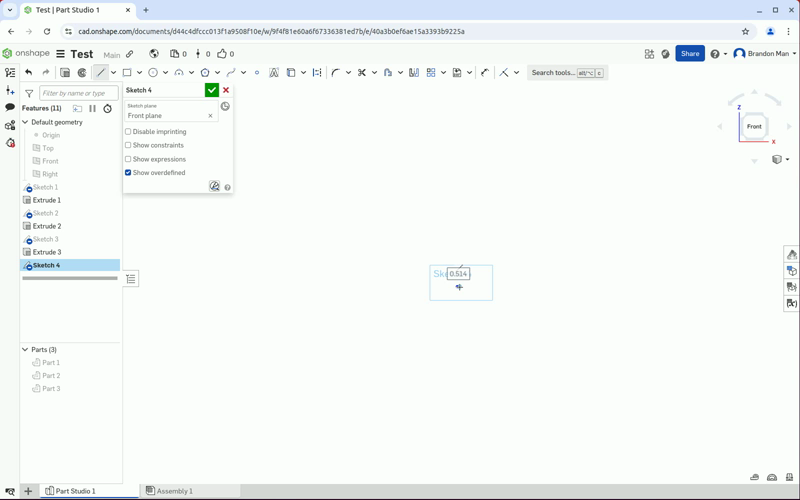
key_up(shift)
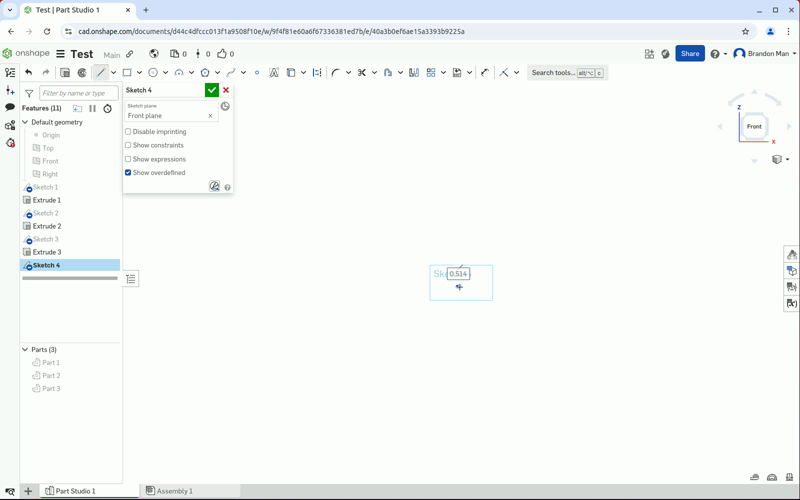
key_down(shift)
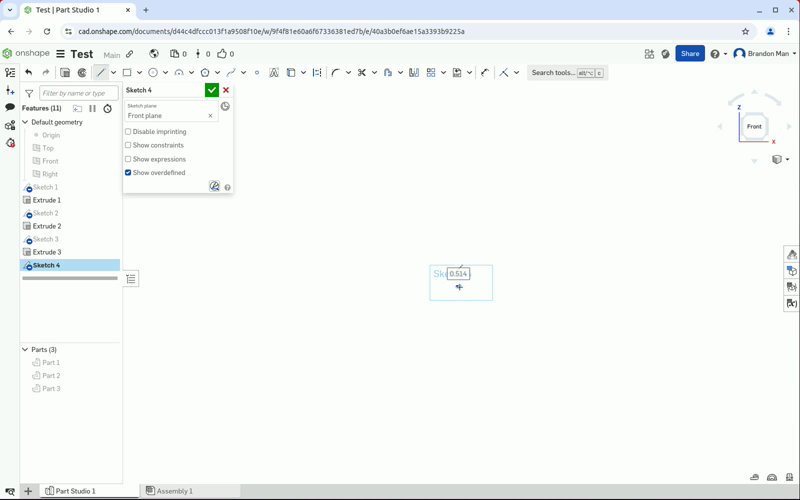
mouse_move(489, 286)
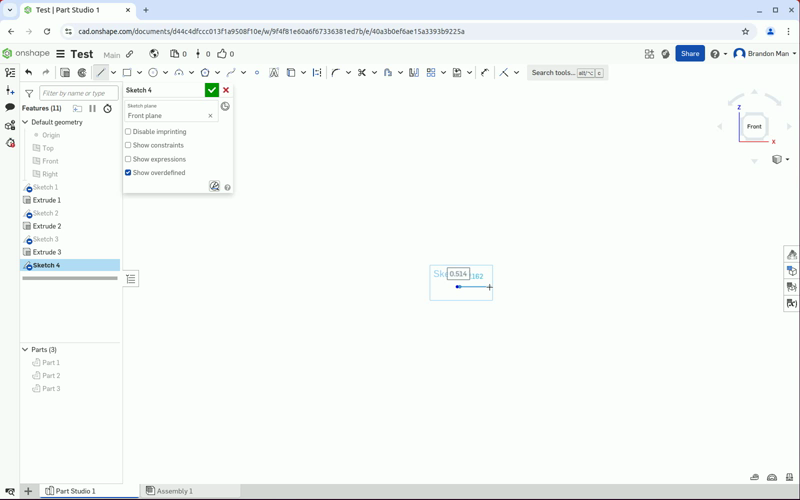
mouse_move(459, 284)
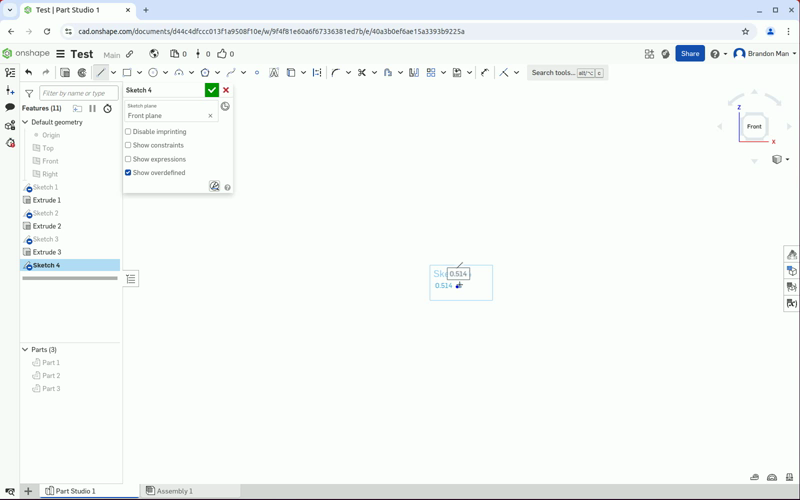
scroll(6)
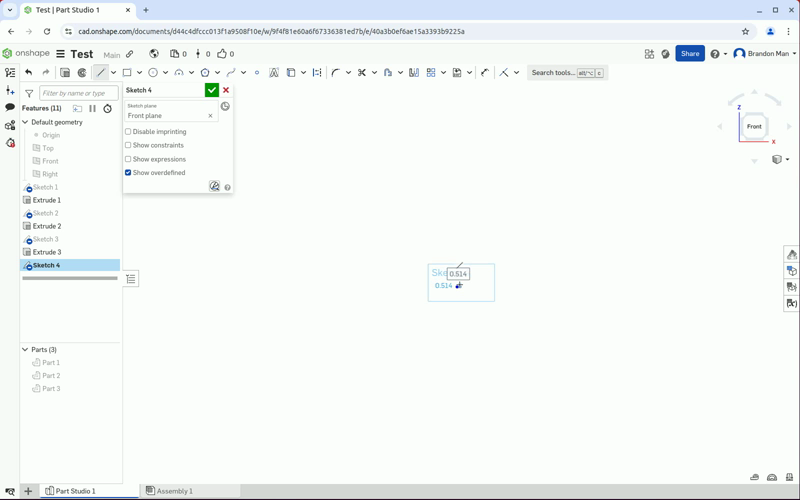
scroll(6)
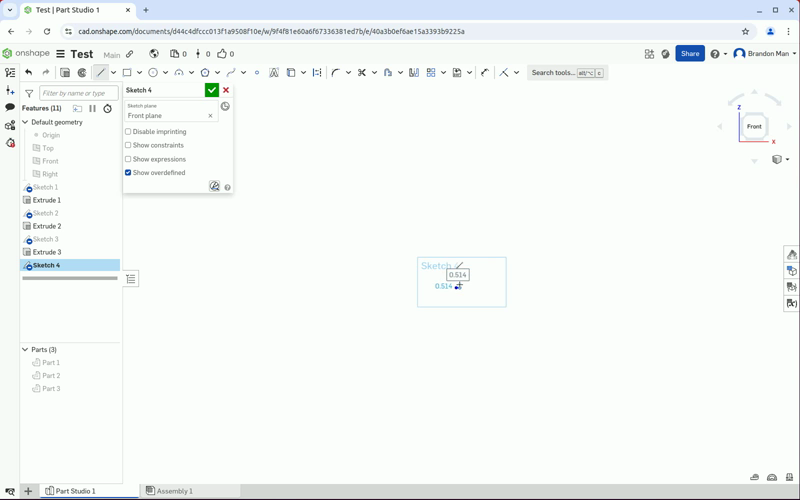
scroll(6)
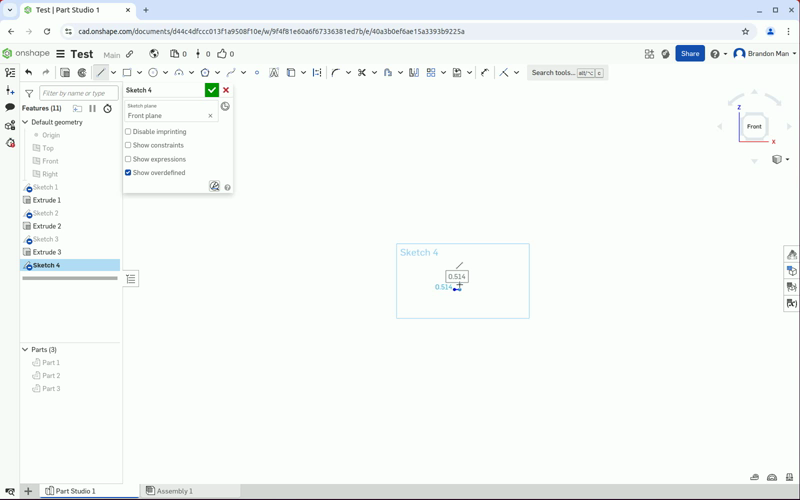
scroll(6)
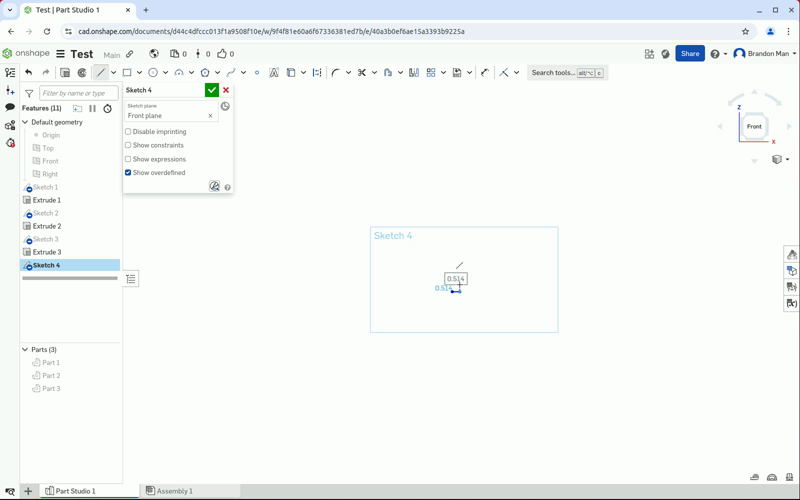
scroll(6)
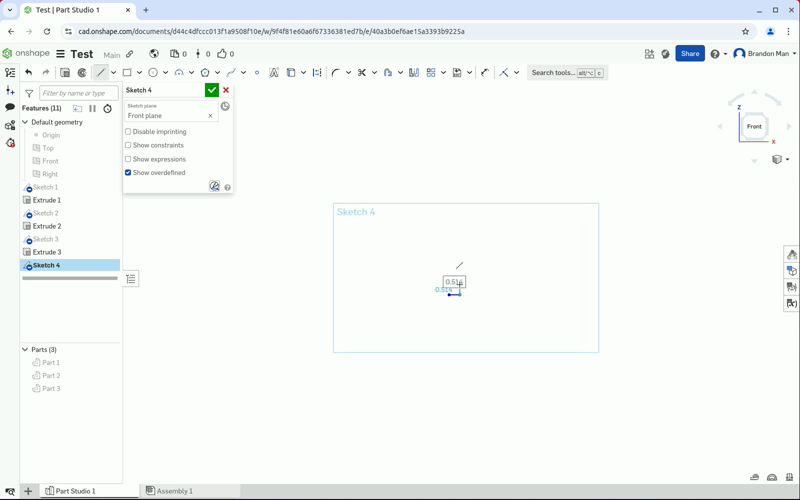
scroll(6)
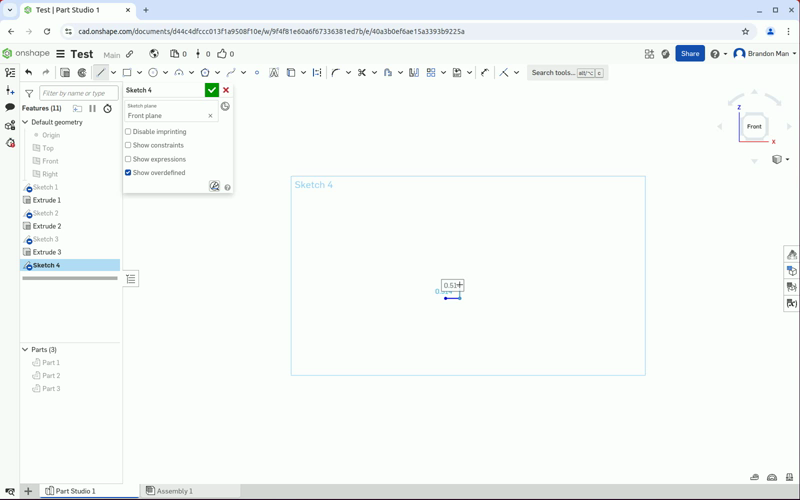
scroll(6)
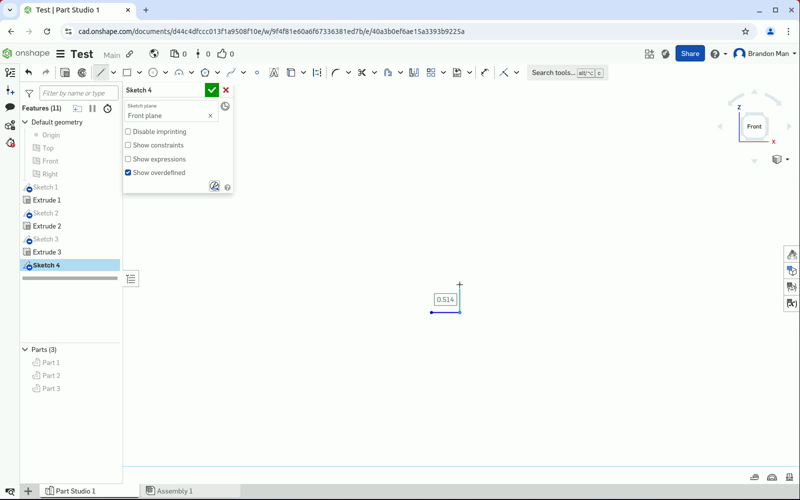
click(459, 284)
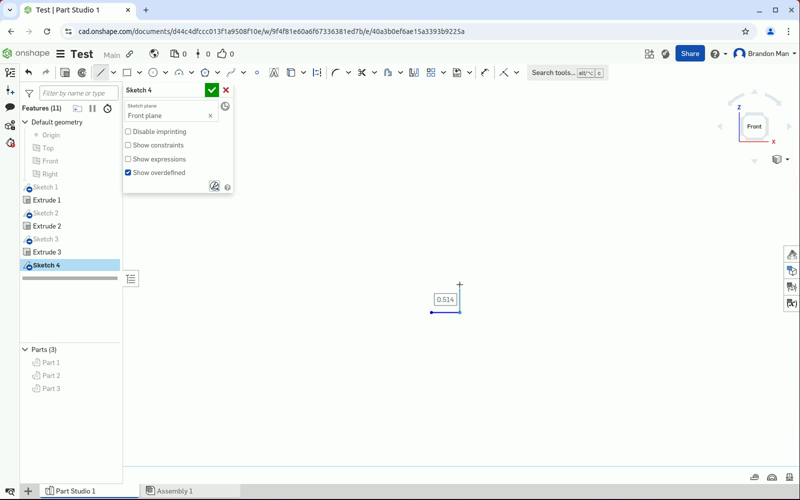
scroll(-6)
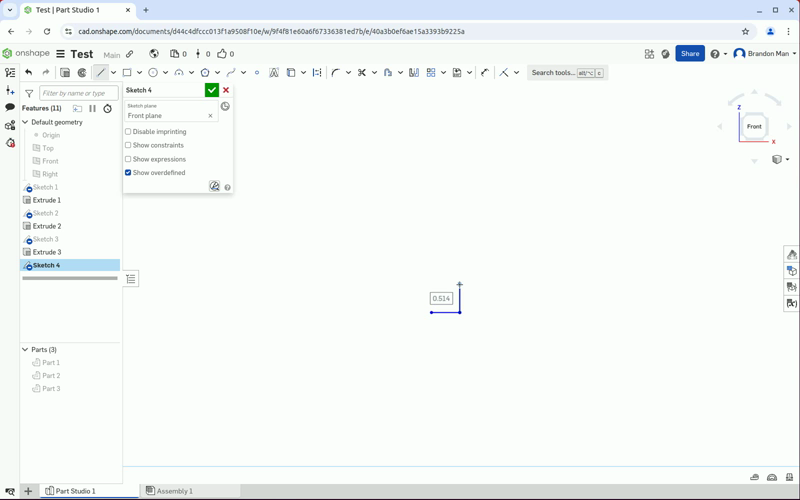
scroll(-6)
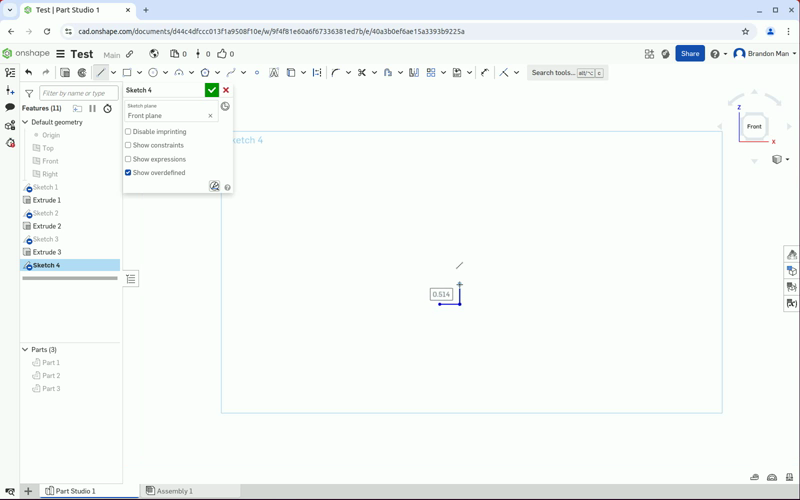
scroll(-6)
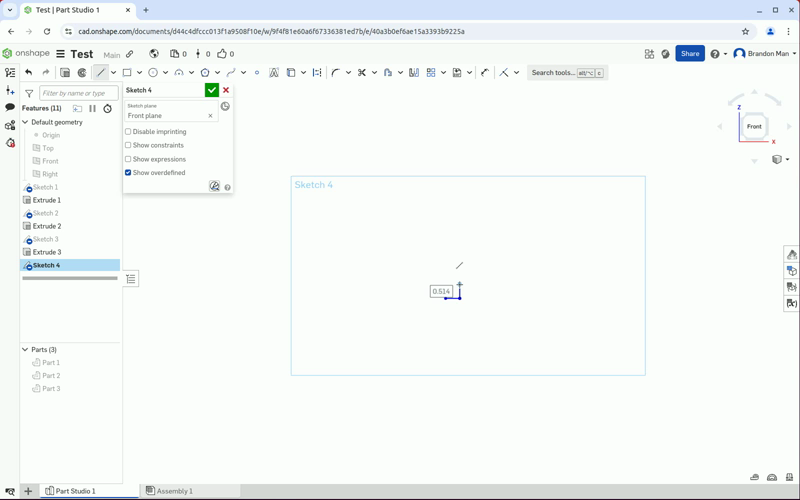
scroll(-6)
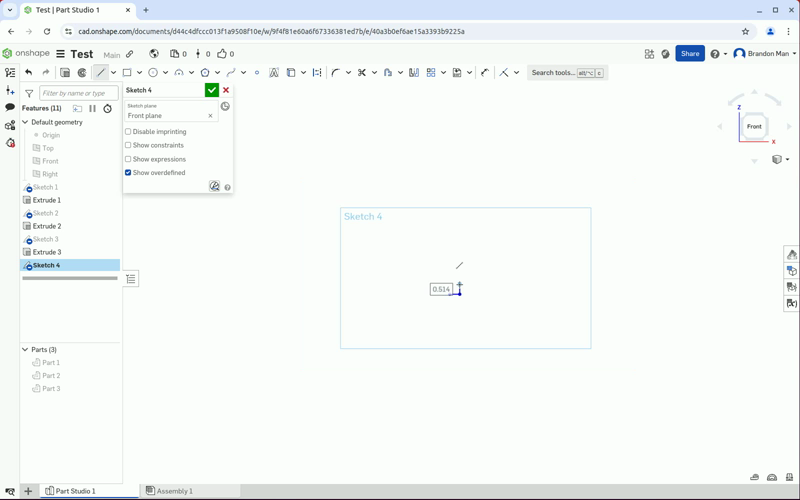
scroll(-6)
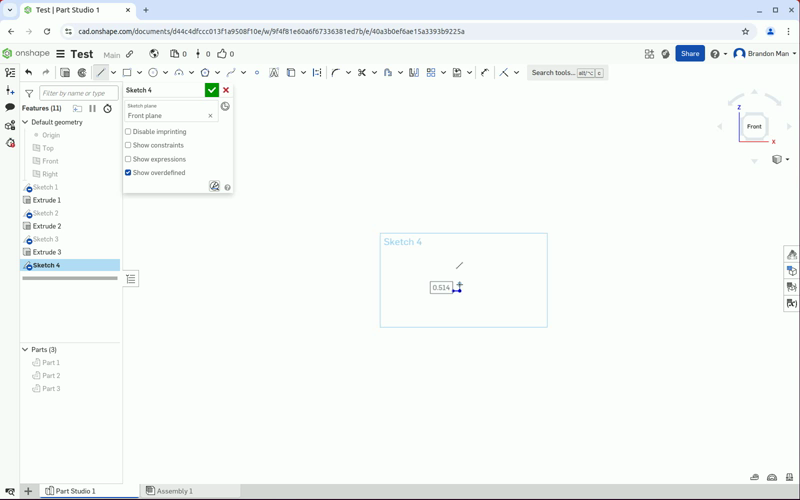
scroll(-6)
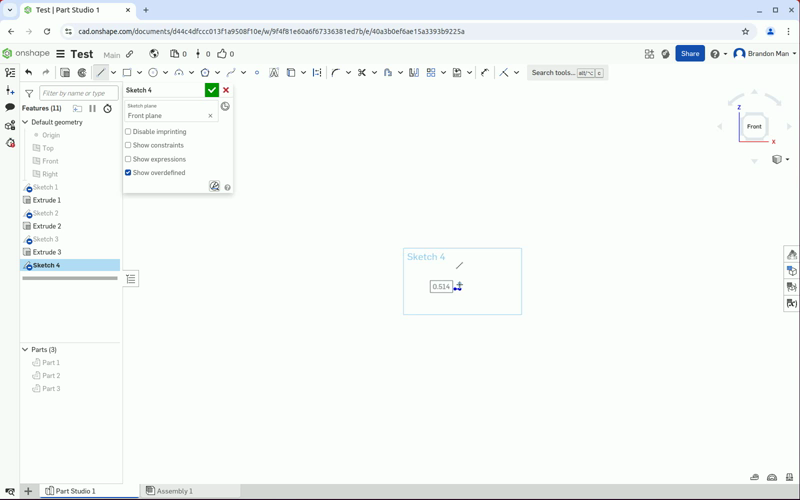
scroll(-6)
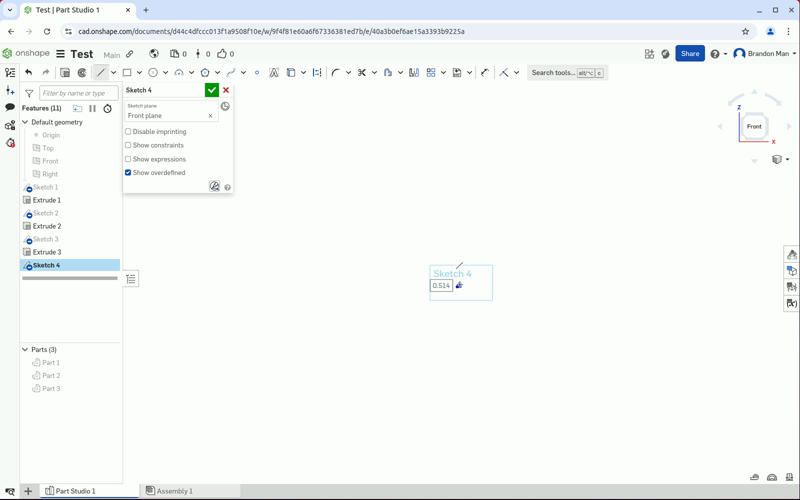
key_up(shift)
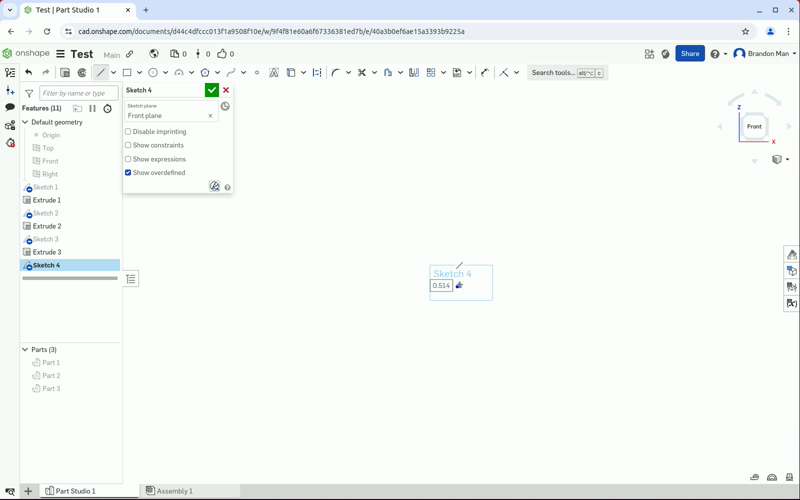
key_down(shift)
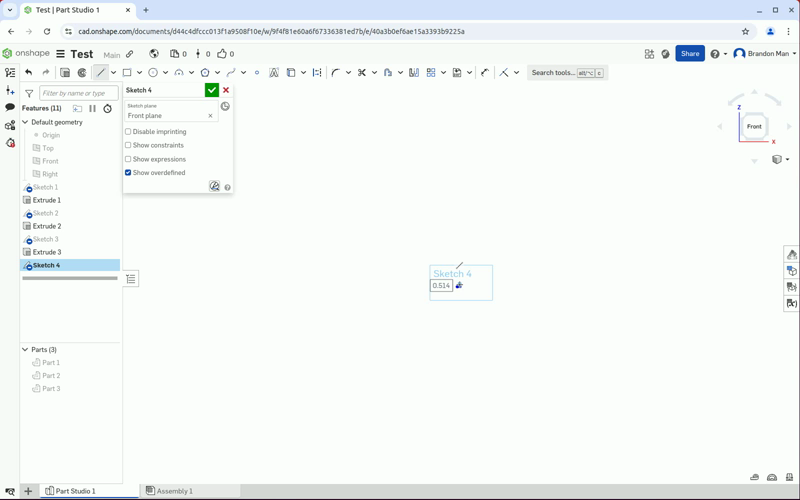
mouse_move(489, 284)
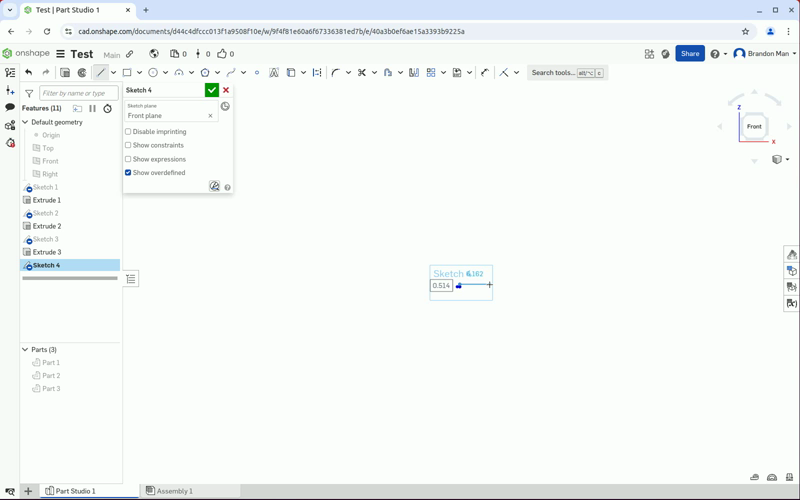
mouse_move(457, 284)
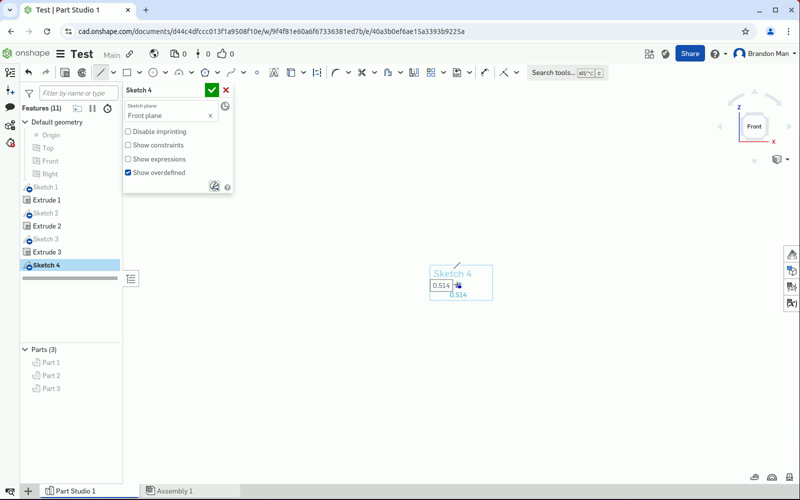
scroll(6)
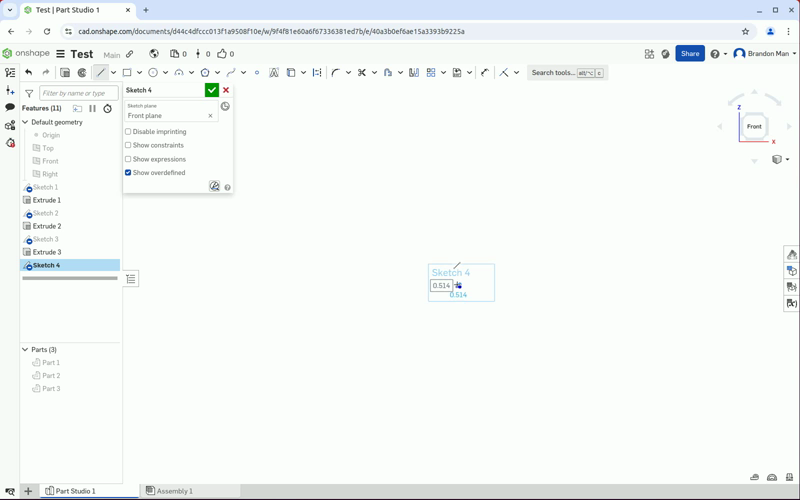
scroll(6)
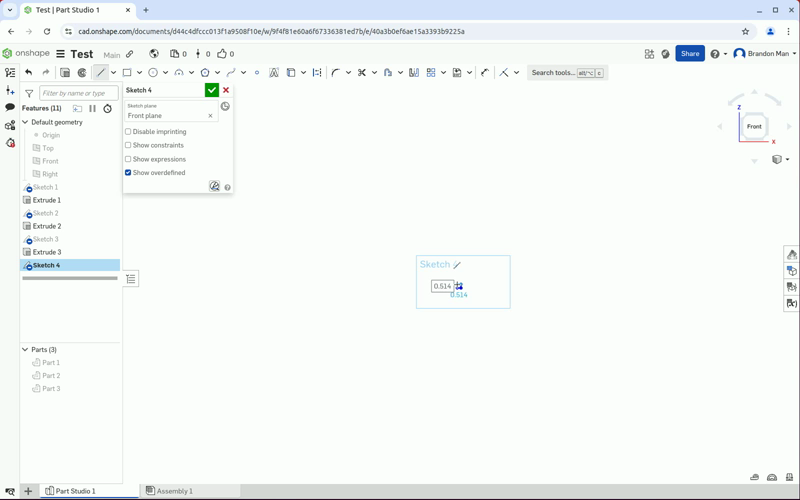
scroll(6)
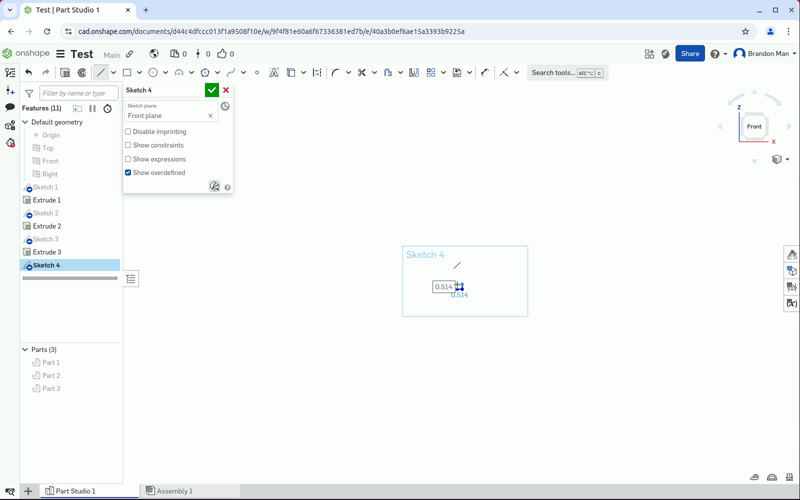
scroll(6)
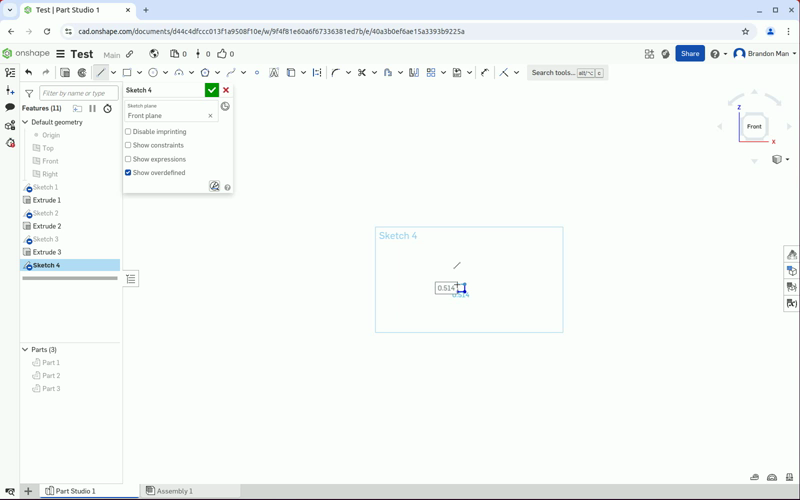
scroll(6)
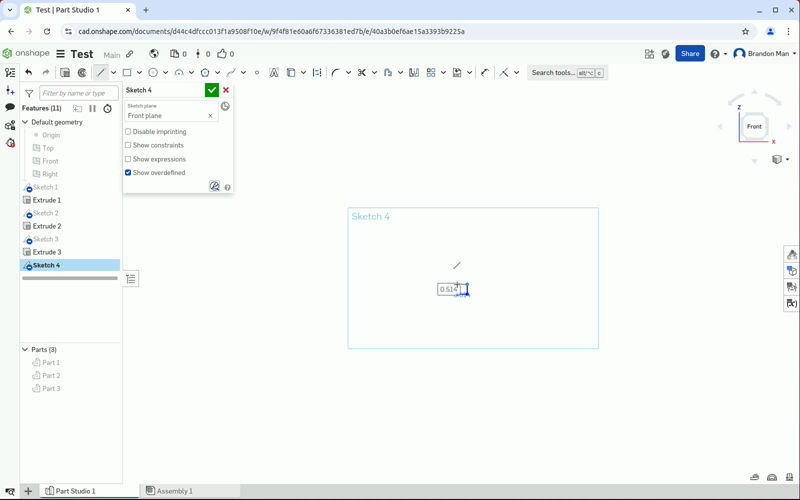
scroll(6)
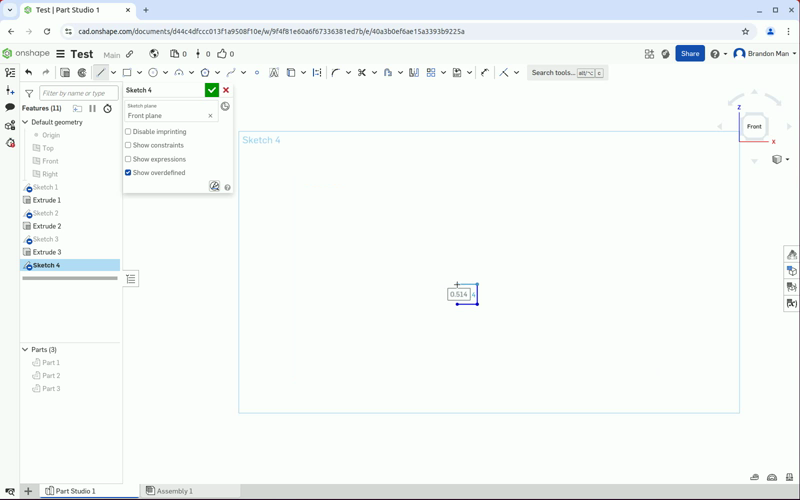
scroll(6)
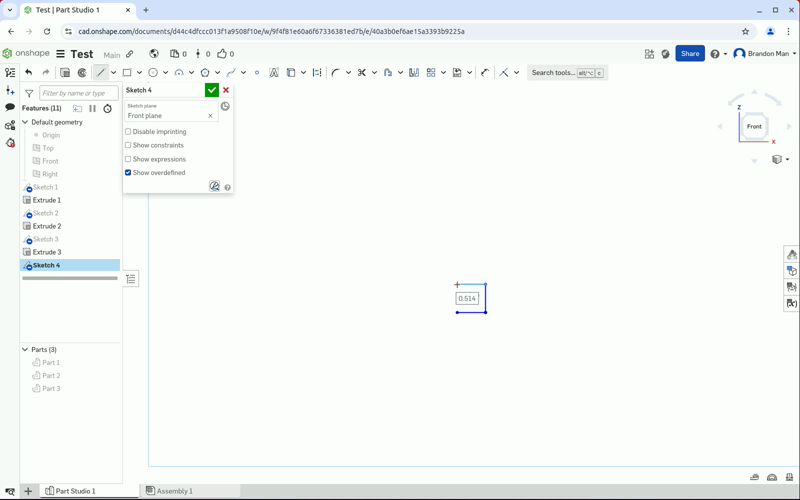
click(457, 284)
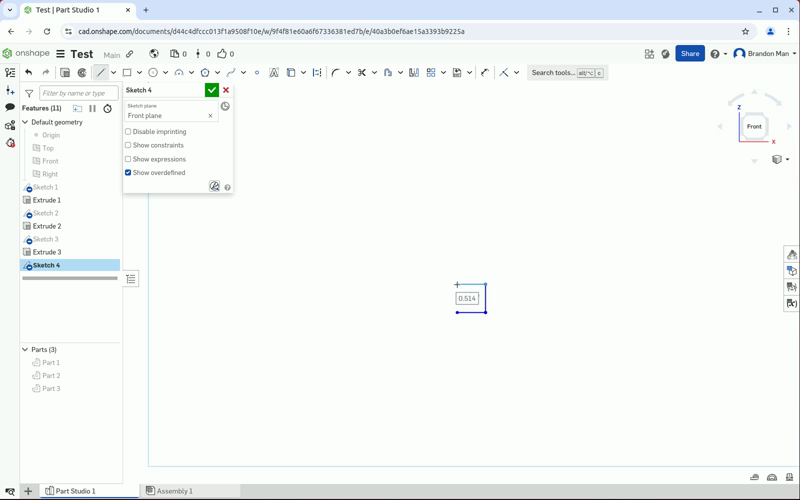
scroll(-6)
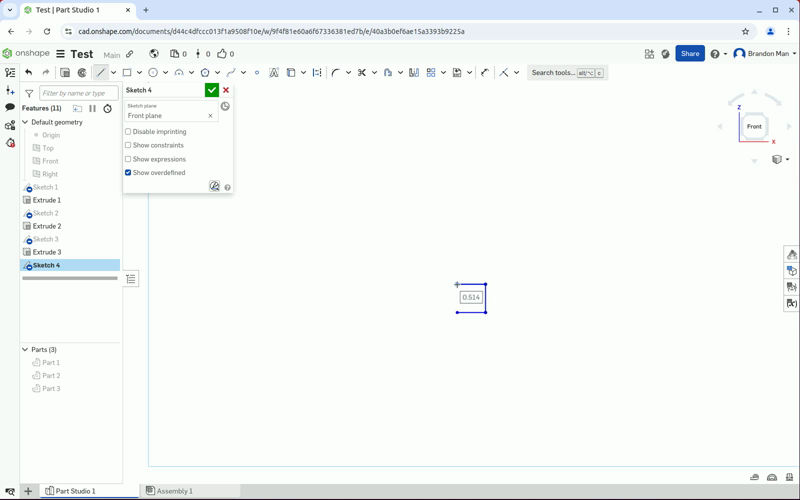
scroll(-6)
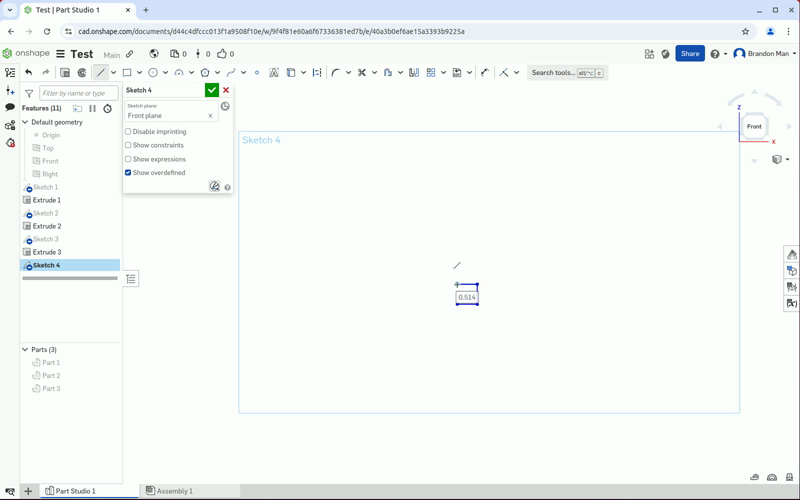
scroll(-6)
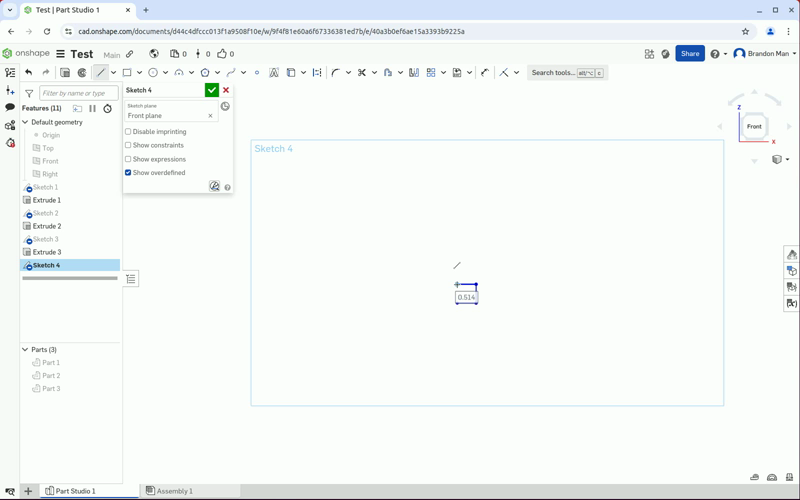
scroll(-6)
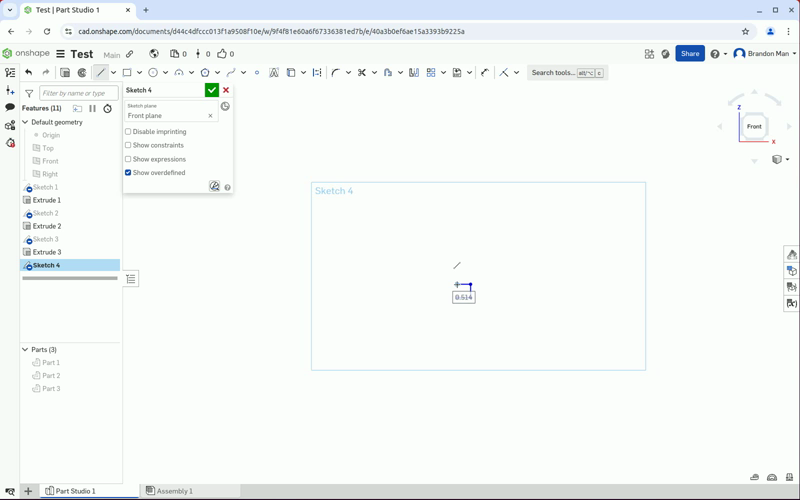
scroll(-6)
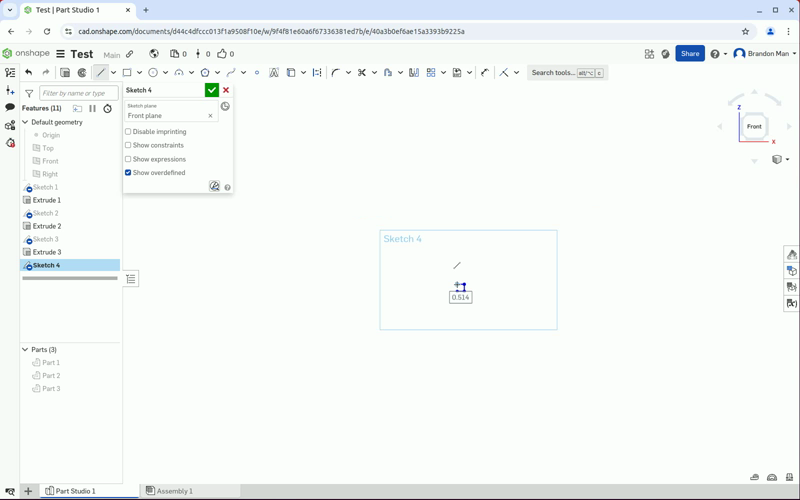
scroll(-6)
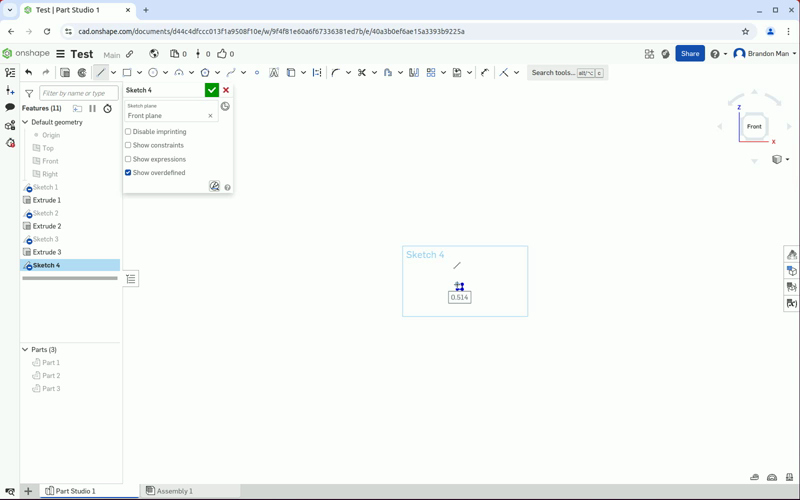
scroll(-6)
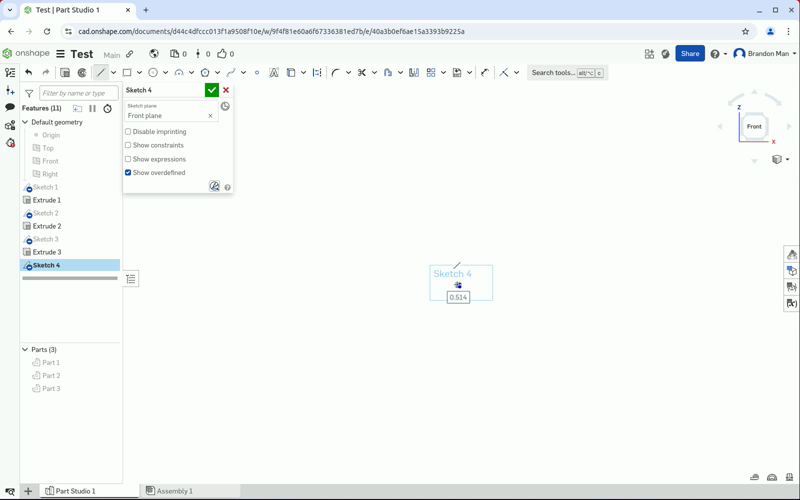
key_up(shift)
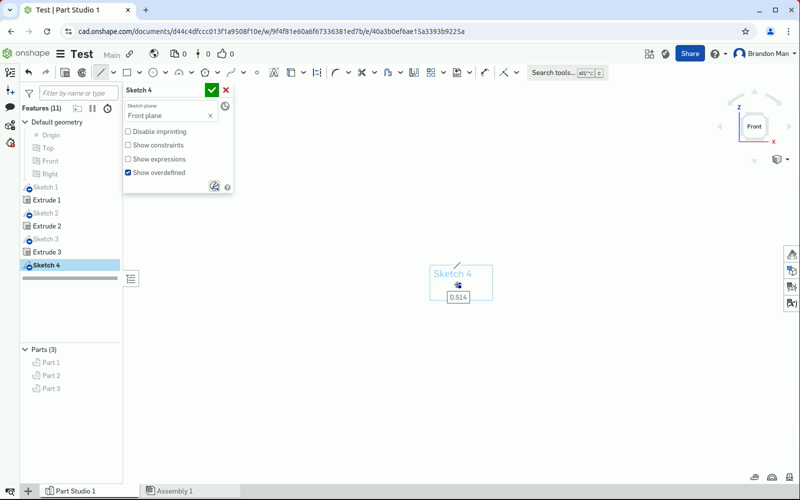
mouse_move(487, 284)
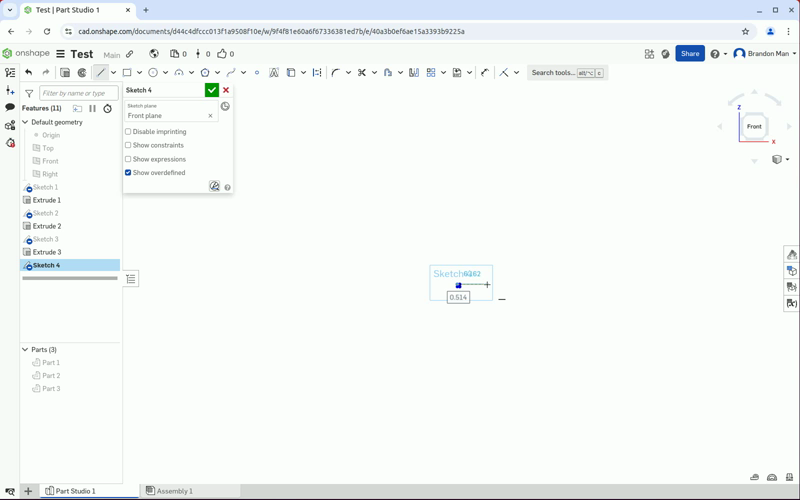
key_down(shift)
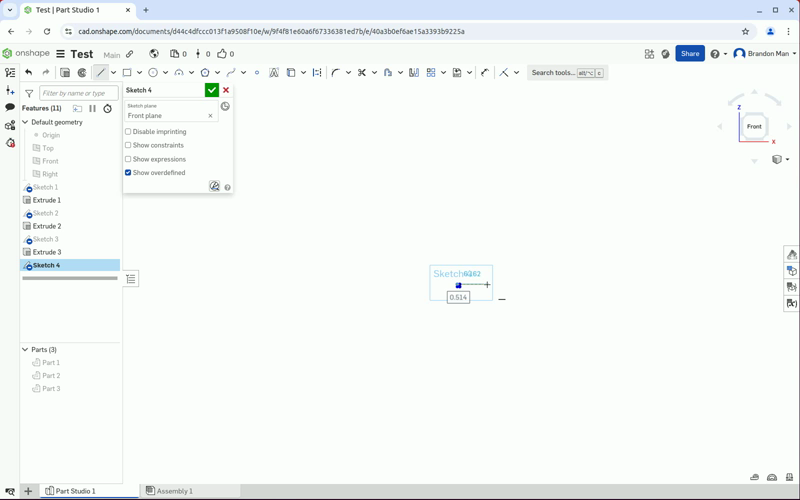
mouse_move(457, 286)
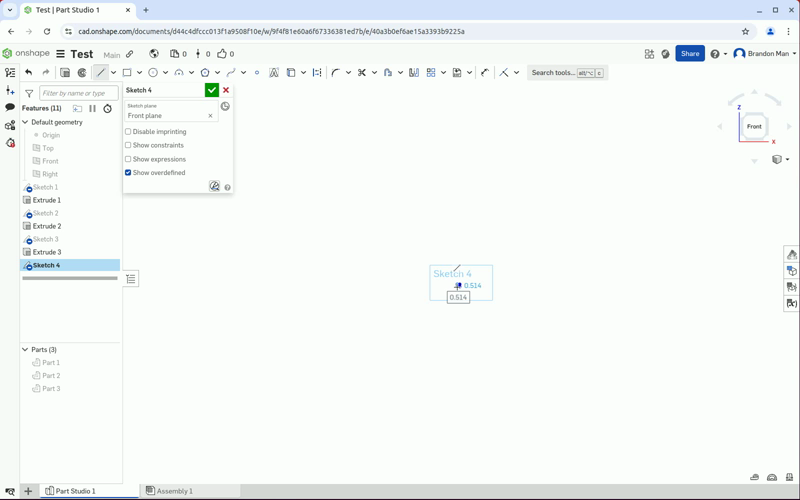
scroll(6)
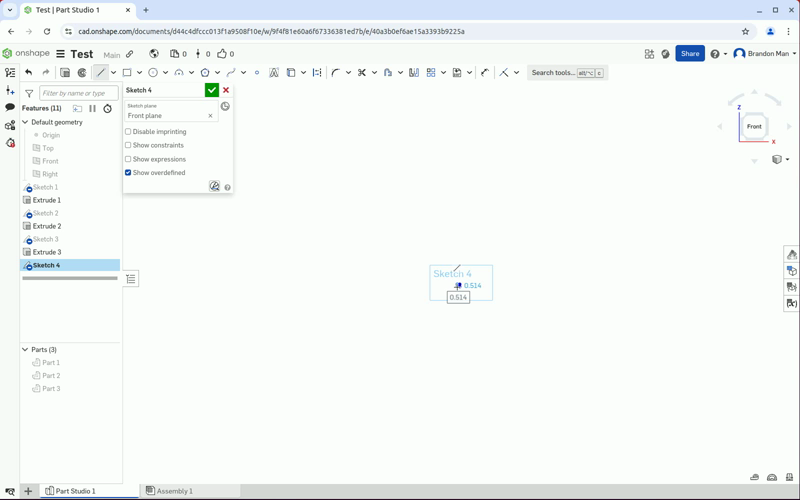
scroll(6)
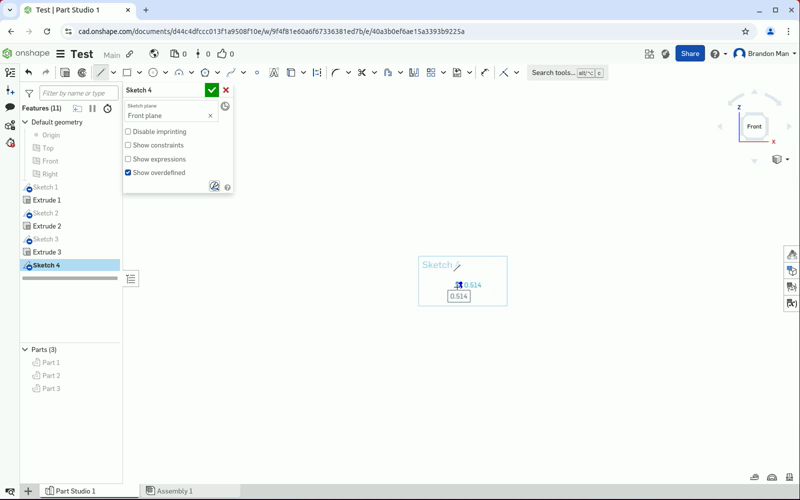
scroll(6)
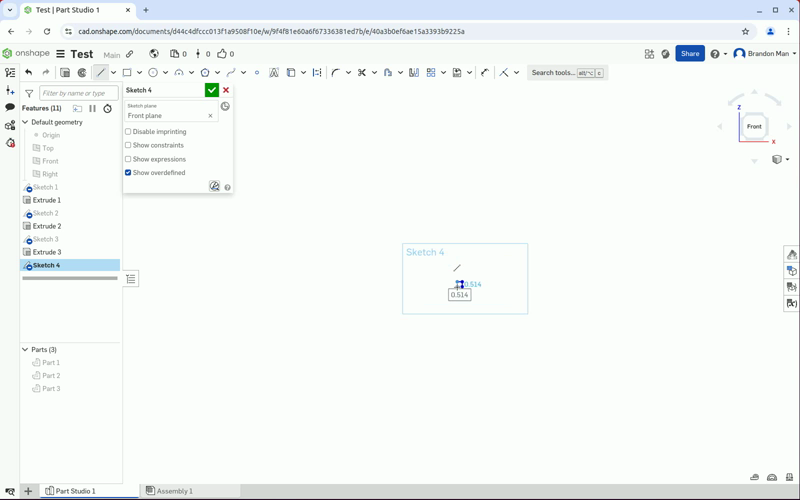
scroll(6)
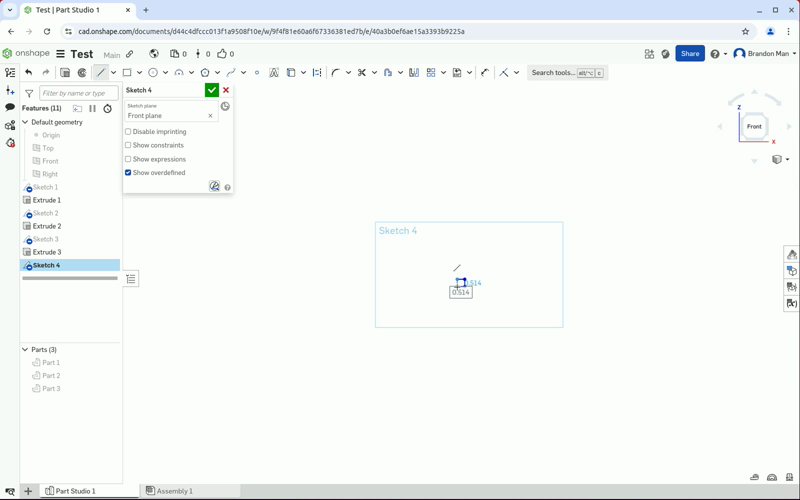
scroll(6)
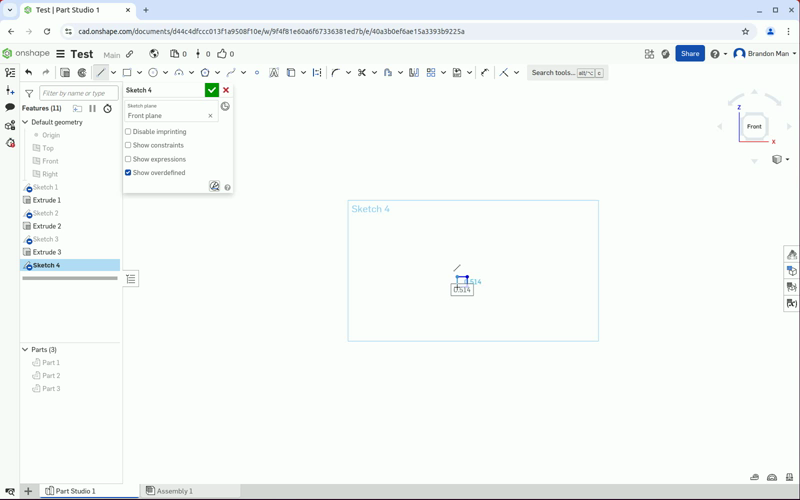
scroll(6)
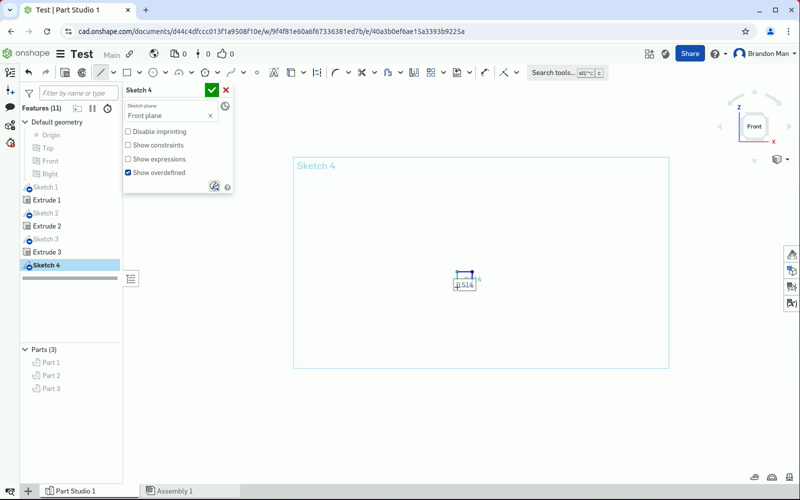
scroll(6)
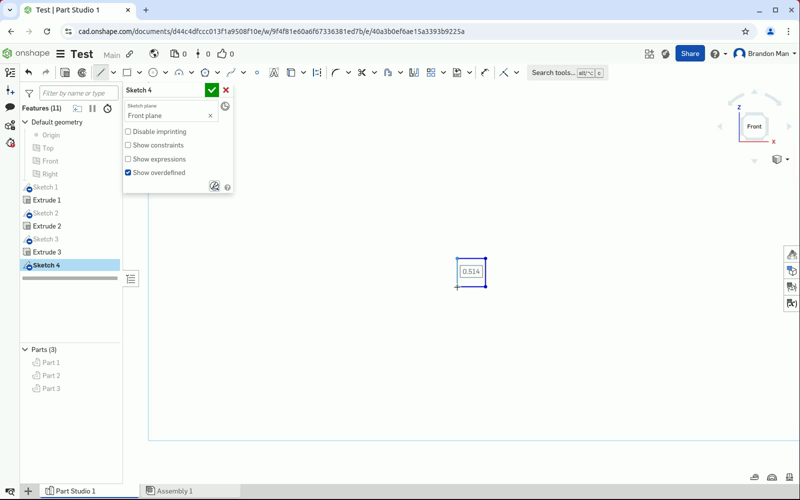
key_up(shift)
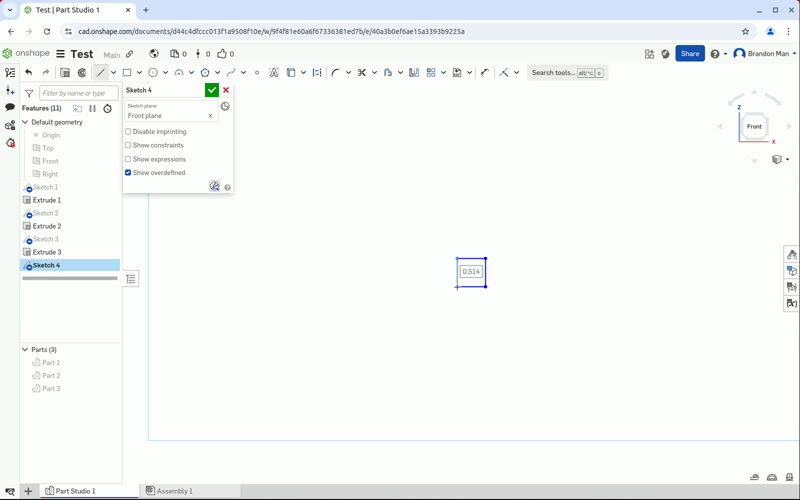
click(457, 286)
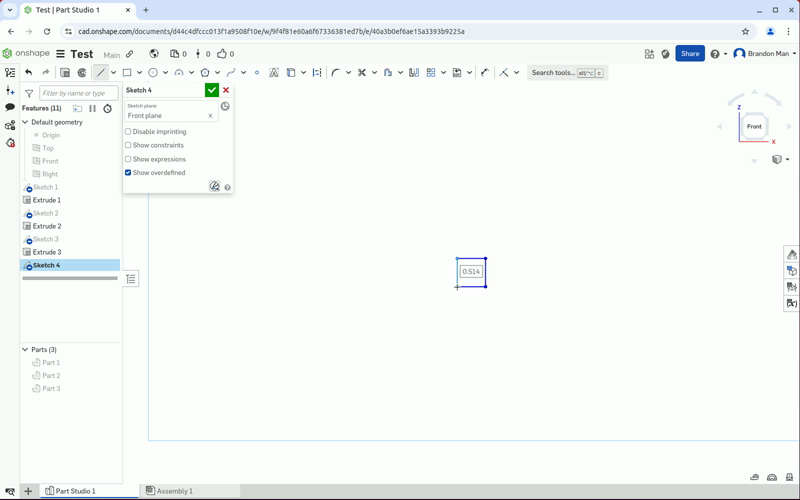
scroll(-6)
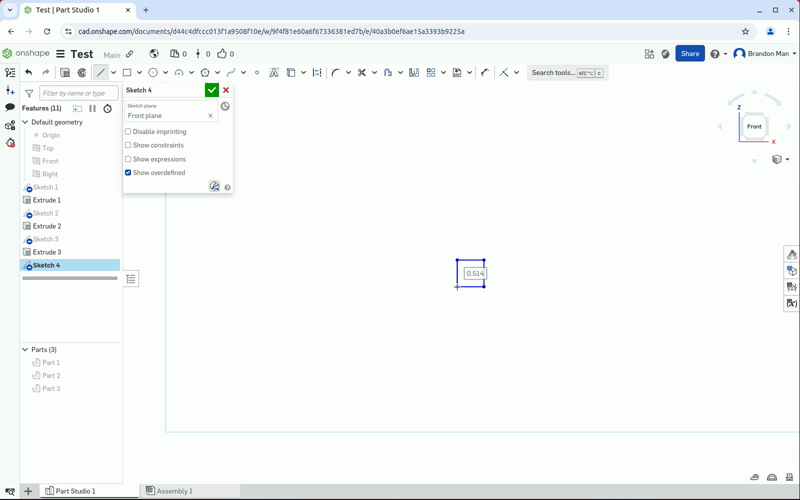
scroll(-6)
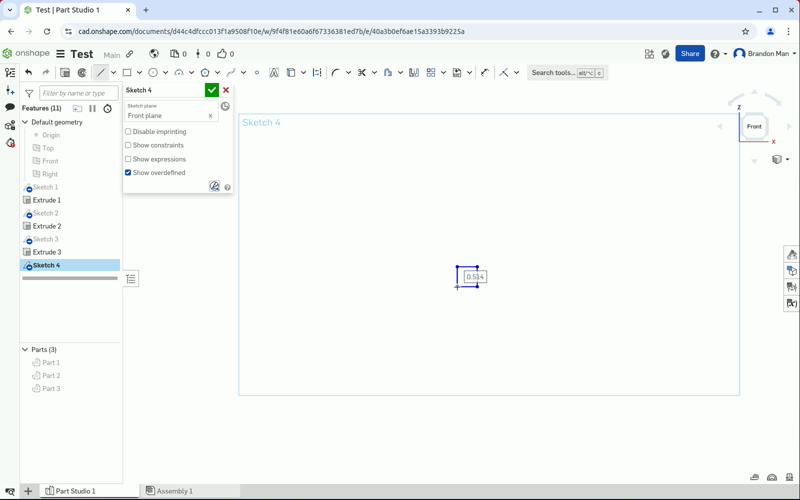
scroll(-6)
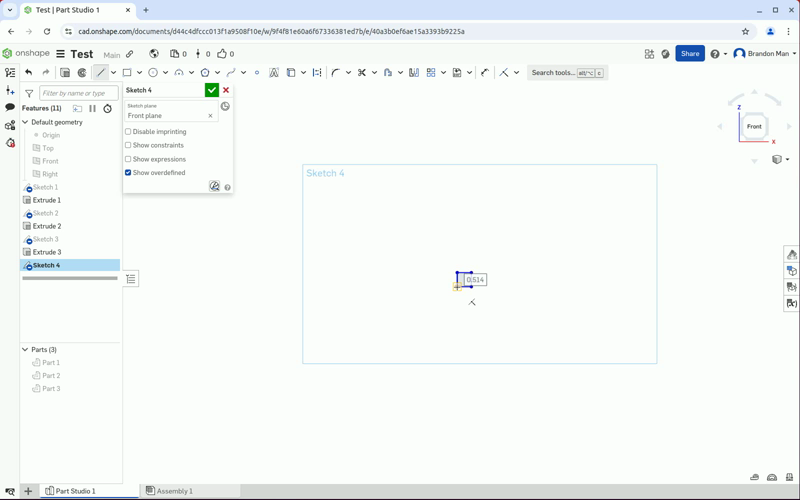
scroll(-6)
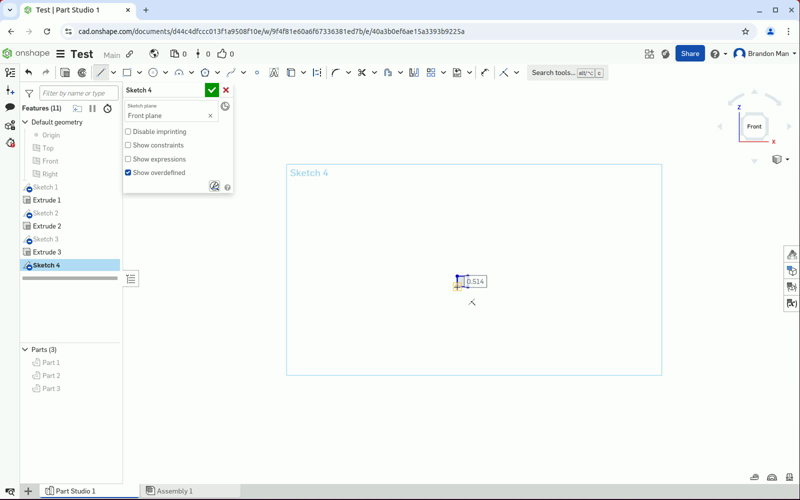
scroll(-6)
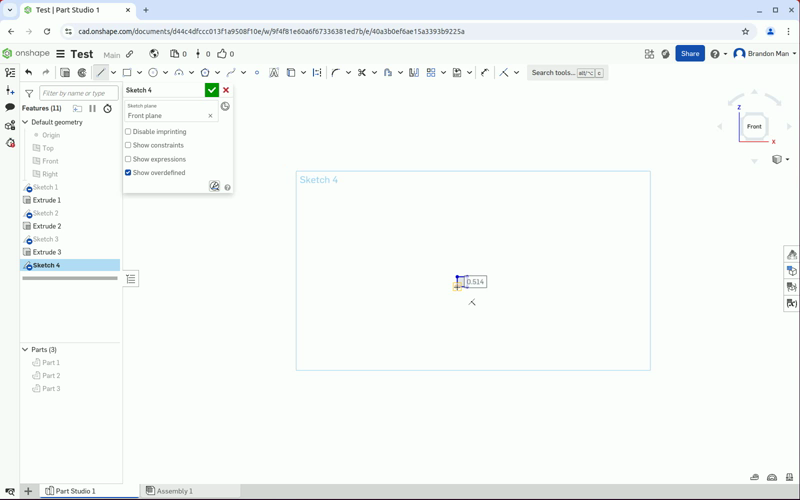
scroll(-6)
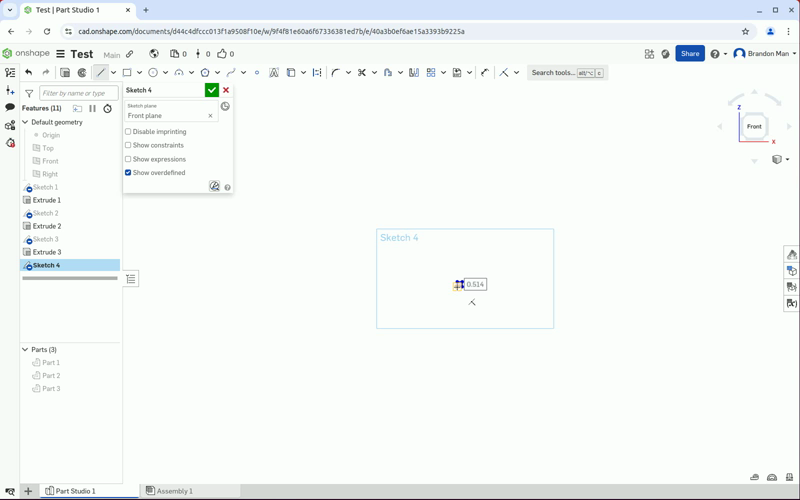
scroll(-6)
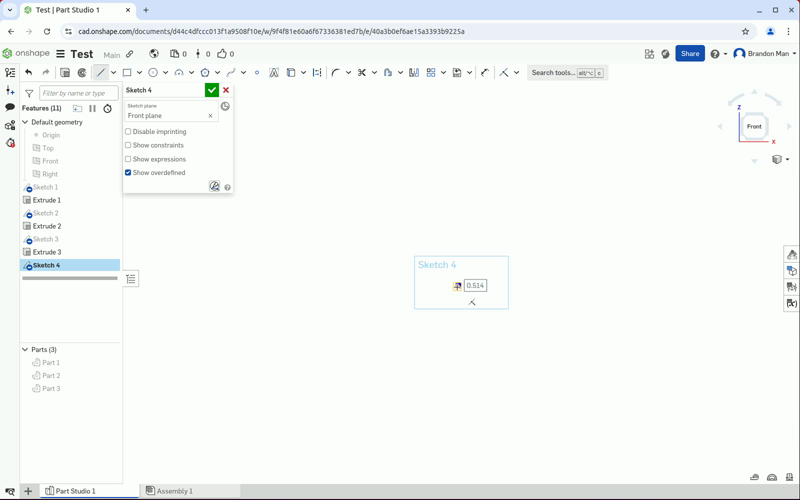
key(esc)
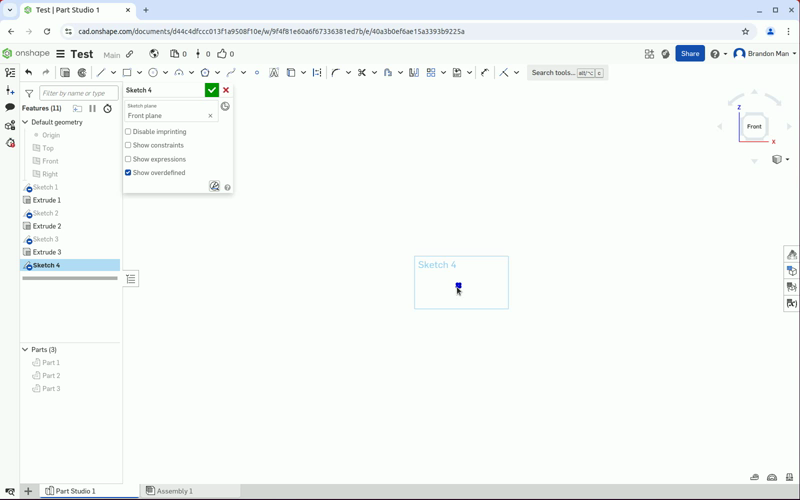
mouse_move(459, 284)
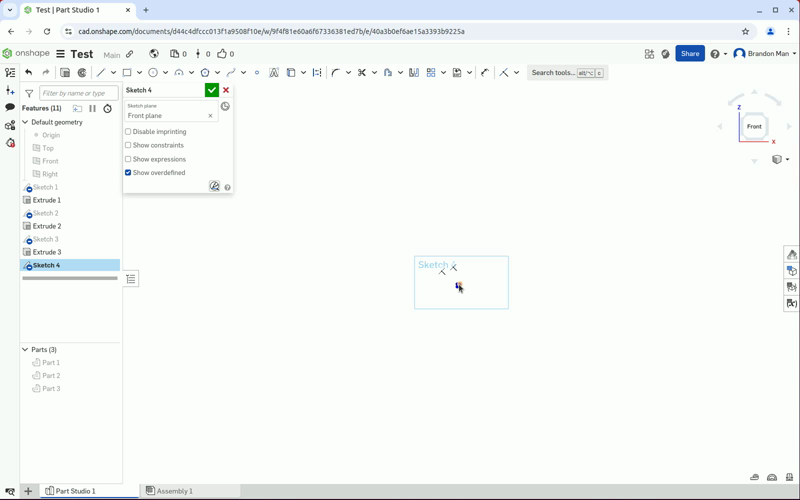
scroll(6)
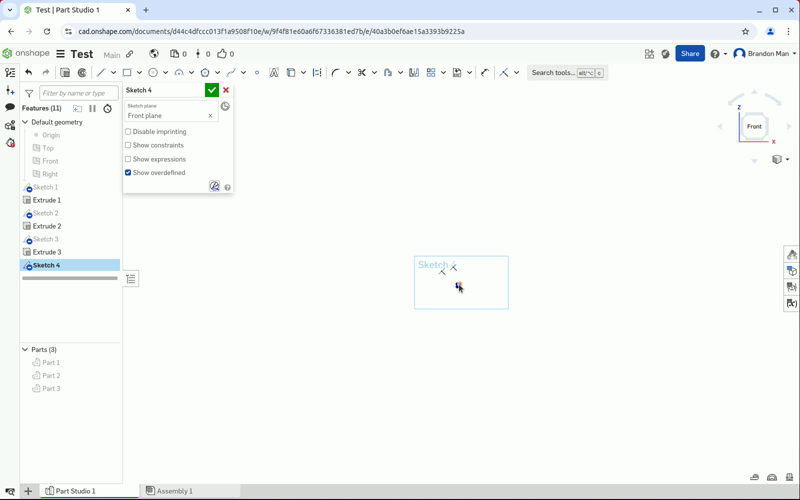
scroll(6)
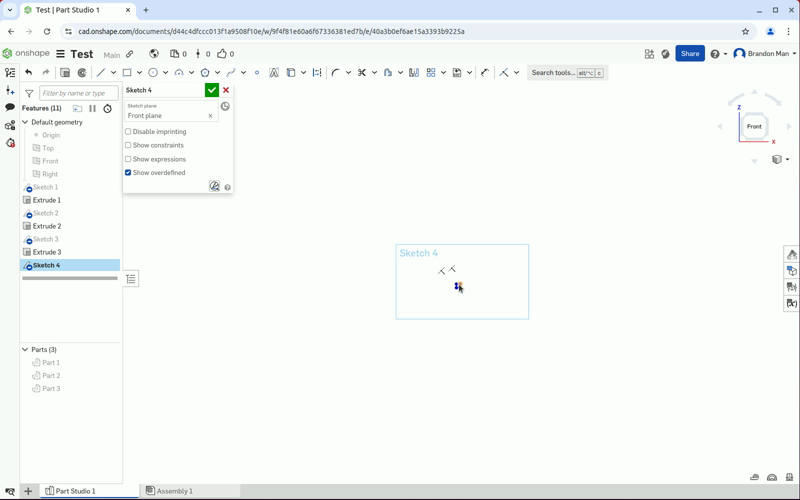
scroll(6)
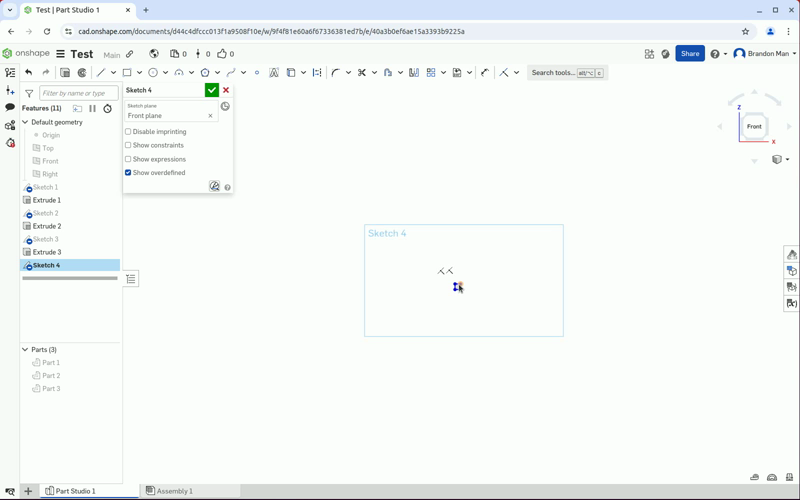
scroll(6)
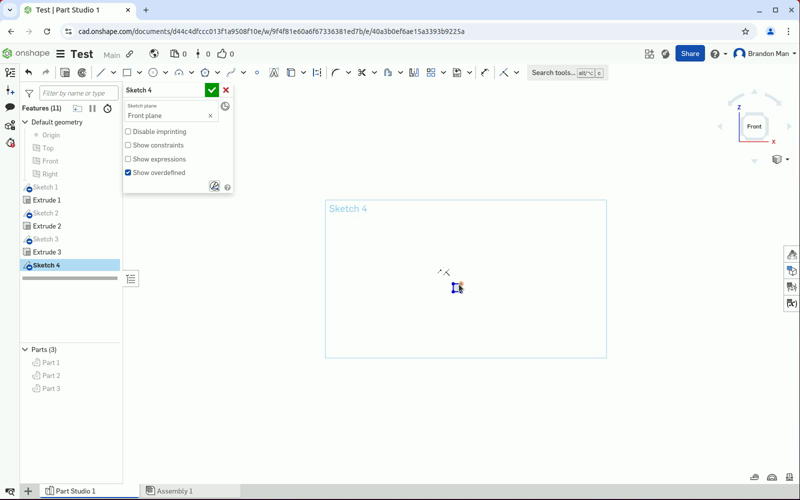
scroll(6)
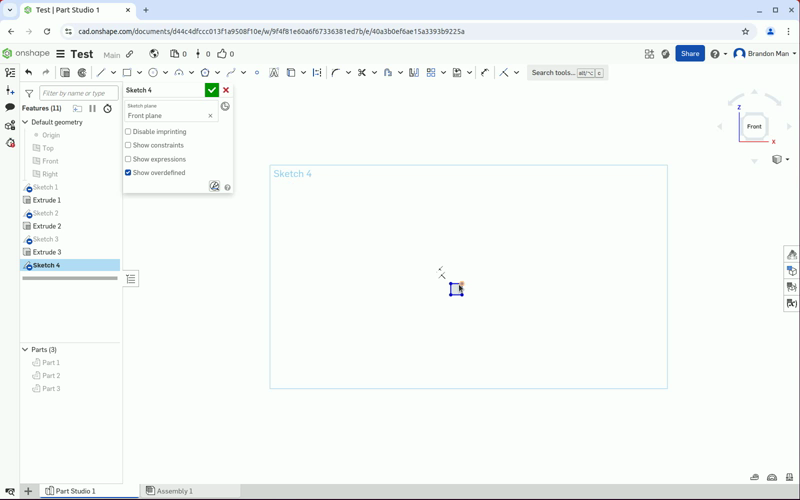
scroll(6)
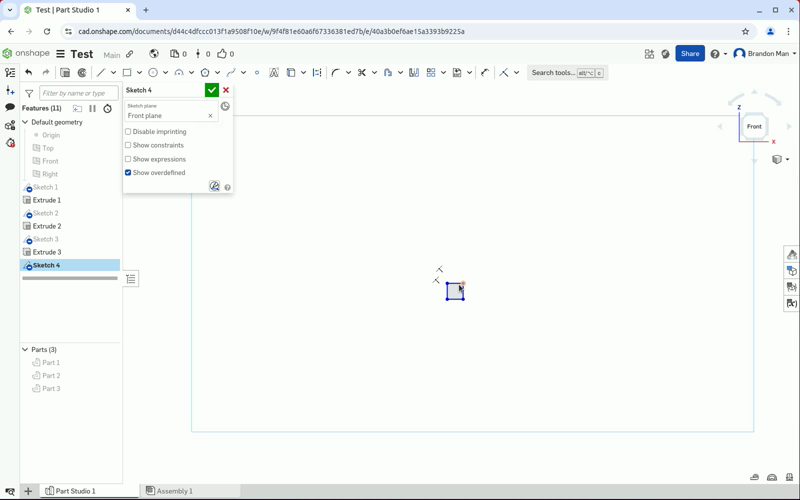
scroll(6)
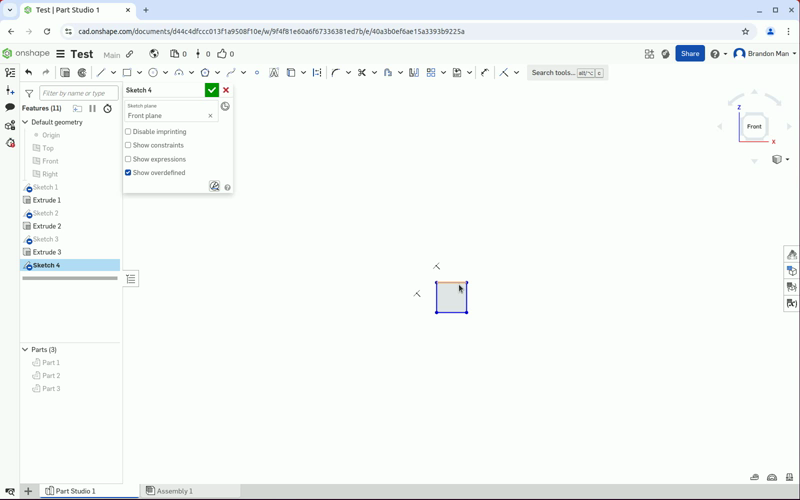
click(459, 284)
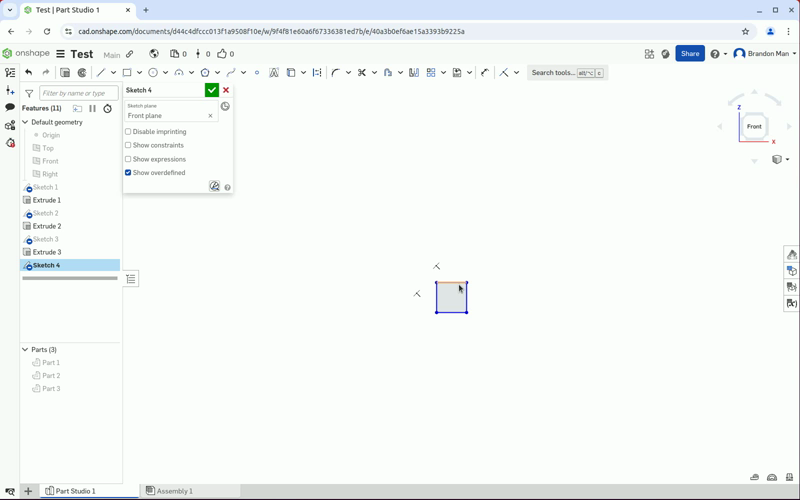
scroll(-6)
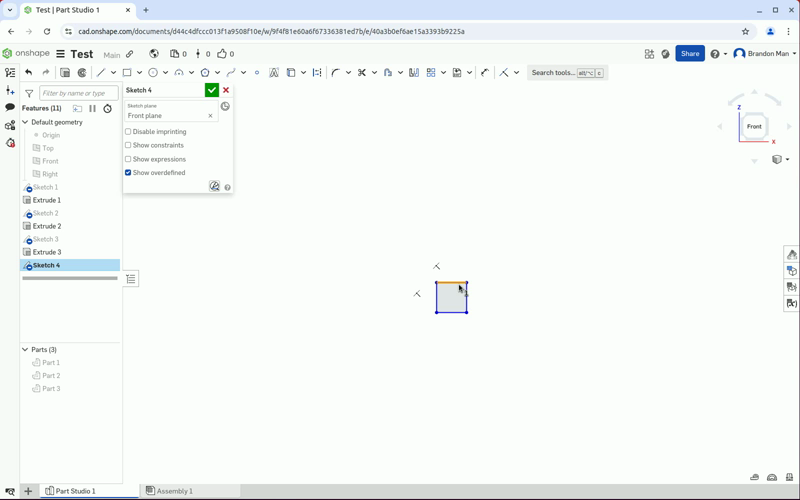
scroll(-6)
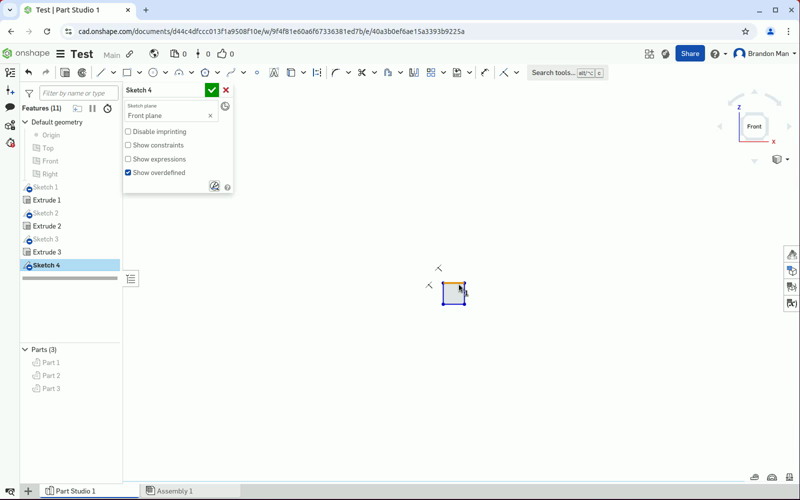
scroll(-6)
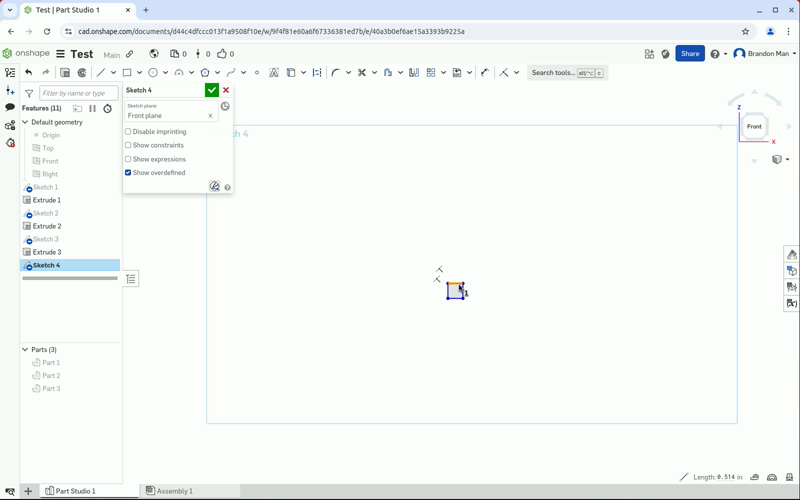
scroll(-6)
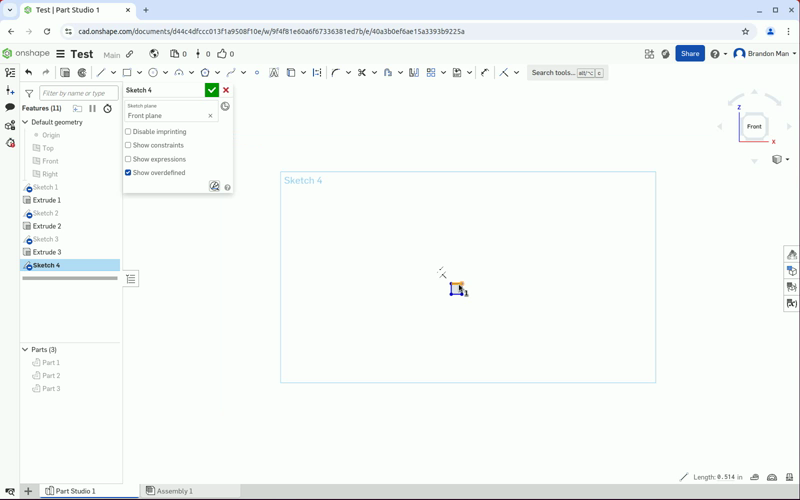
scroll(-6)
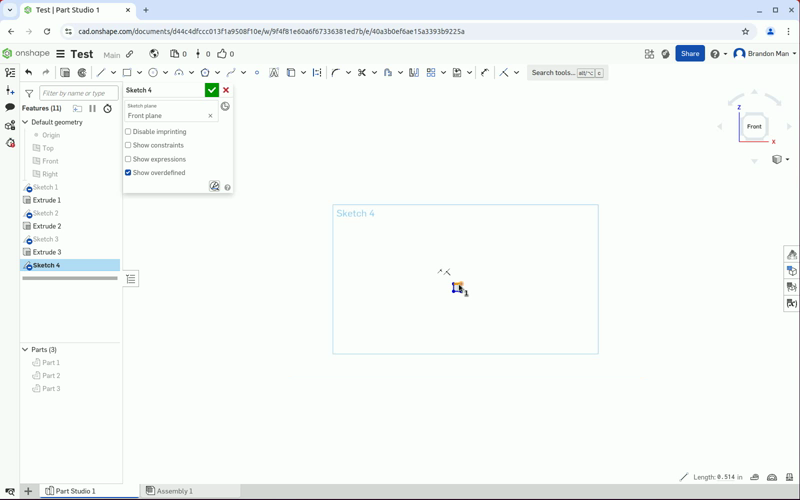
scroll(-6)
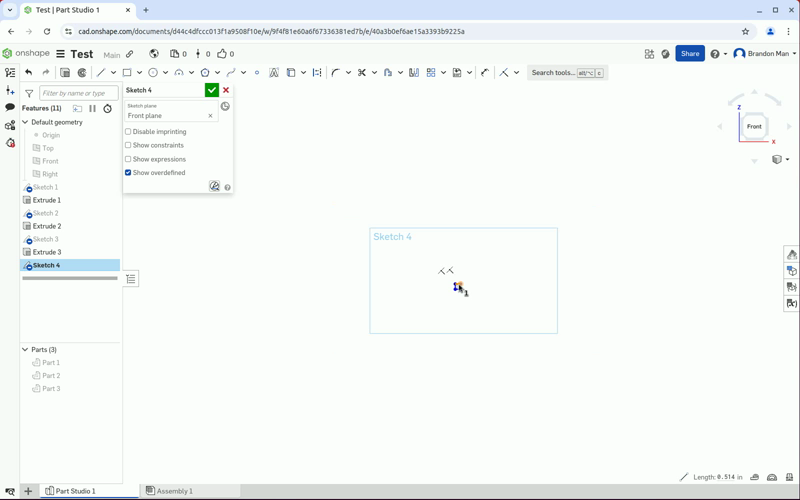
scroll(-6)
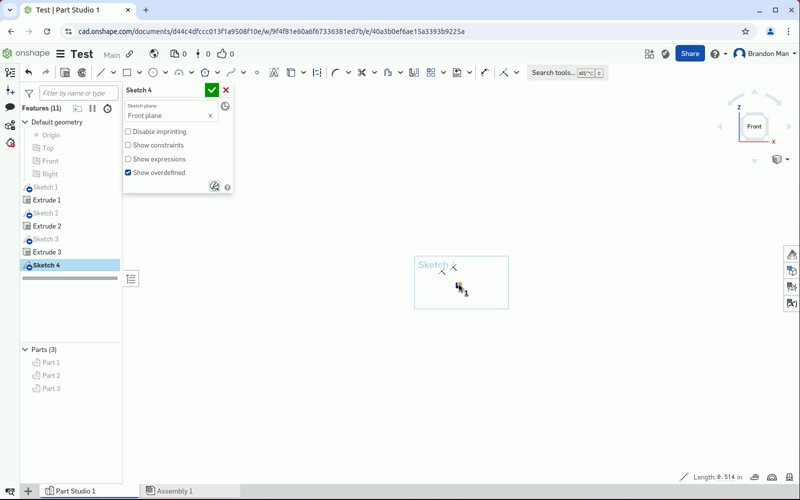
mouse_move(73, 352)
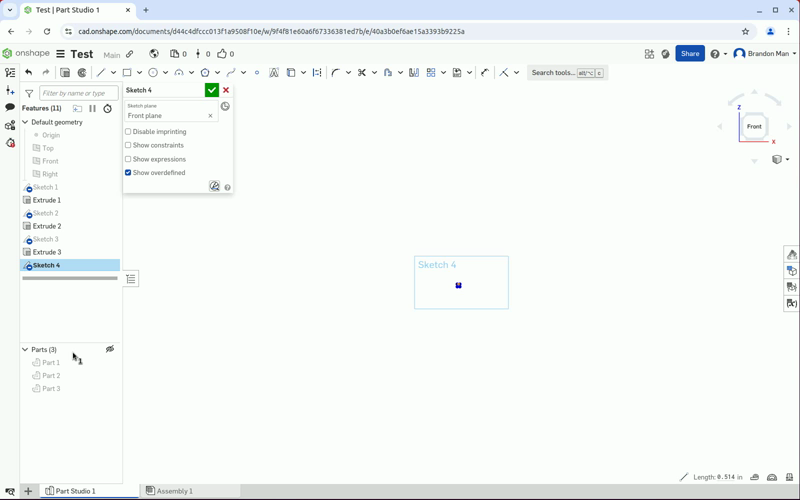
key(shift+y)
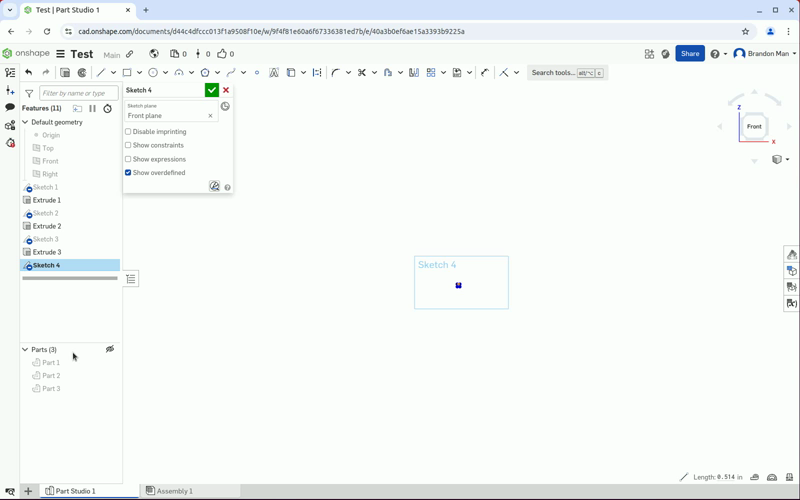
key(shift+e)
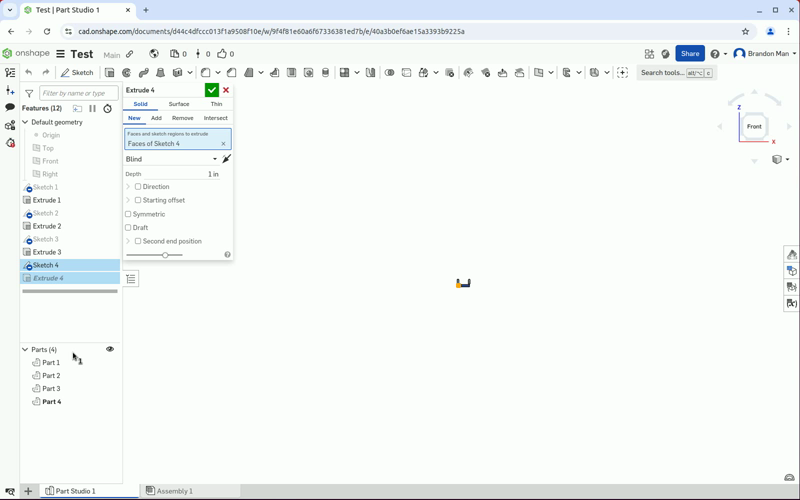
mouse_move(143, 106)
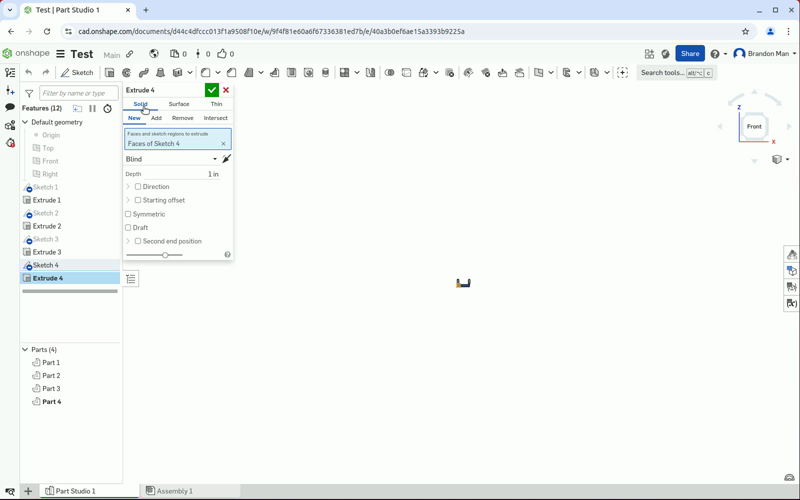
click(143, 106)
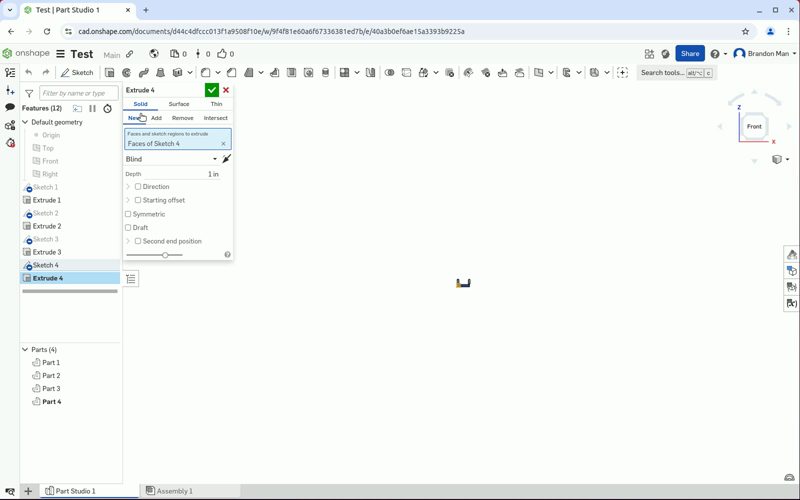
mouse_move(137, 120)
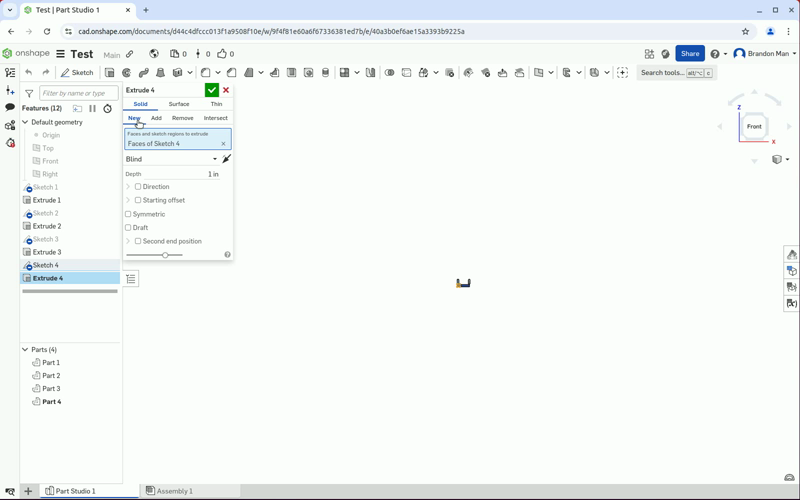
click(137, 120)
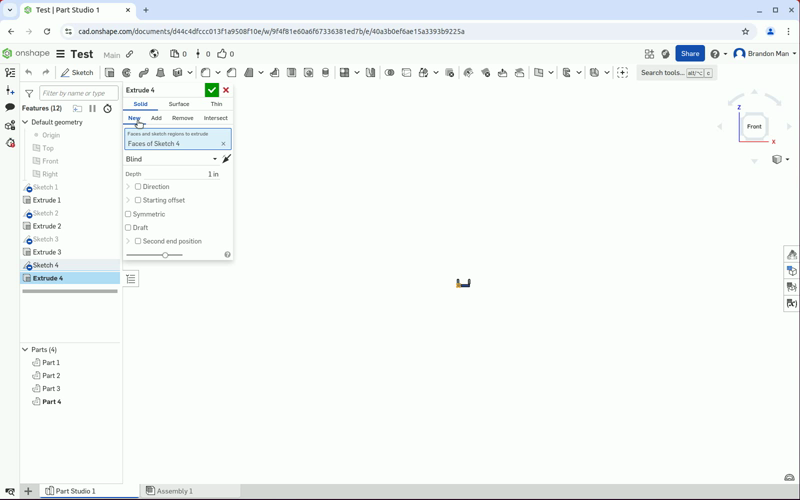
key(tab, 4)
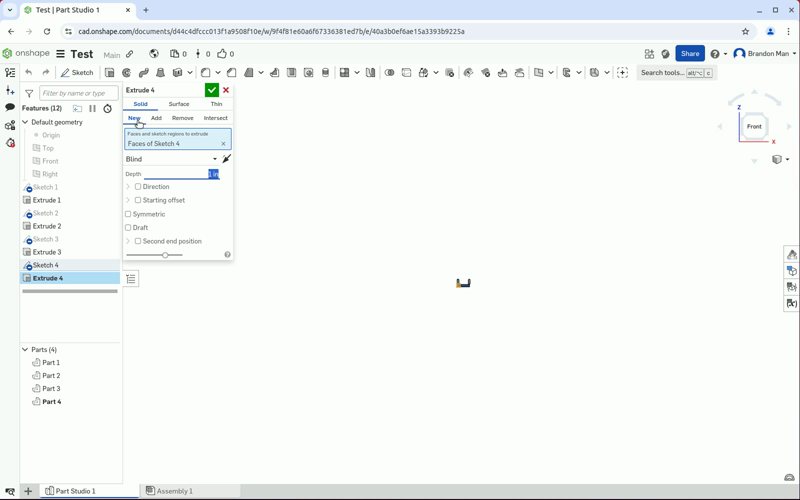
text(23.108)
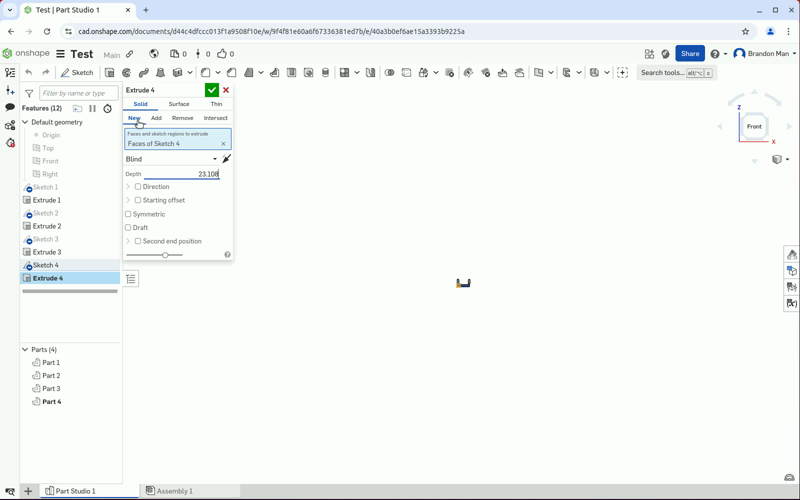
key(enter)
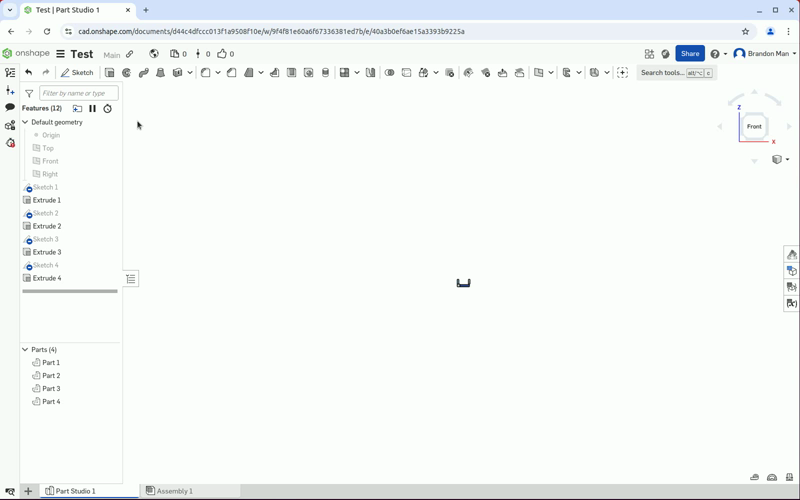
key(shift+h)
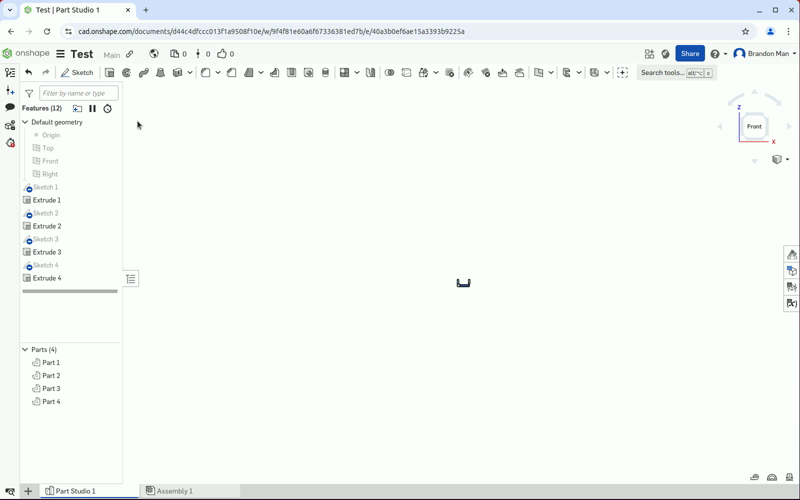
key(shift+h)
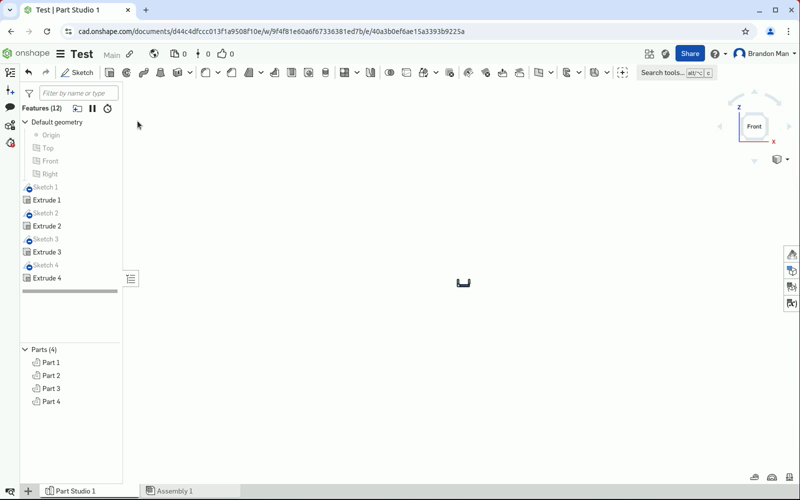
mouse_move(73, 189)
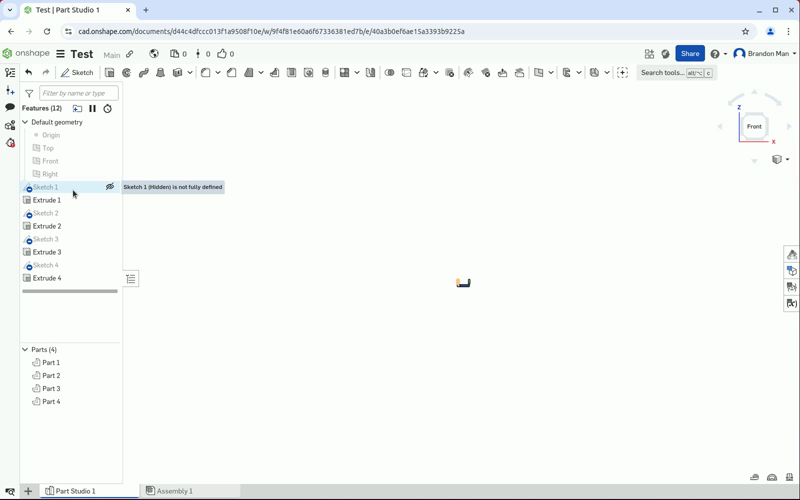
click(73, 189)
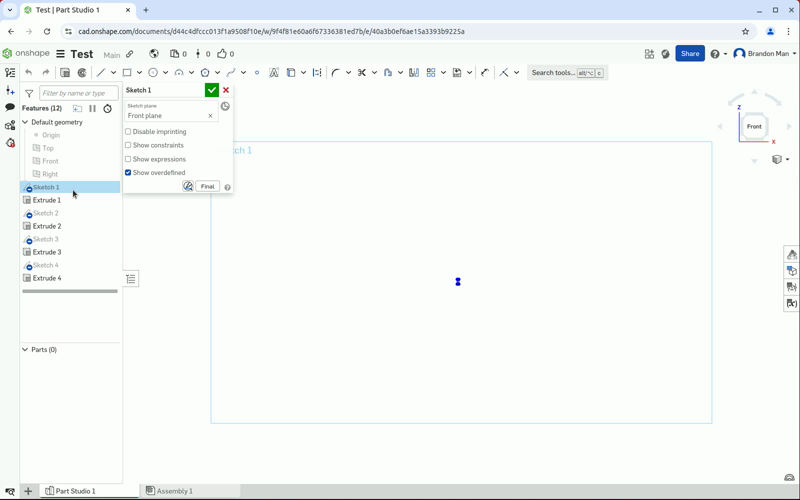
mouse_move(229, 92)
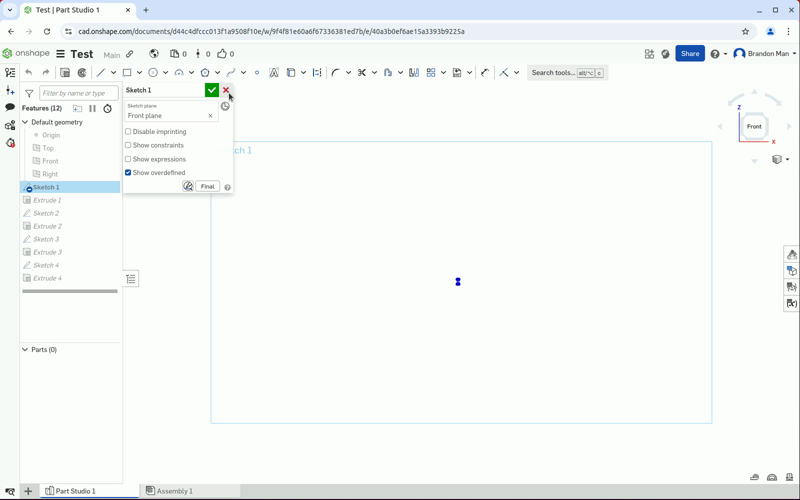
click(229, 92)
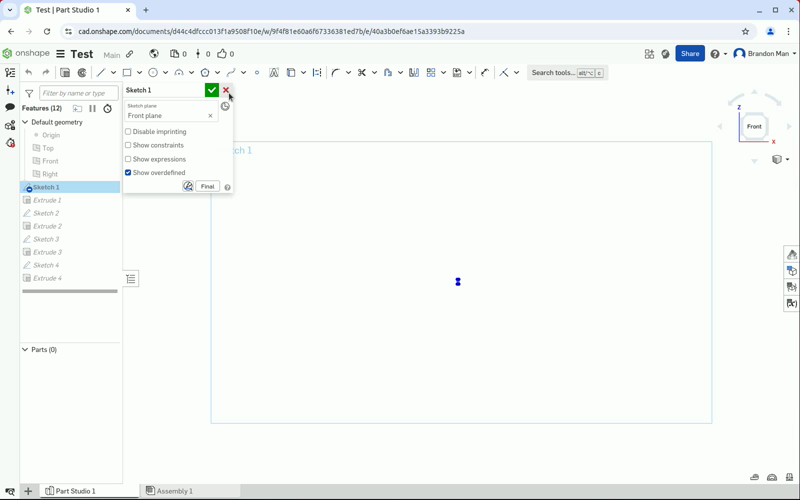
key(shift+s)
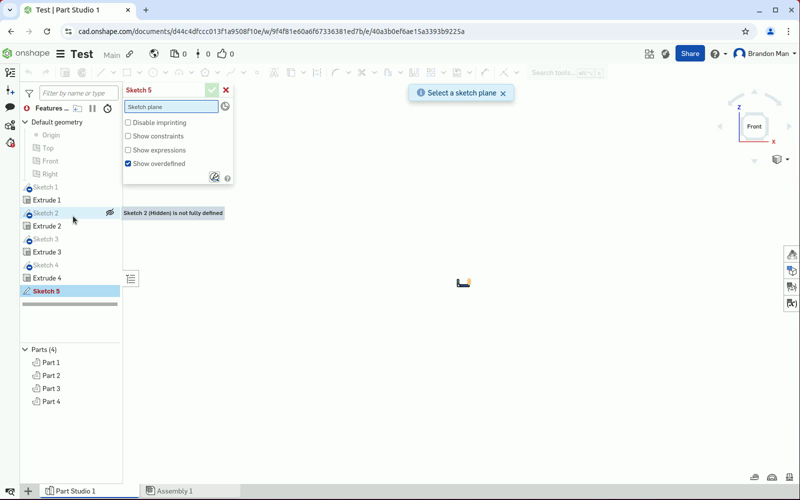
scroll(3)
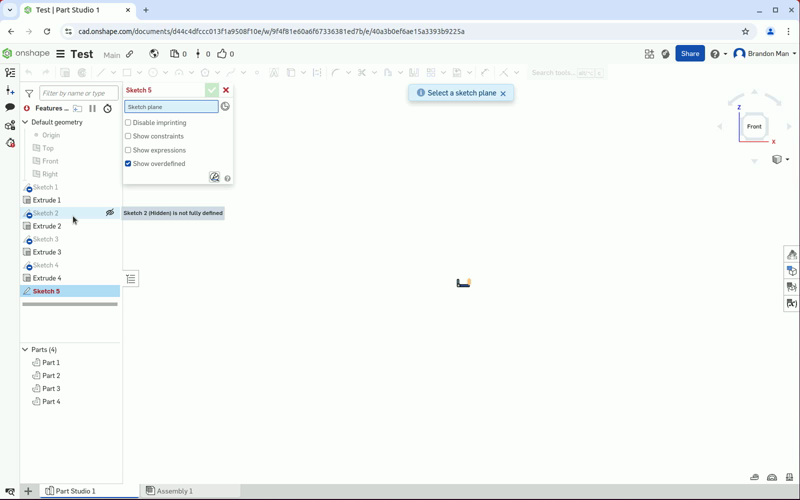
mouse_move(73, 163)
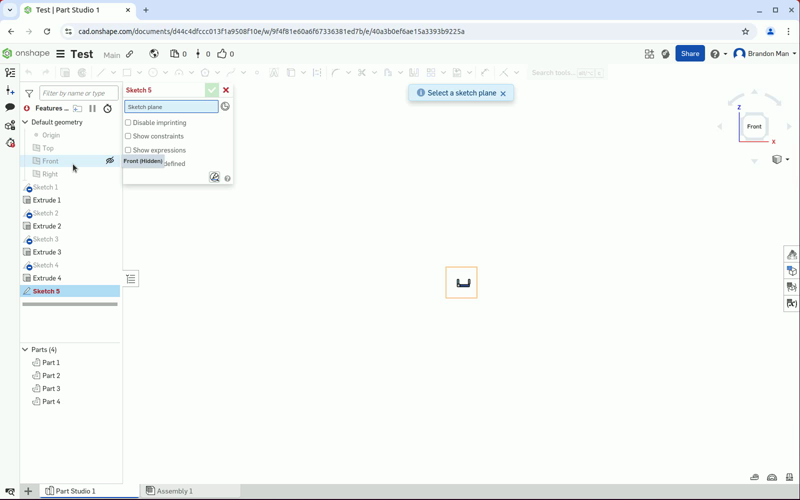
click(73, 163)
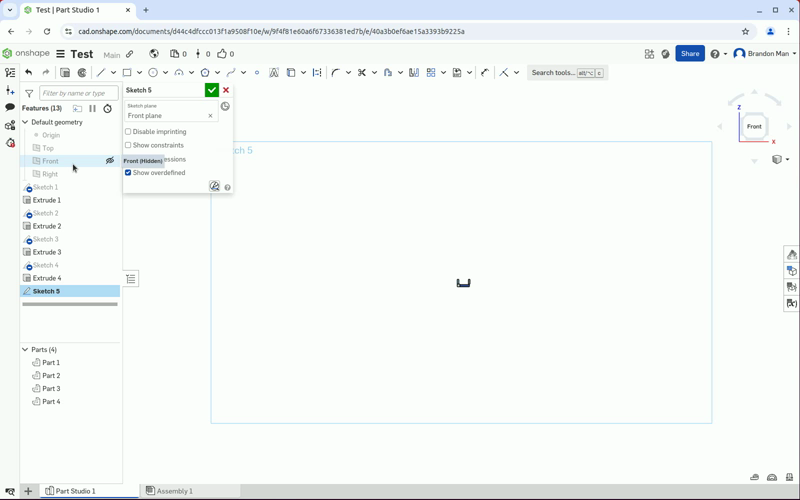
mouse_move(73, 352)
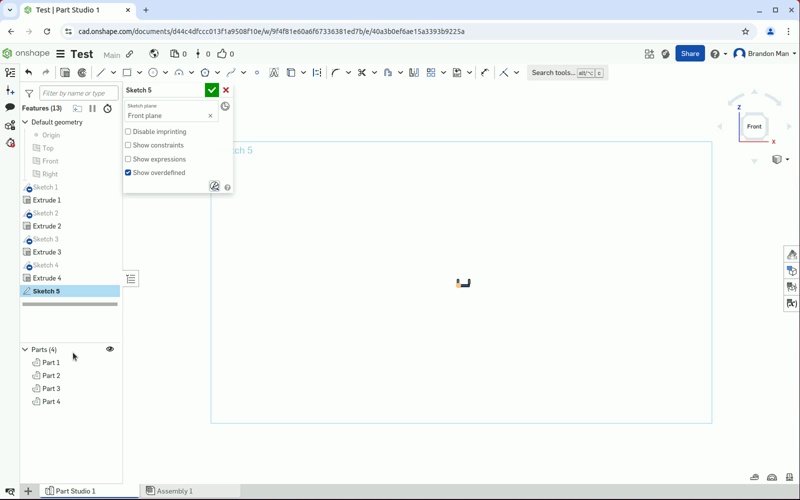
key(y)
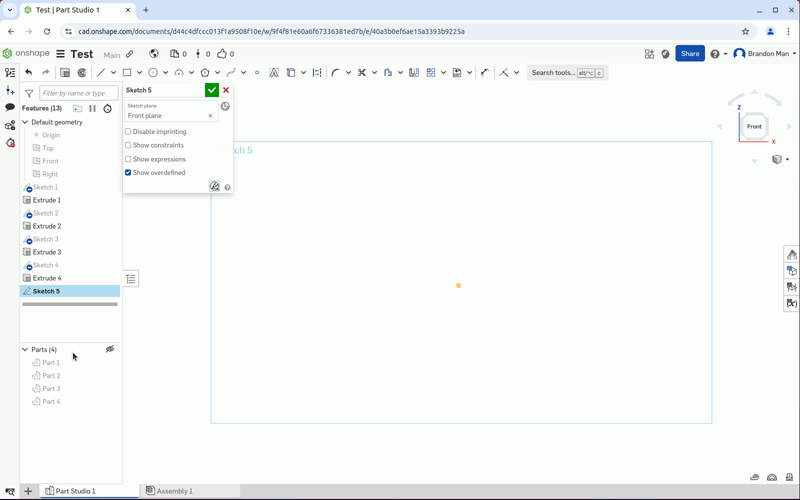
key(l)
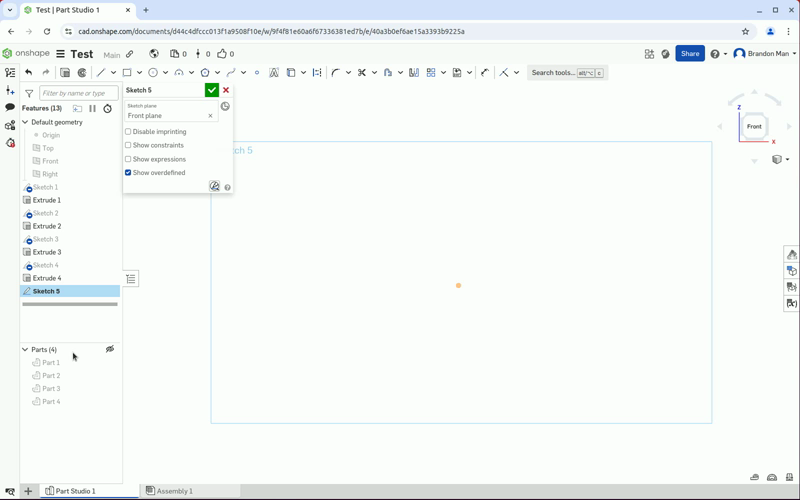
key_down(shift)
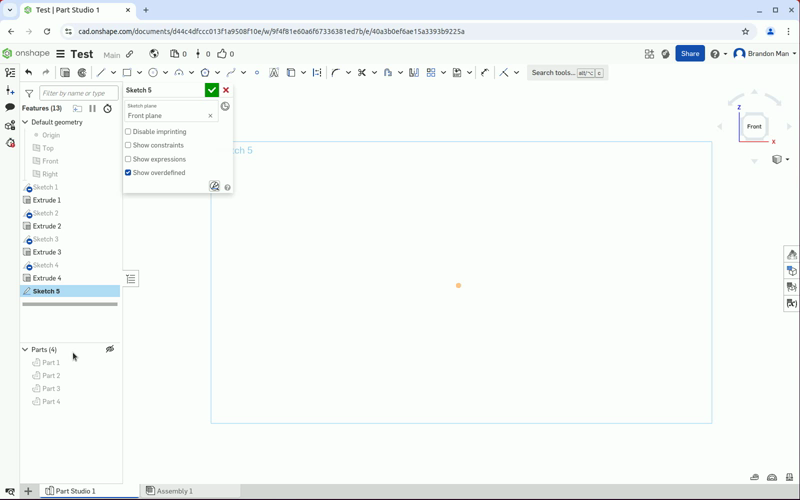
mouse_move(467, 286)
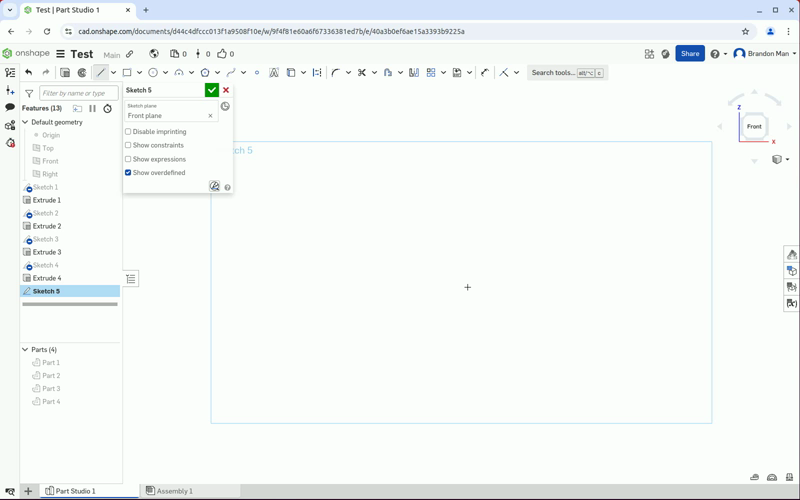
click(467, 286)
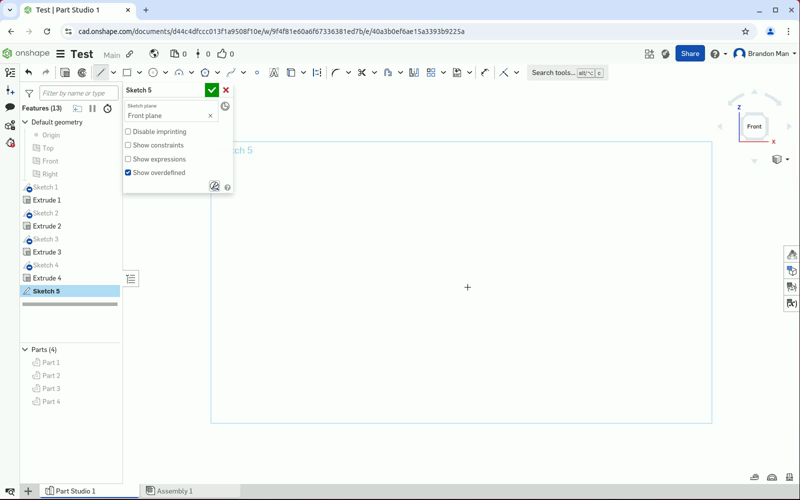
key_up(shift)
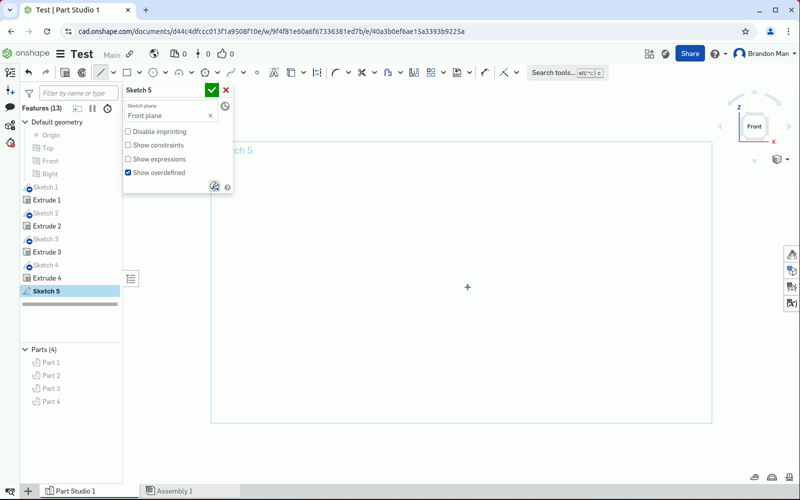
key_down(shift)
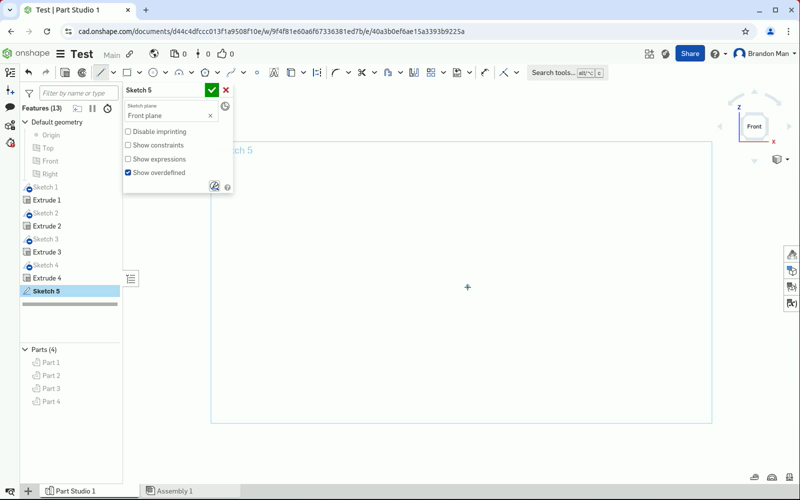
mouse_move(497, 286)
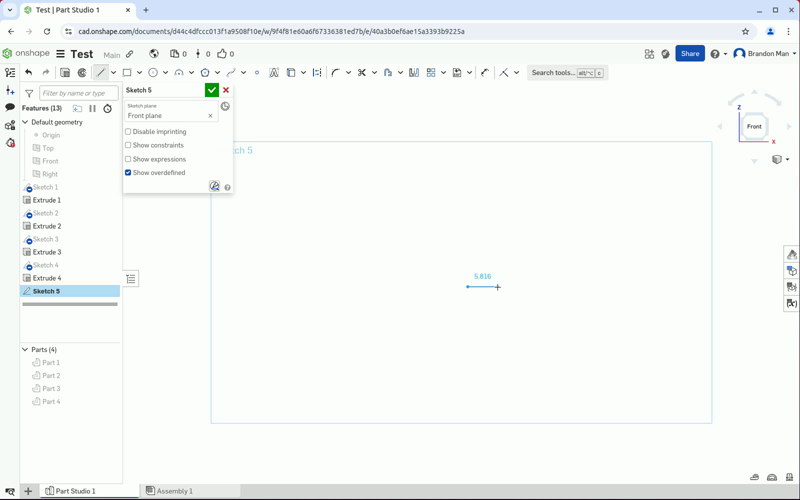
mouse_move(470, 286)
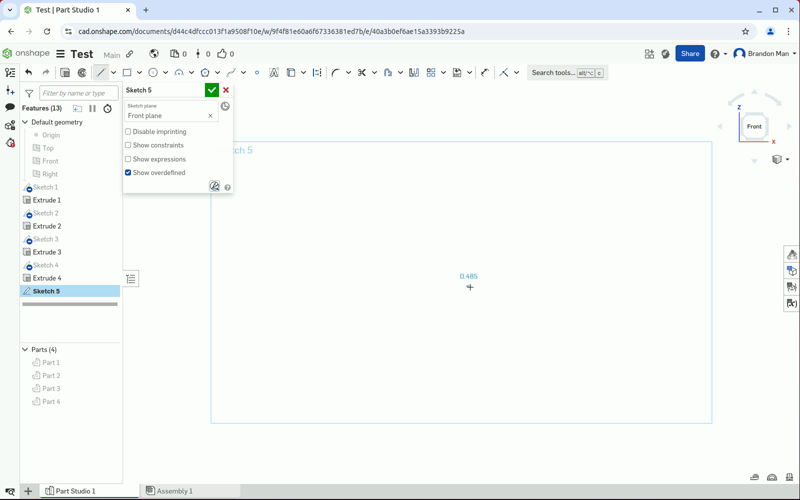
scroll(6)
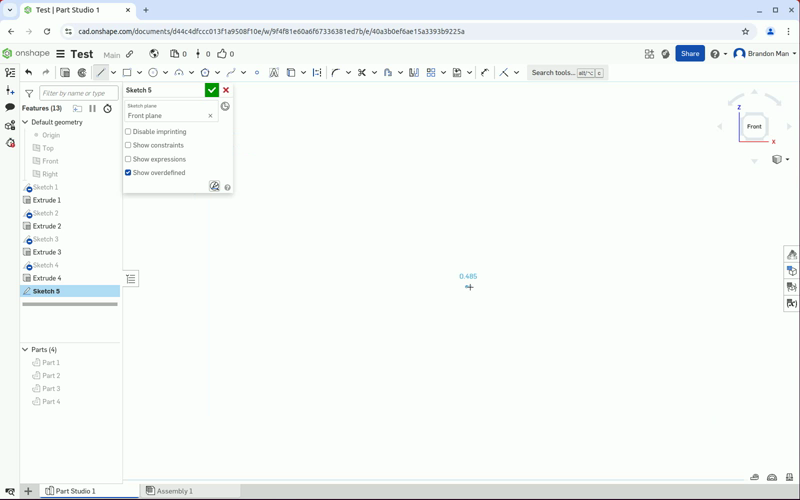
scroll(6)
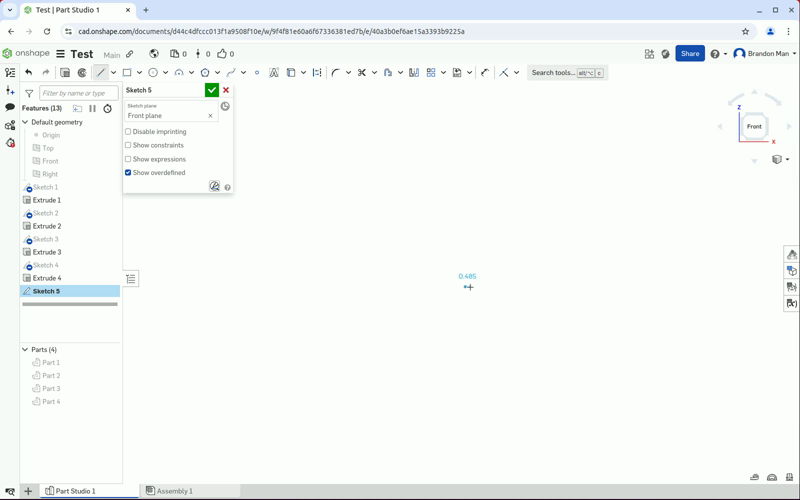
scroll(6)
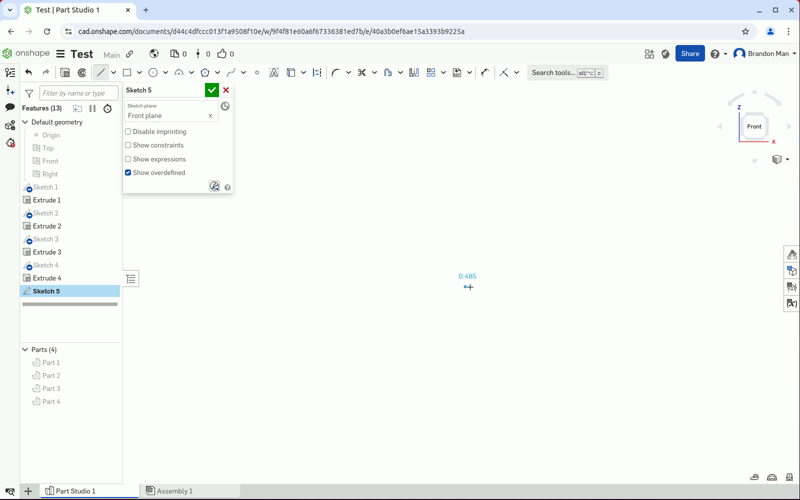
scroll(6)
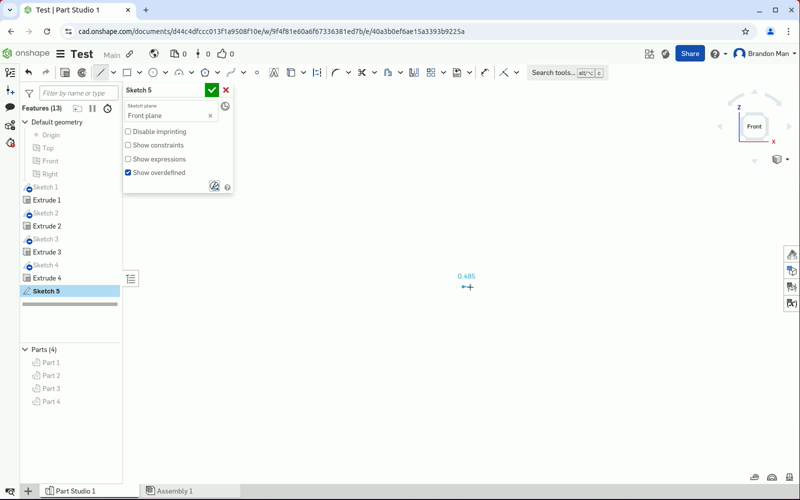
scroll(6)
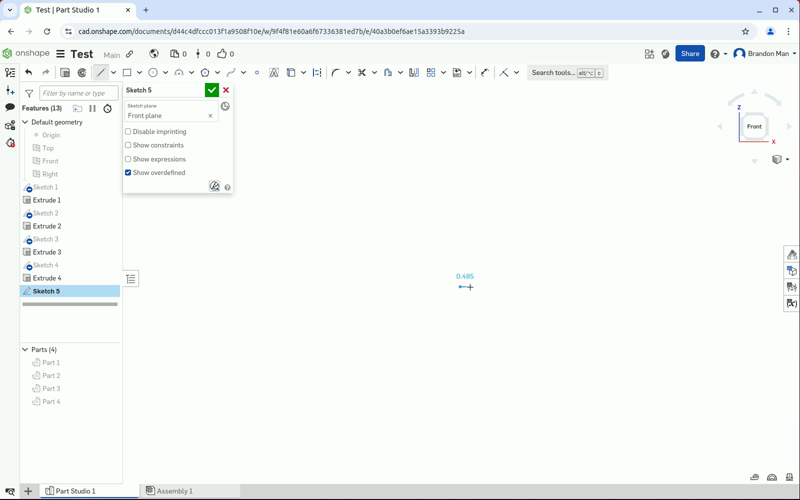
scroll(6)
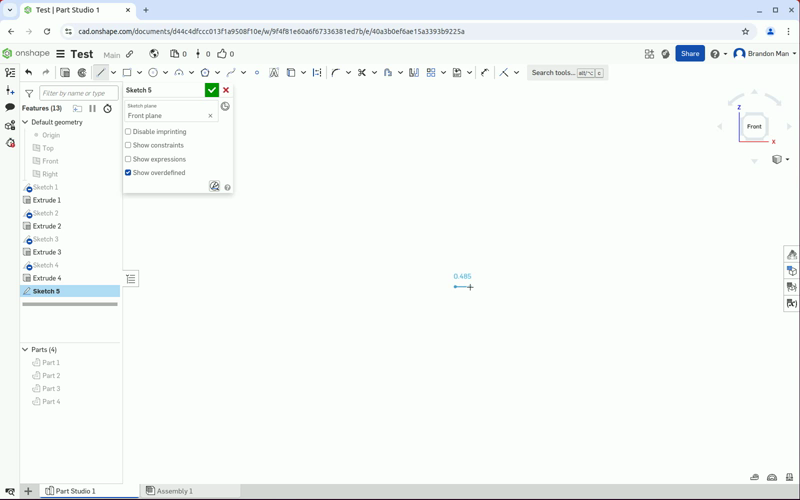
scroll(6)
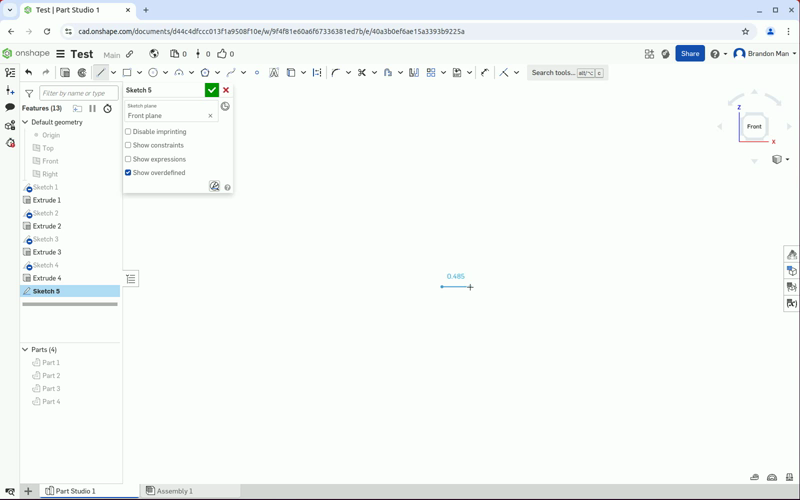
click(470, 286)
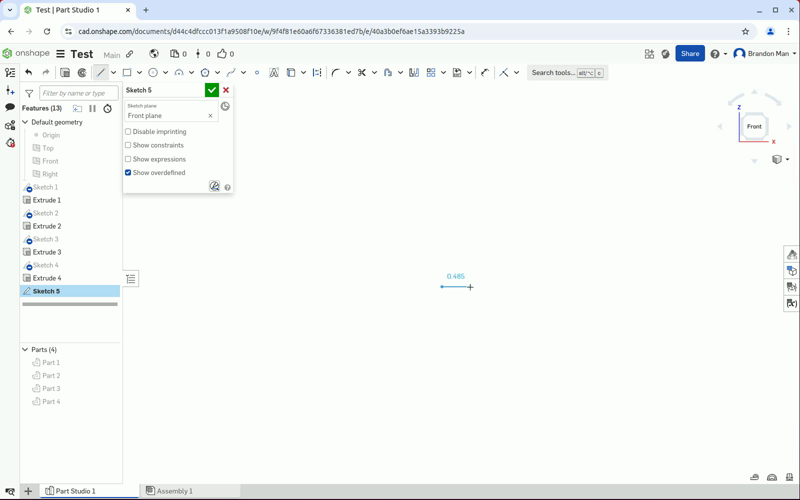
scroll(-6)
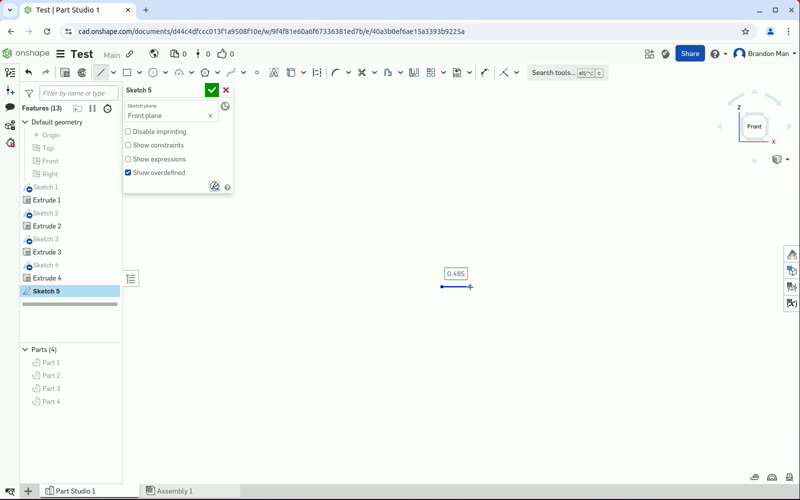
scroll(-6)
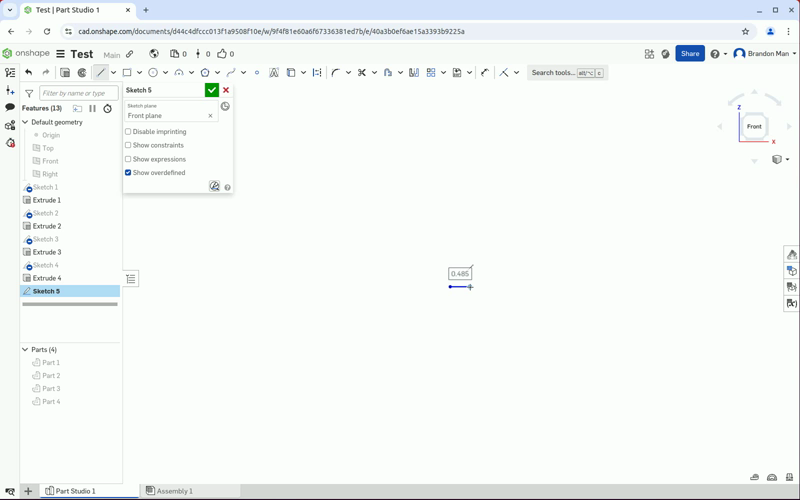
scroll(-6)
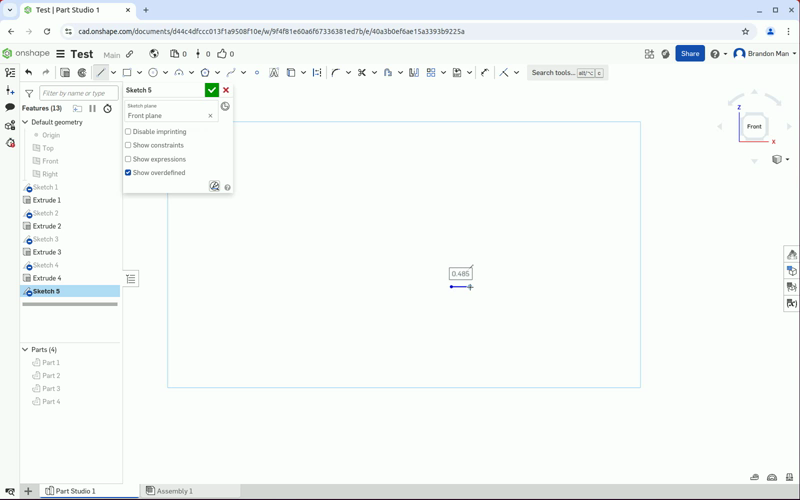
scroll(-6)
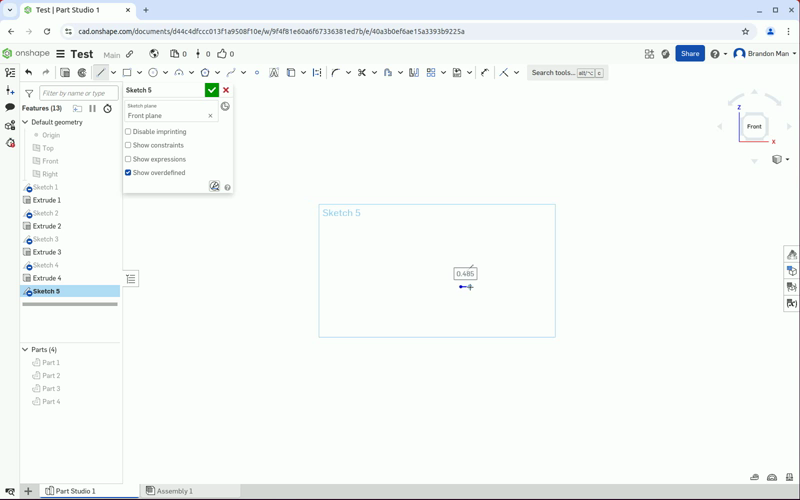
scroll(-6)
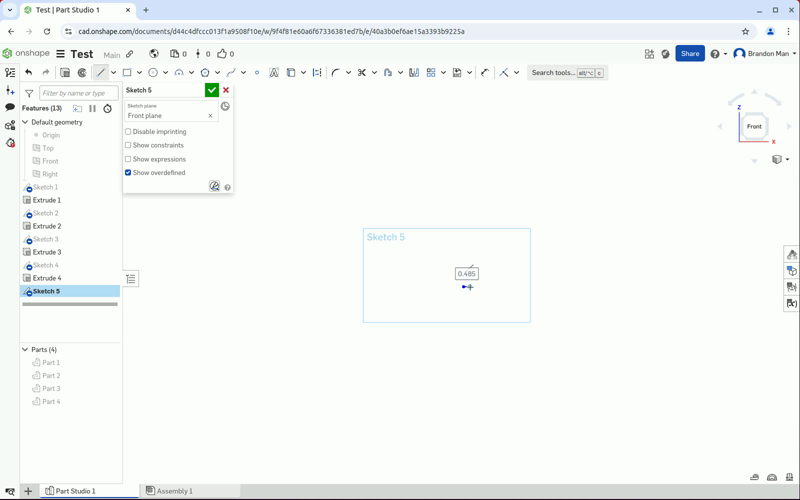
scroll(-6)
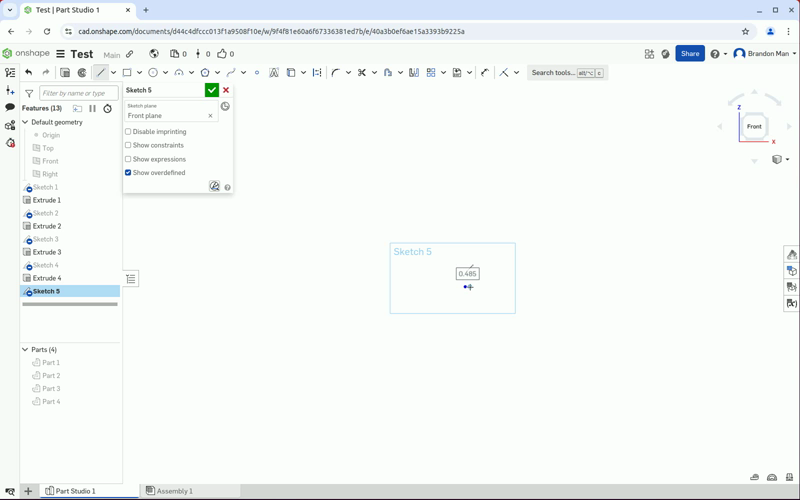
scroll(-6)
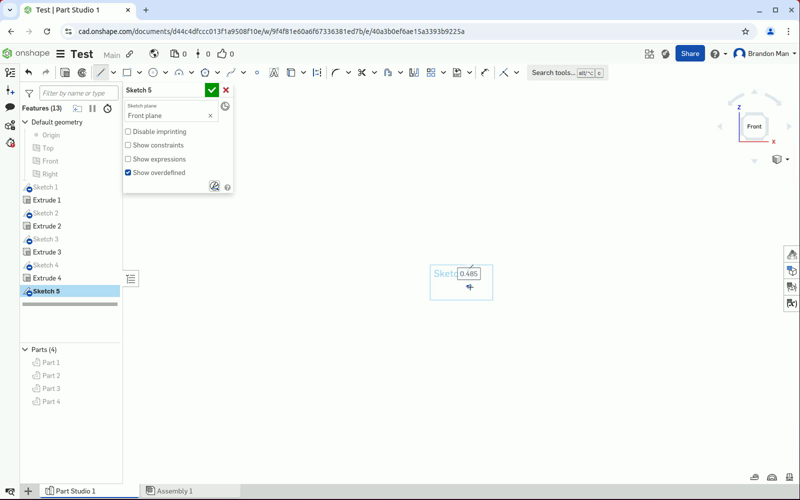
key_up(shift)
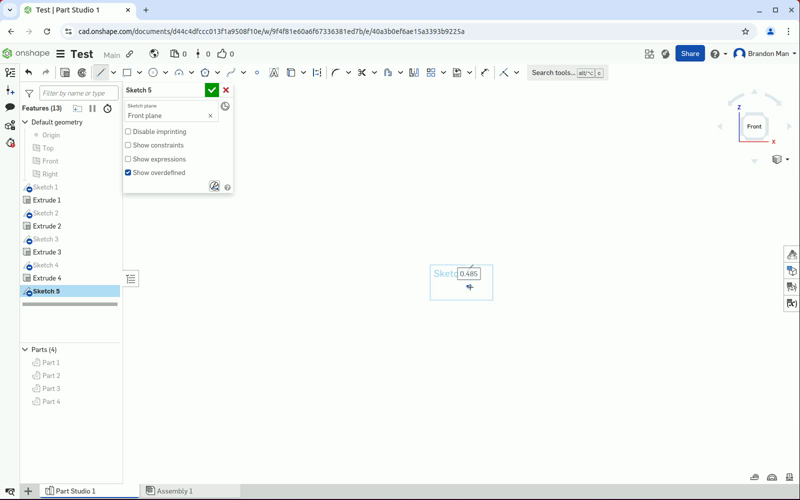
key_down(shift)
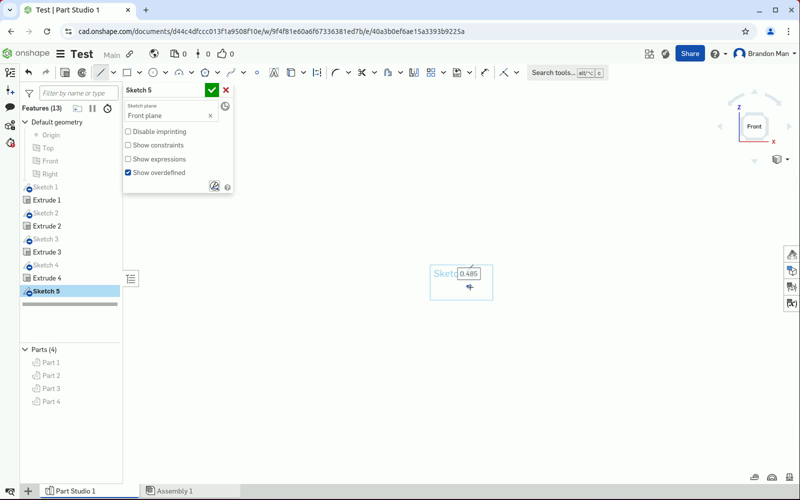
mouse_move(500, 286)
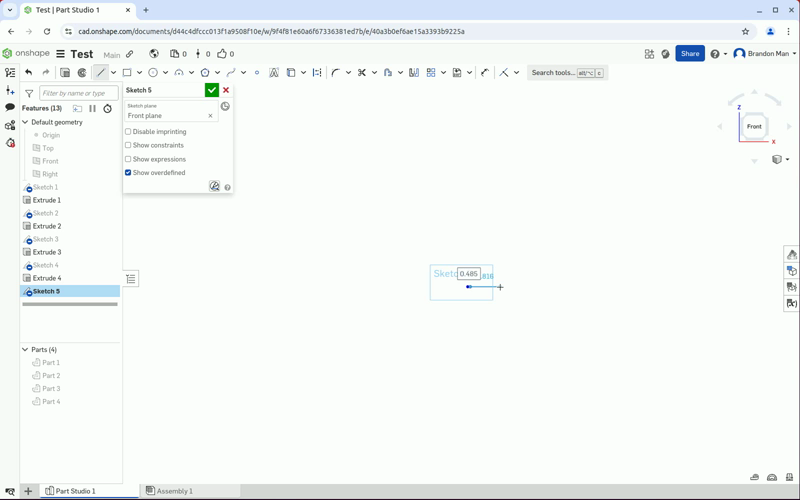
mouse_move(470, 284)
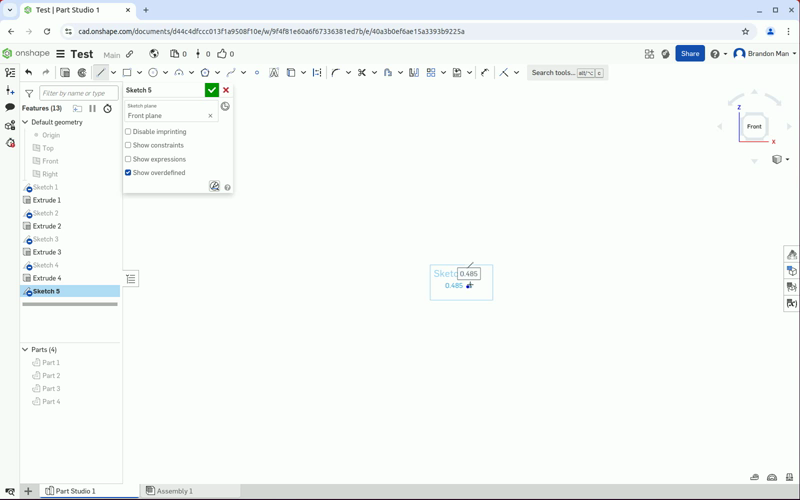
scroll(6)
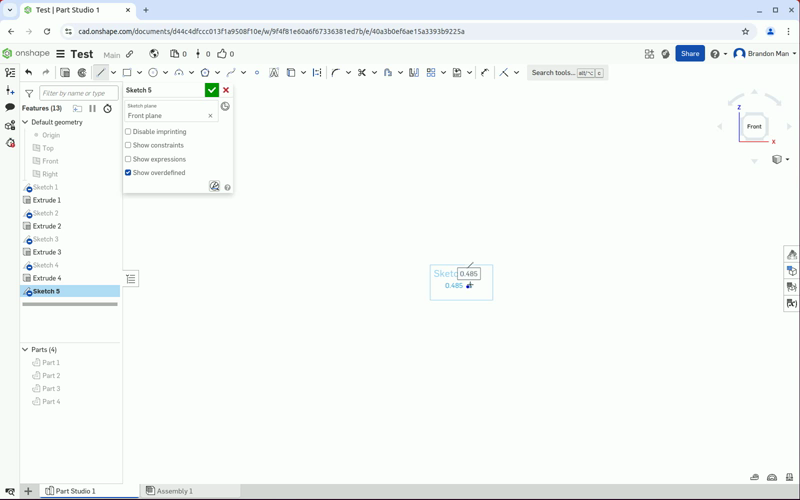
scroll(6)
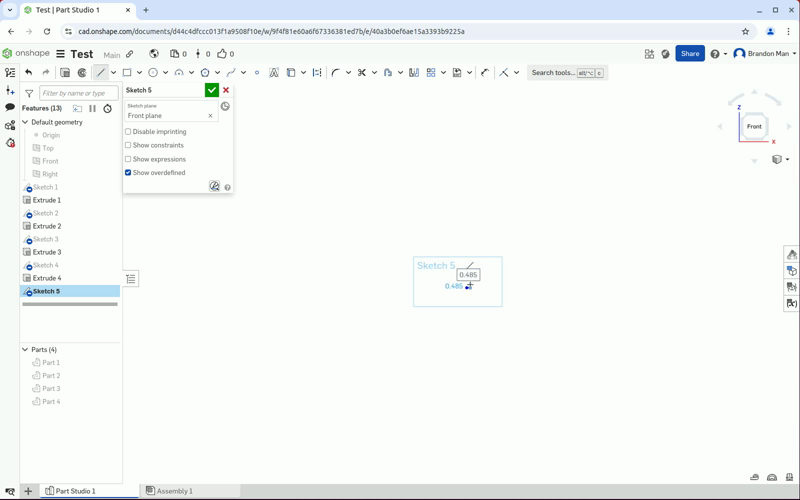
scroll(6)
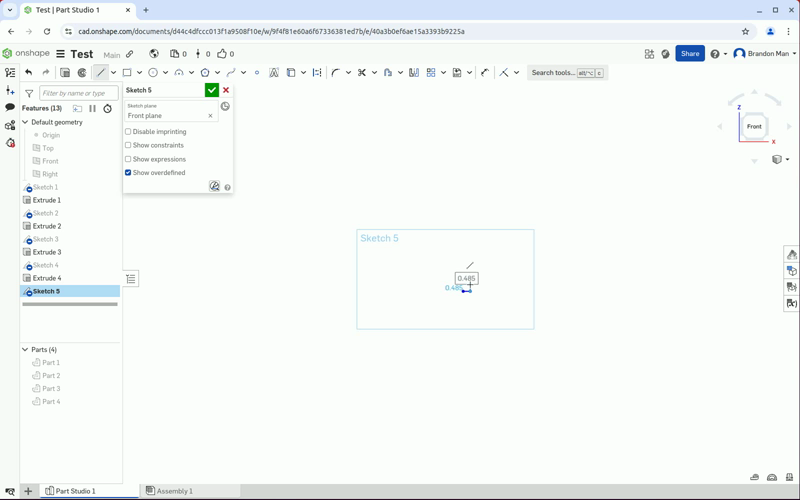
scroll(6)
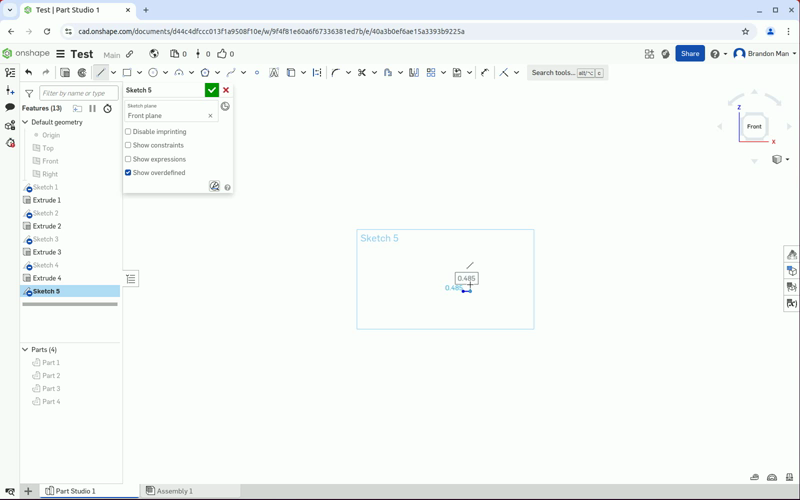
scroll(6)
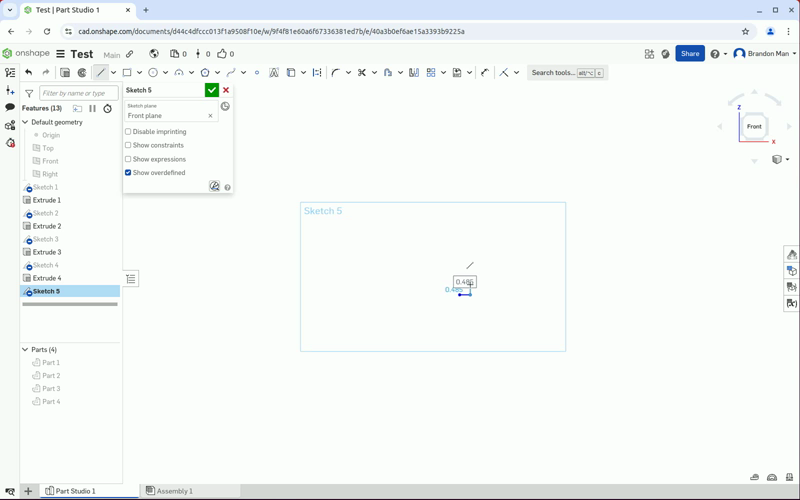
scroll(6)
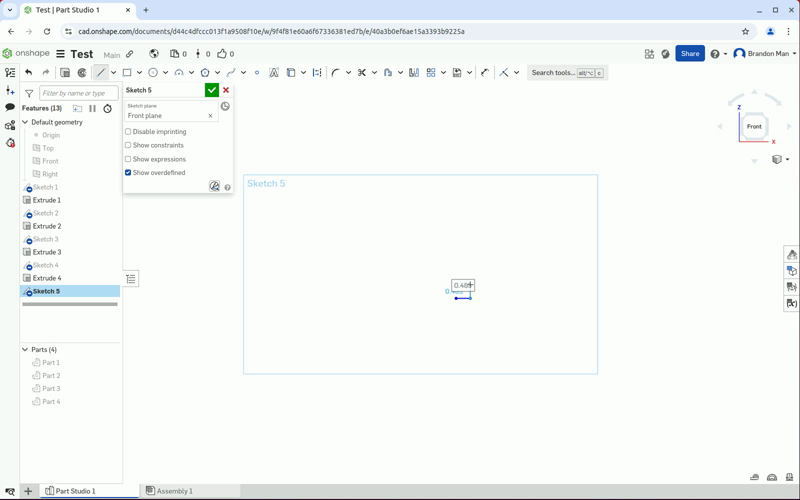
scroll(6)
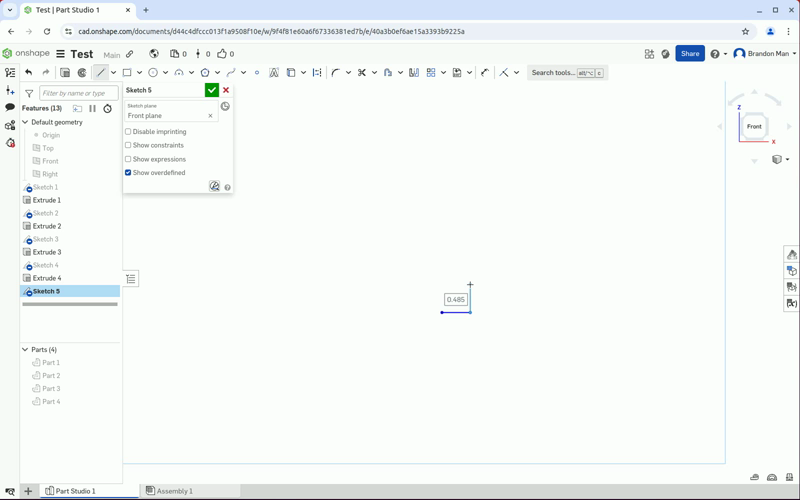
click(470, 284)
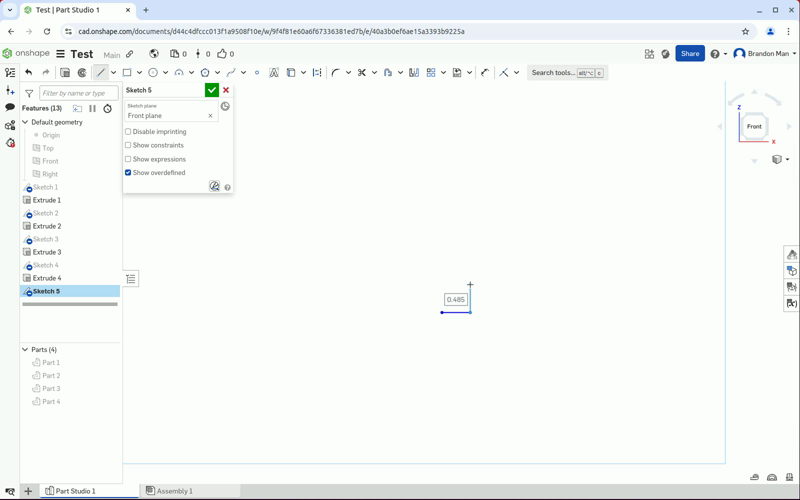
scroll(-6)
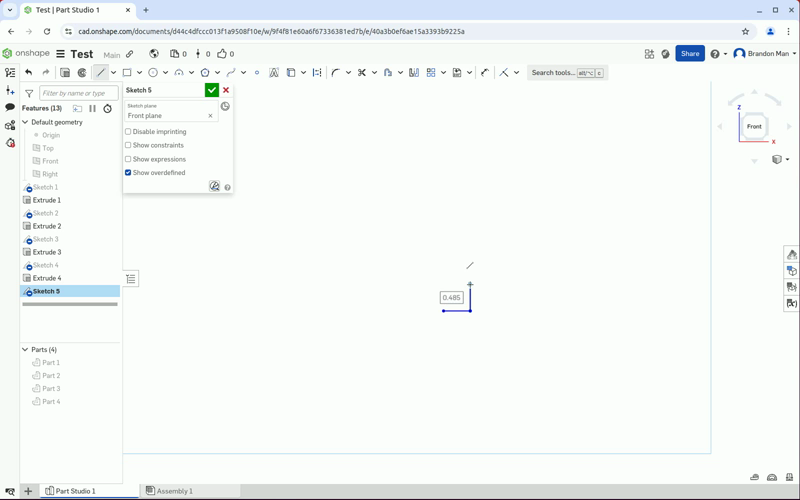
scroll(-6)
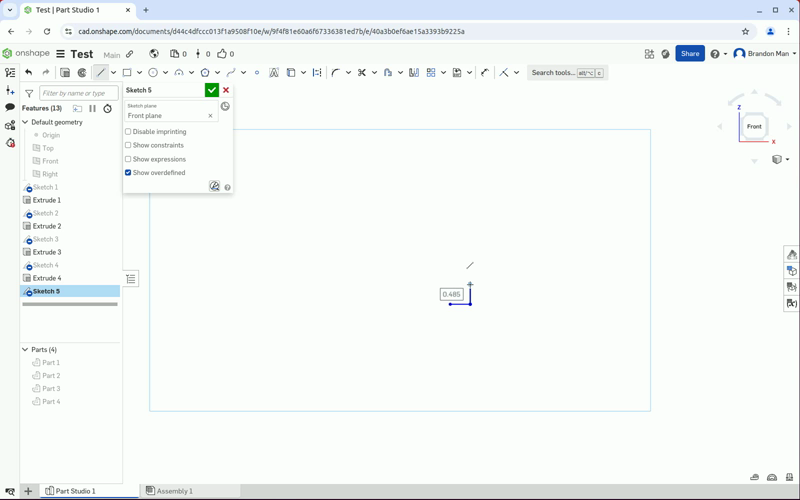
scroll(-6)
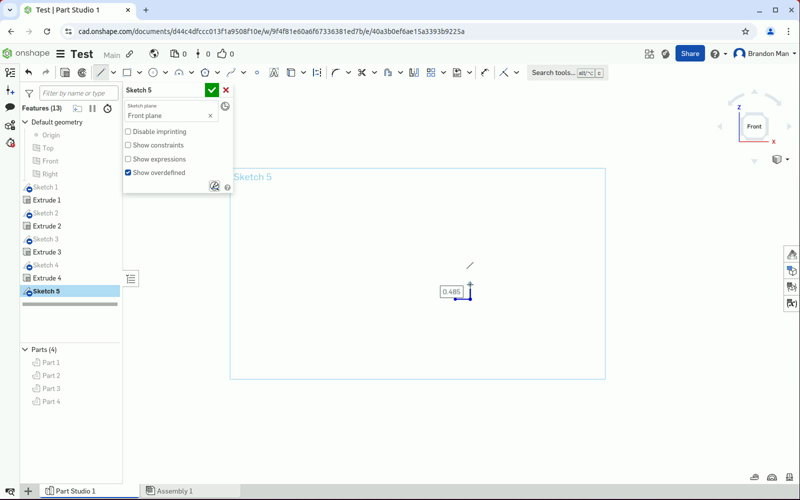
scroll(-6)
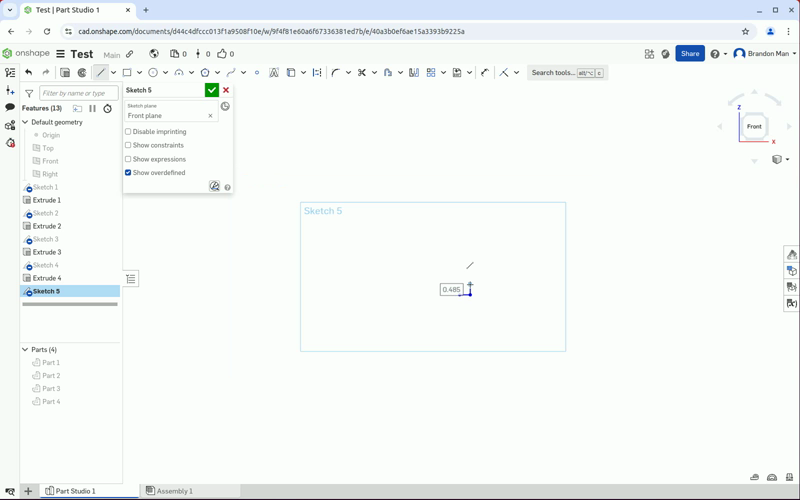
scroll(-6)
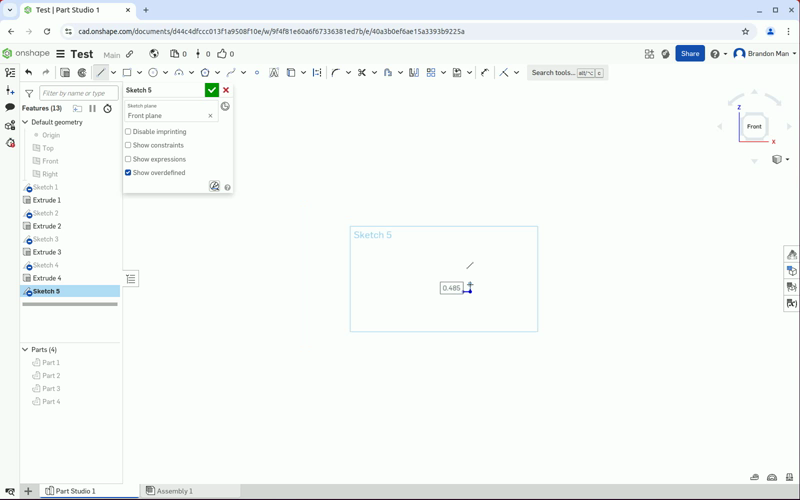
scroll(-6)
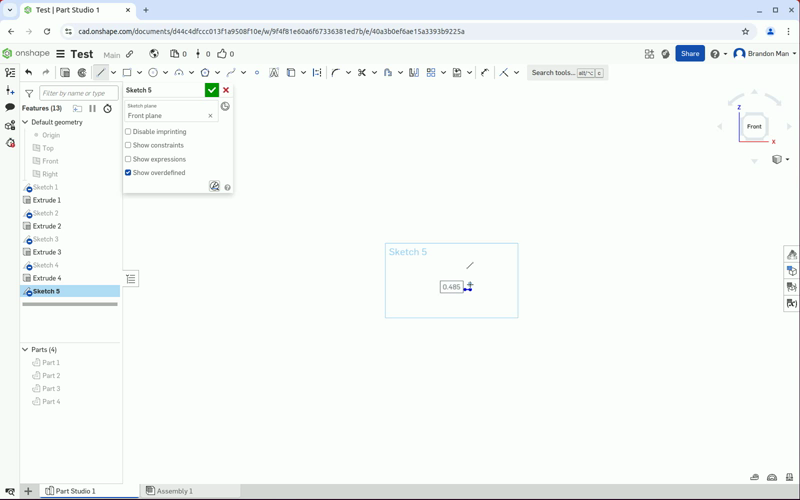
scroll(-6)
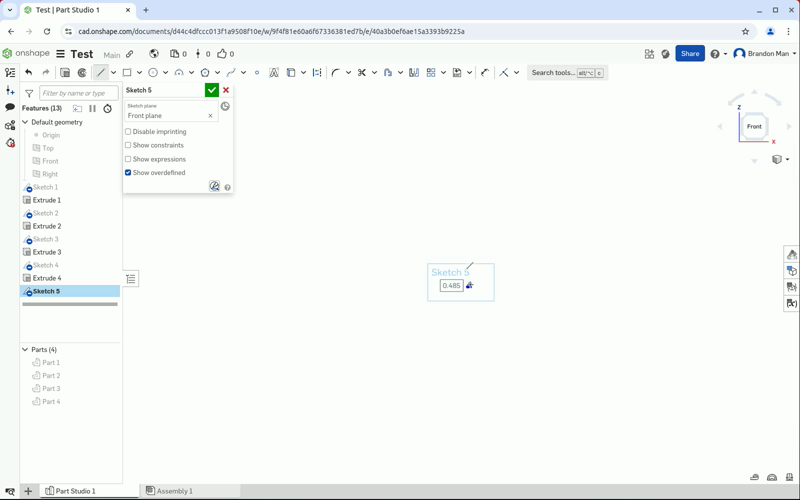
key_up(shift)
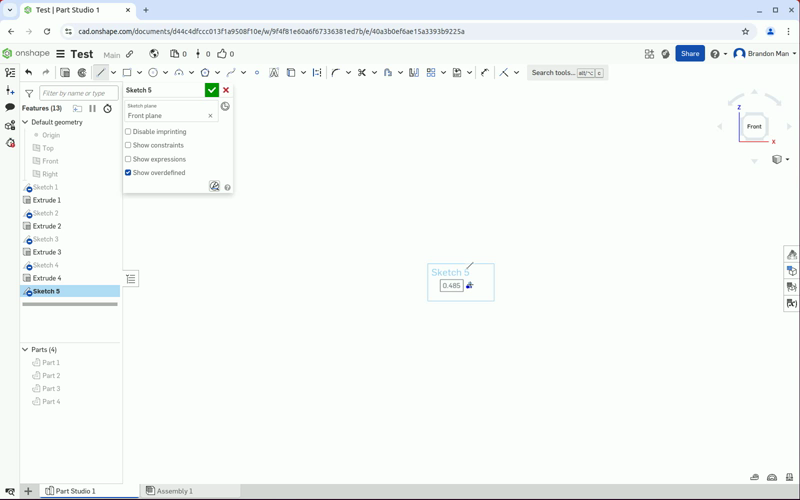
key_down(shift)
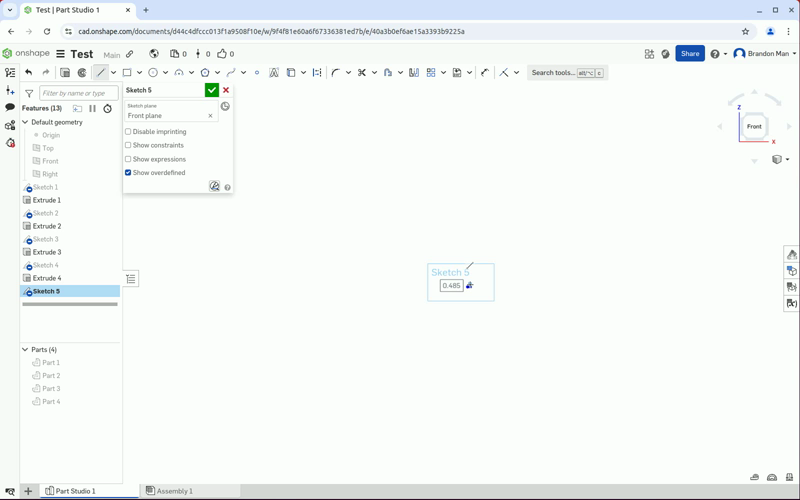
mouse_move(500, 284)
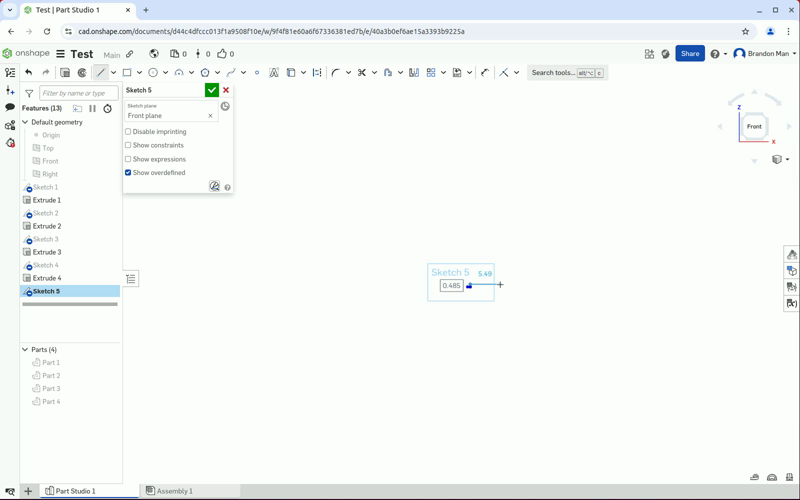
mouse_move(467, 284)
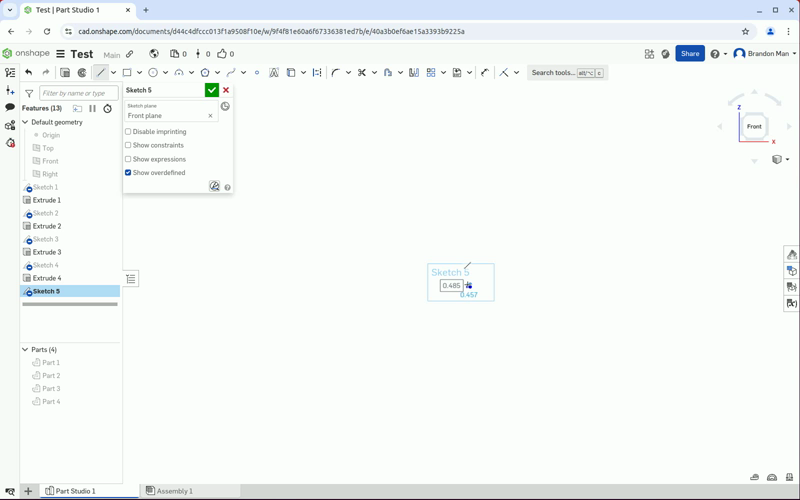
scroll(6)
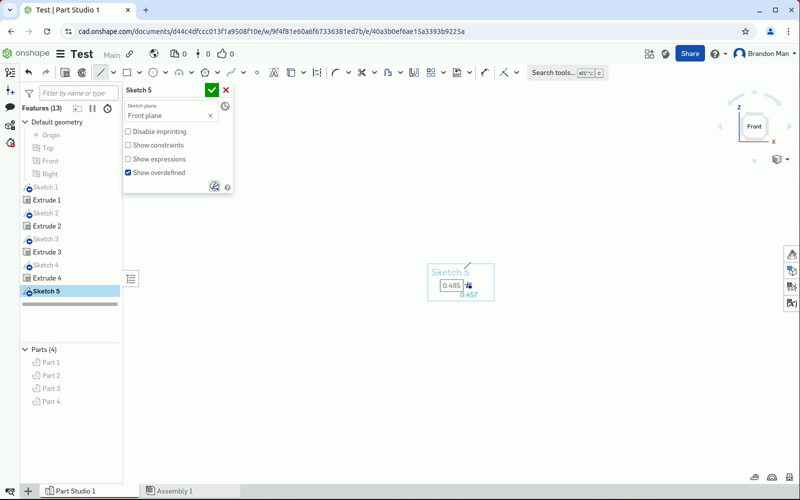
scroll(6)
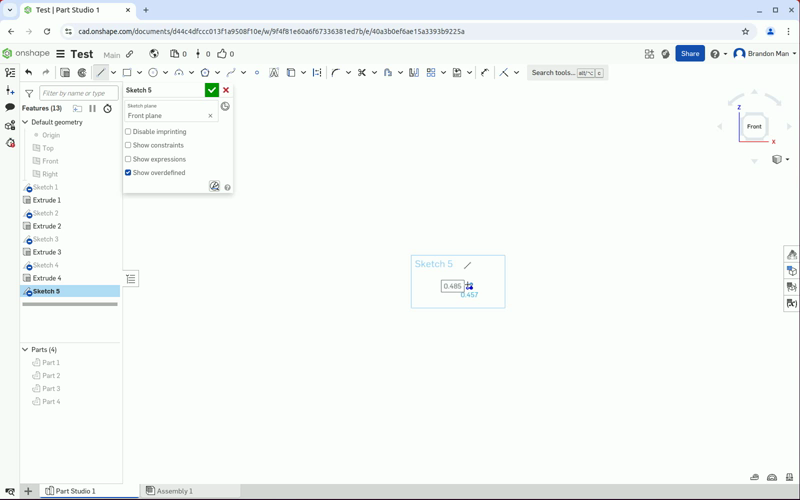
scroll(6)
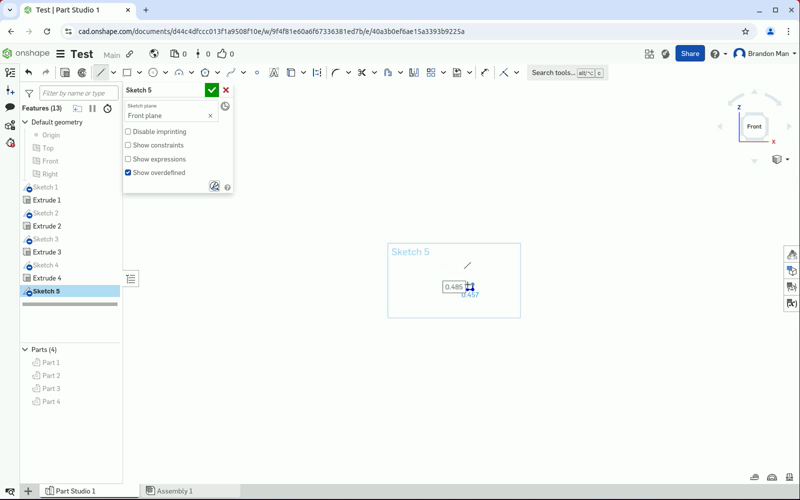
scroll(6)
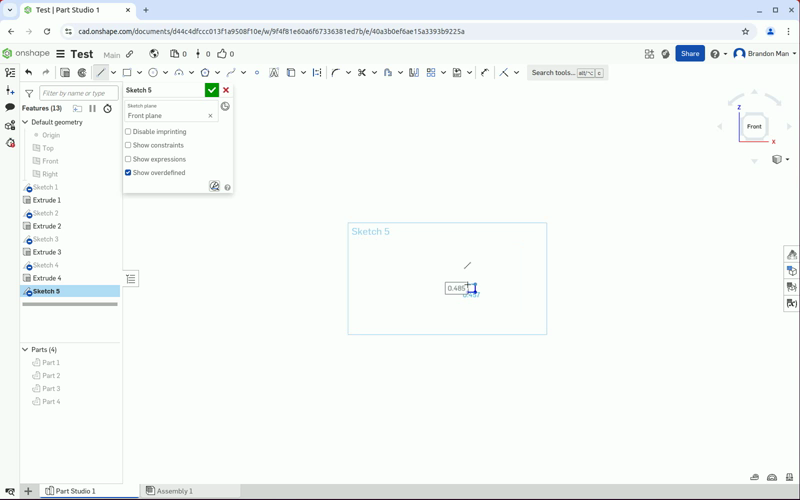
scroll(6)
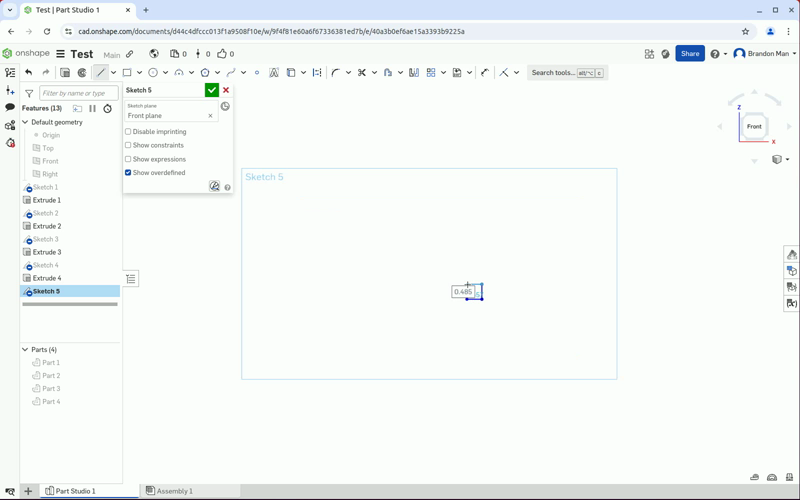
scroll(6)
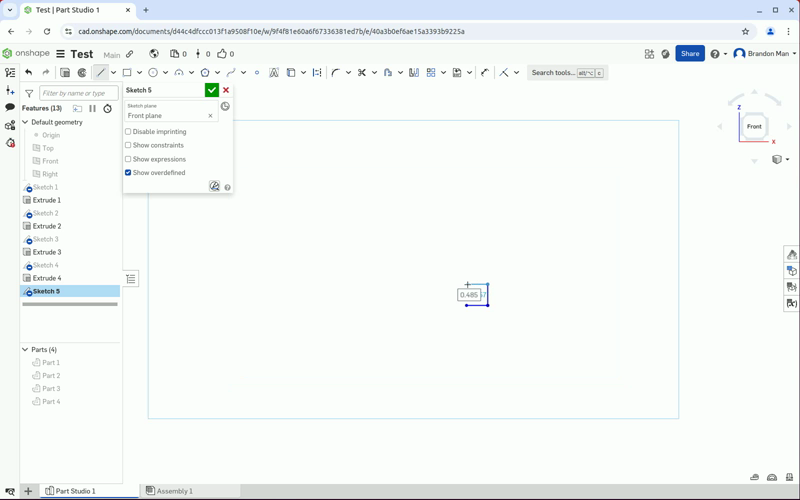
scroll(6)
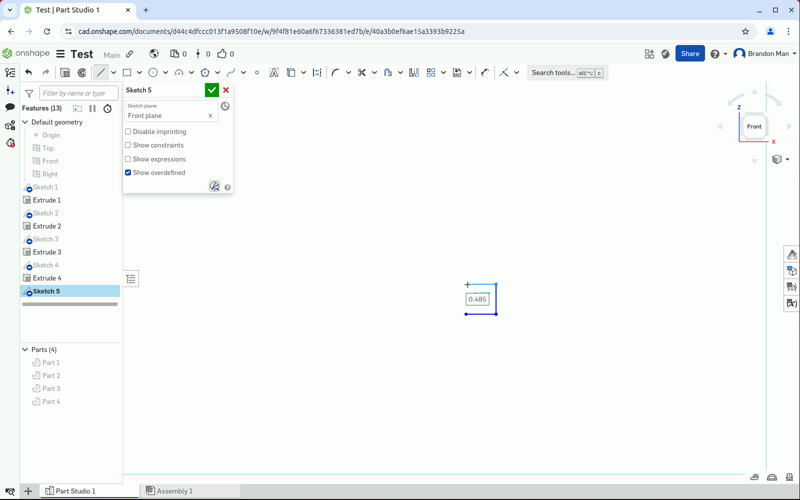
click(467, 284)
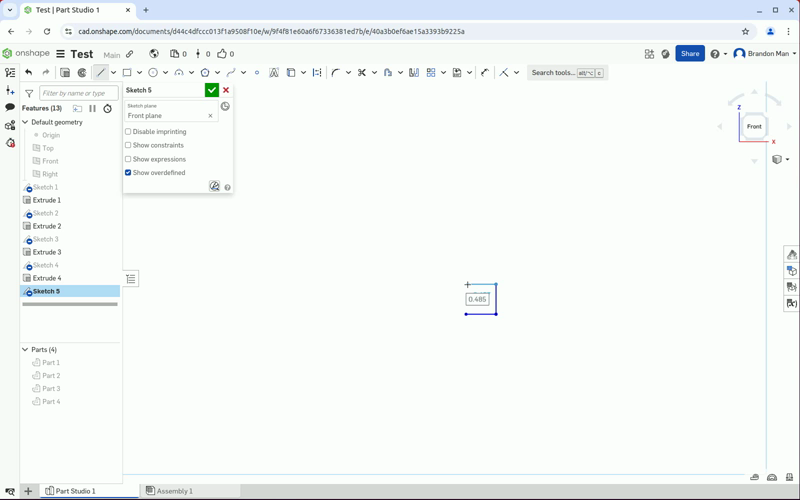
scroll(-6)
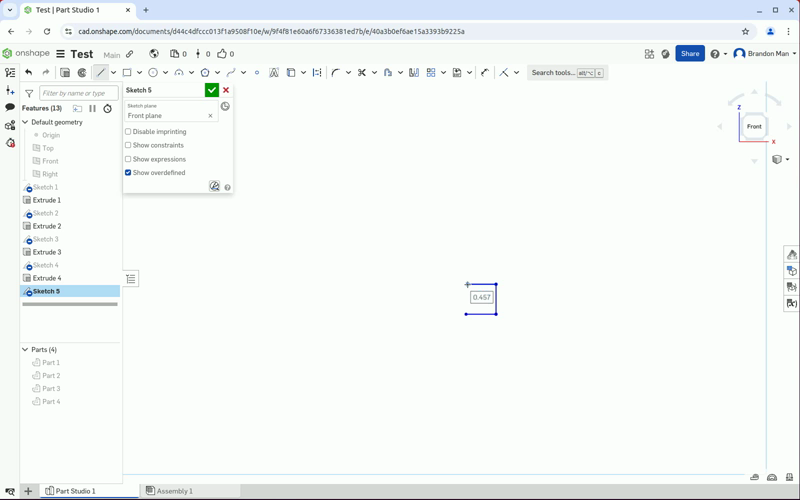
scroll(-6)
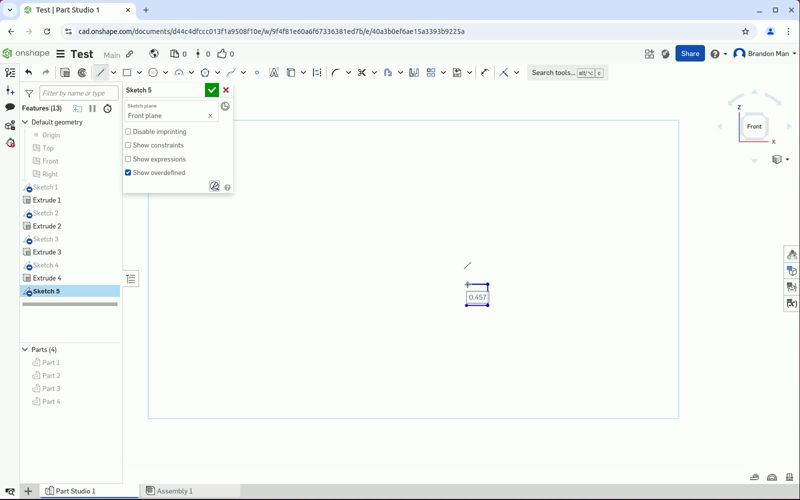
scroll(-6)
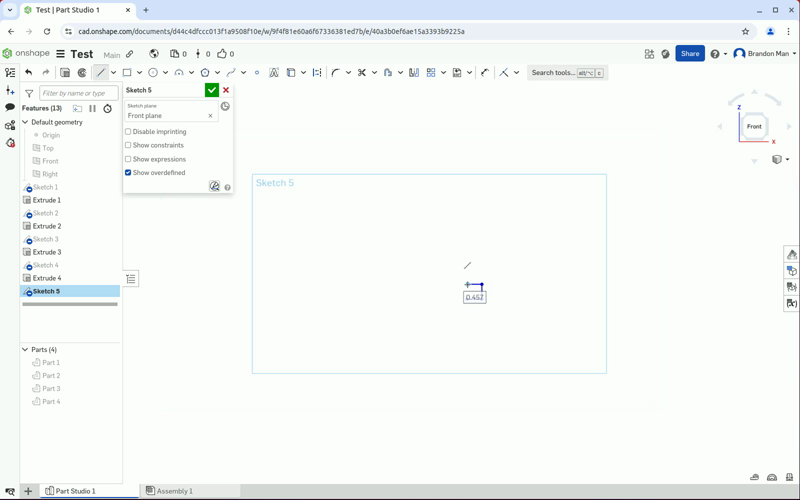
scroll(-6)
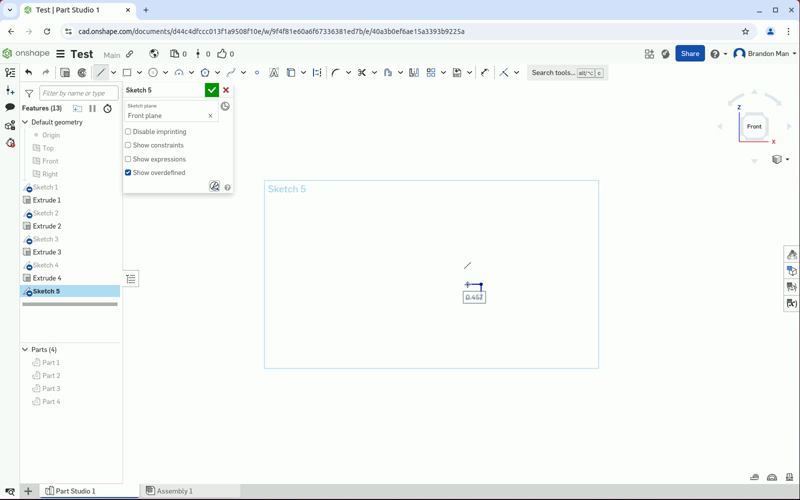
scroll(-6)
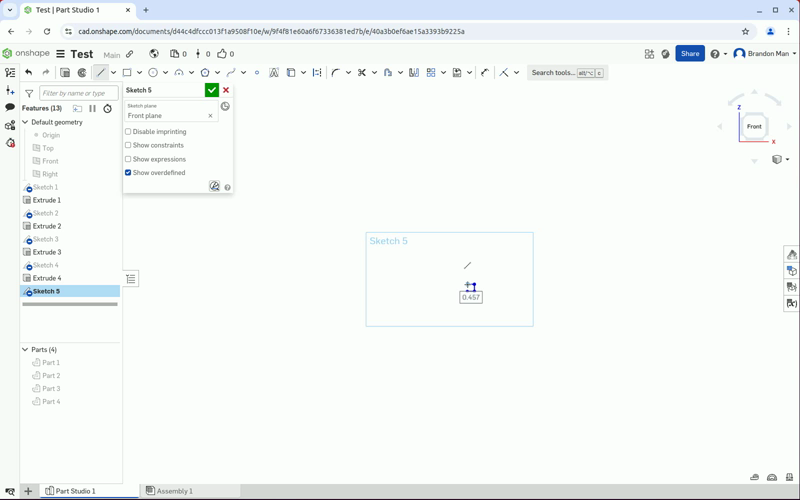
scroll(-6)
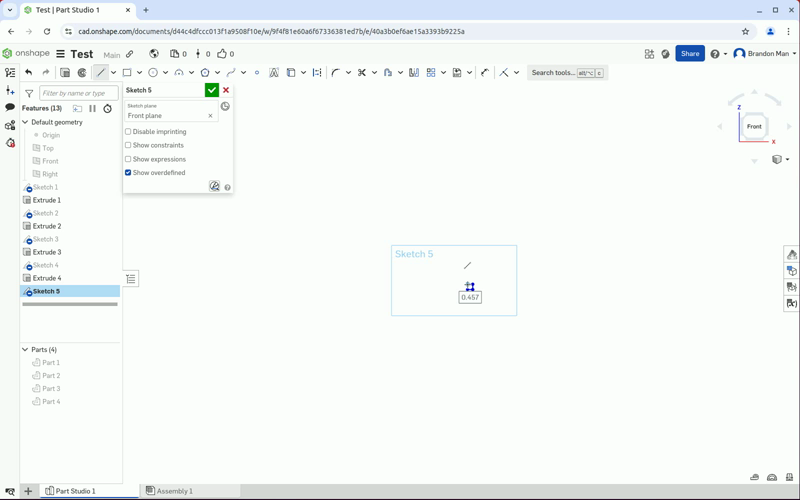
scroll(-6)
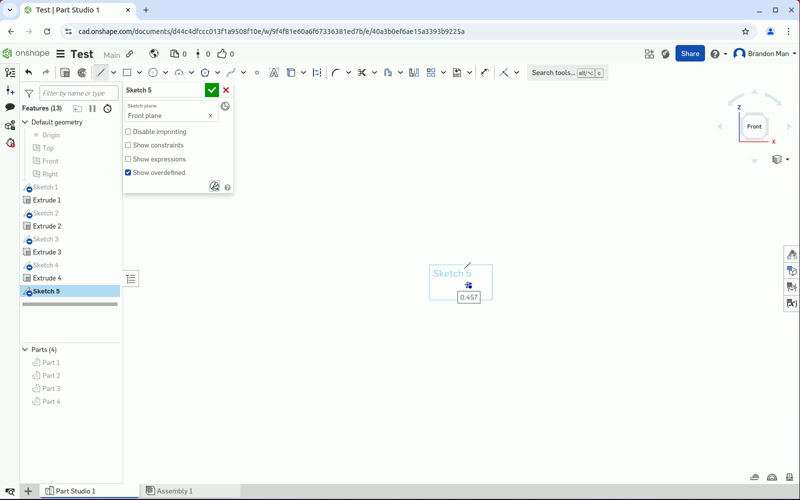
key_up(shift)
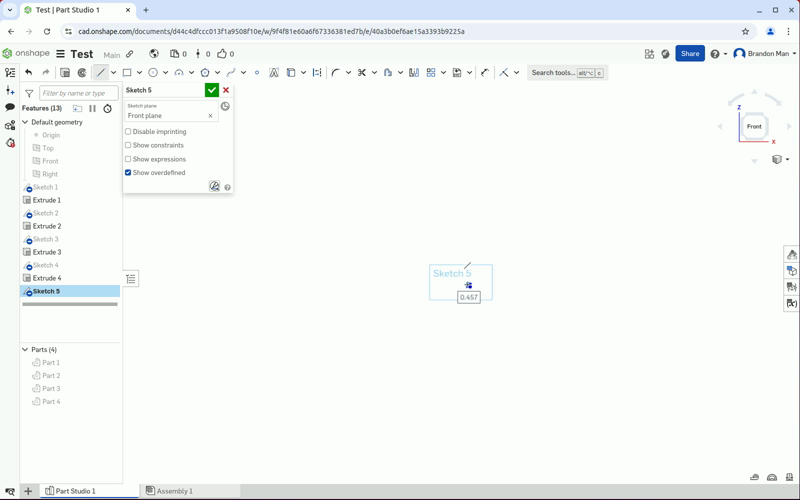
mouse_move(497, 284)
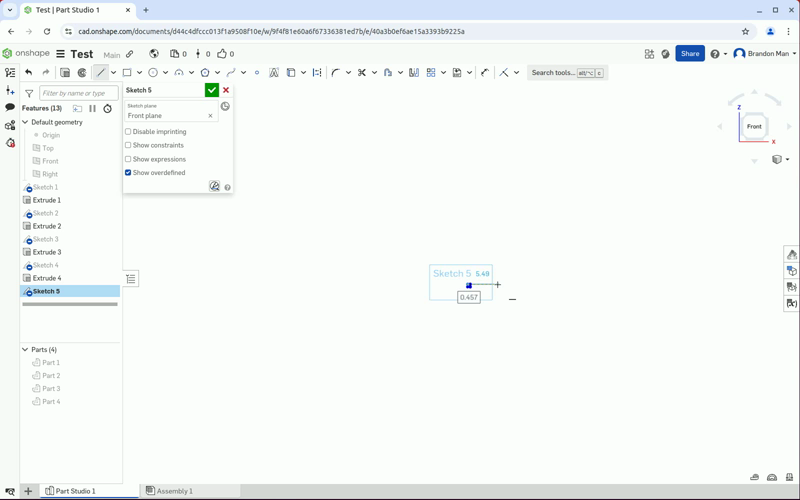
key_down(shift)
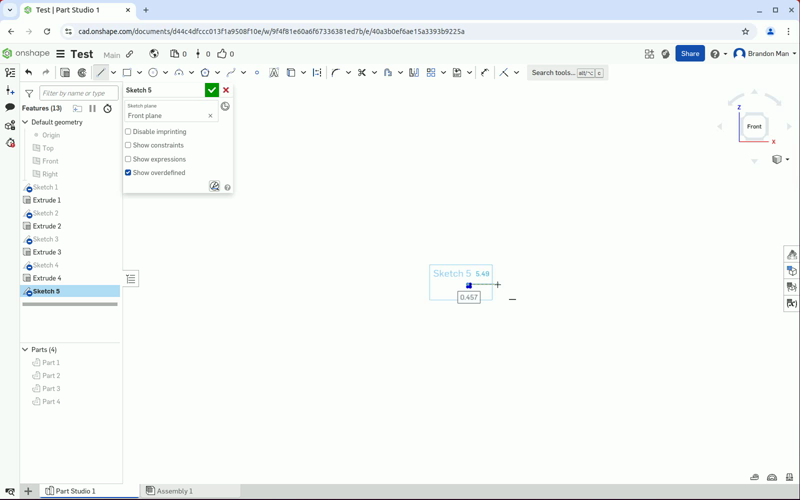
mouse_move(467, 286)
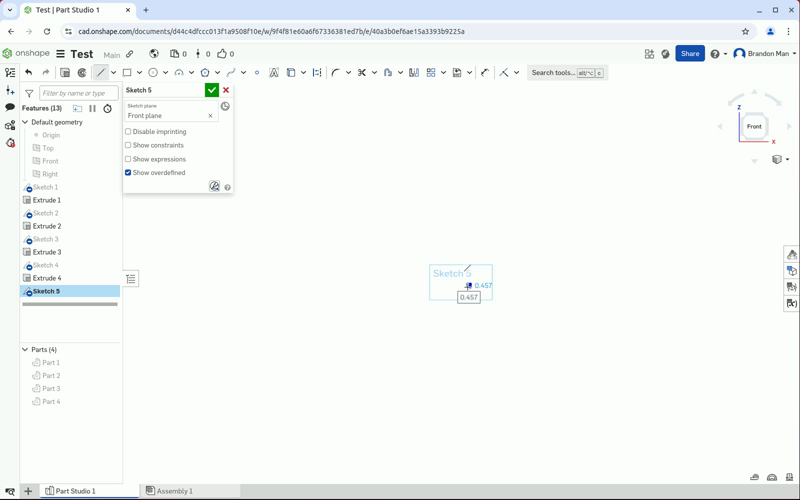
scroll(6)
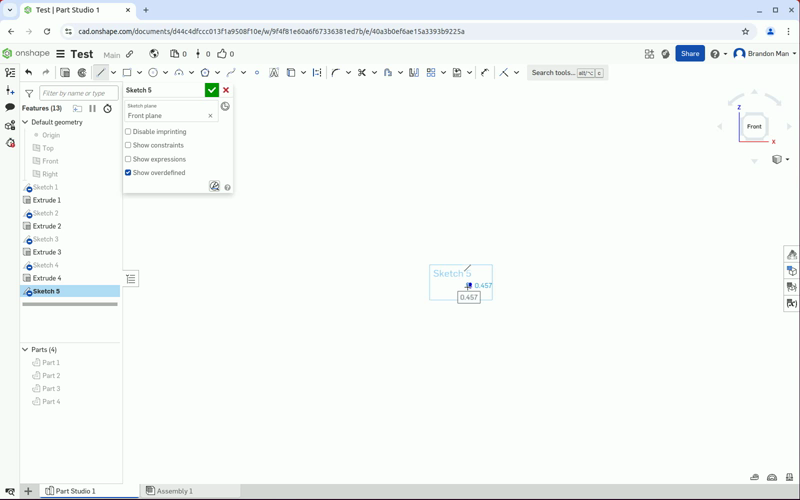
scroll(6)
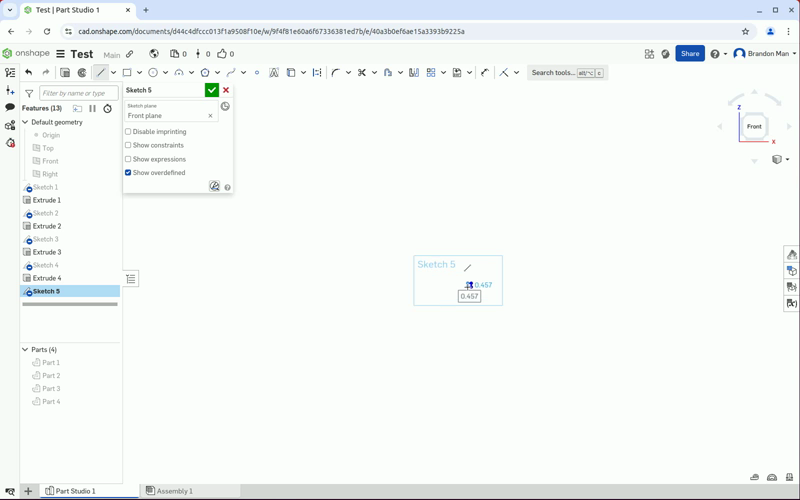
scroll(6)
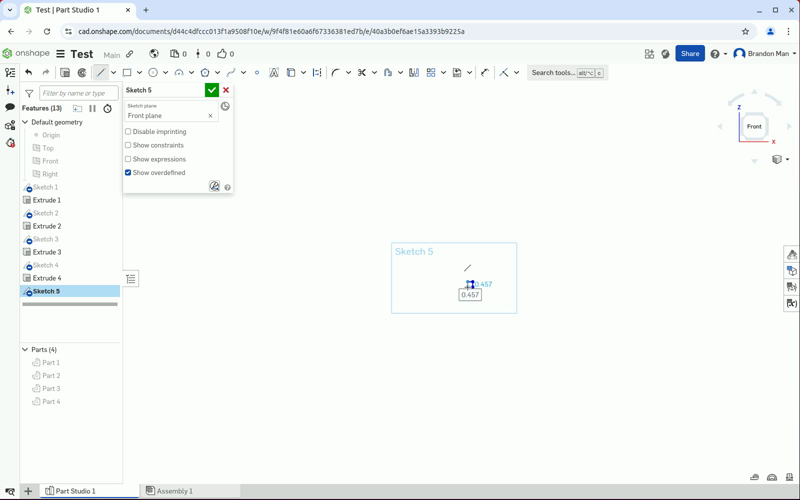
scroll(6)
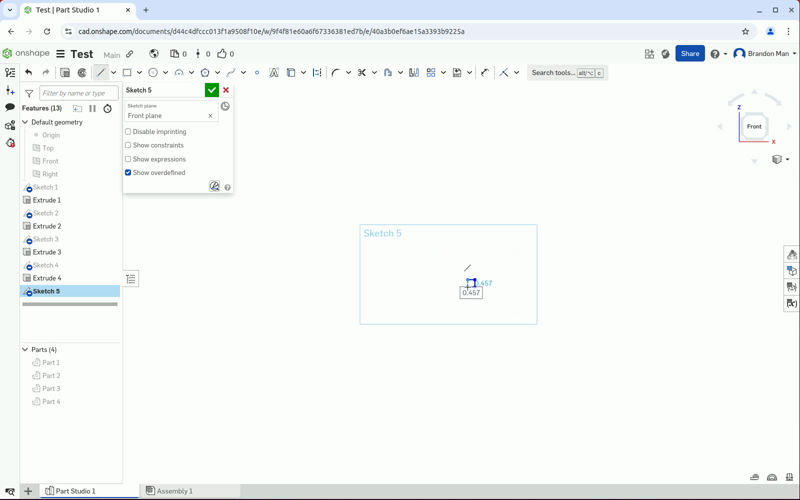
scroll(6)
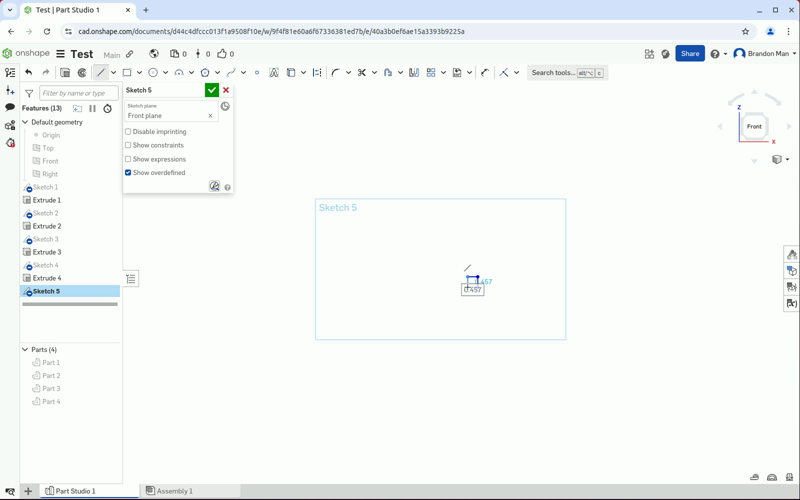
scroll(6)
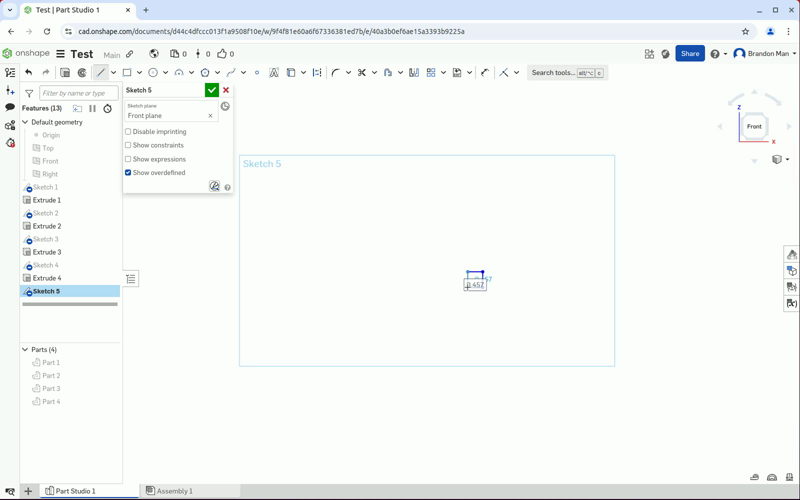
scroll(6)
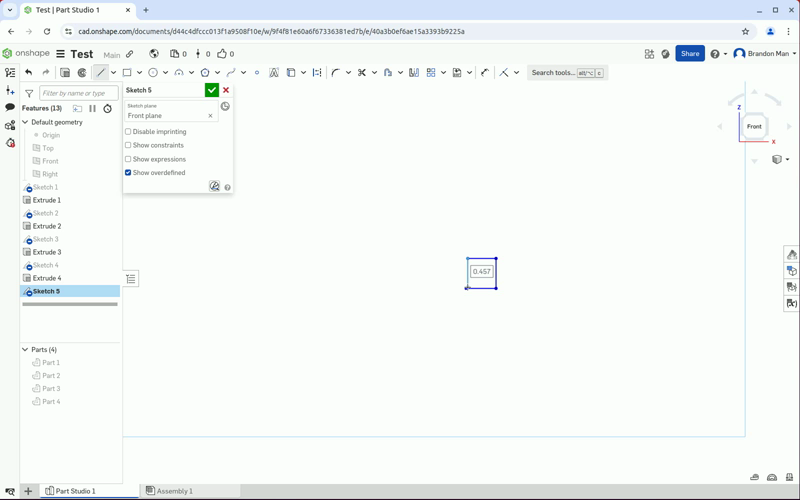
key_up(shift)
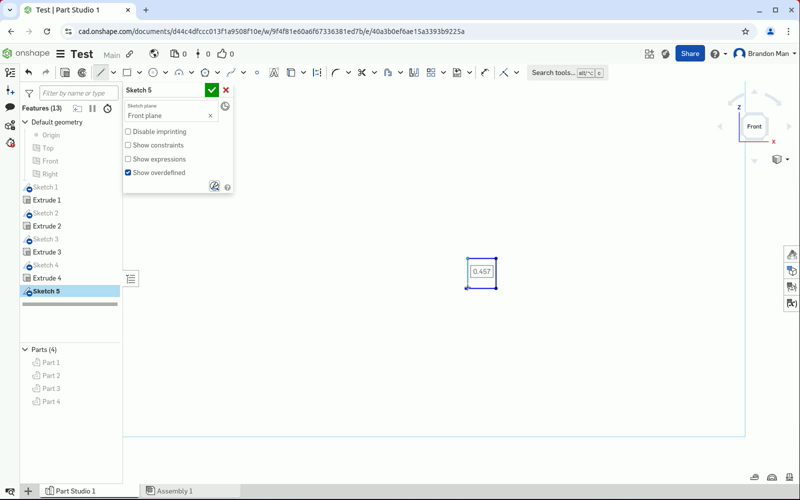
click(467, 286)
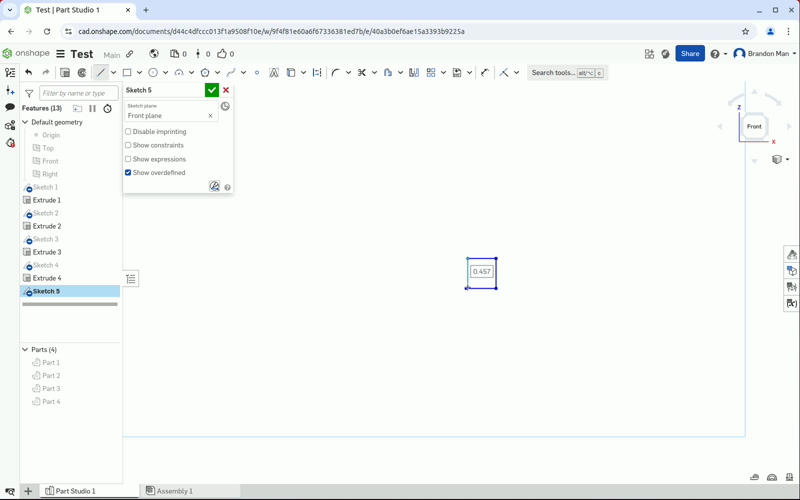
scroll(-6)
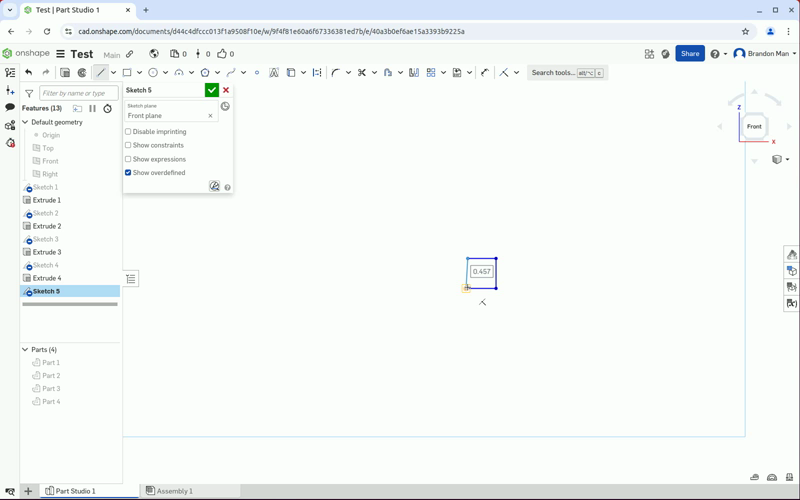
scroll(-6)
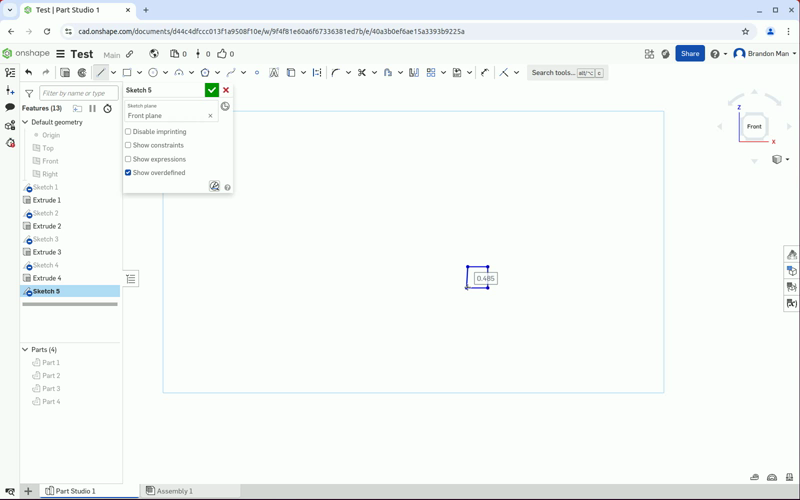
scroll(-6)
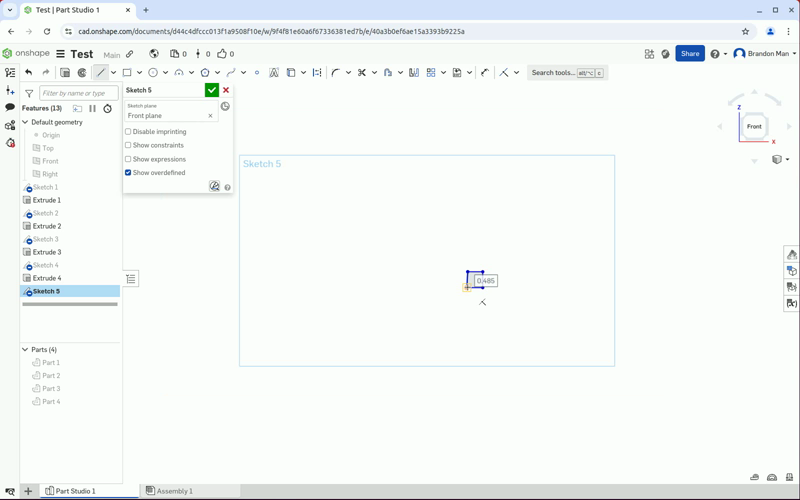
scroll(-6)
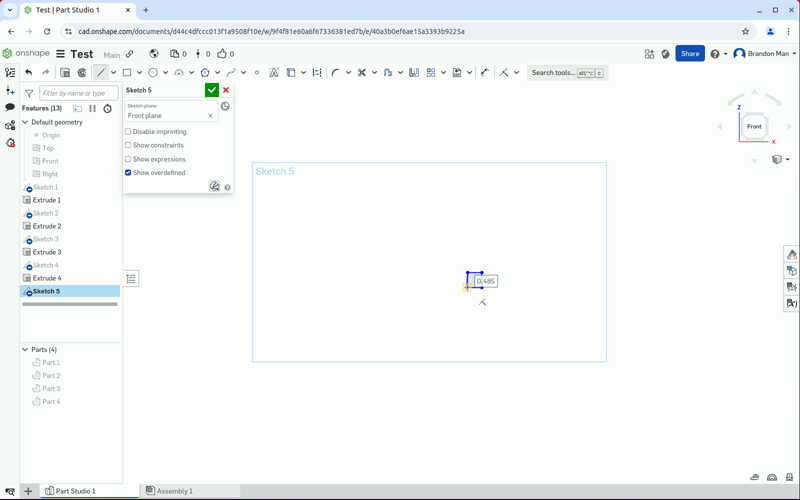
scroll(-6)
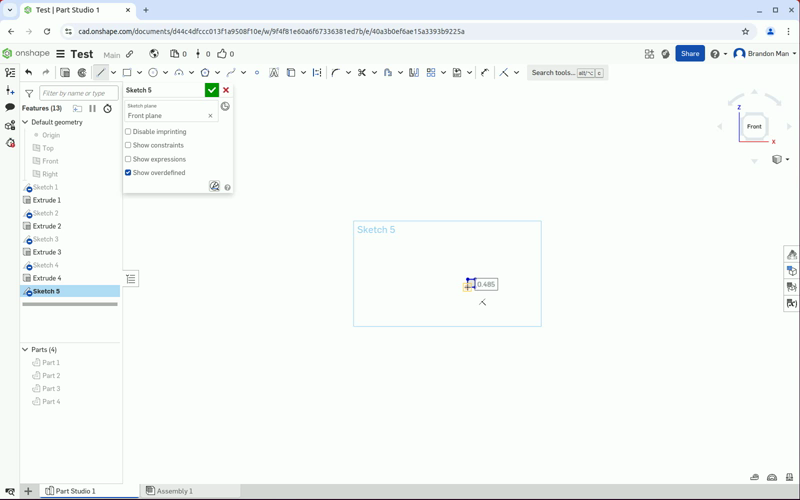
scroll(-6)
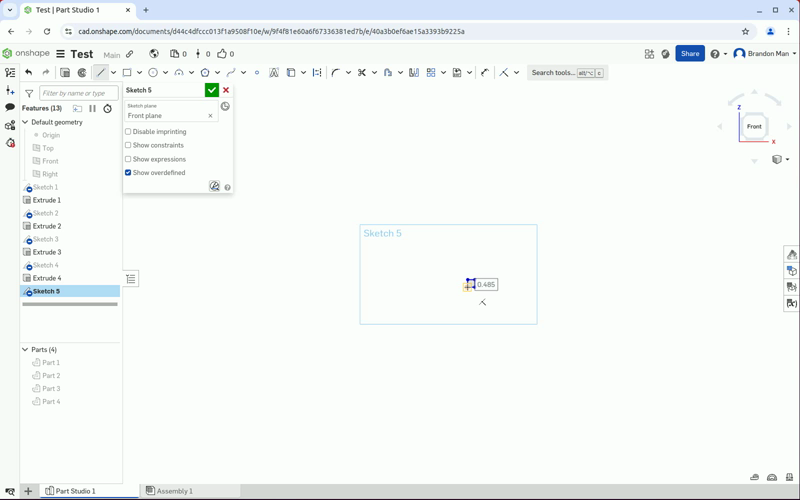
scroll(-6)
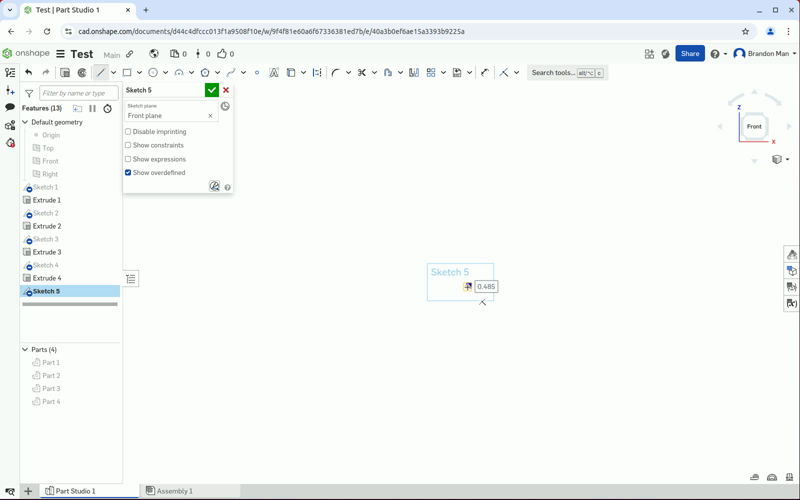
key(esc)
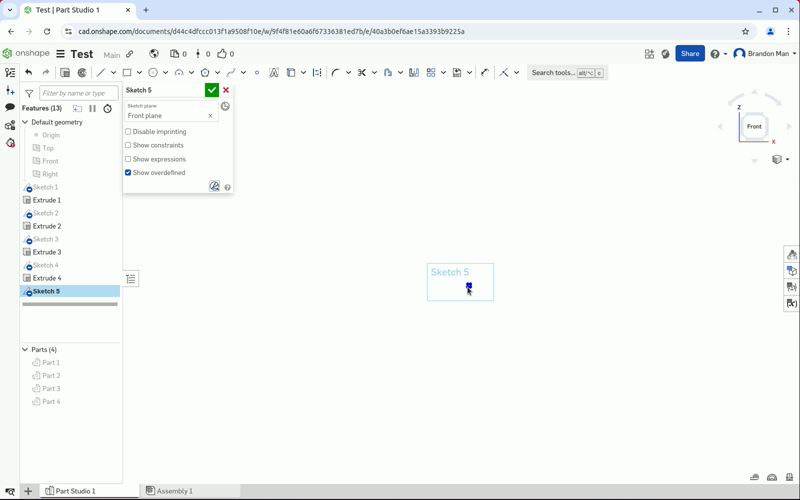
mouse_move(469, 285)
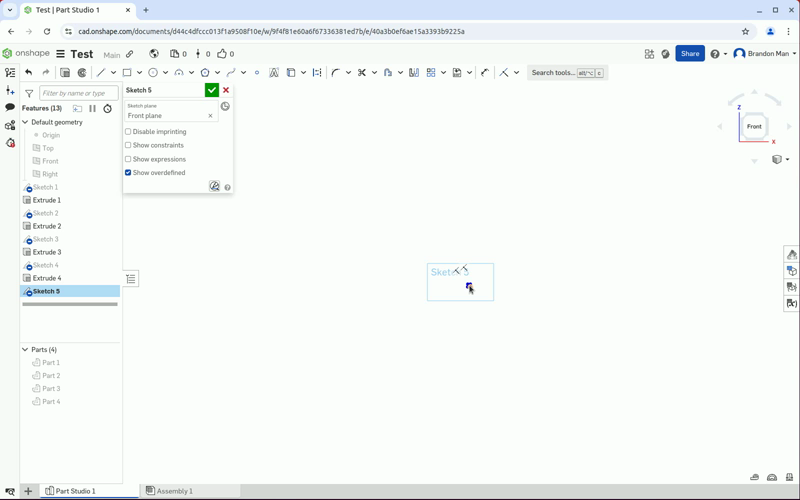
scroll(6)
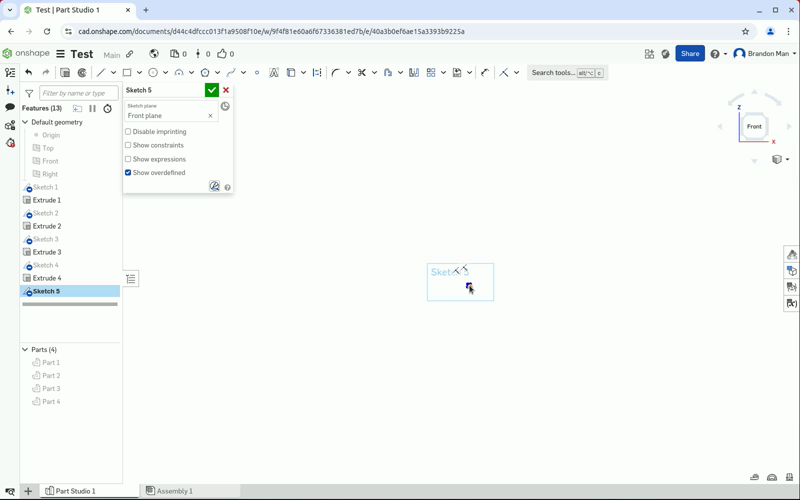
scroll(6)
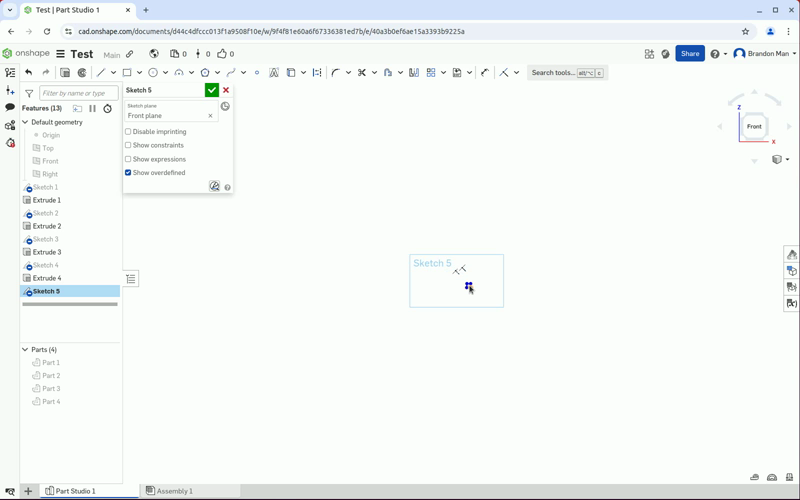
scroll(6)
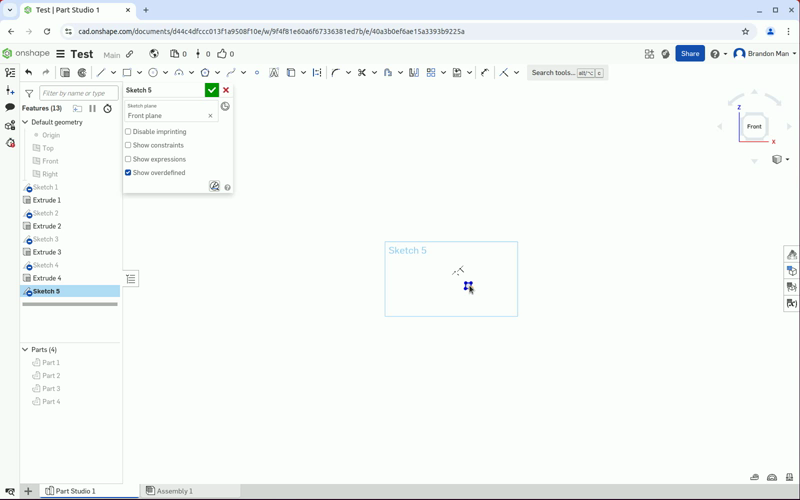
scroll(6)
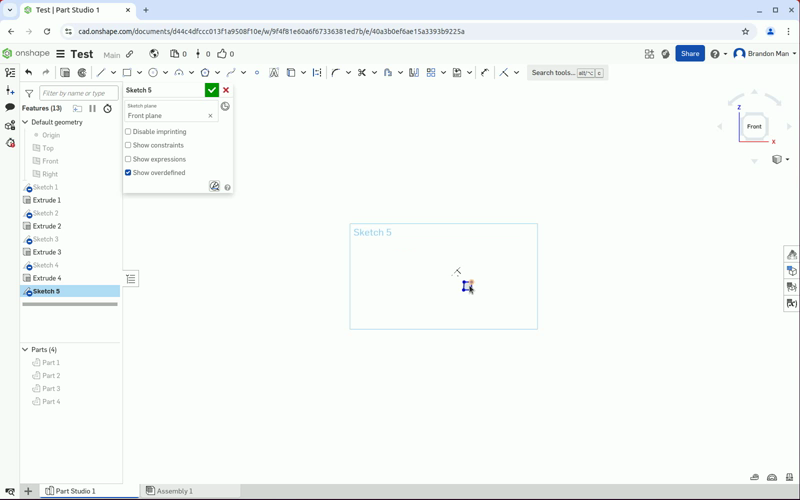
scroll(6)
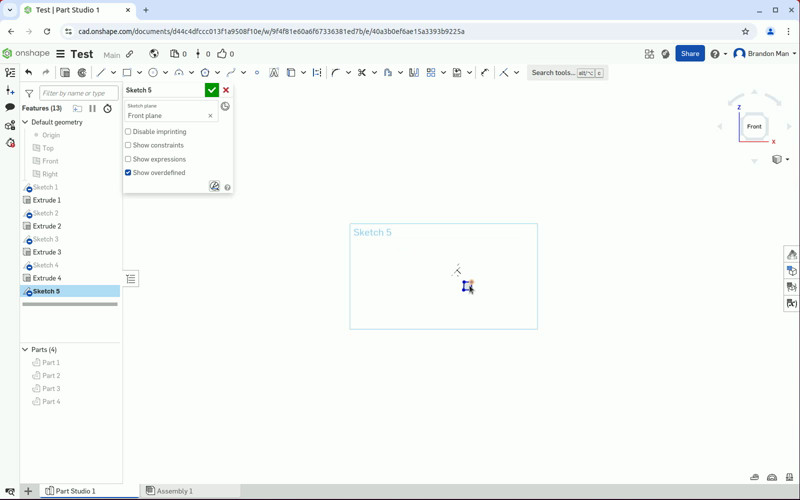
scroll(6)
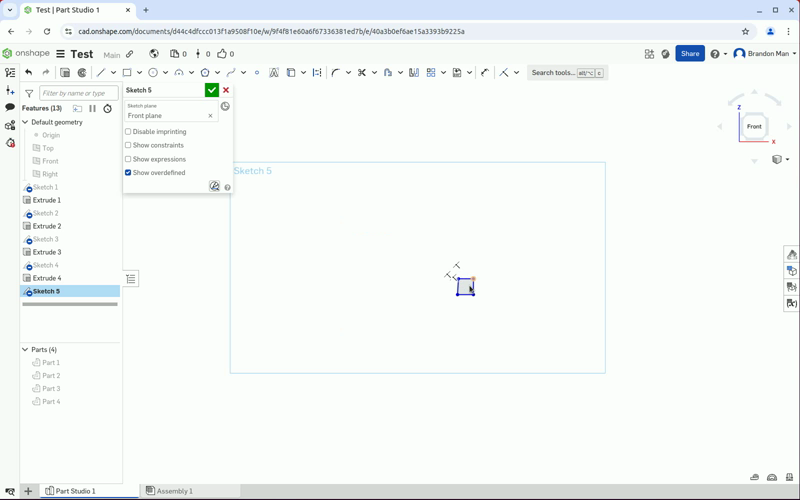
scroll(6)
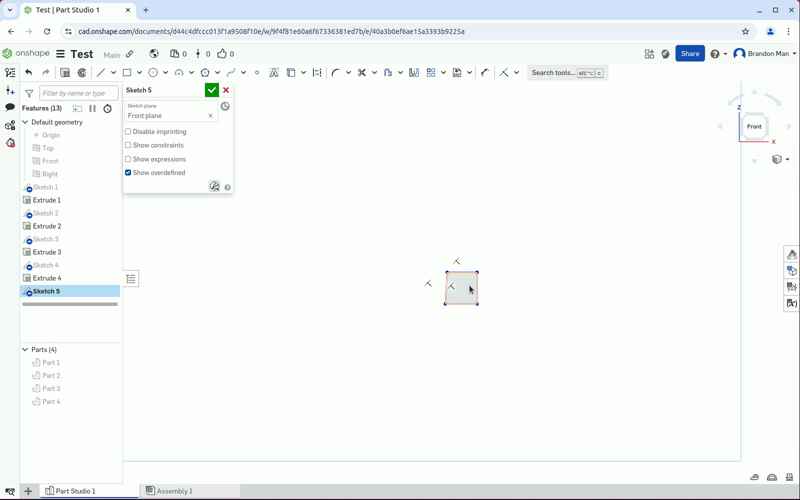
click(469, 285)
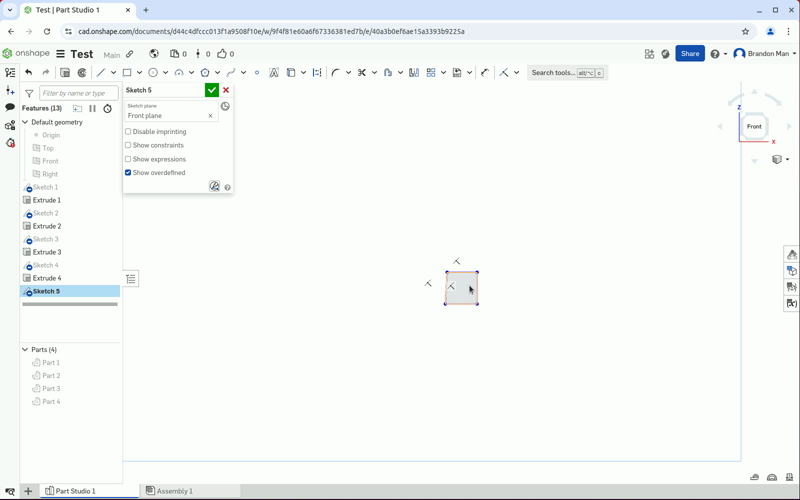
scroll(-6)
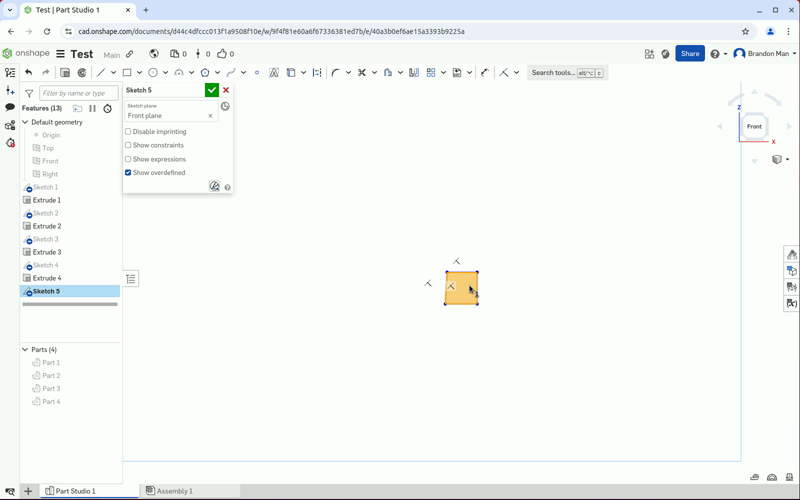
scroll(-6)
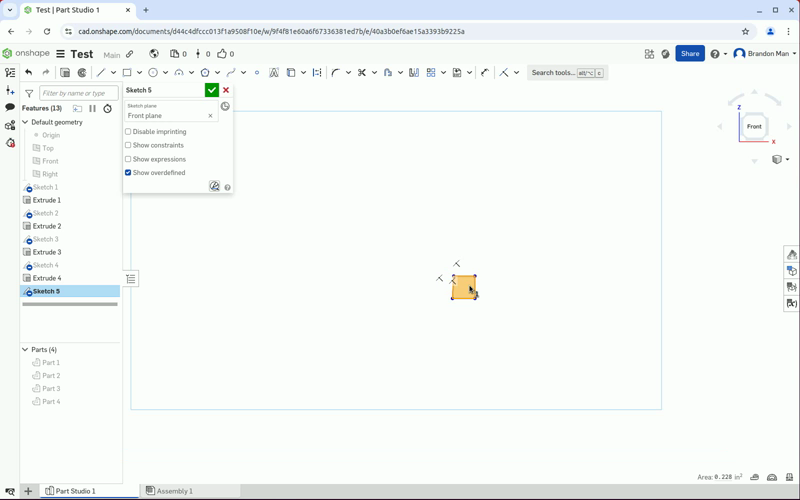
scroll(-6)
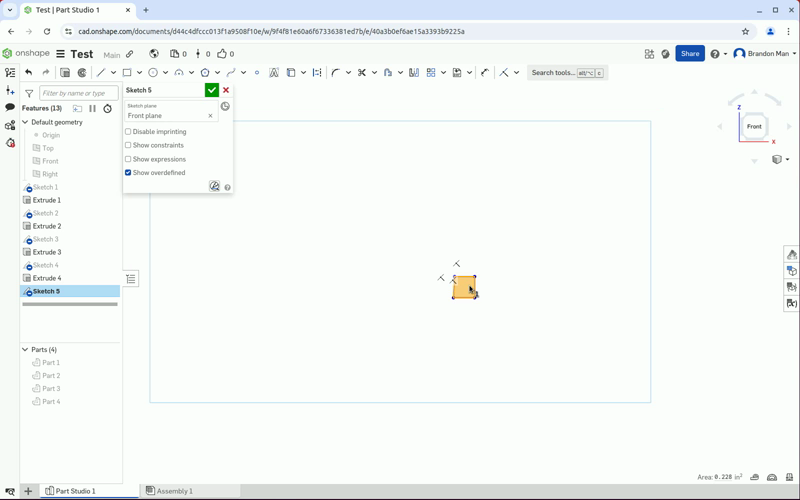
scroll(-6)
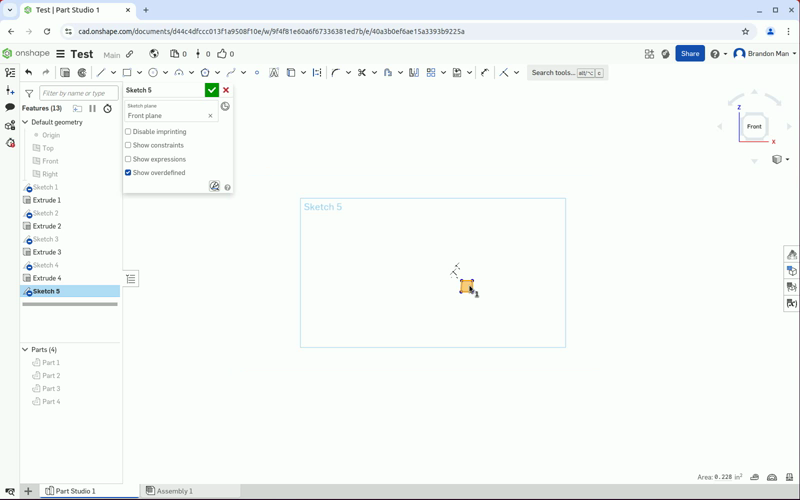
scroll(-6)
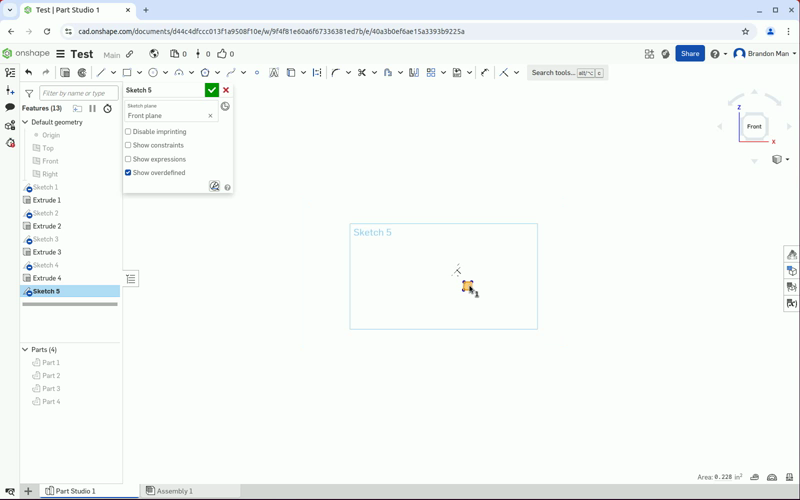
scroll(-6)
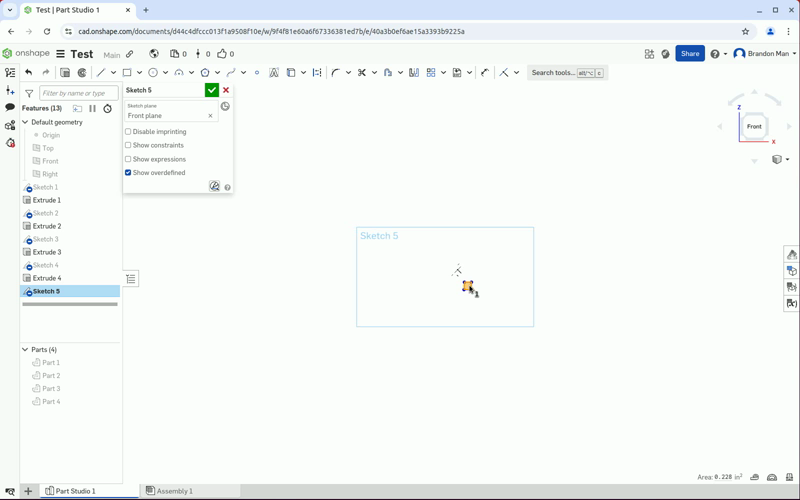
scroll(-6)
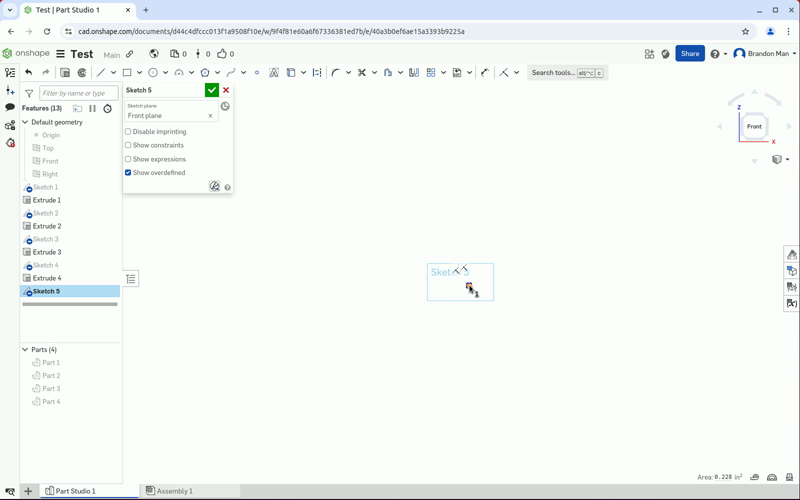
mouse_move(73, 352)
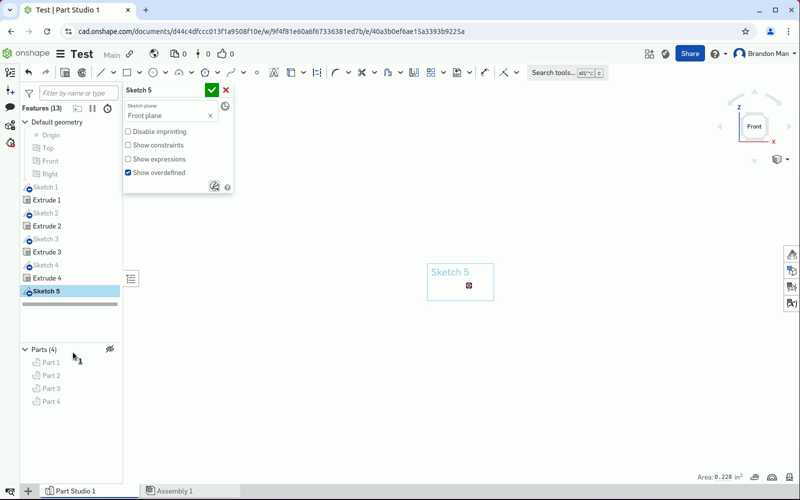
key(shift+y)
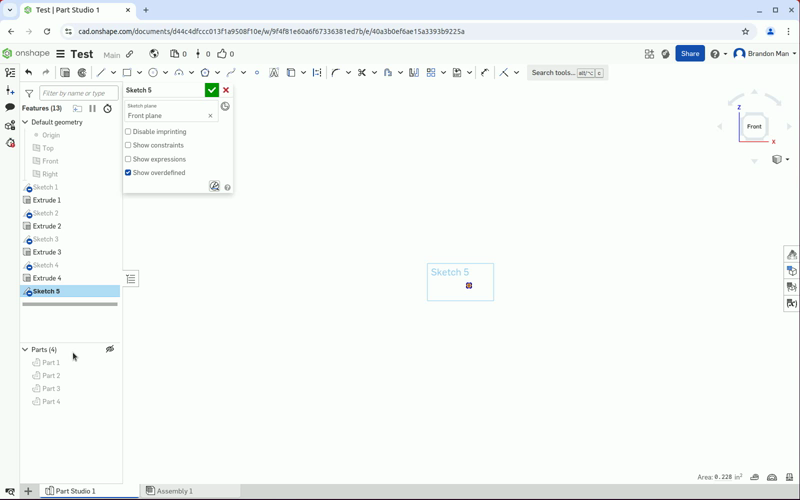
key(shift+e)
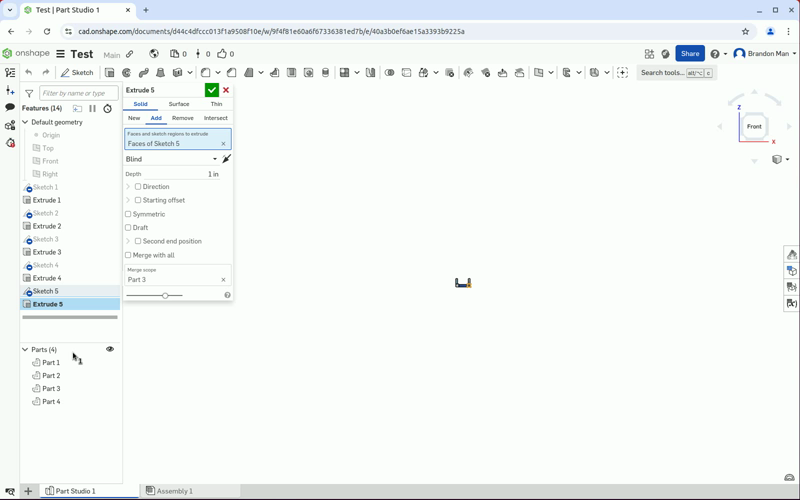
mouse_move(143, 106)
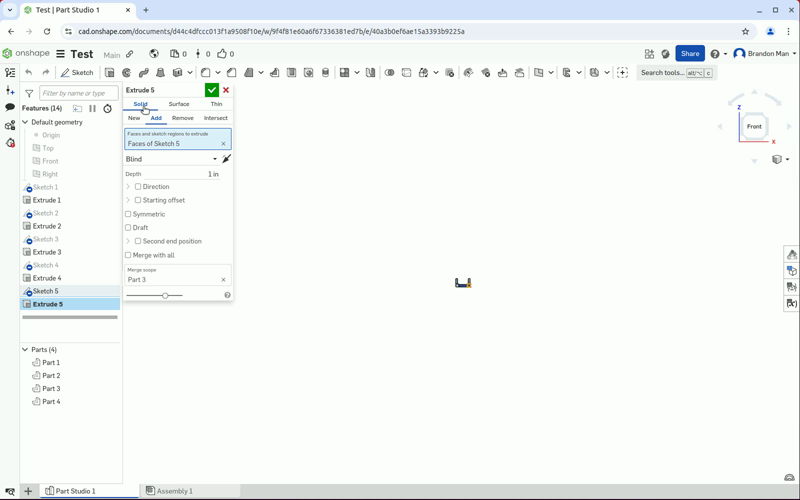
click(143, 106)
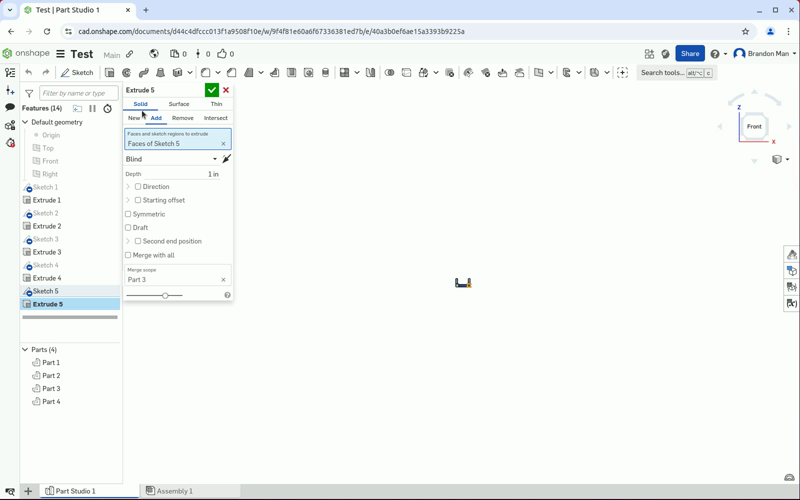
mouse_move(137, 120)
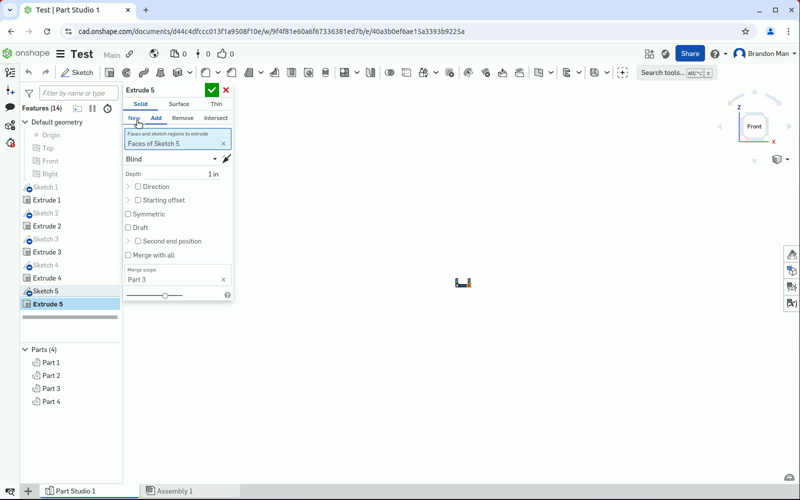
click(137, 120)
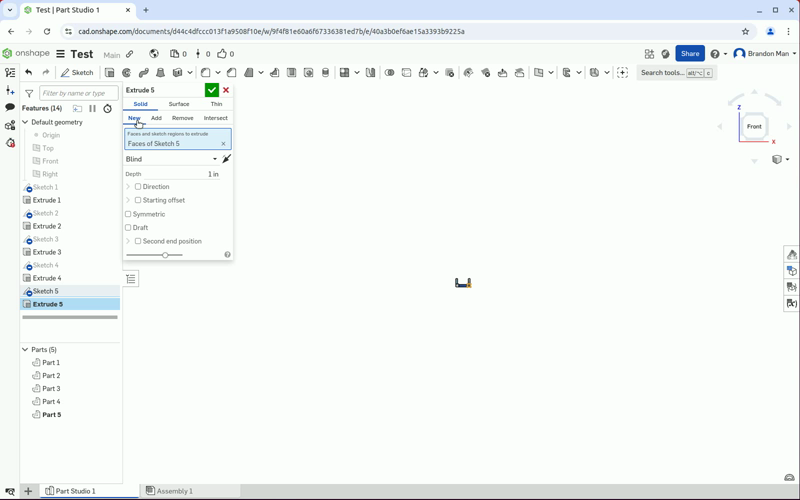
key(tab, 4)
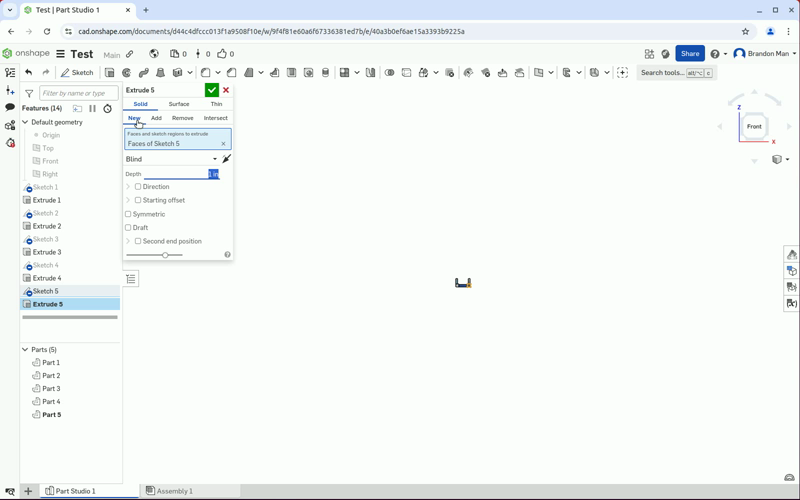
text(23.108)
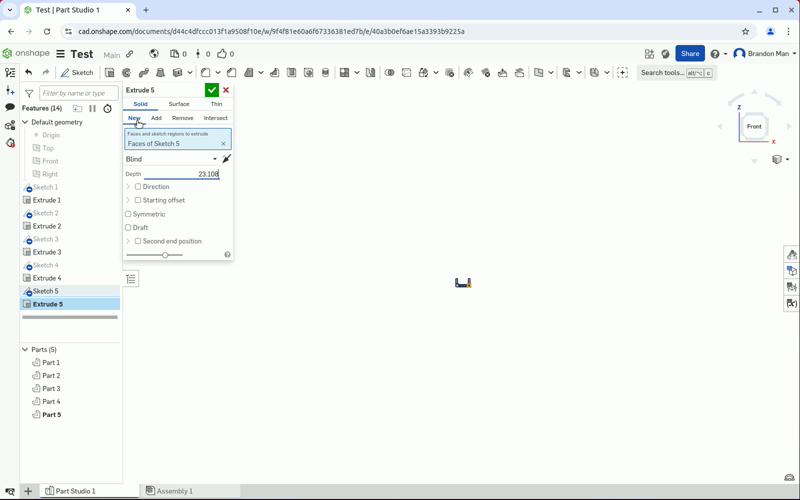
key(enter)
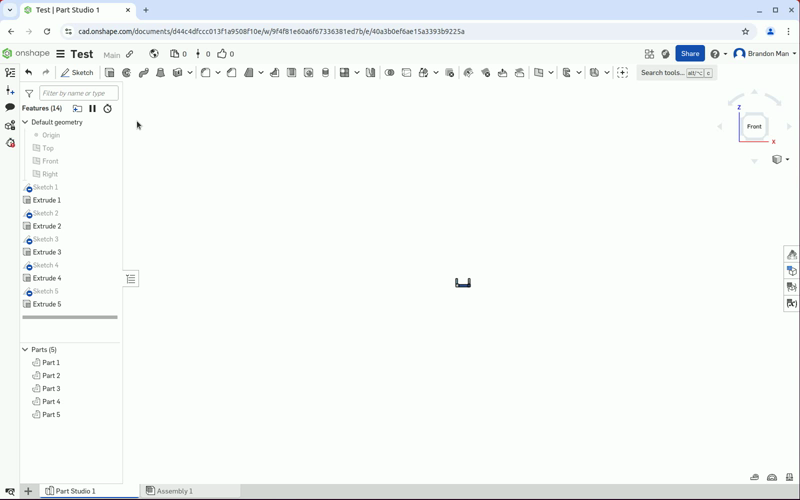
key(shift+h)
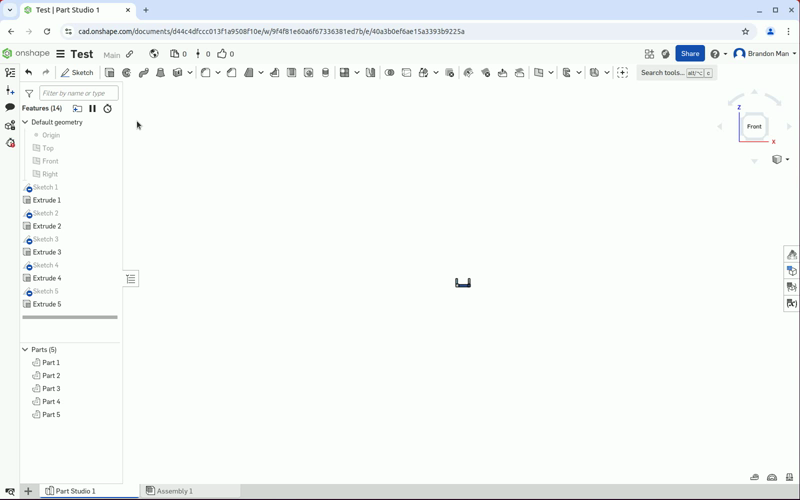
key(shift+h)
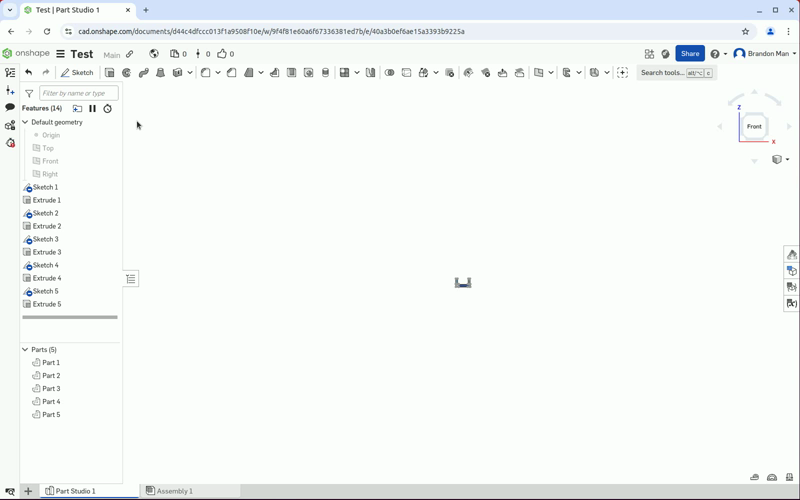
key(shift+7)
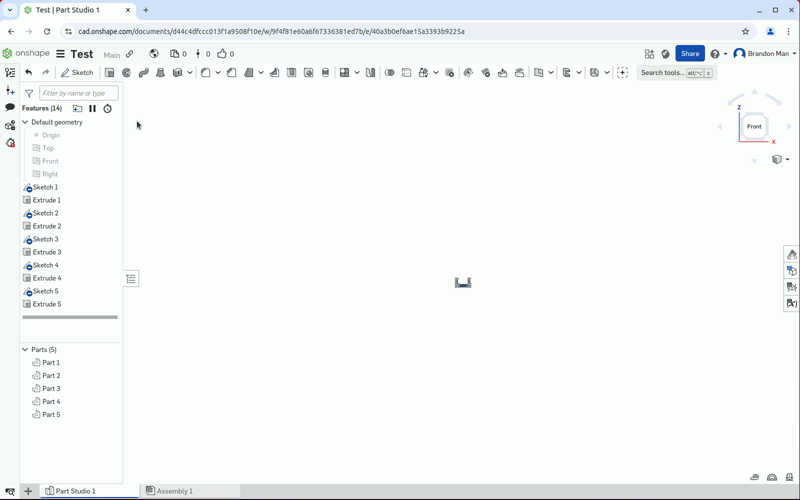
key(left, 2)
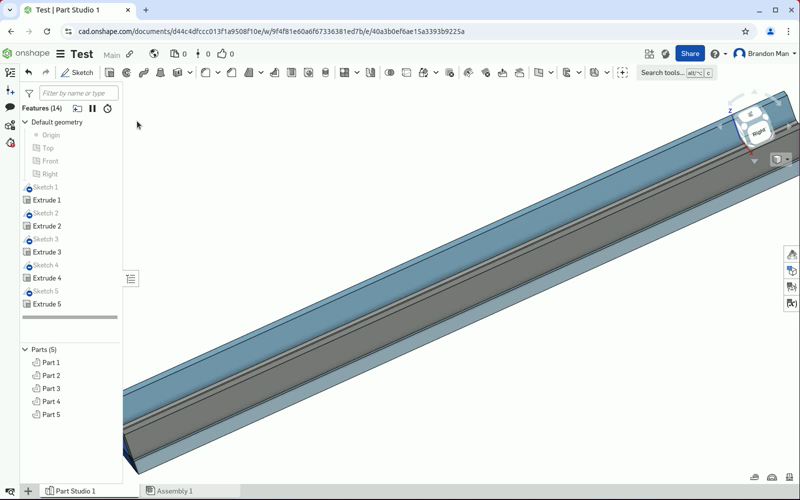
key(down, 2)
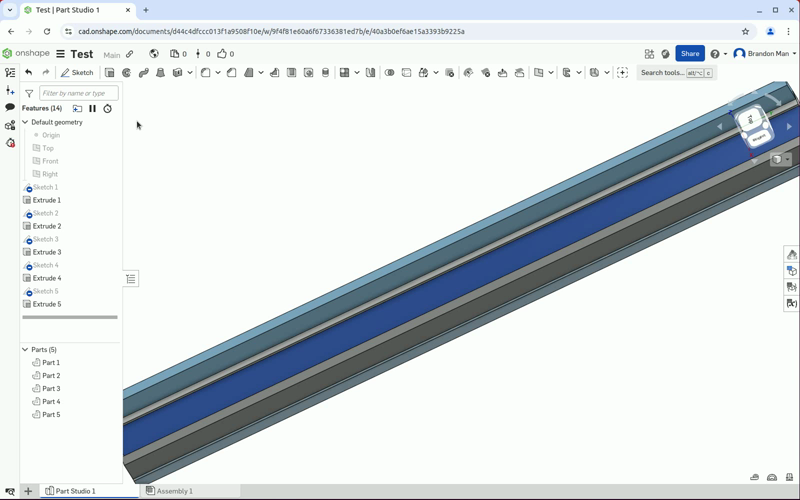
key(up, 2)
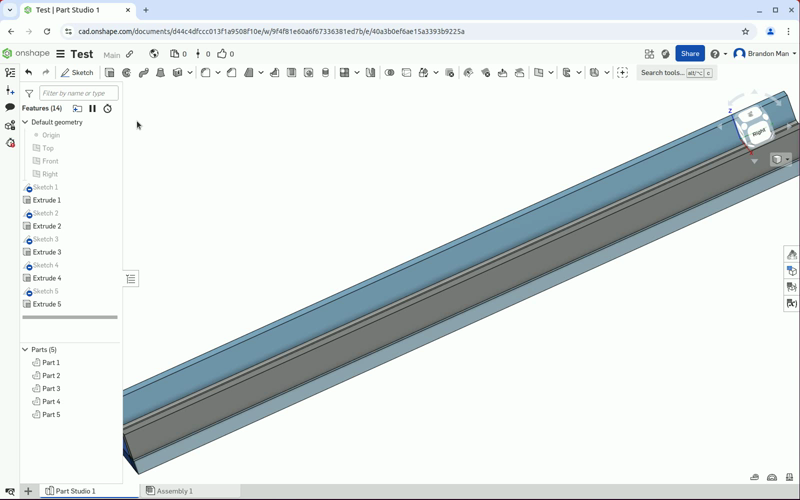
key(right, 2)
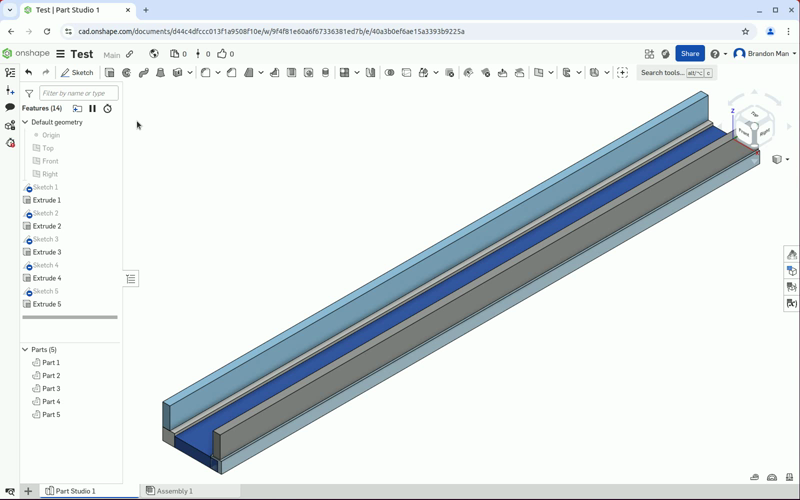
mouse_move(73, 189)
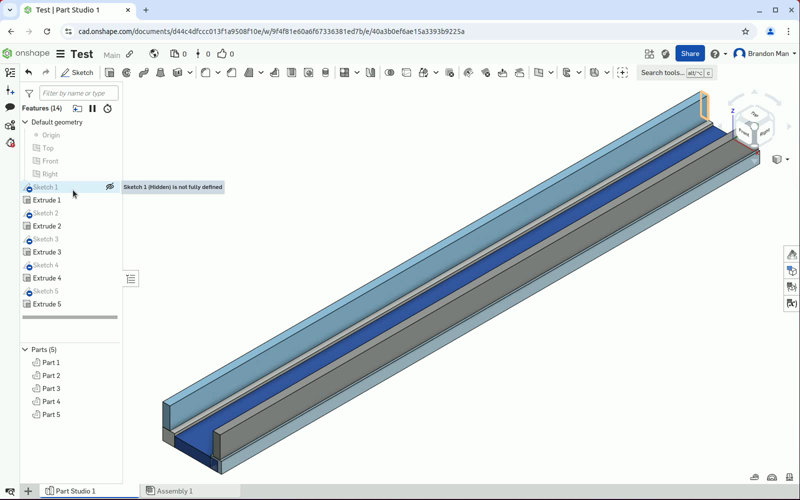
click(73, 189)